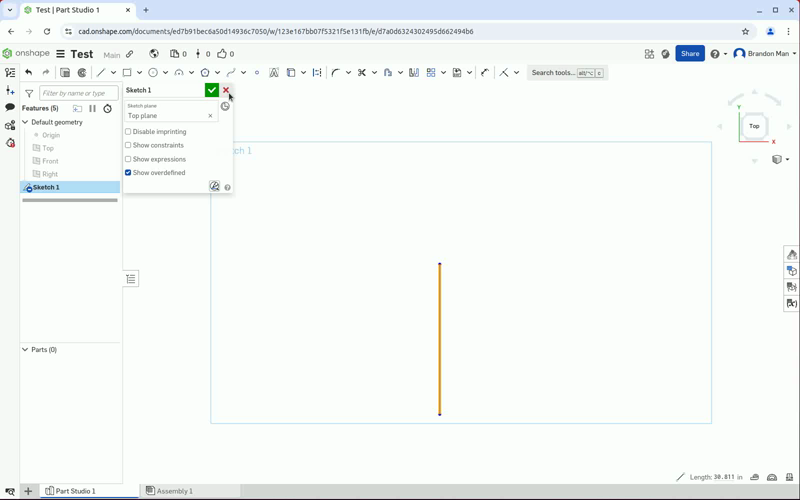
key(shift+h)
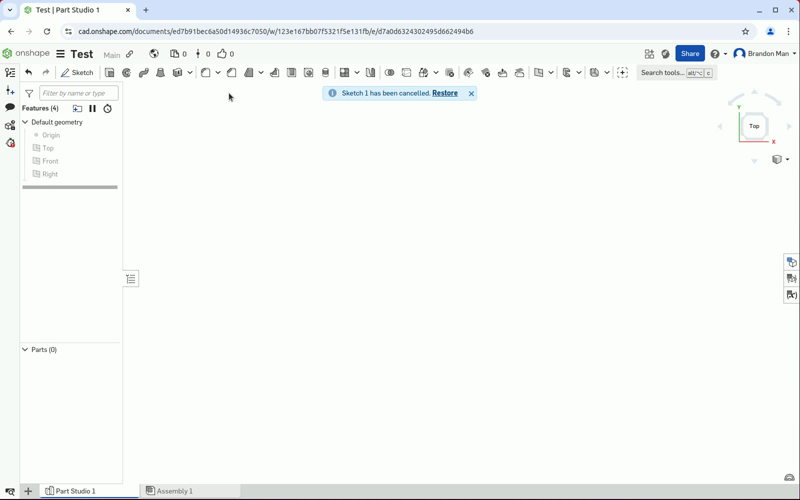
mouse_move(73, 352)
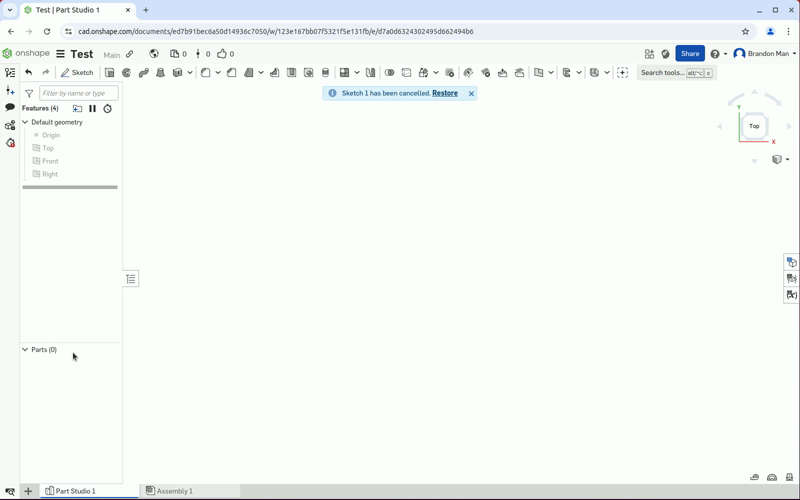
key(y)
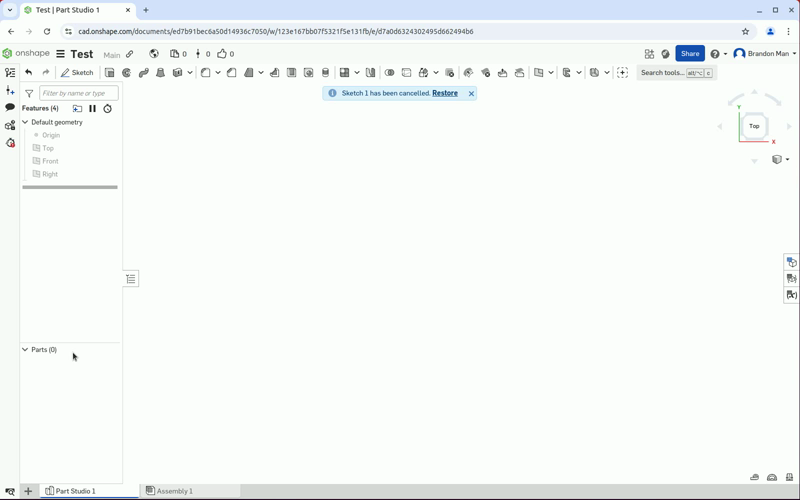
key(shift+p)
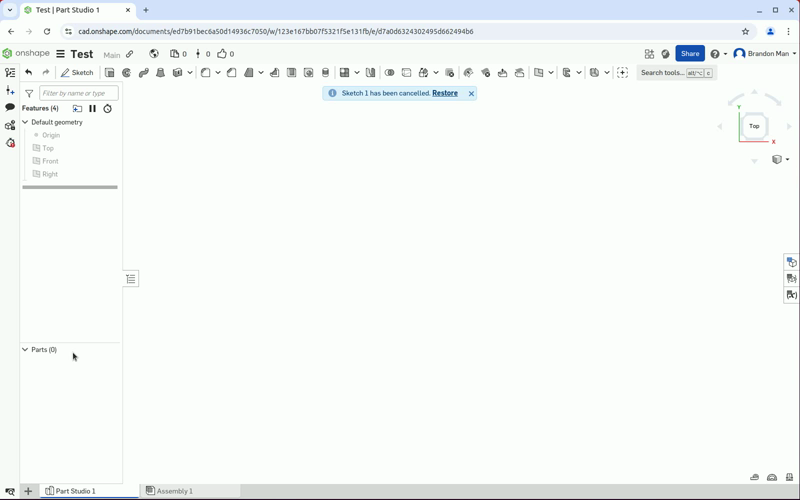
key(space)
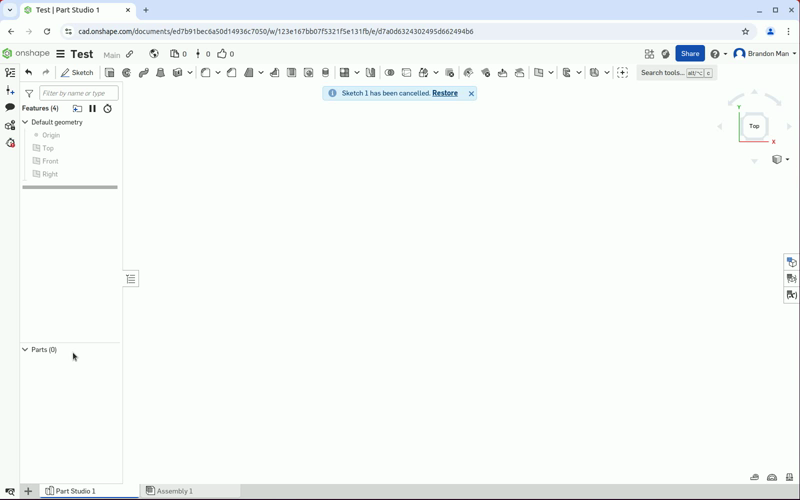
key_down(shift)
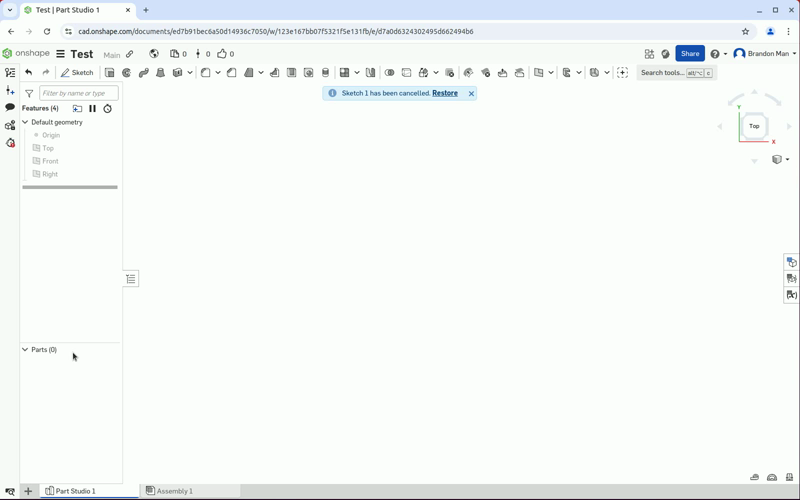
key(up)
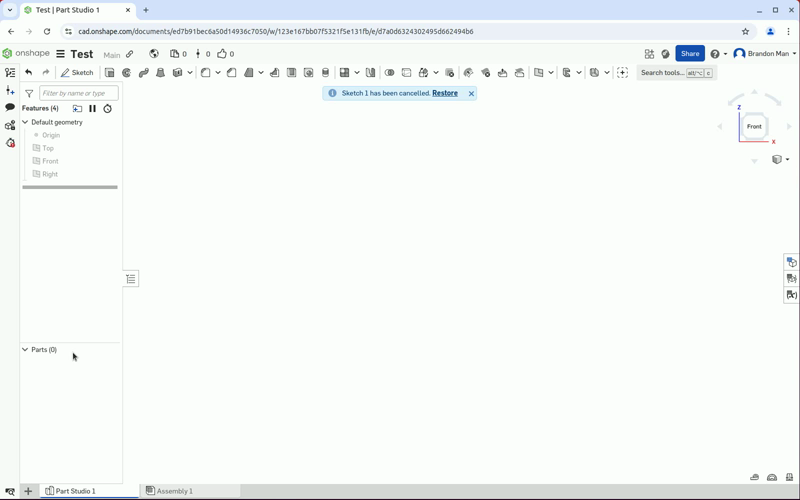
key_up(shift)
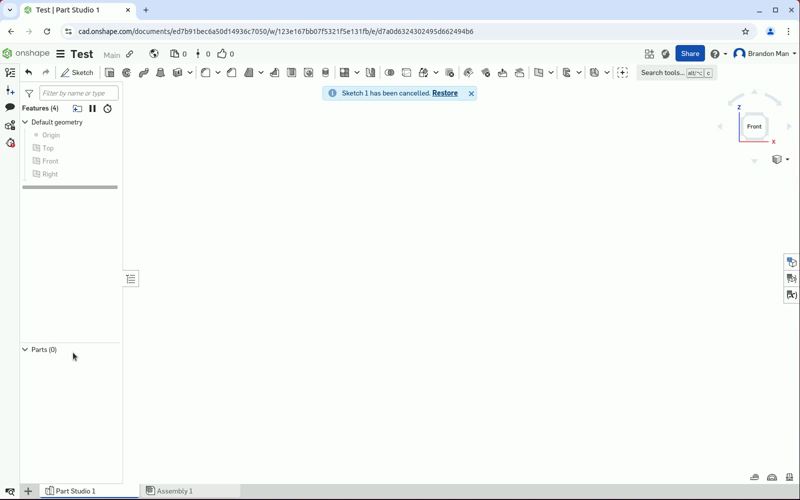
key(space)
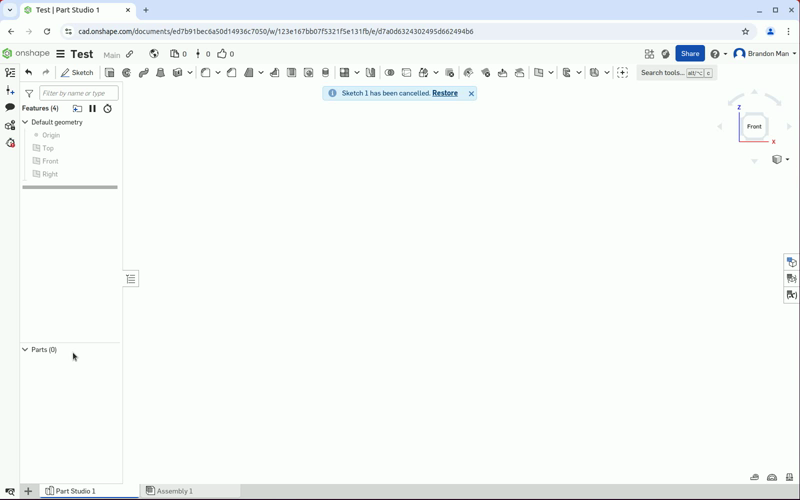
key_down(shift)
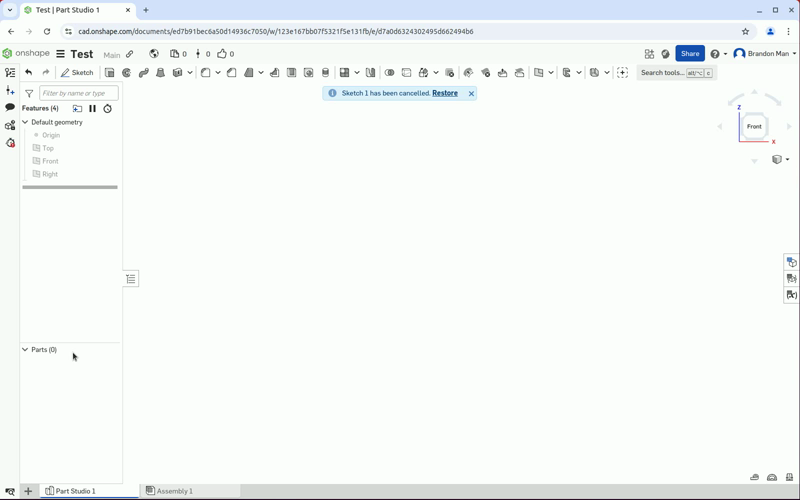
key(left)
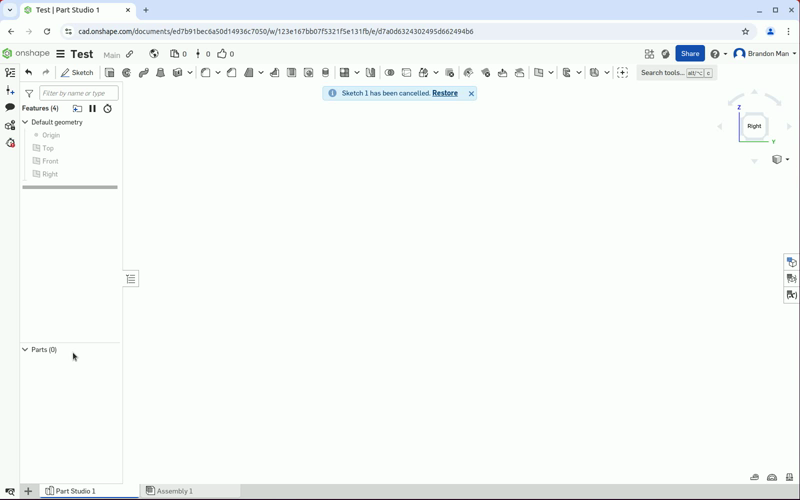
key_up(shift)
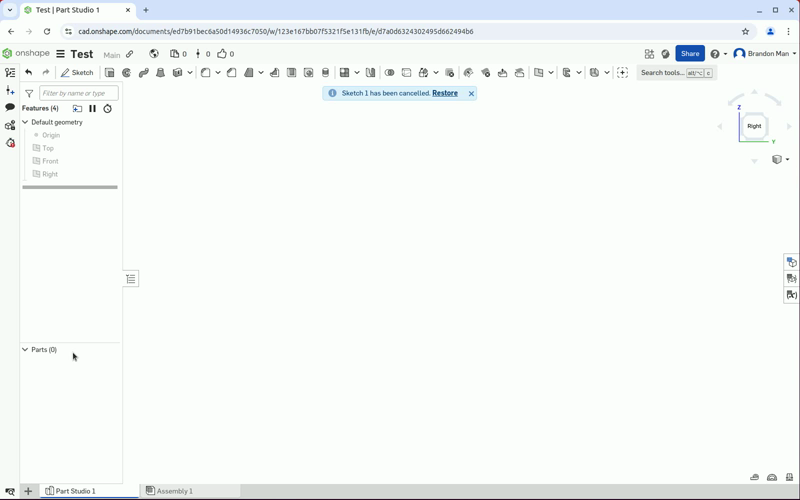
mouse_move(73, 352)
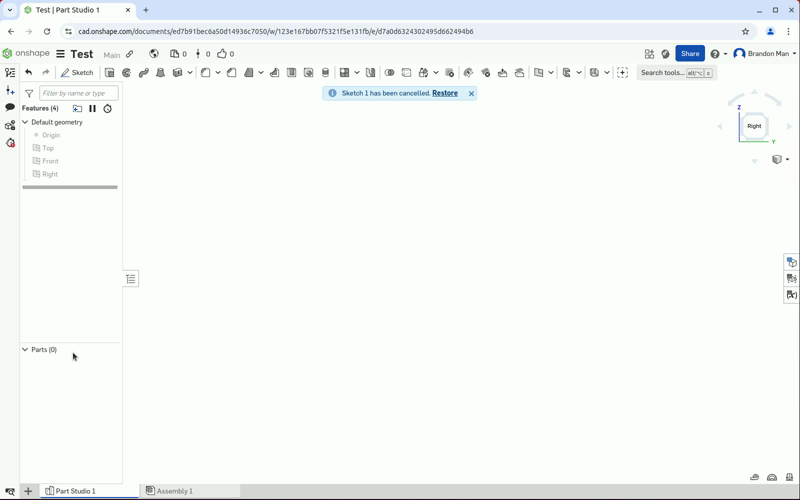
key(shift+y)
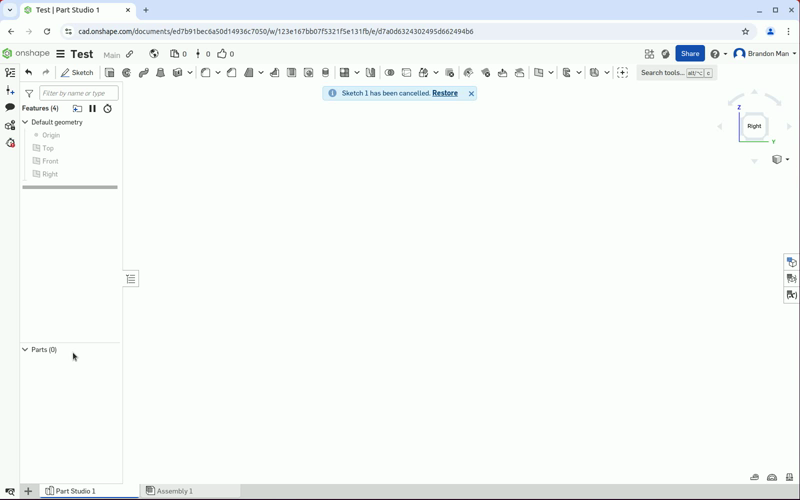
key(shift+s)
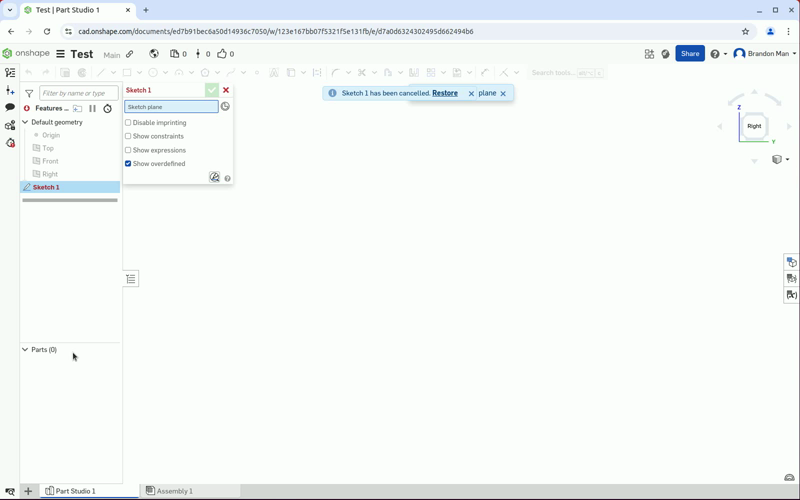
mouse_move(73, 176)
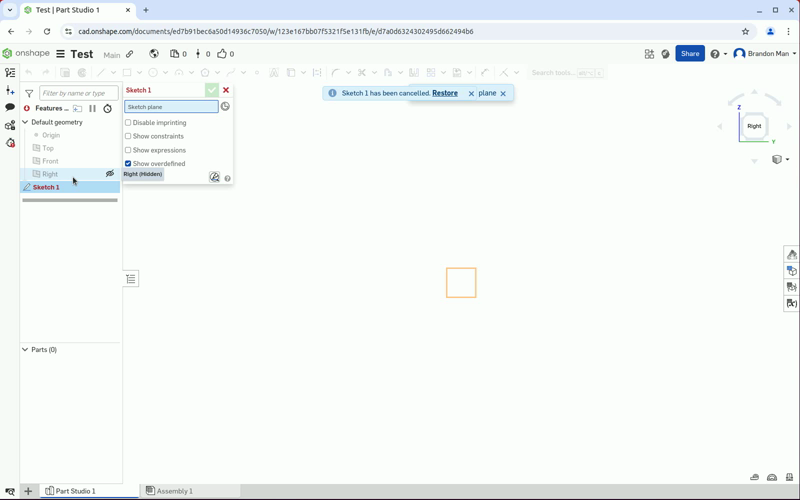
click(73, 176)
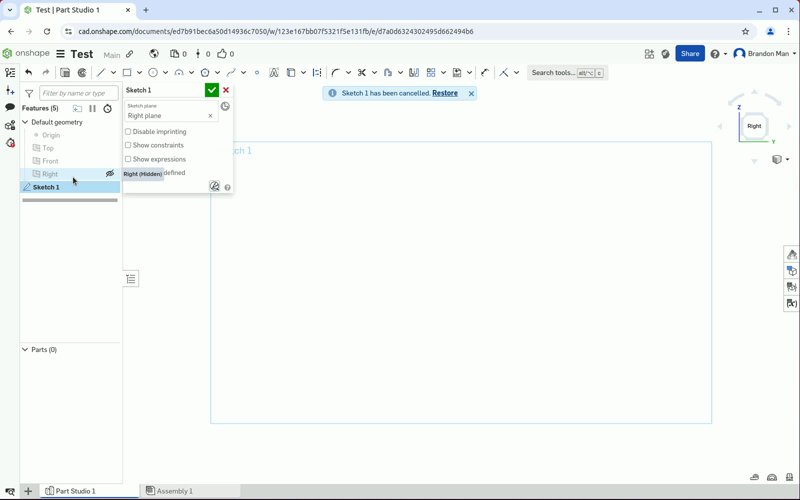
mouse_move(73, 352)
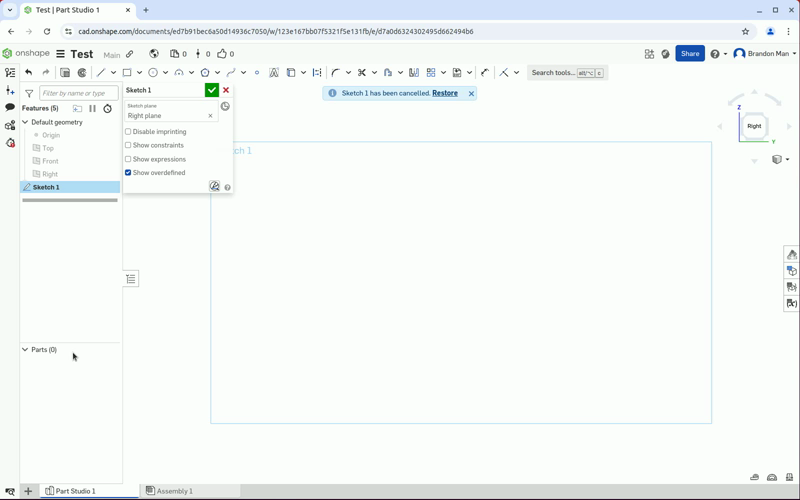
key(y)
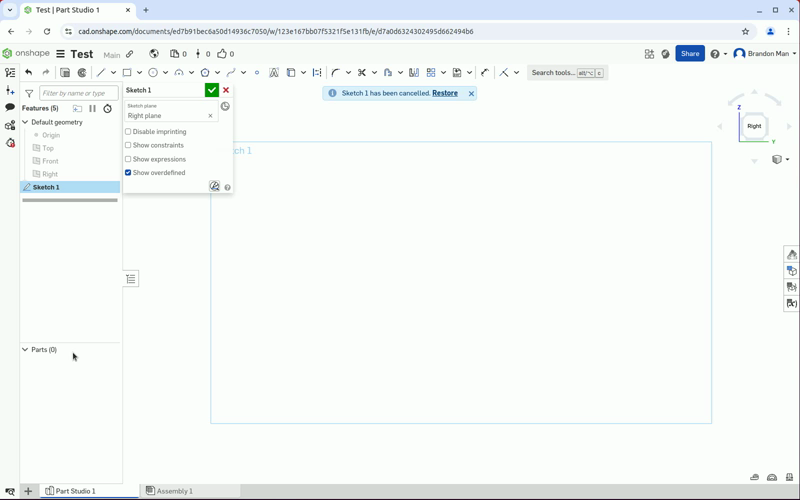
key(l)
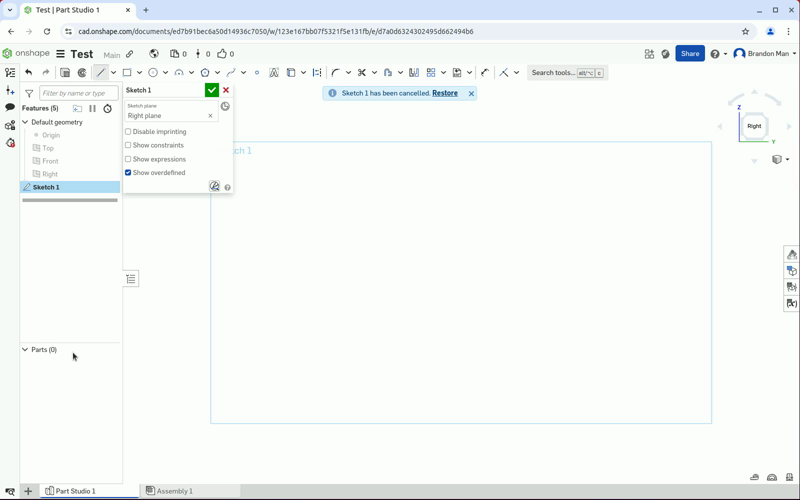
key_down(shift)
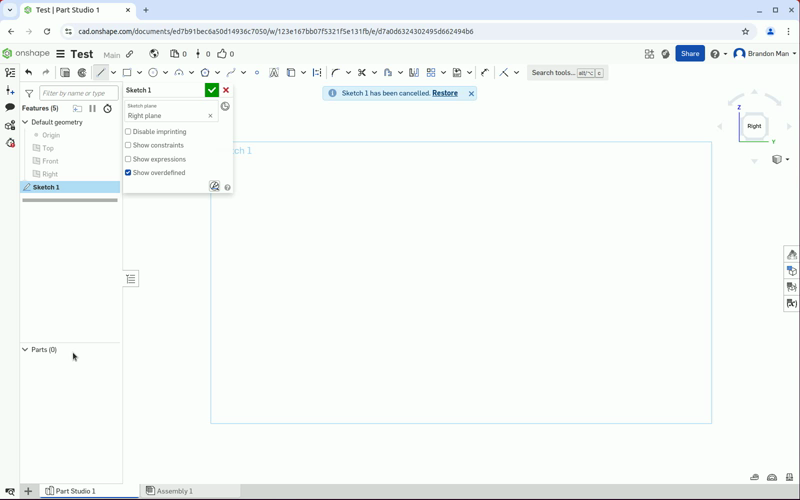
mouse_move(446, 282)
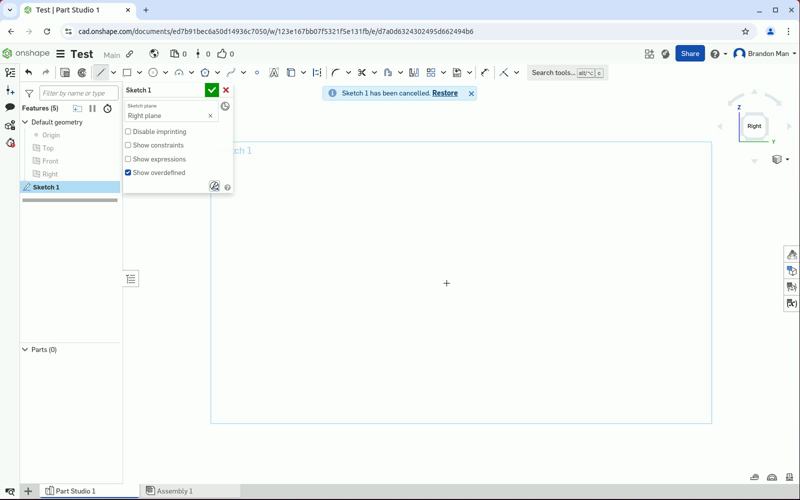
click(446, 282)
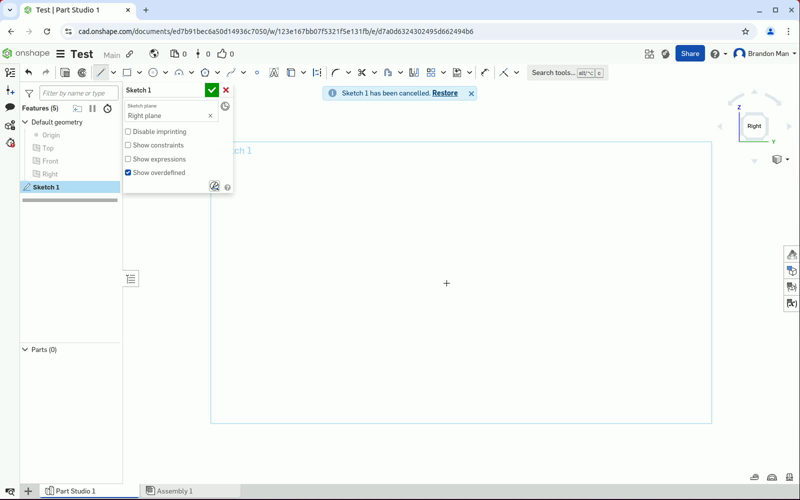
key_up(shift)
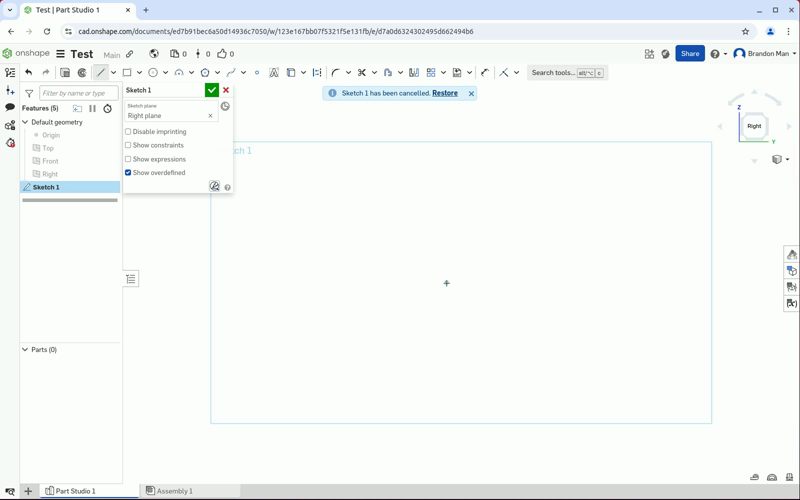
key_down(shift)
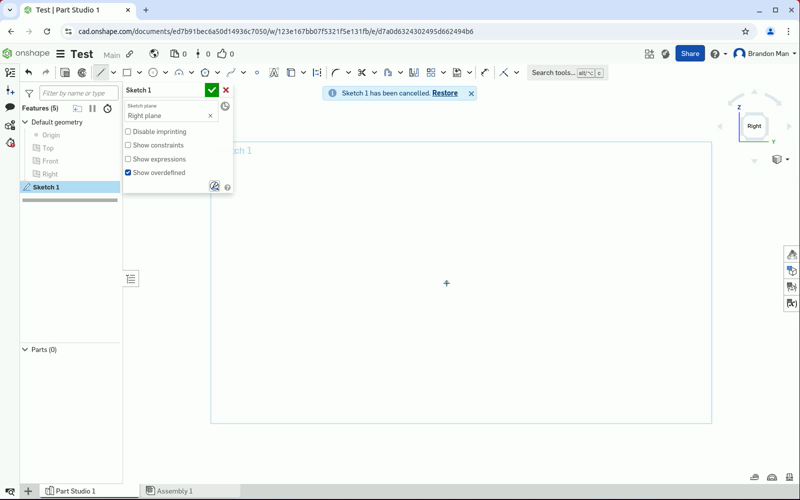
mouse_move(573, 282)
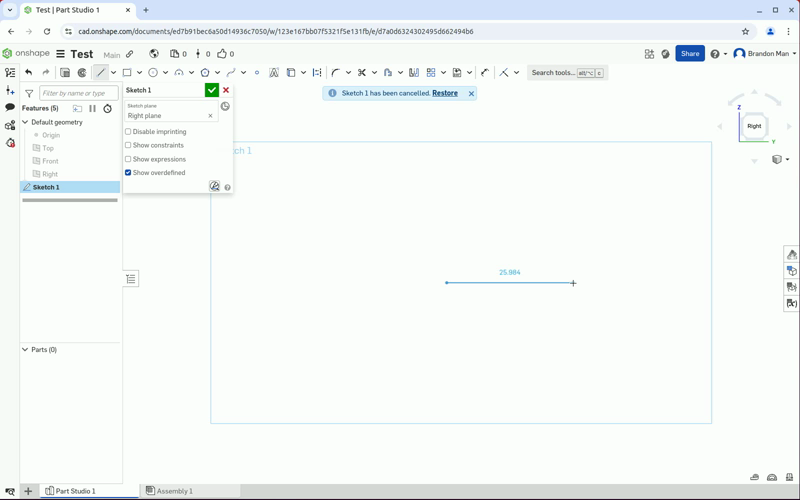
click(573, 282)
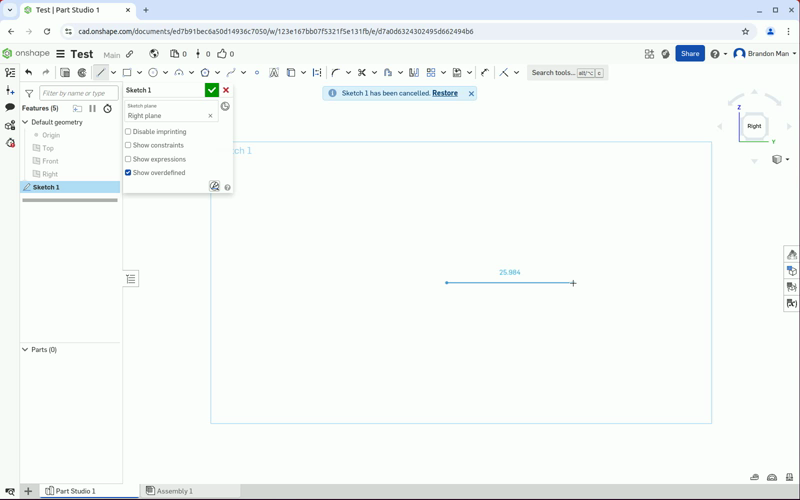
key_up(shift)
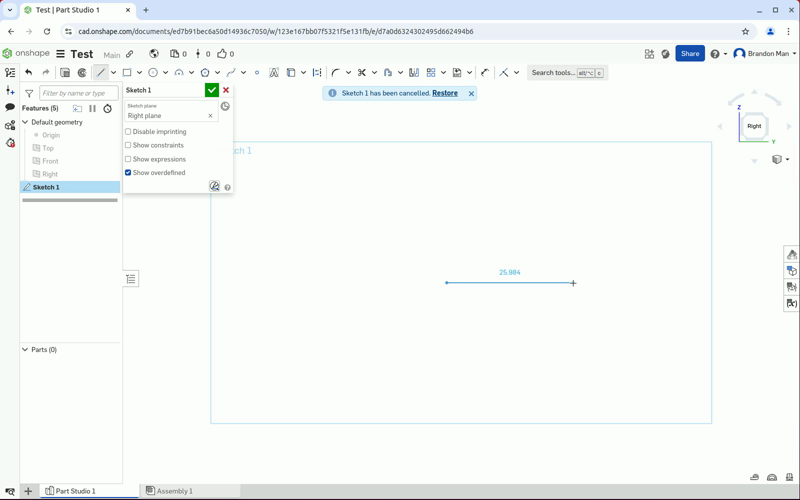
key_down(shift)
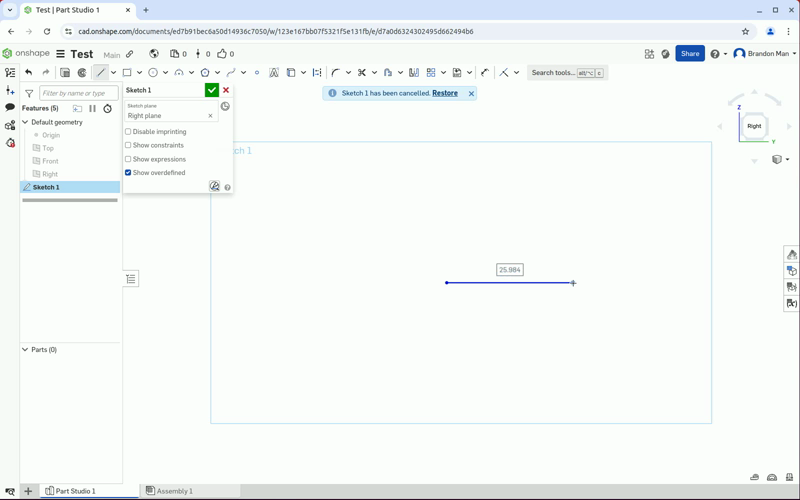
mouse_move(589, 282)
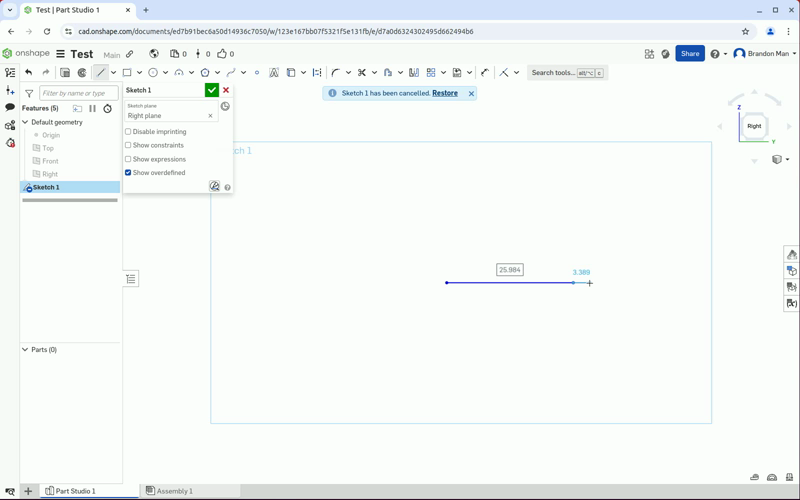
mouse_move(573, 281)
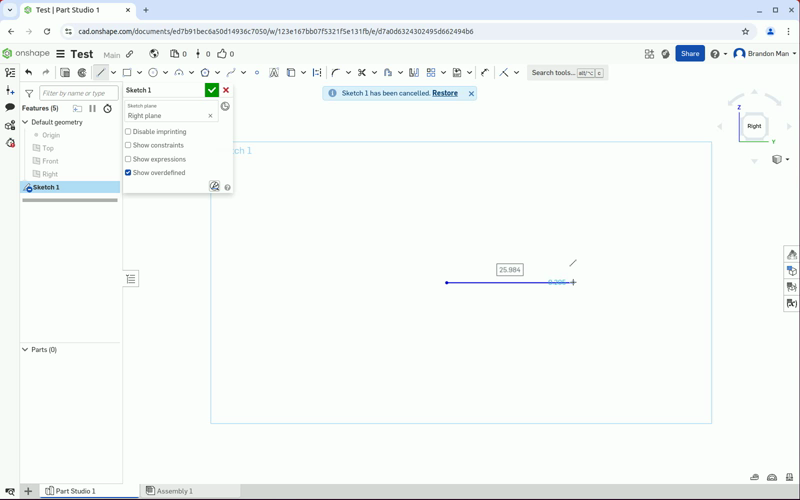
scroll(6)
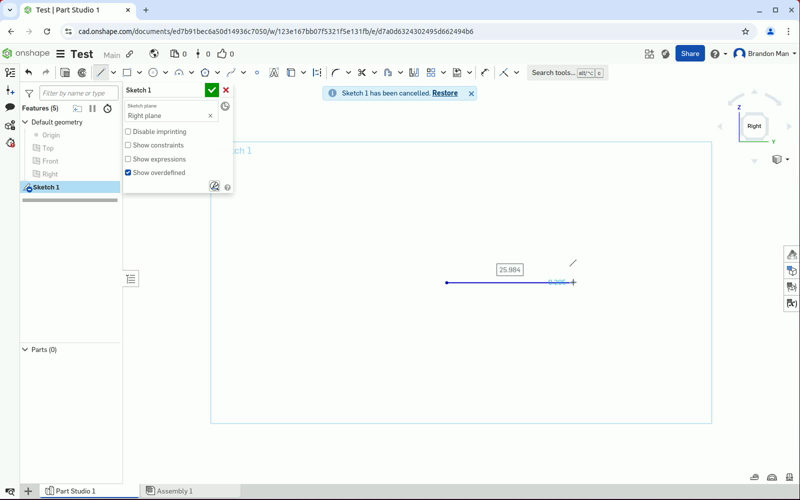
scroll(6)
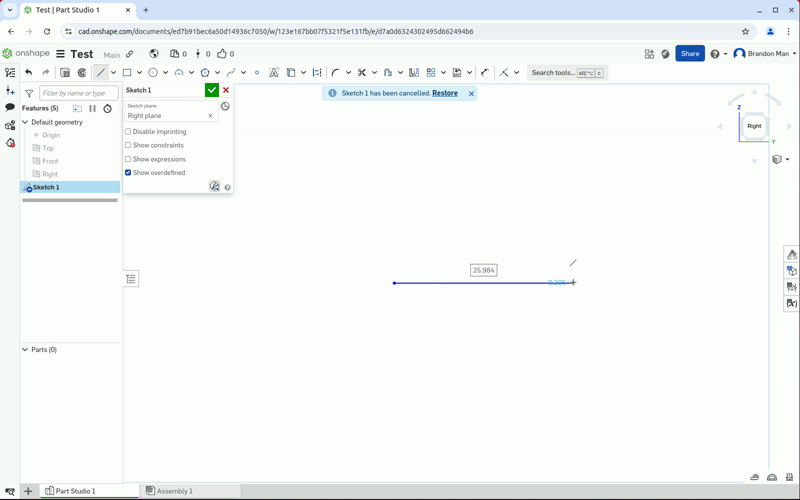
scroll(6)
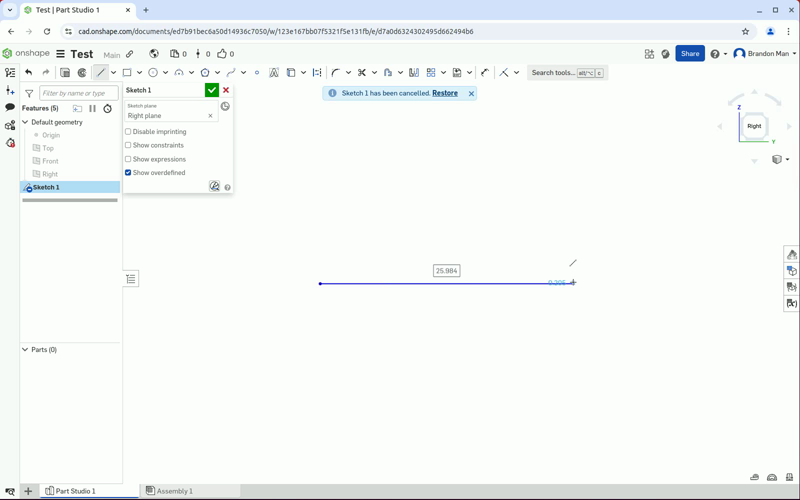
scroll(6)
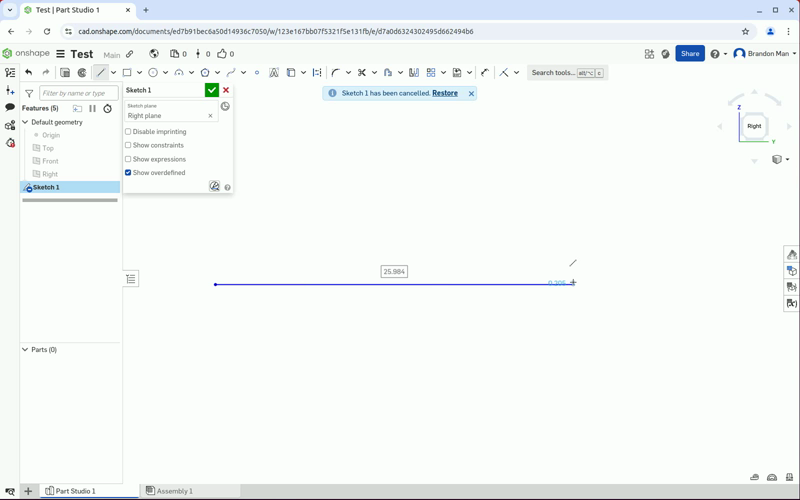
scroll(6)
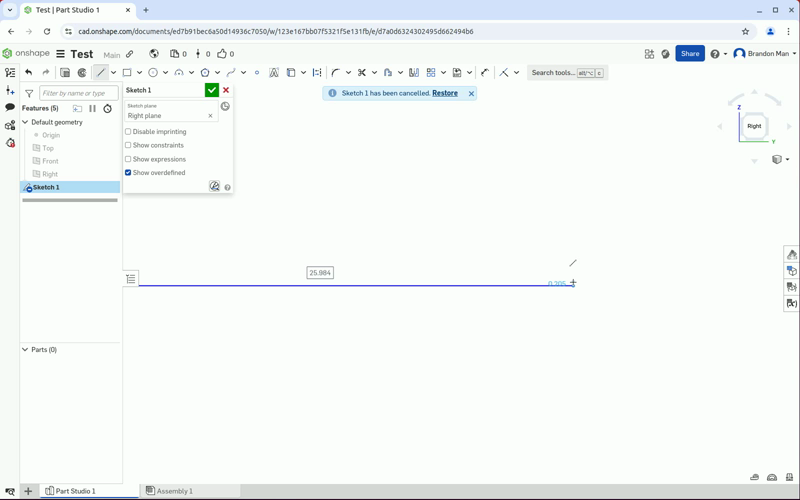
scroll(6)
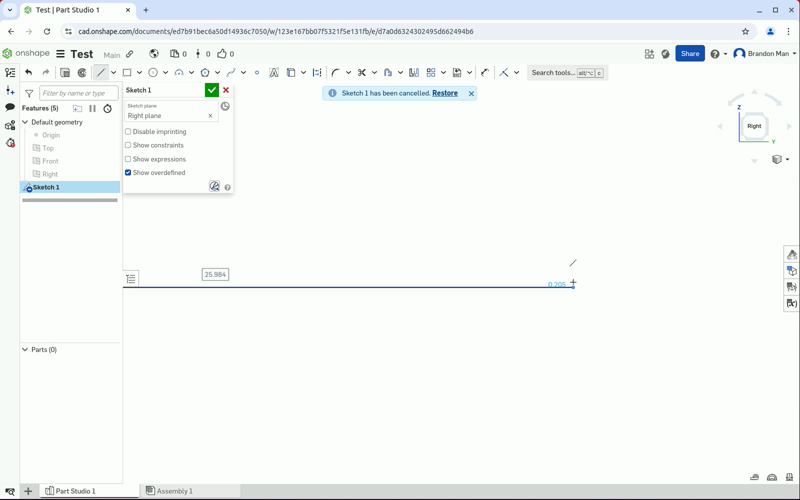
scroll(6)
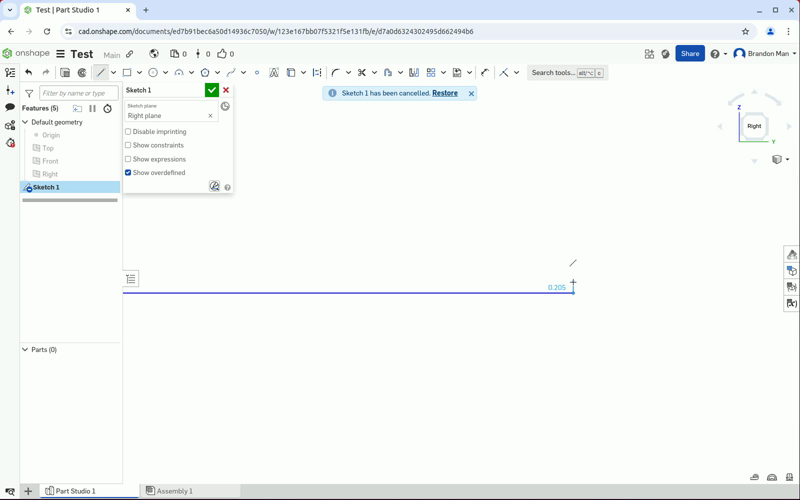
click(573, 281)
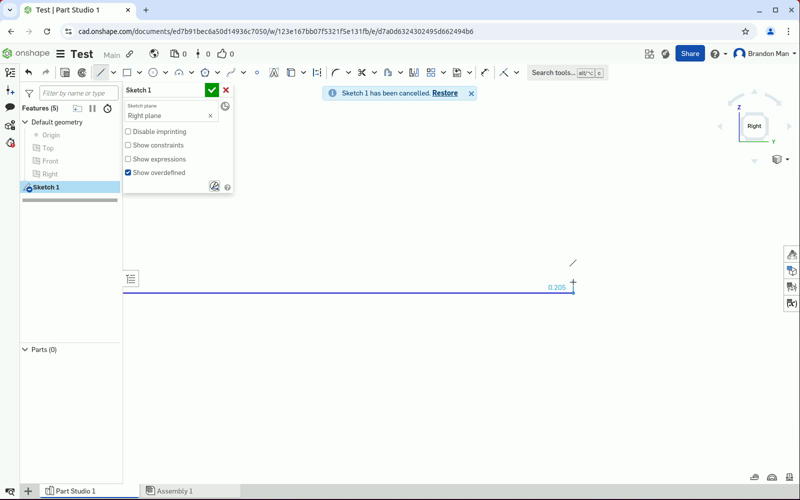
scroll(-6)
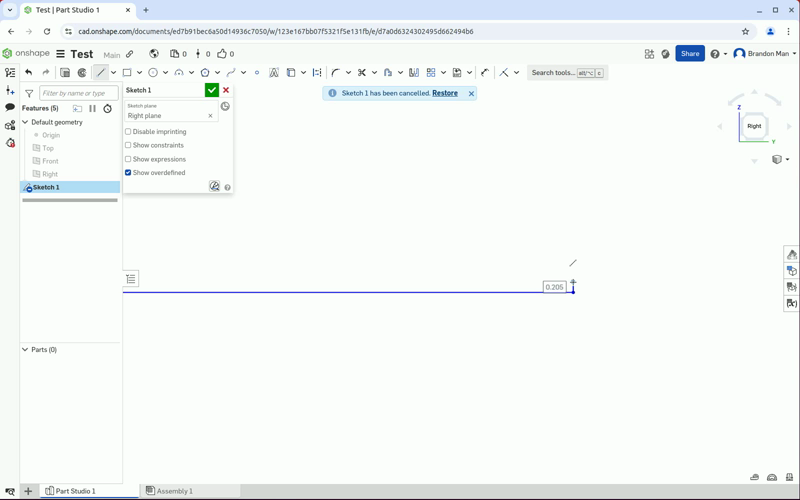
scroll(-6)
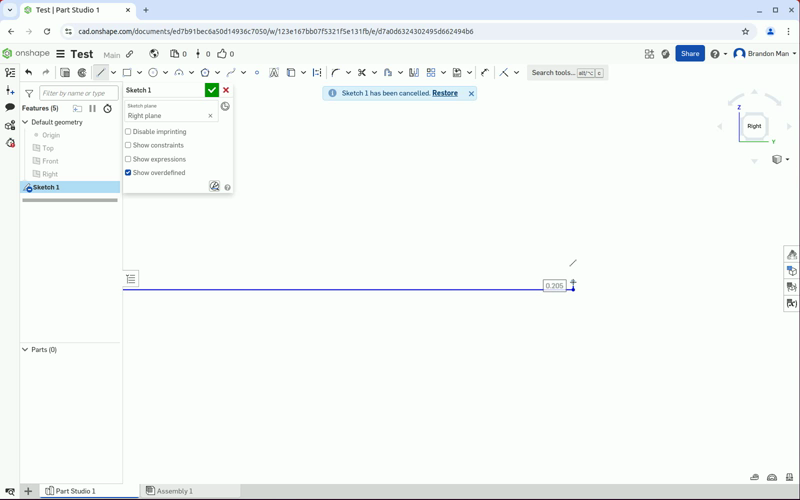
scroll(-6)
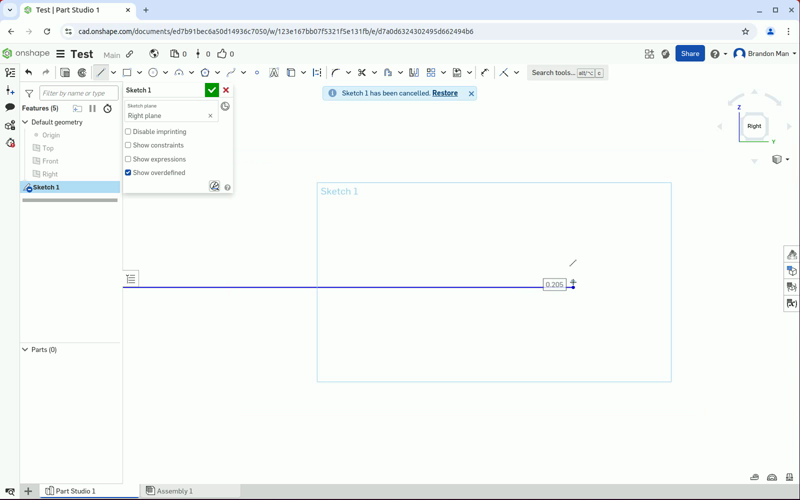
scroll(-6)
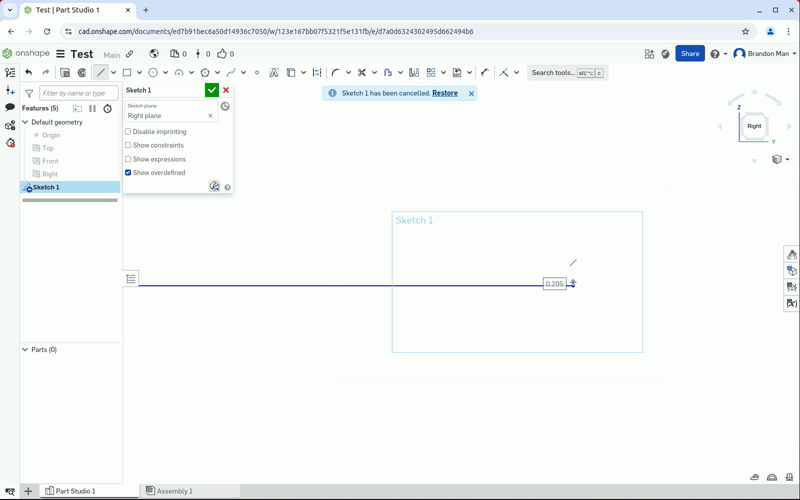
scroll(-6)
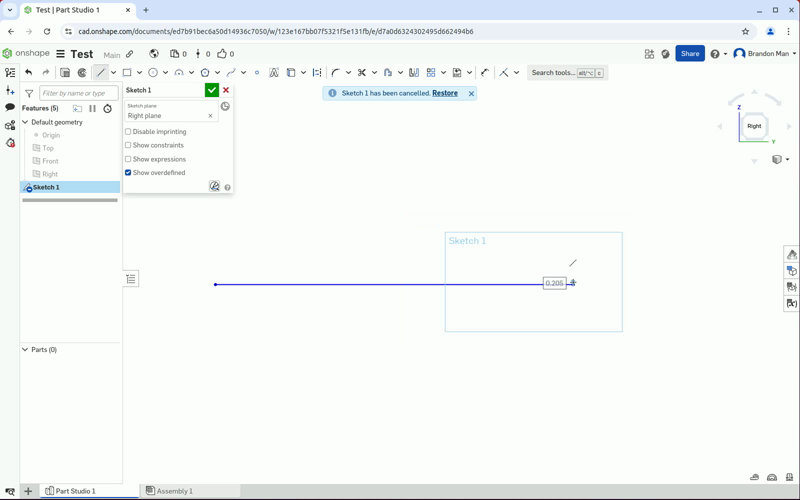
scroll(-6)
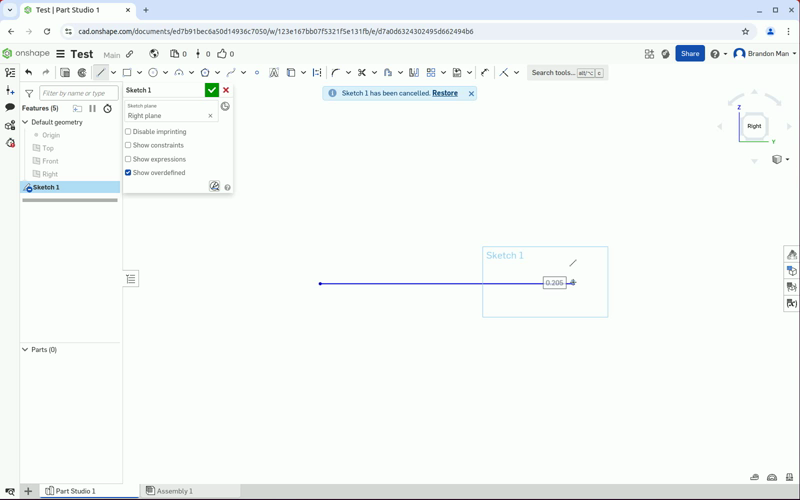
scroll(-6)
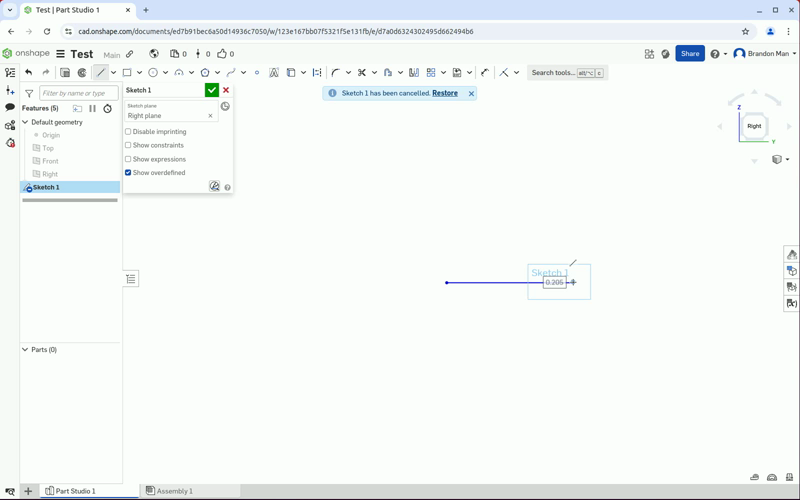
key_up(shift)
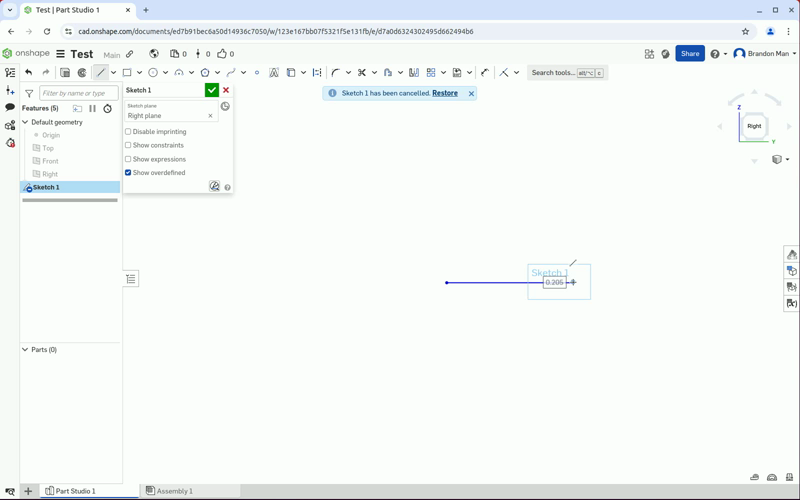
key_down(shift)
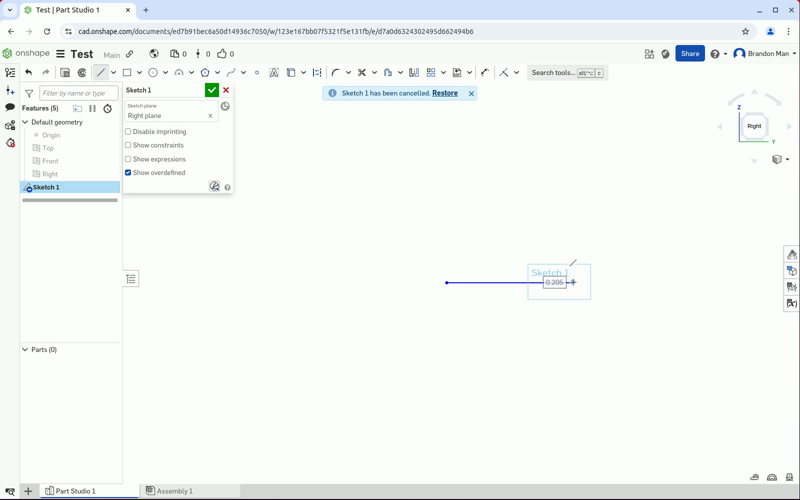
mouse_move(446, 281)
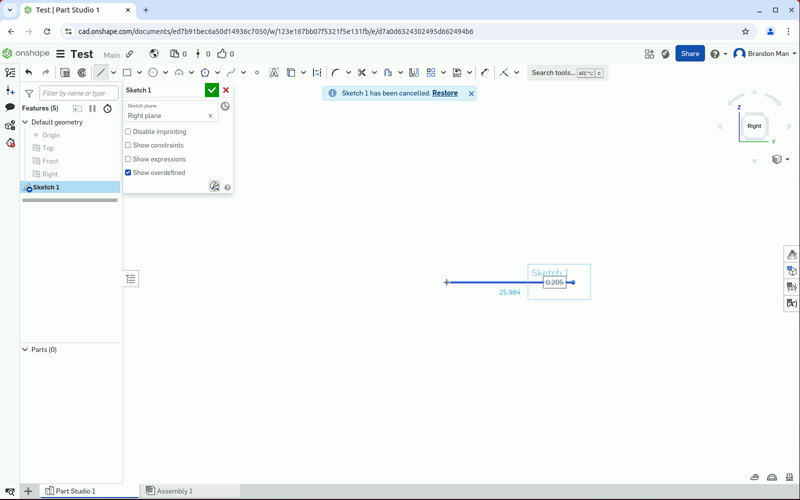
scroll(6)
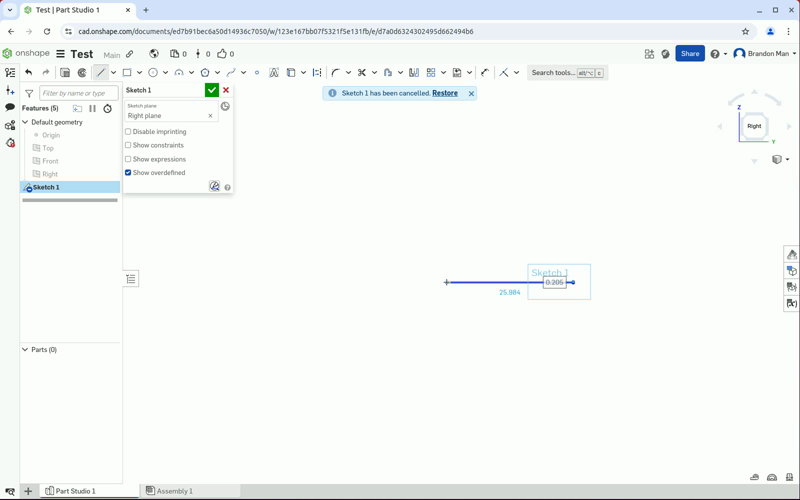
scroll(6)
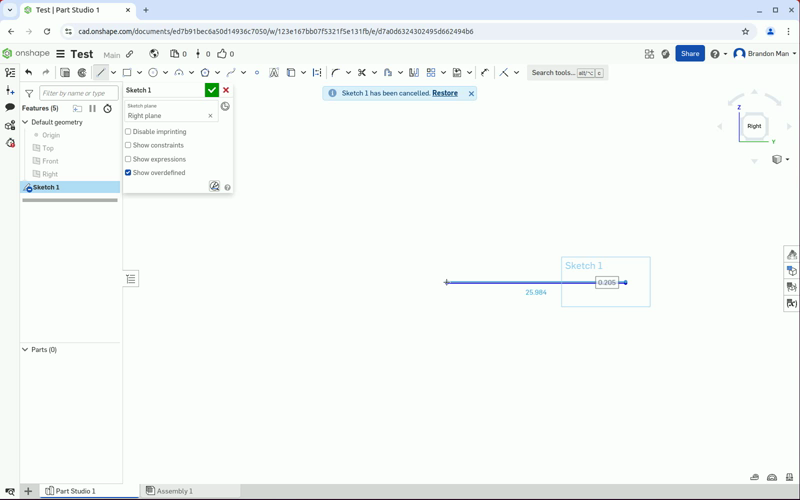
scroll(6)
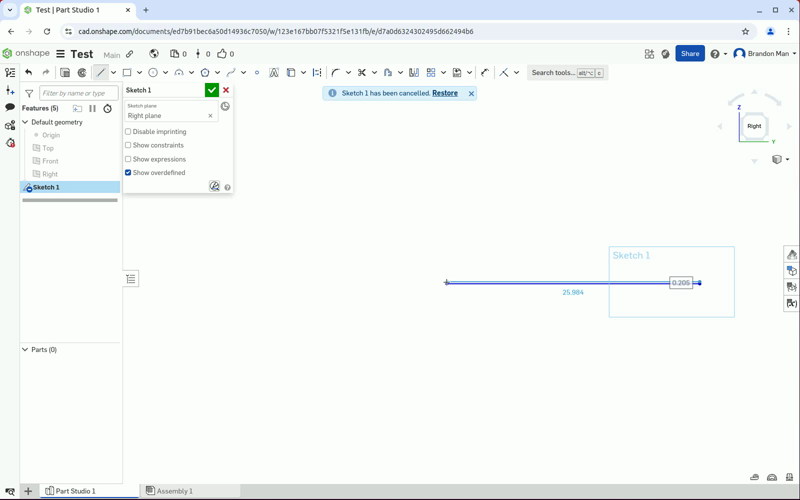
scroll(6)
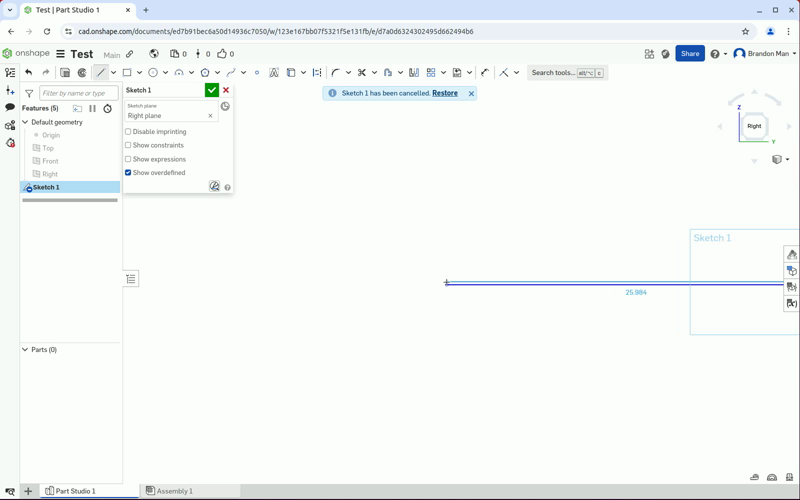
scroll(6)
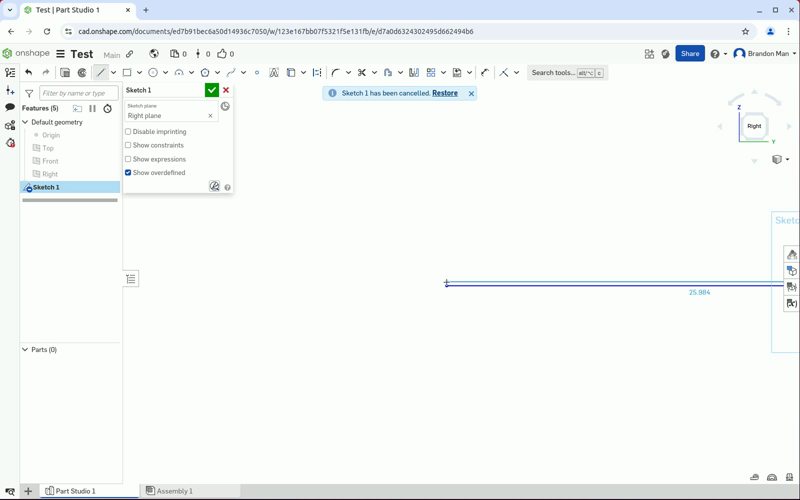
scroll(6)
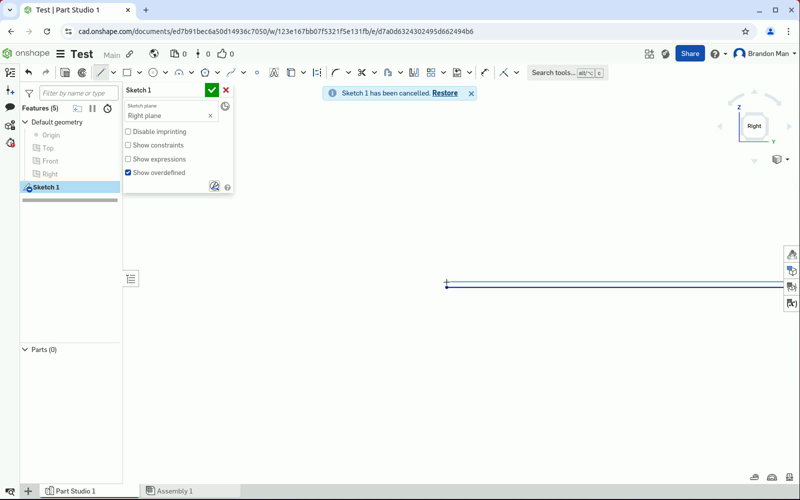
scroll(6)
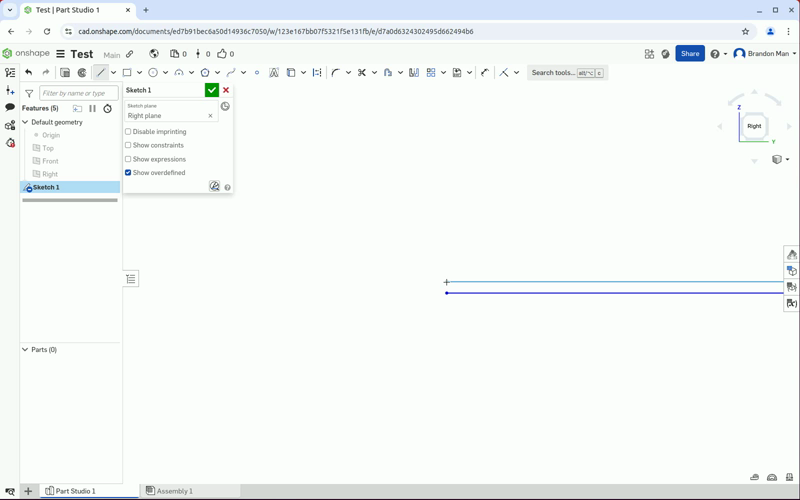
click(446, 281)
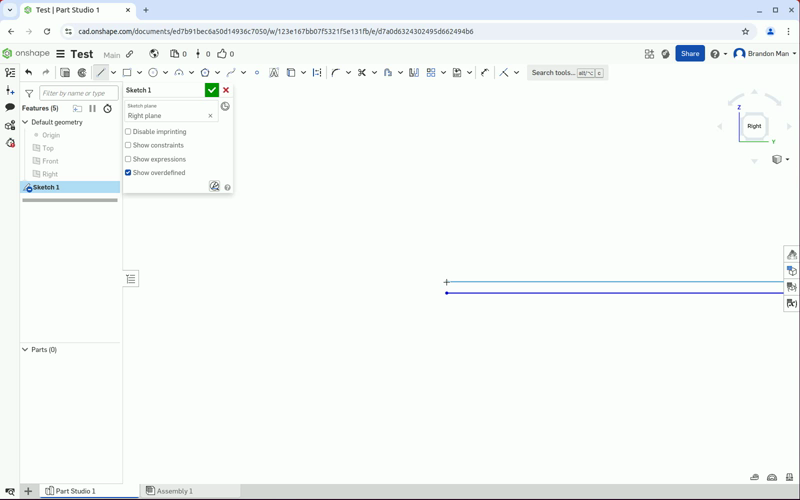
scroll(-6)
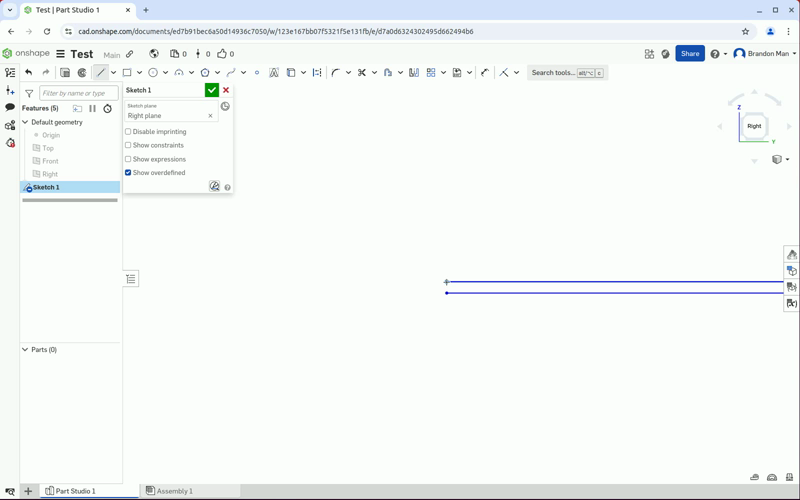
scroll(-6)
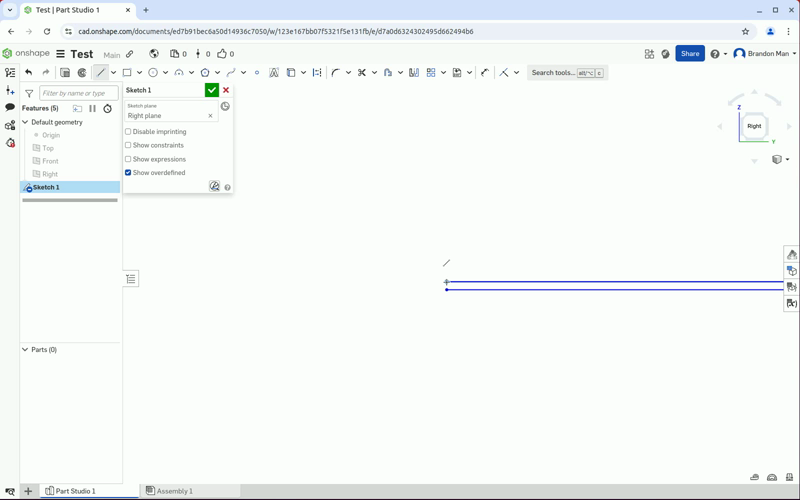
scroll(-6)
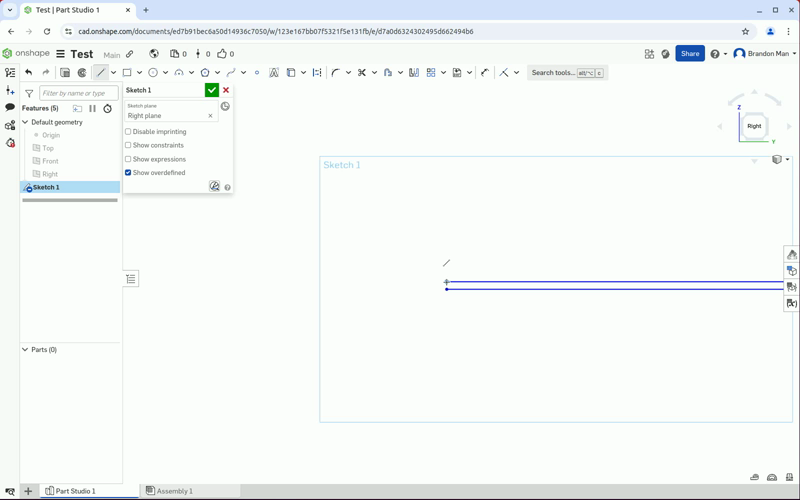
scroll(-6)
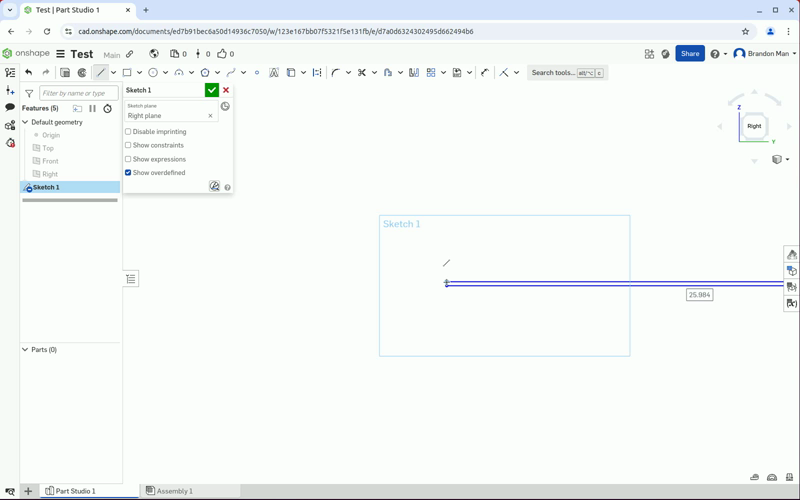
scroll(-6)
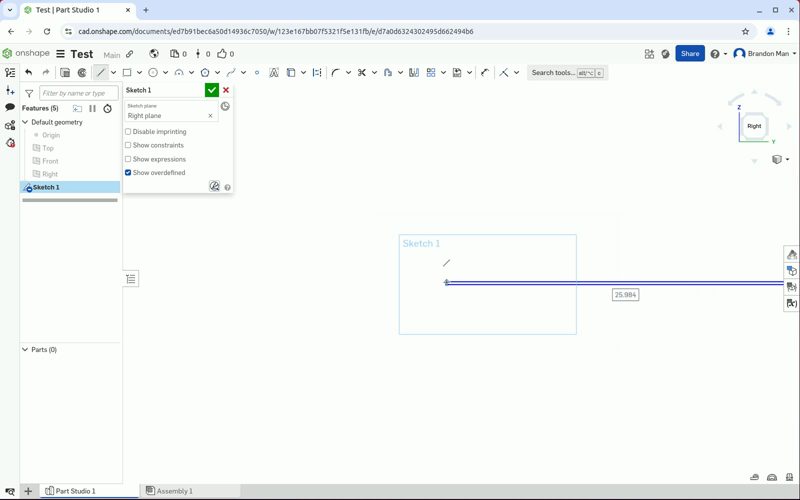
scroll(-6)
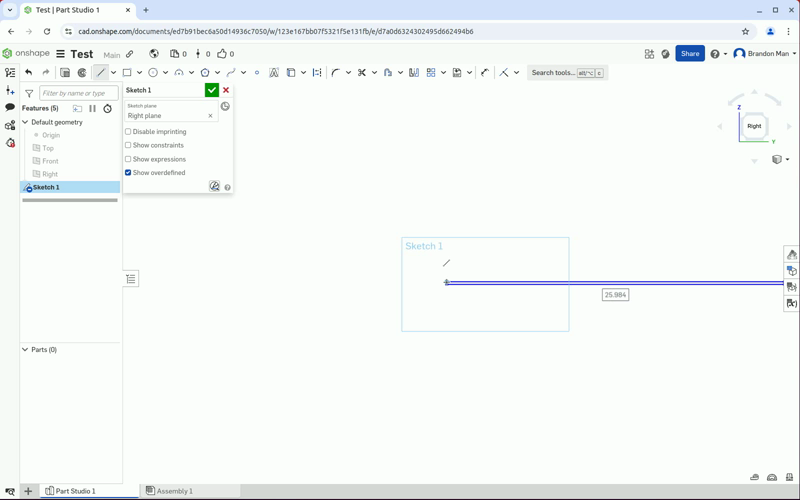
scroll(-6)
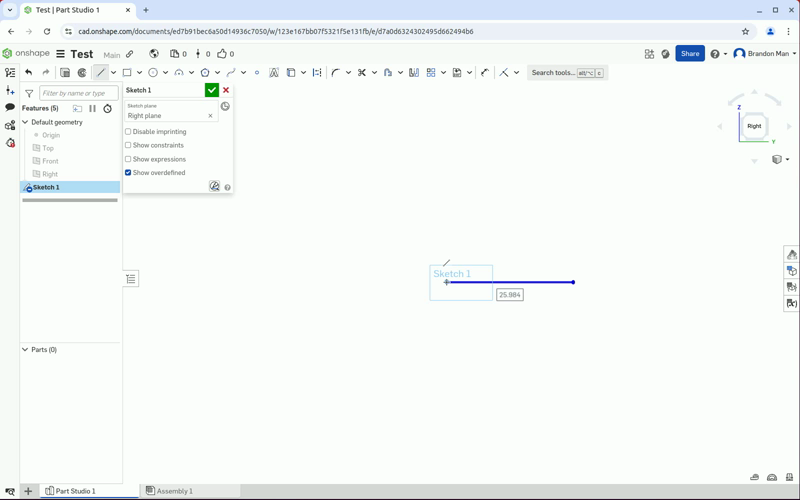
key_up(shift)
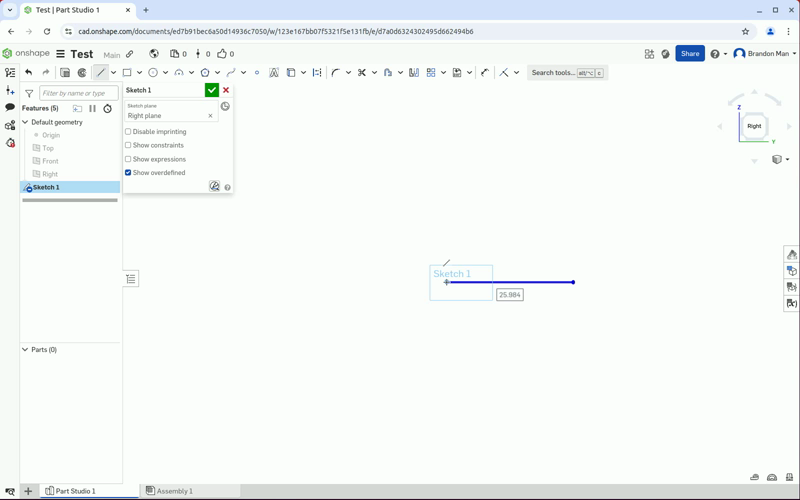
mouse_move(476, 281)
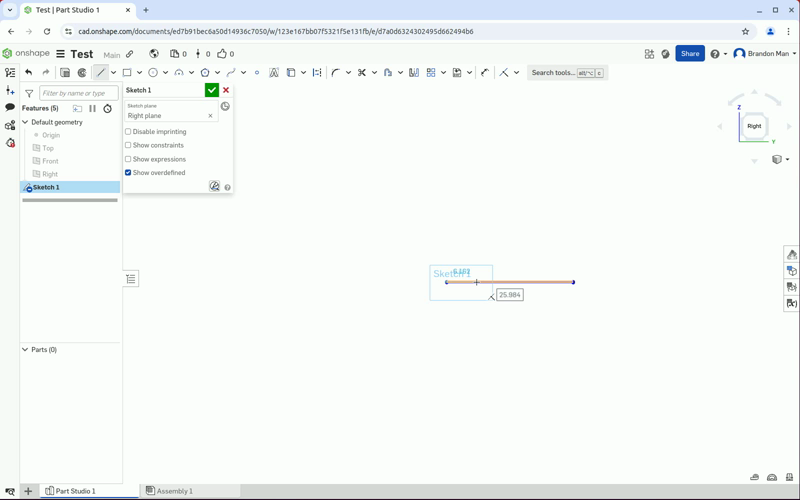
key_down(shift)
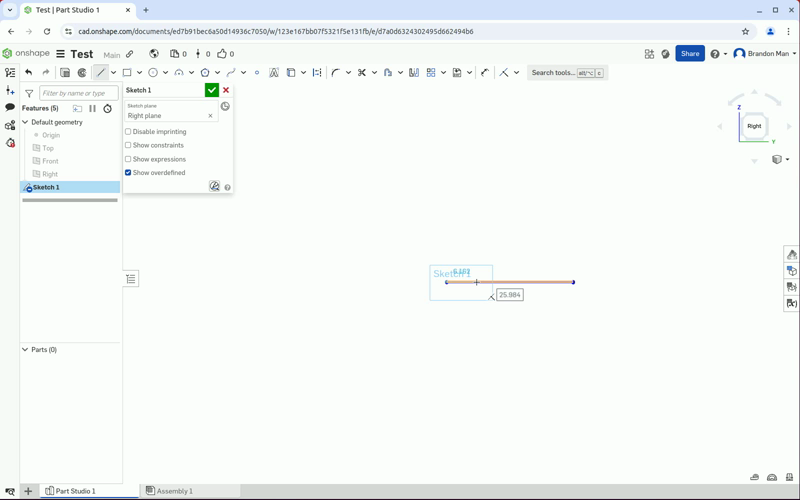
mouse_move(446, 282)
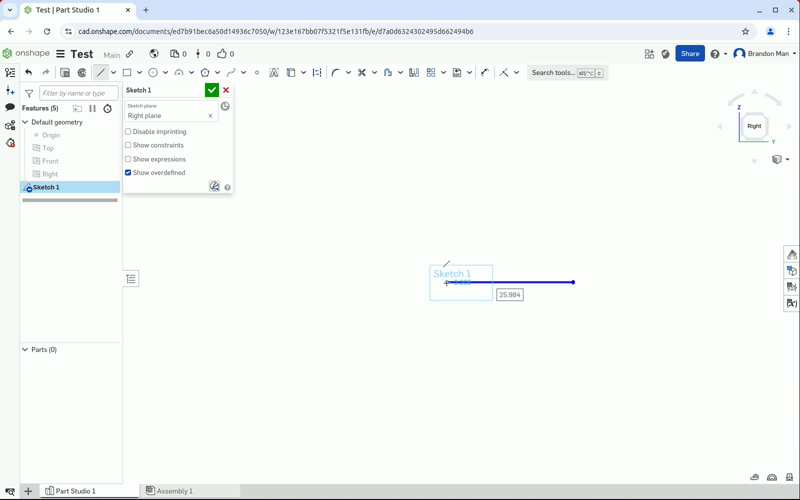
scroll(6)
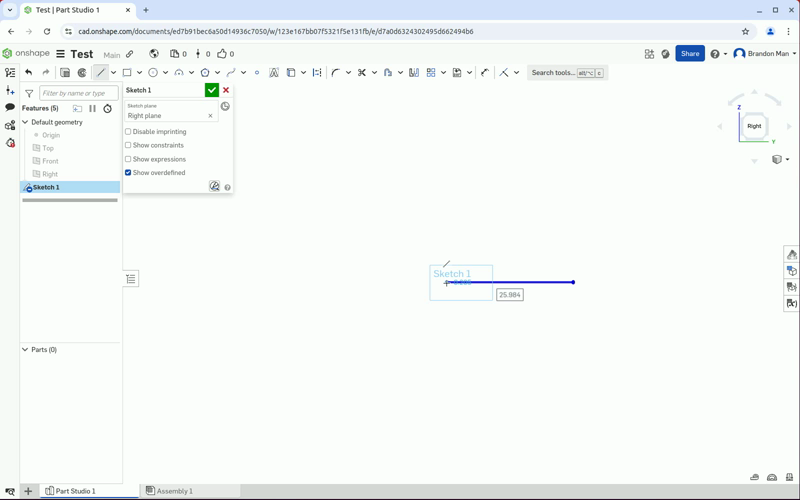
scroll(6)
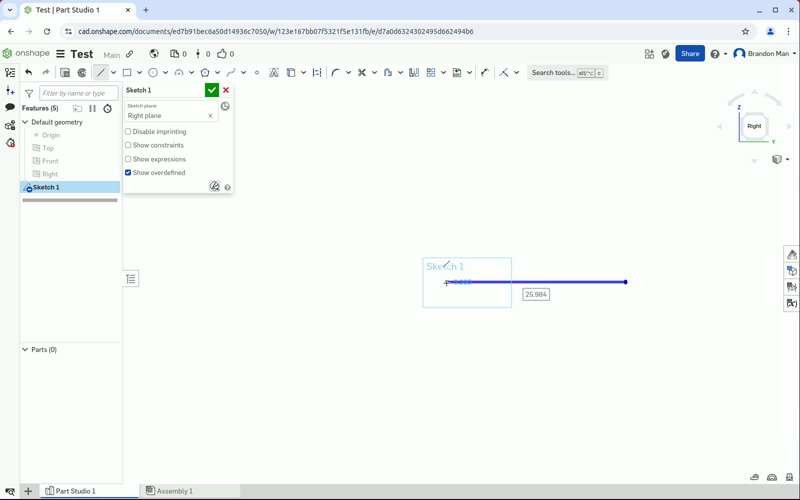
scroll(6)
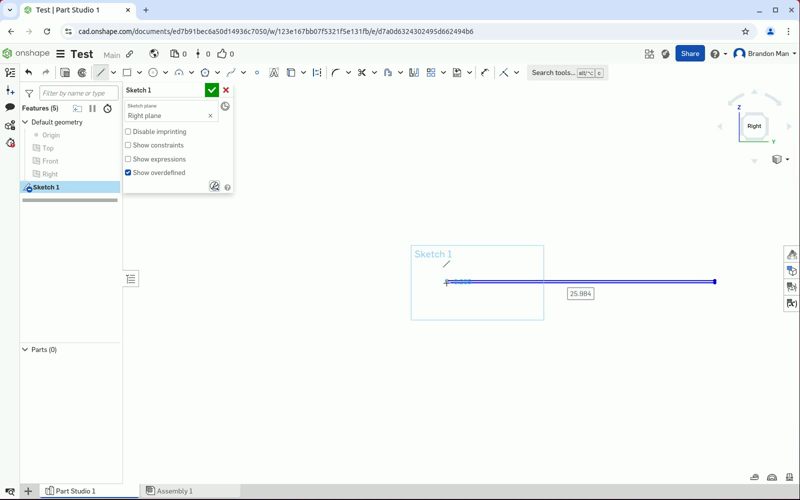
scroll(6)
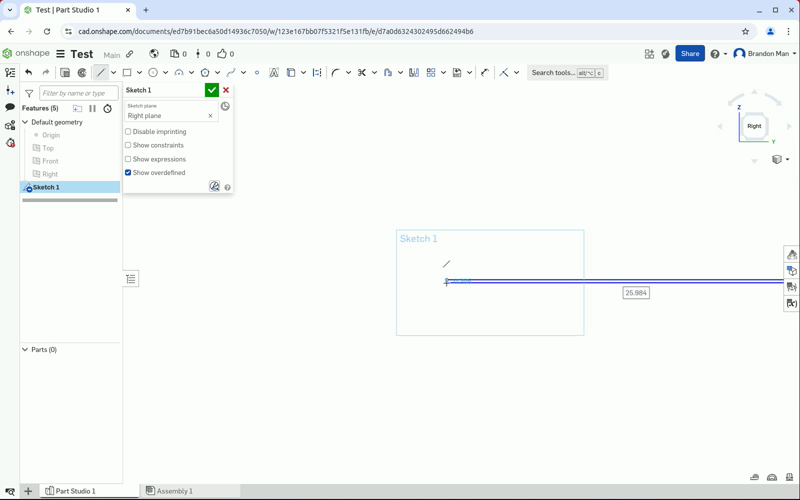
scroll(6)
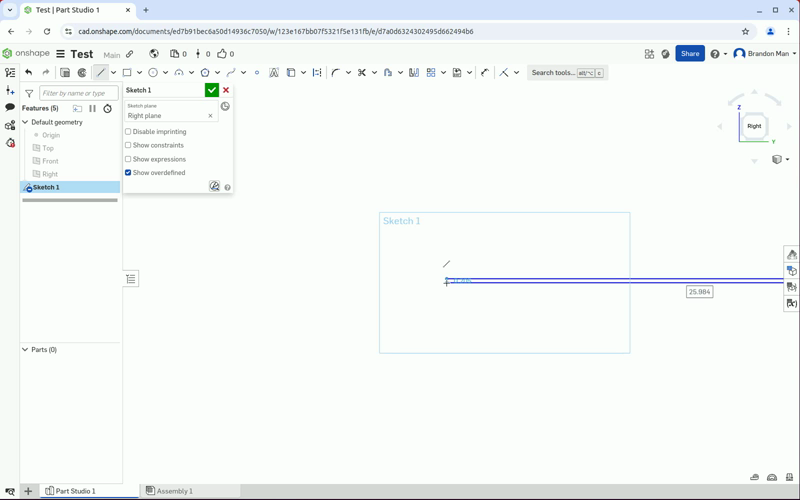
scroll(6)
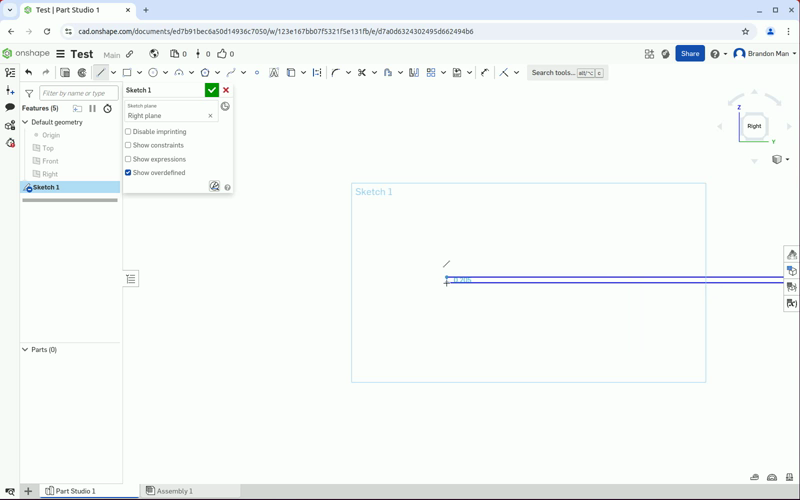
scroll(6)
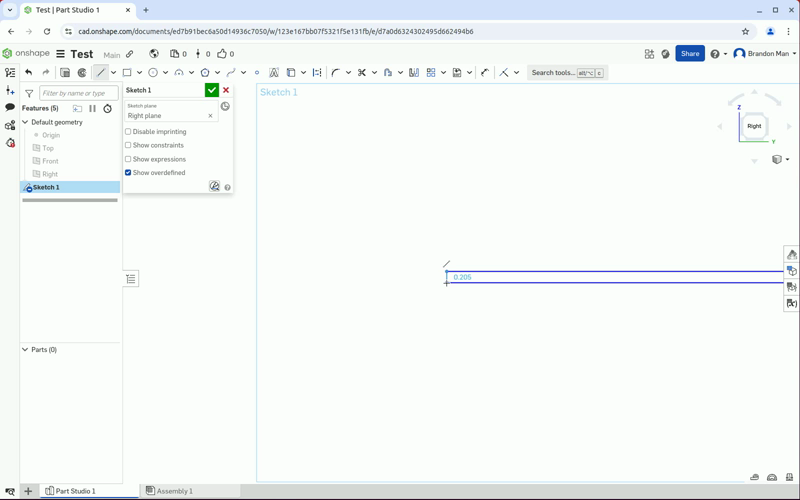
key_up(shift)
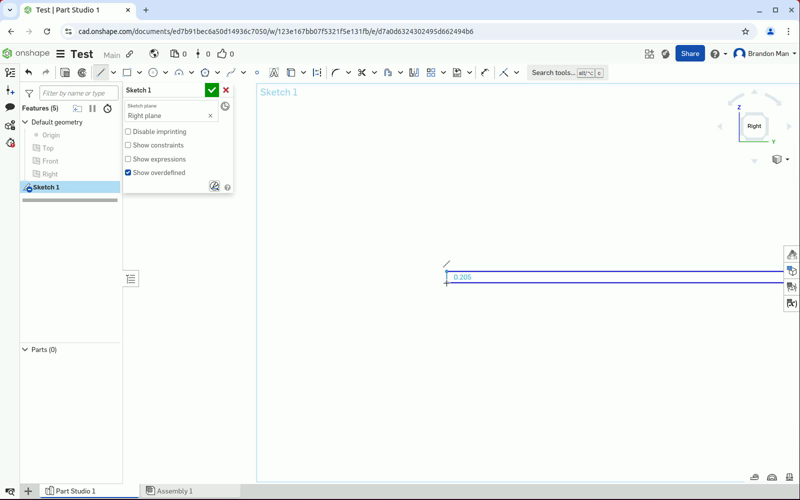
click(446, 282)
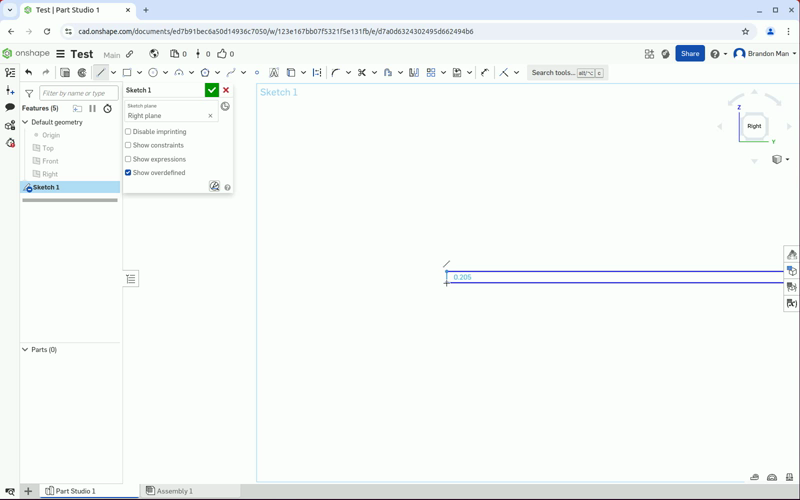
scroll(-6)
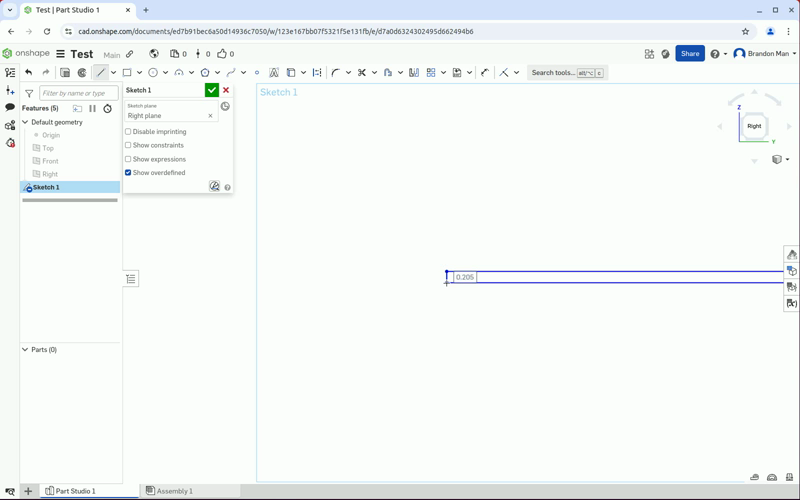
scroll(-6)
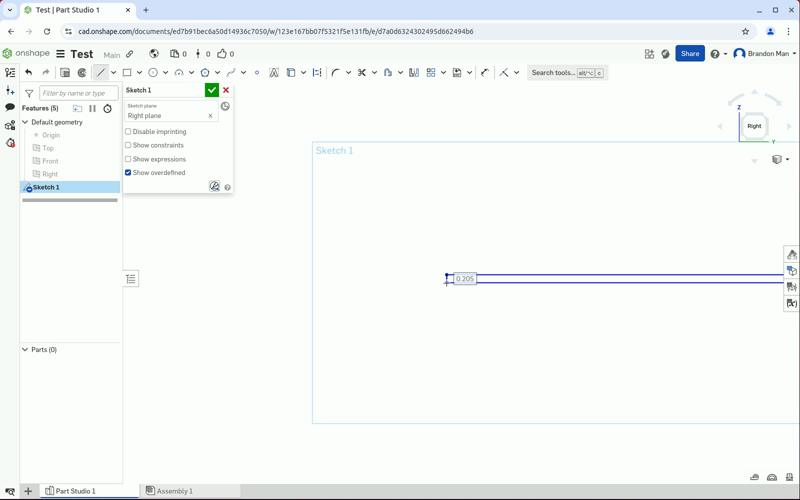
scroll(-6)
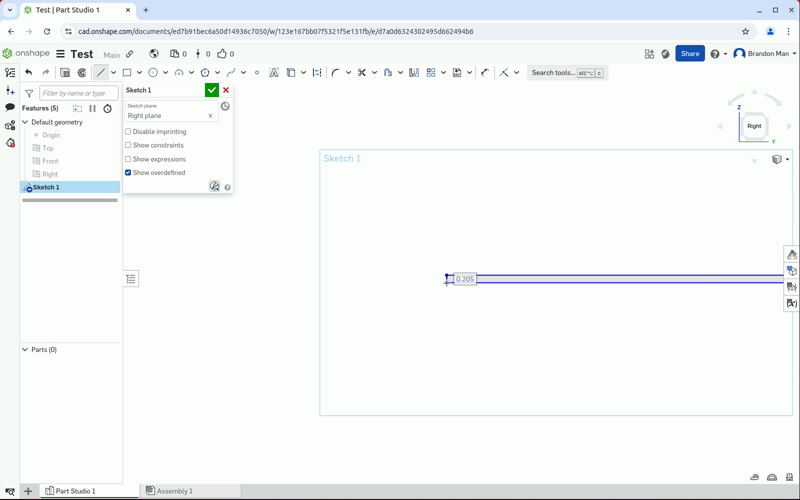
scroll(-6)
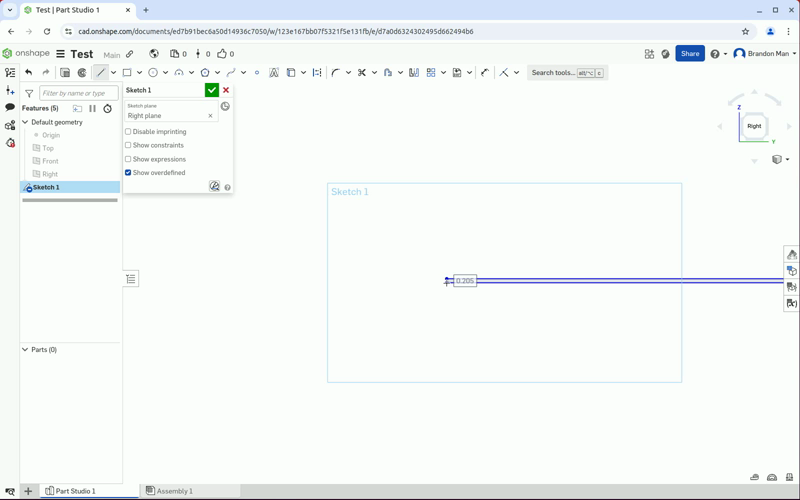
scroll(-6)
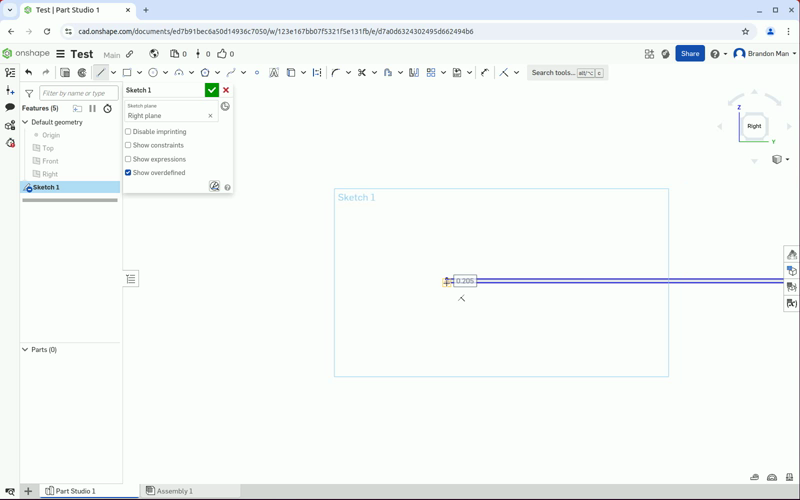
scroll(-6)
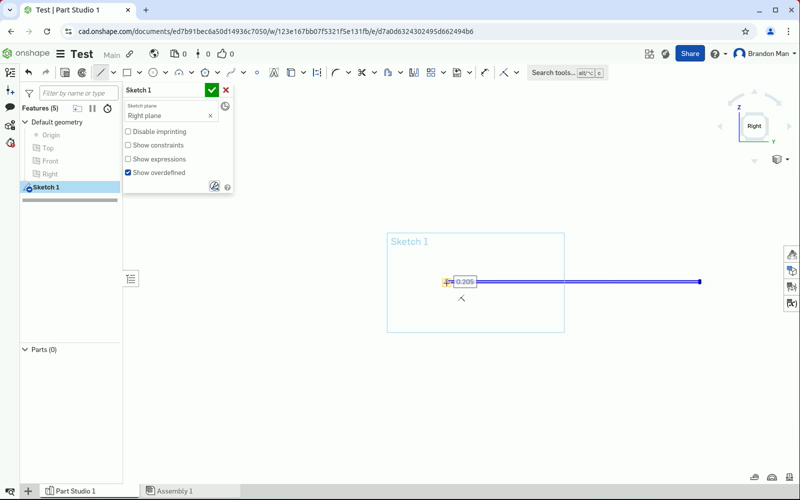
scroll(-6)
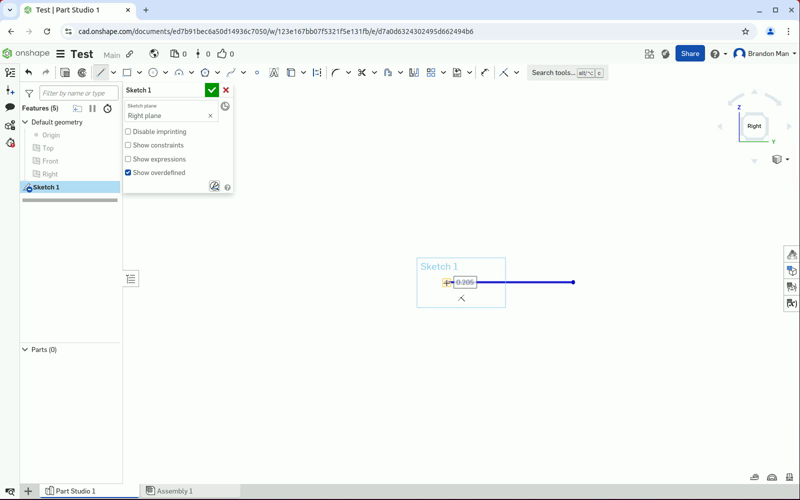
key(esc)
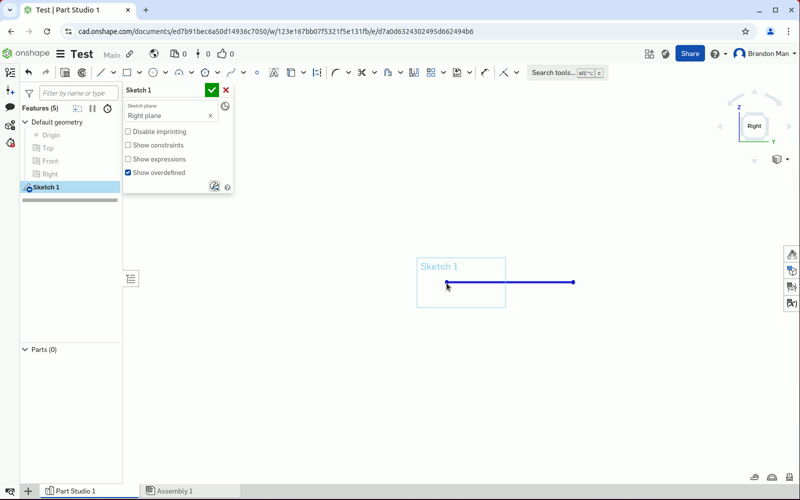
mouse_move(455, 282)
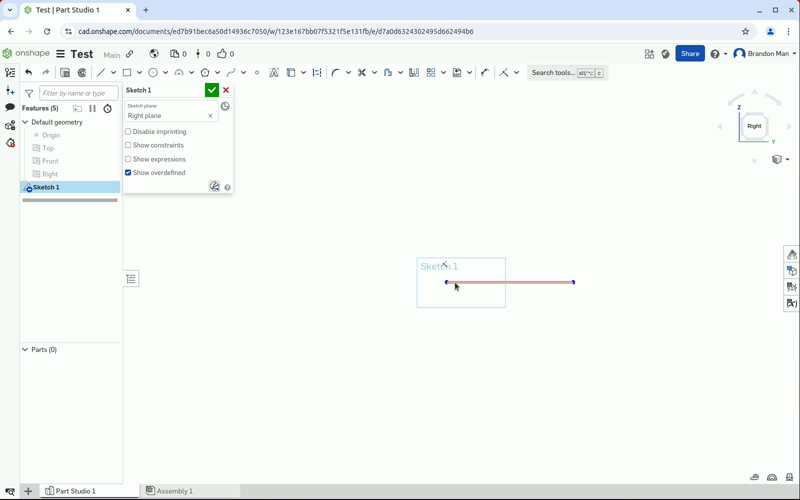
scroll(6)
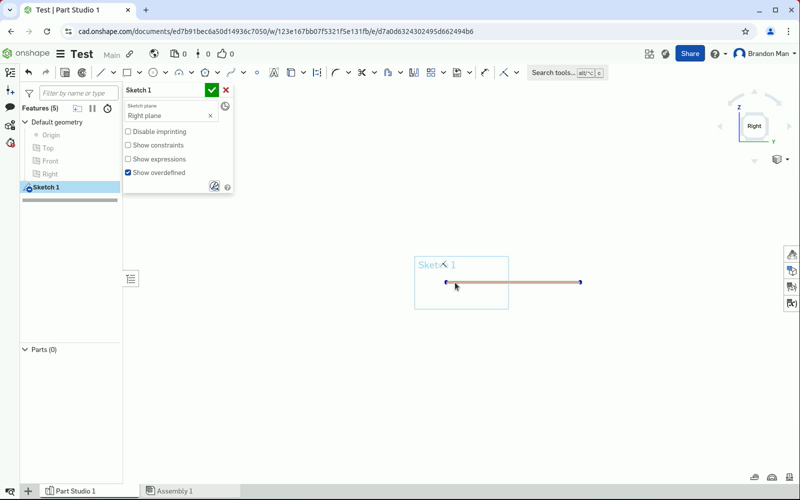
scroll(6)
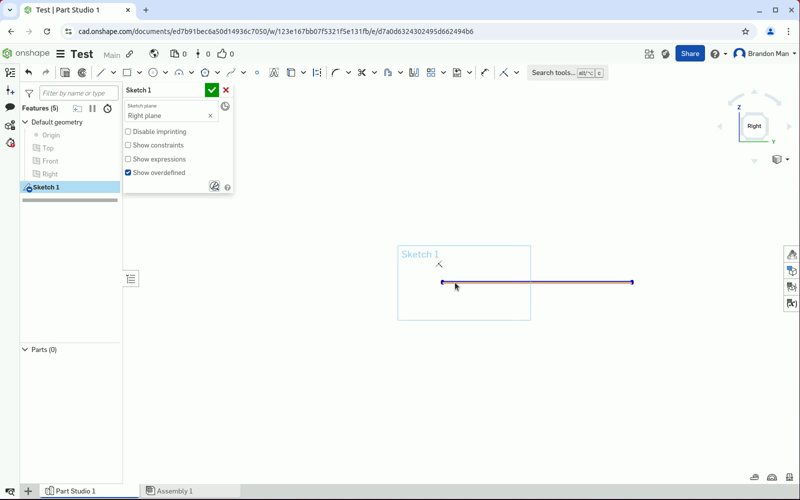
scroll(6)
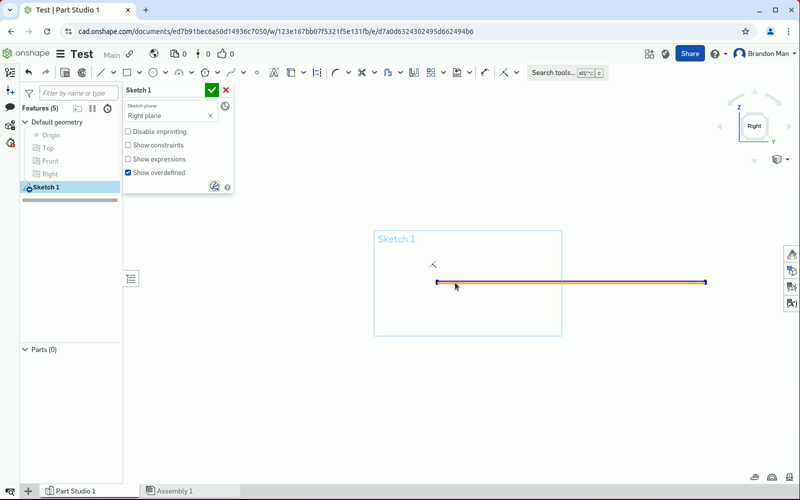
scroll(6)
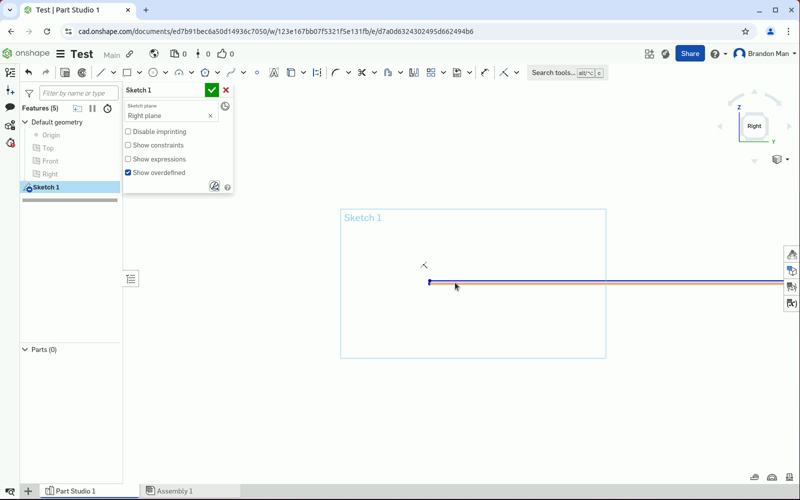
scroll(6)
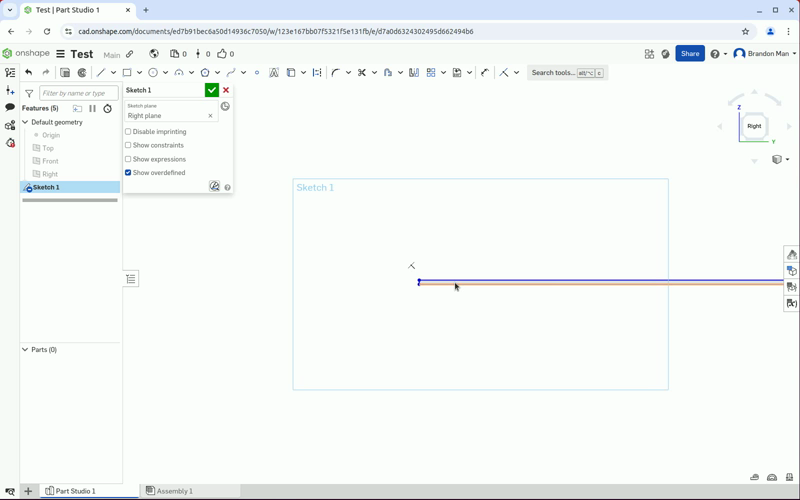
scroll(6)
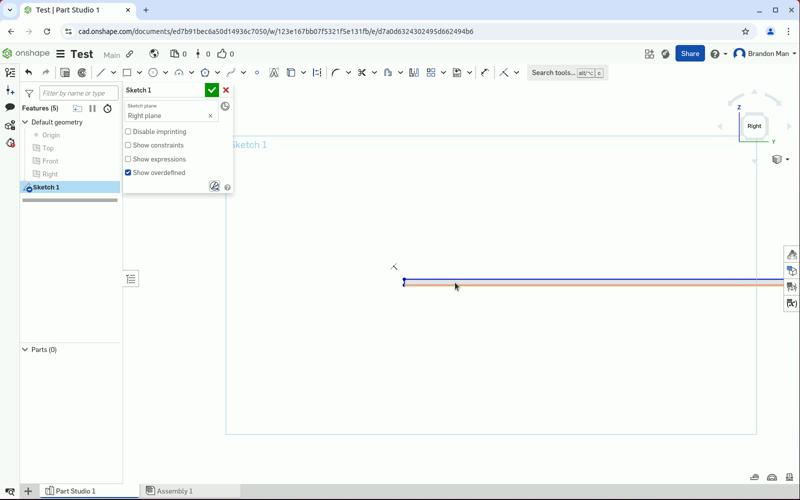
scroll(6)
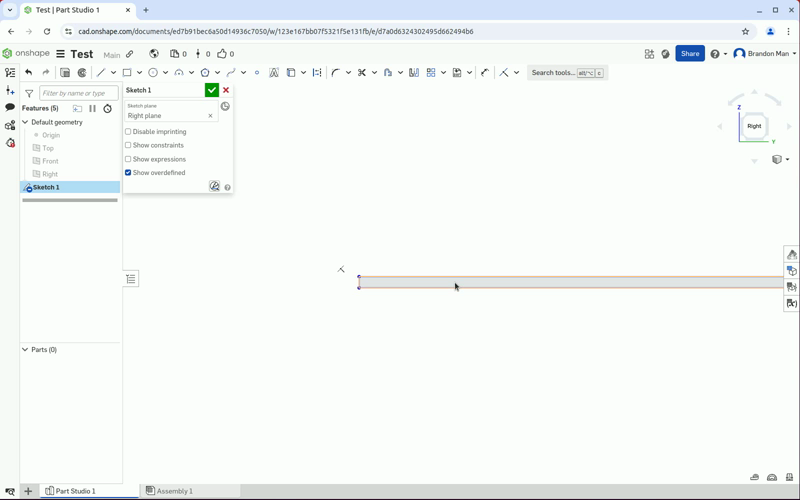
click(455, 282)
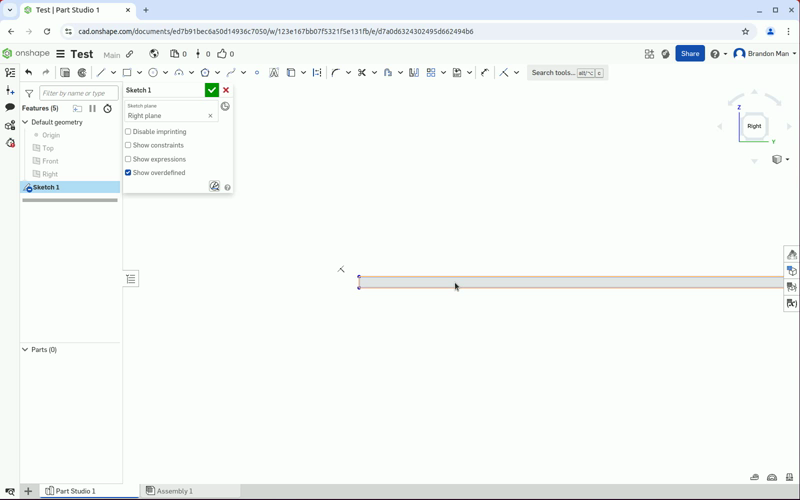
scroll(-6)
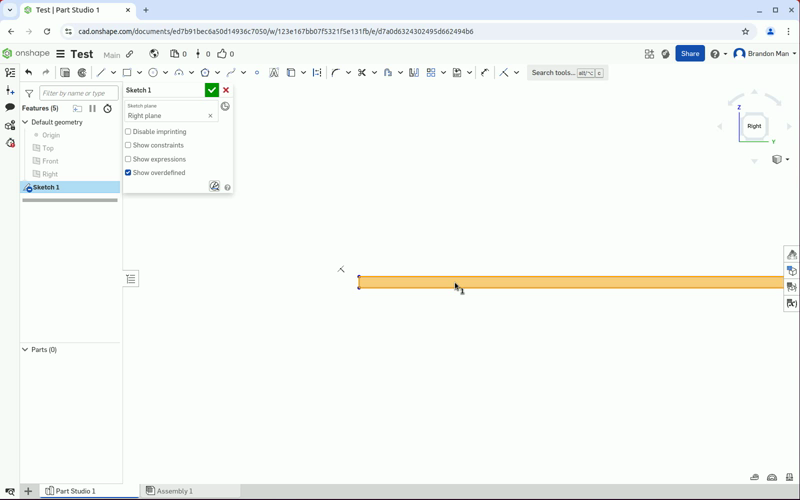
scroll(-6)
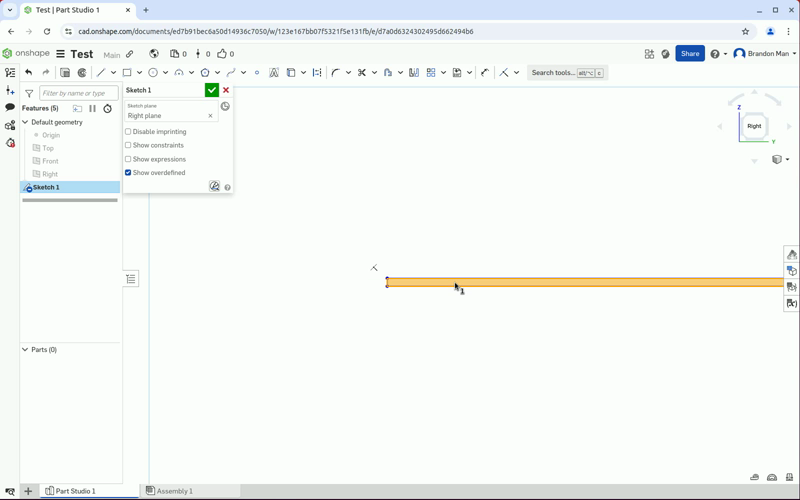
scroll(-6)
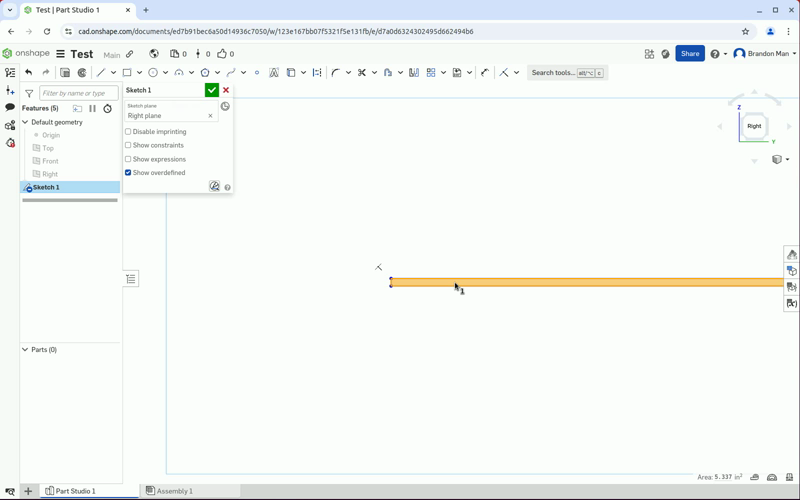
scroll(-6)
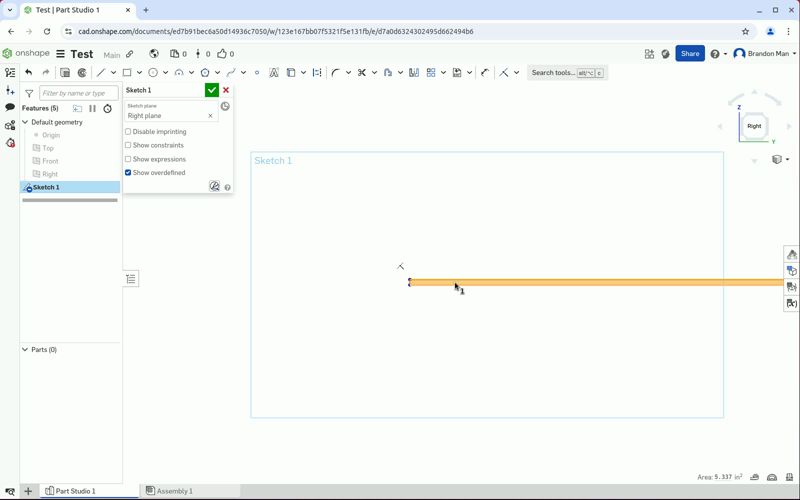
scroll(-6)
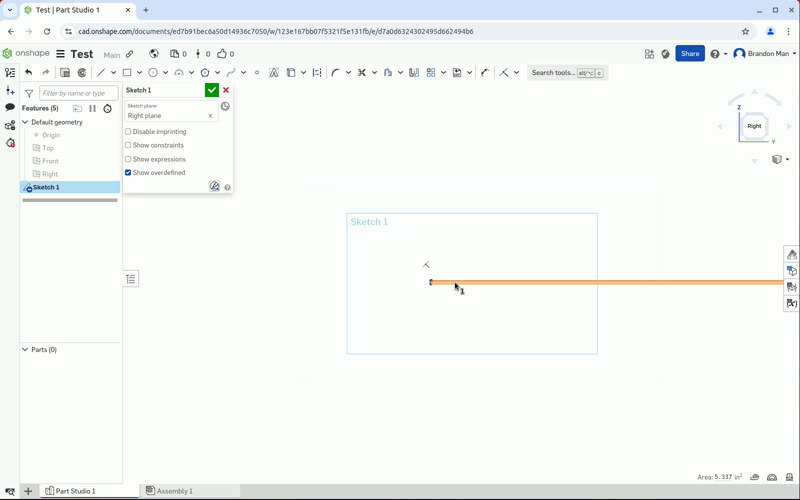
scroll(-6)
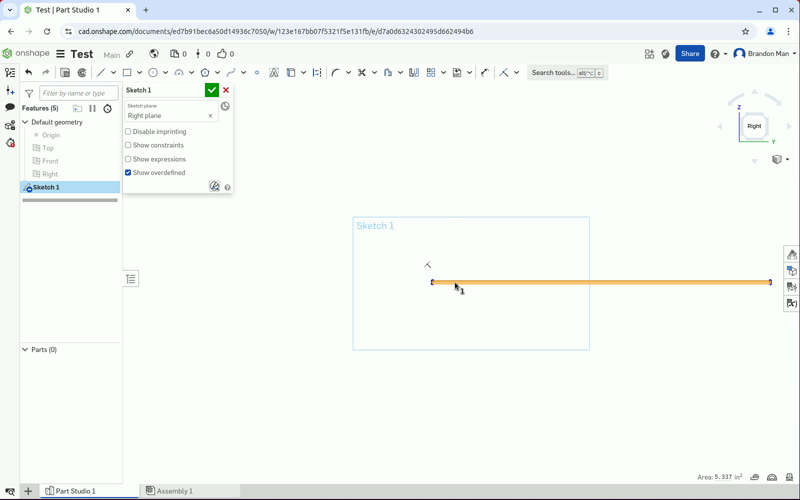
scroll(-6)
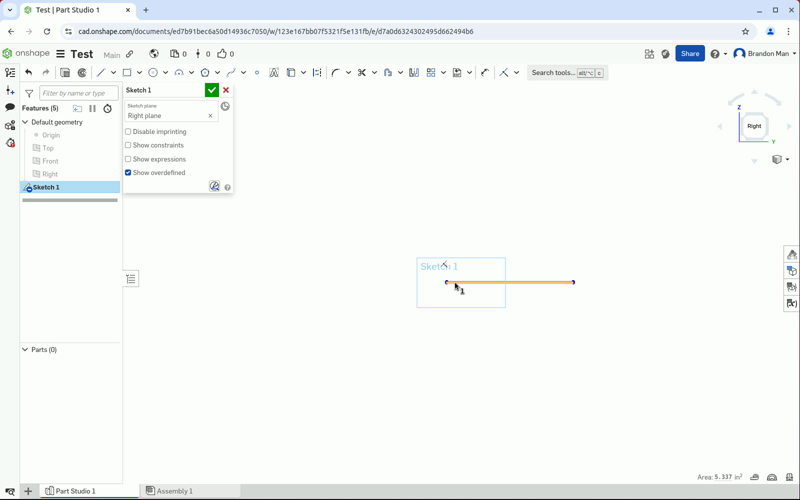
mouse_move(73, 352)
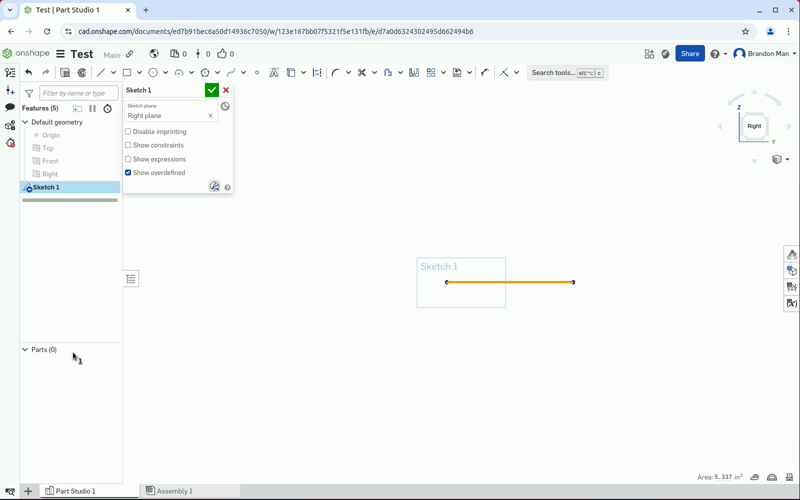
key(shift+y)
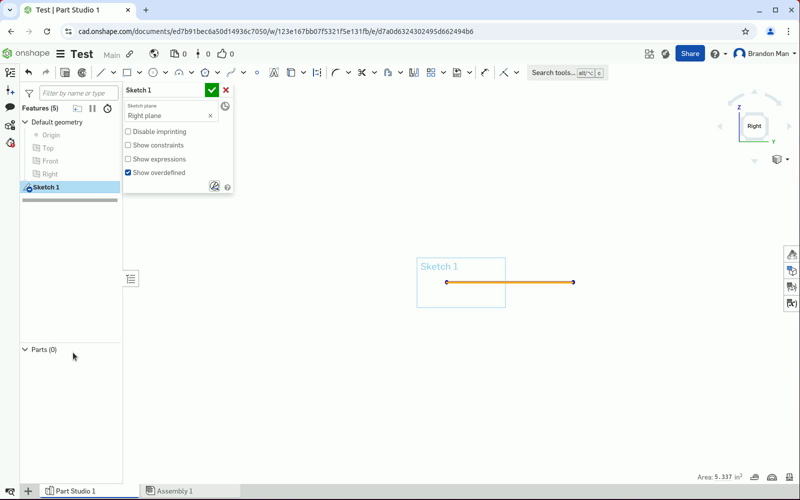
key(shift+e)
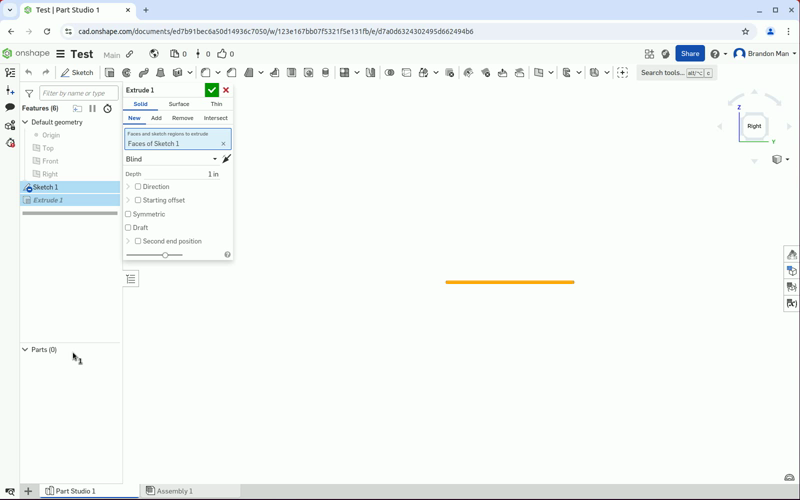
mouse_move(143, 106)
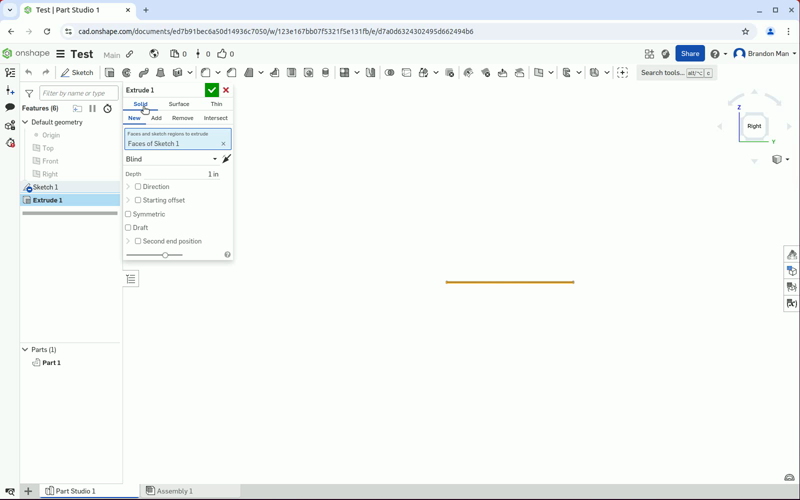
click(143, 106)
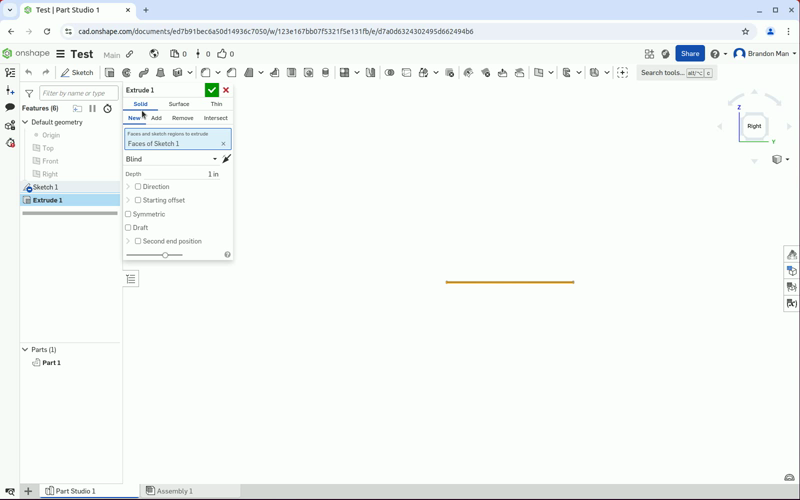
mouse_move(137, 120)
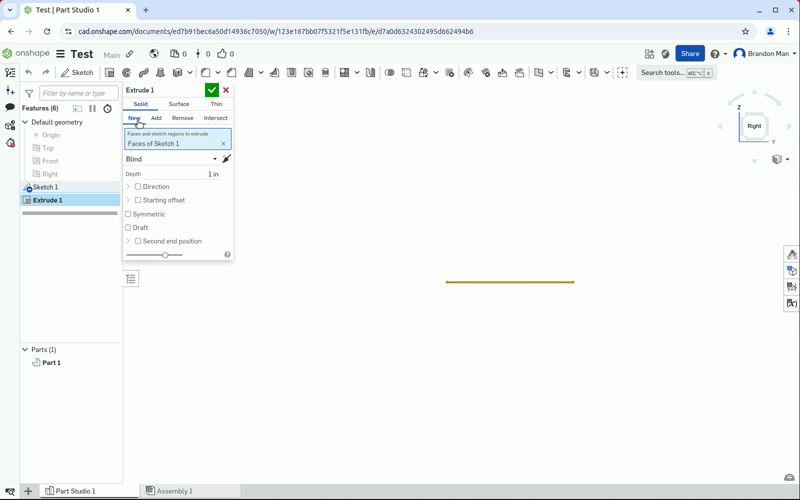
click(137, 120)
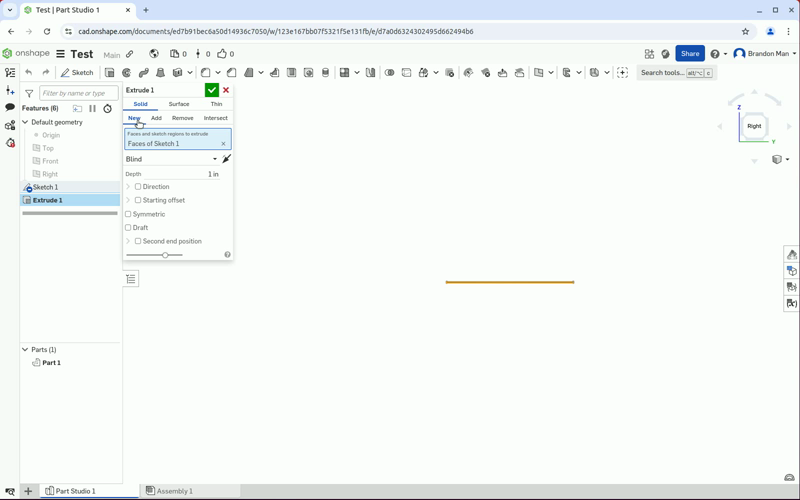
key(tab, 4)
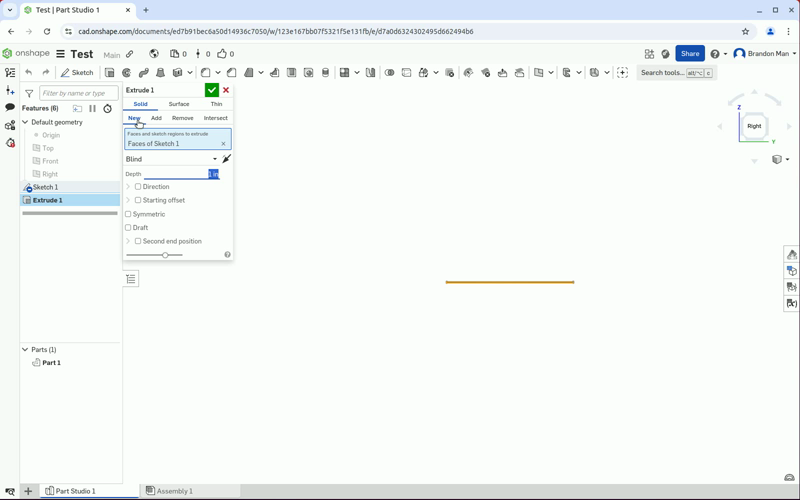
text(0.241)
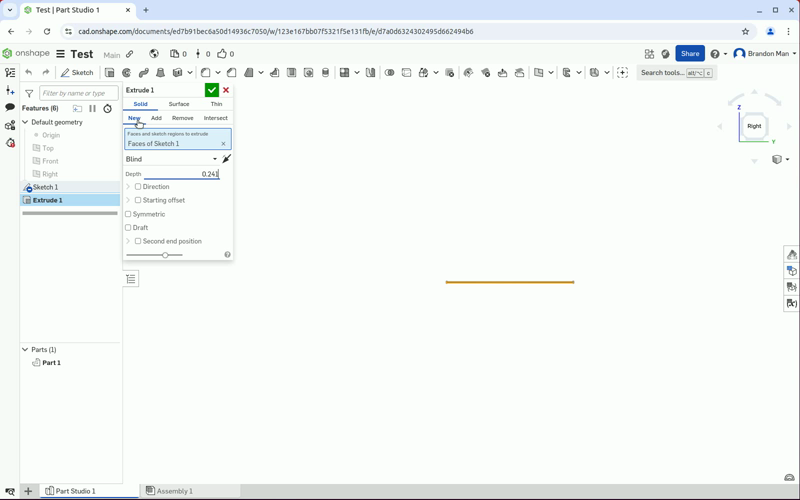
key(enter)
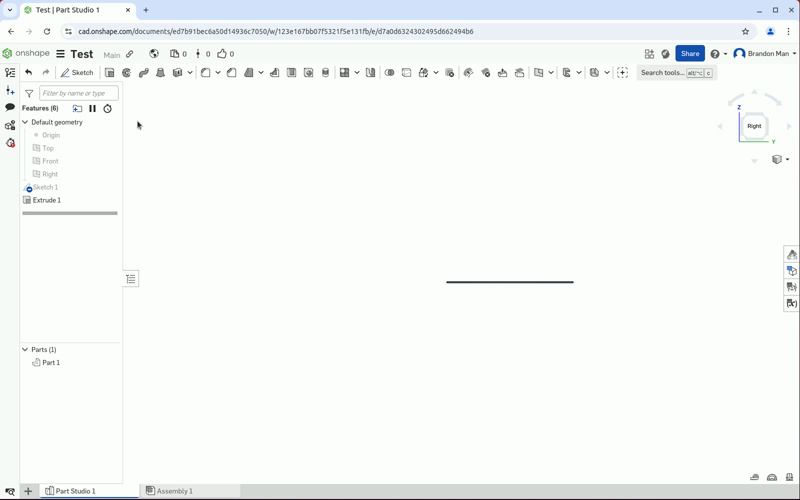
key(shift+h)
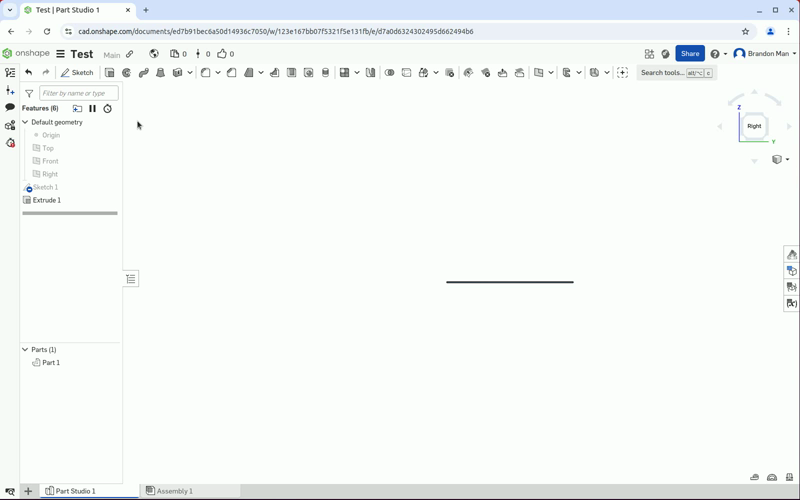
key(shift+h)
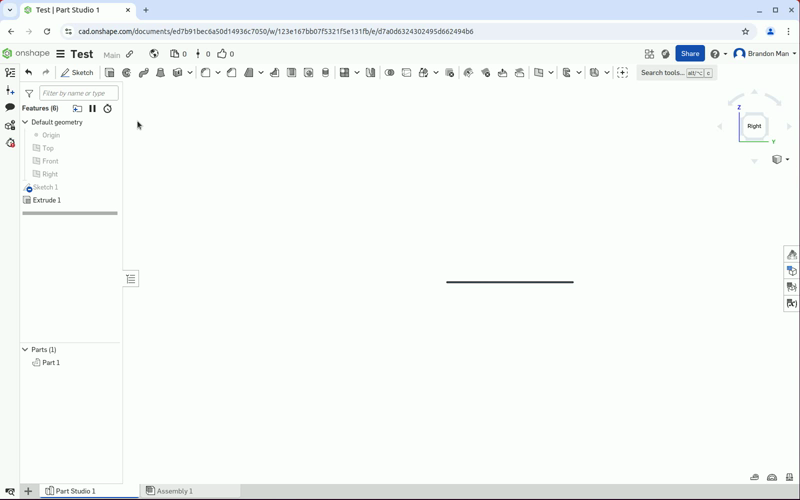
mouse_move(73, 189)
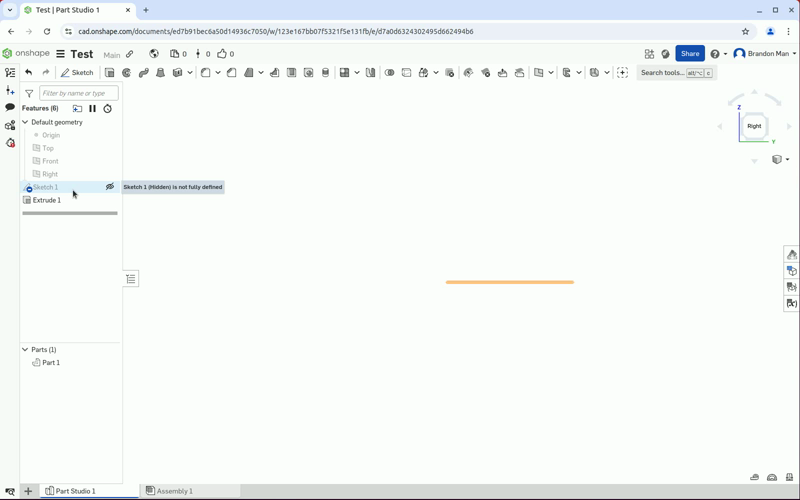
click(73, 189)
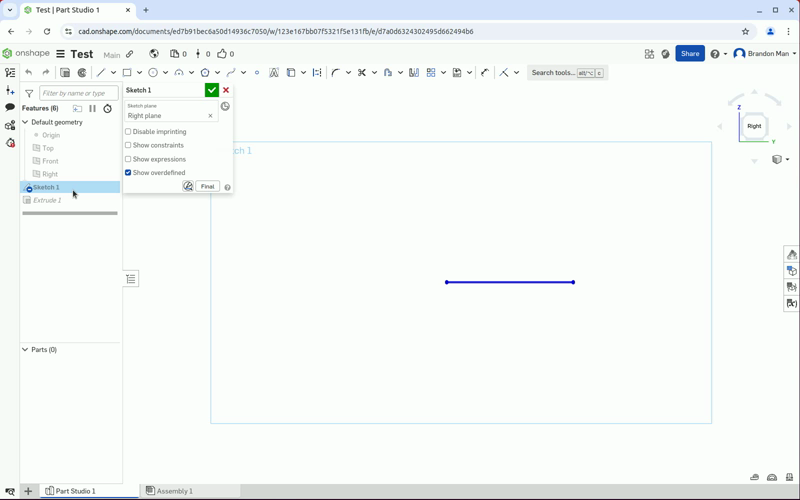
mouse_move(229, 92)
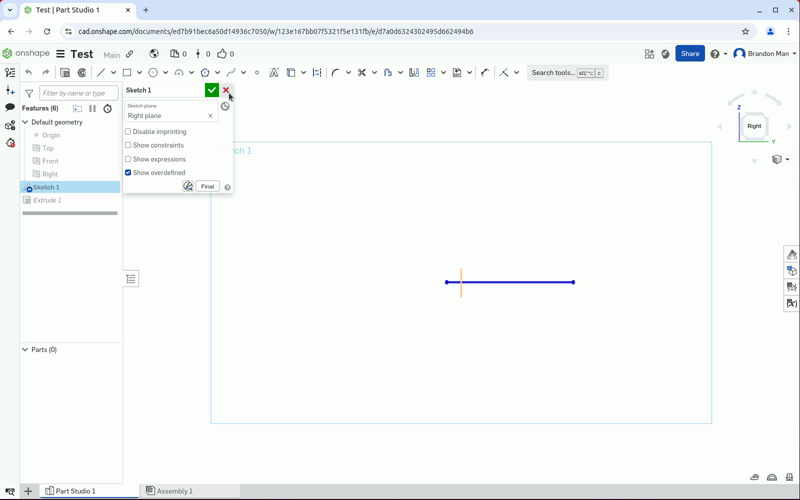
click(229, 92)
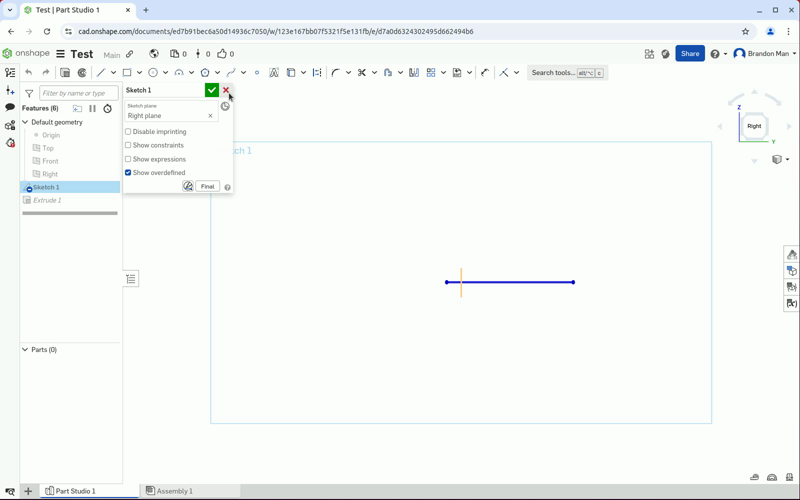
key(shift+s)
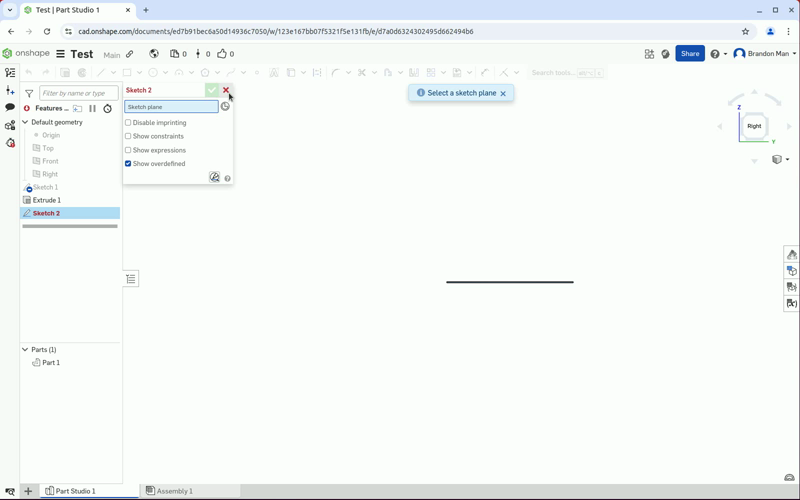
mouse_move(73, 176)
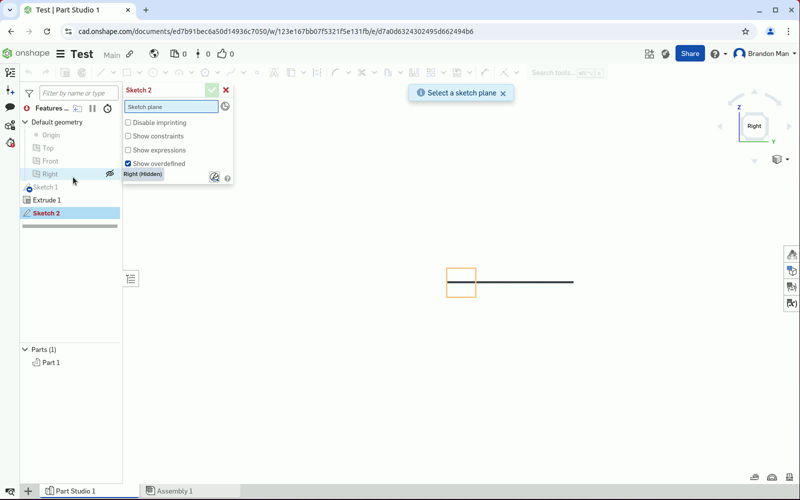
click(73, 176)
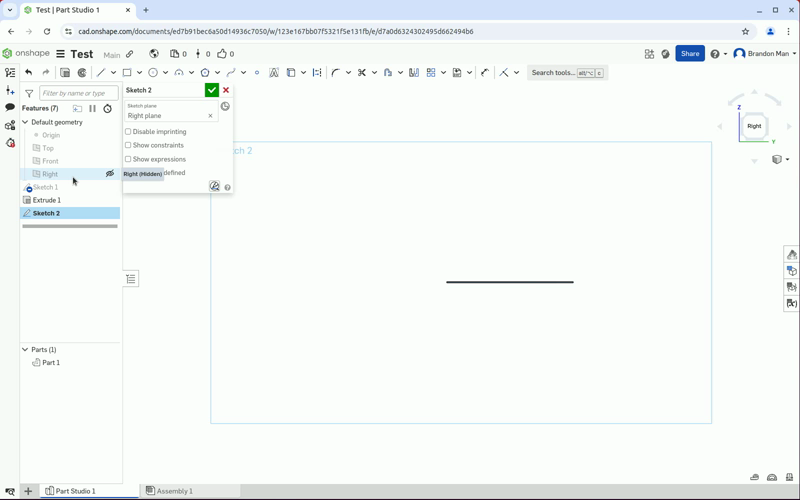
mouse_move(73, 352)
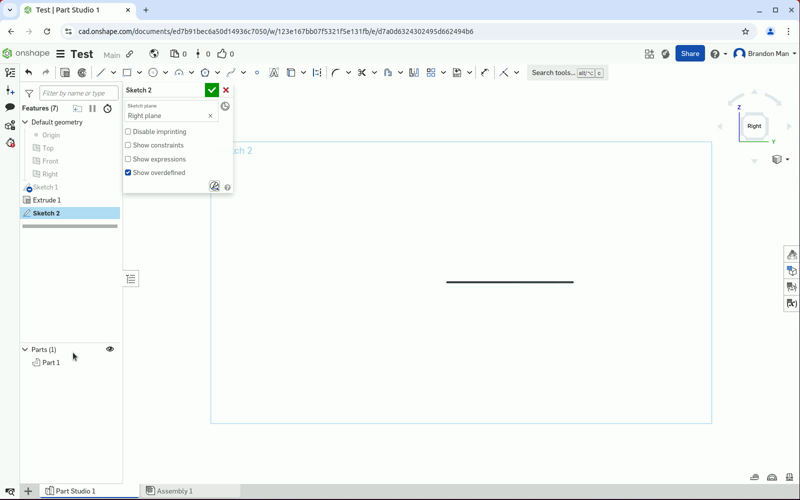
key(y)
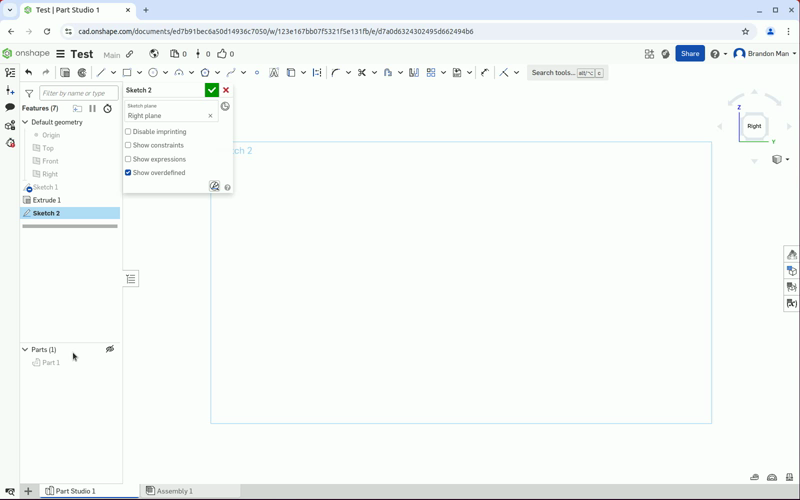
key(l)
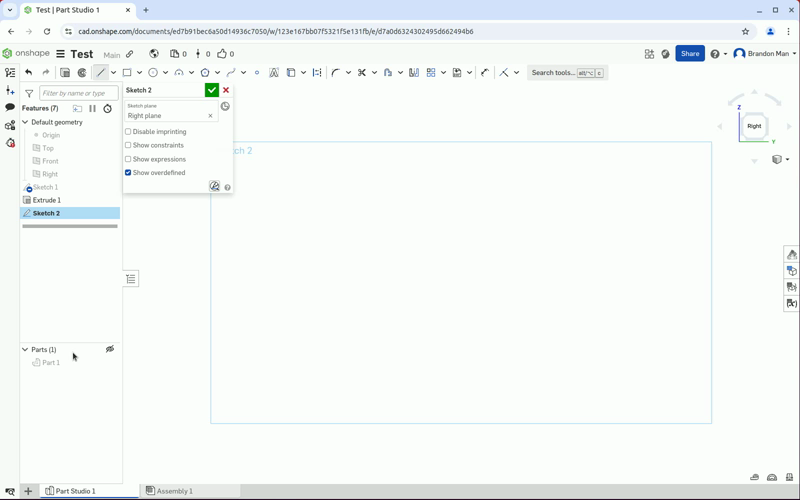
key_down(shift)
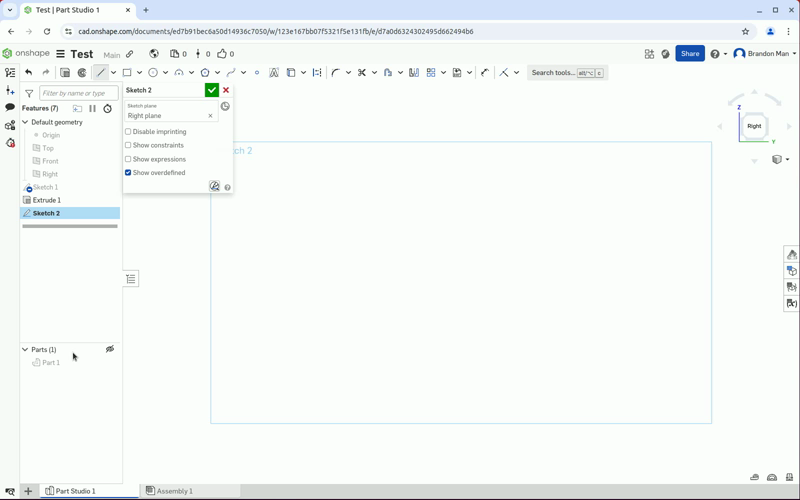
mouse_move(425, 352)
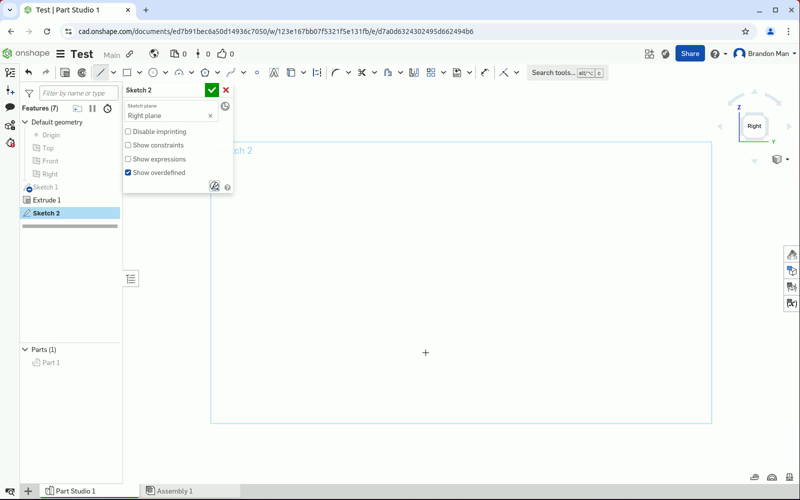
click(425, 352)
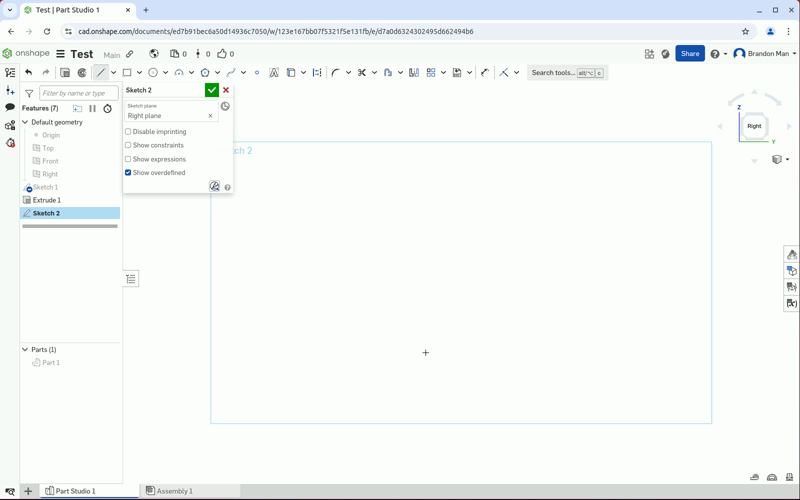
key_up(shift)
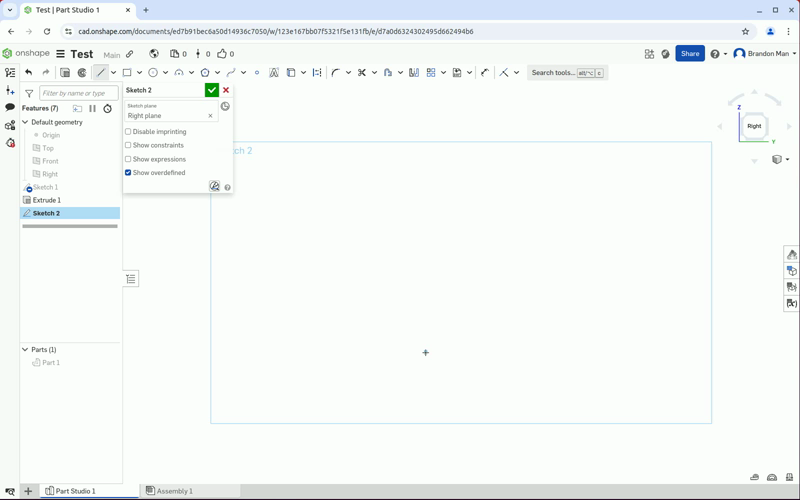
key_down(shift)
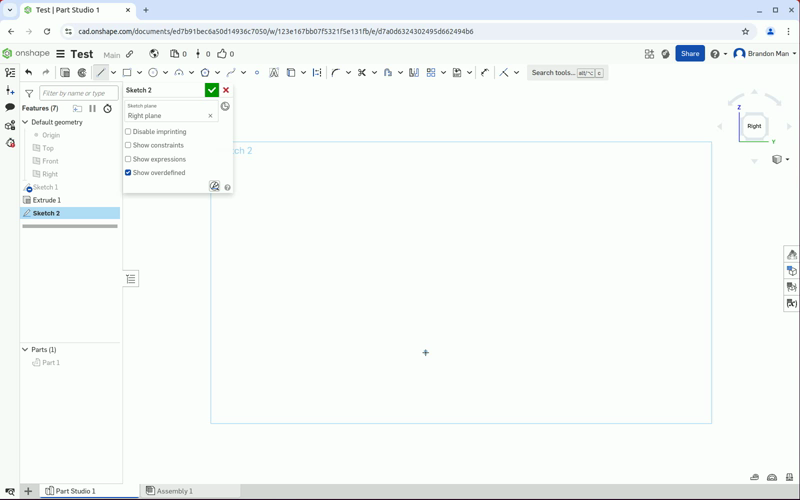
mouse_move(455, 352)
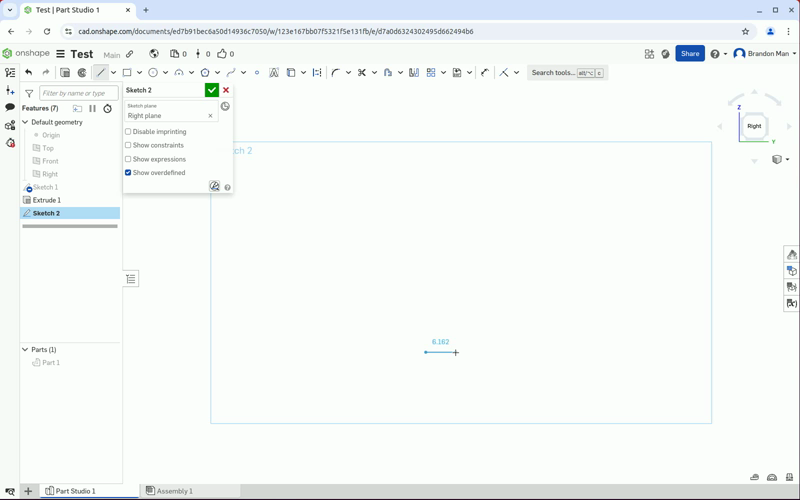
mouse_move(428, 352)
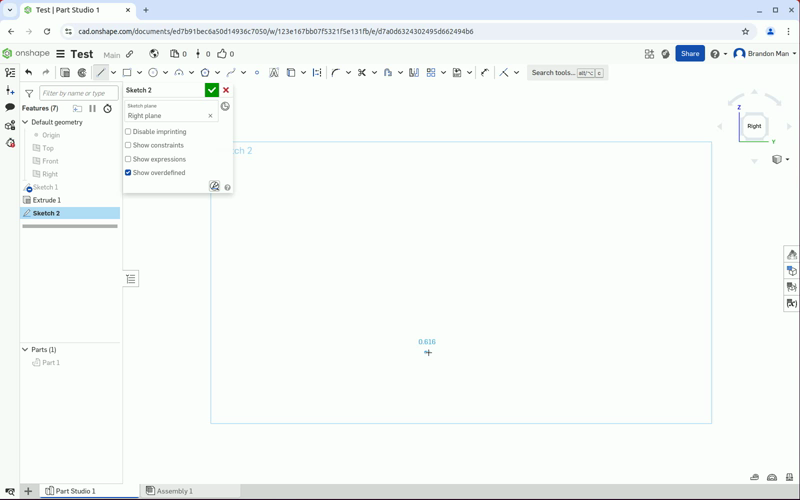
scroll(6)
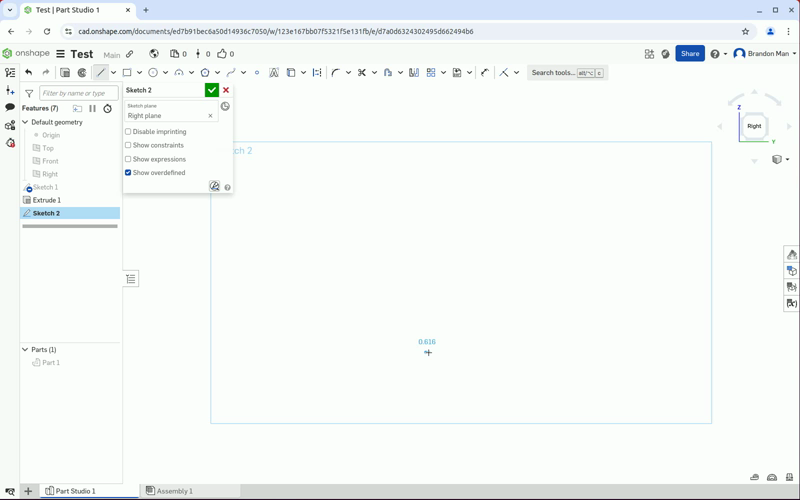
scroll(6)
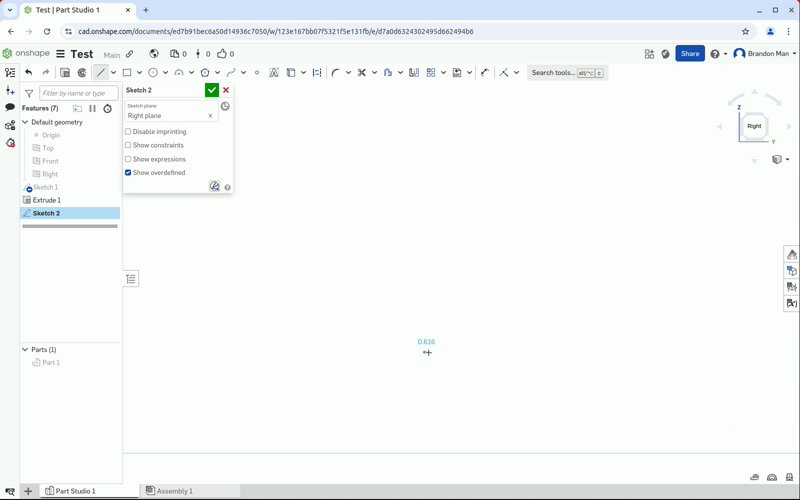
scroll(6)
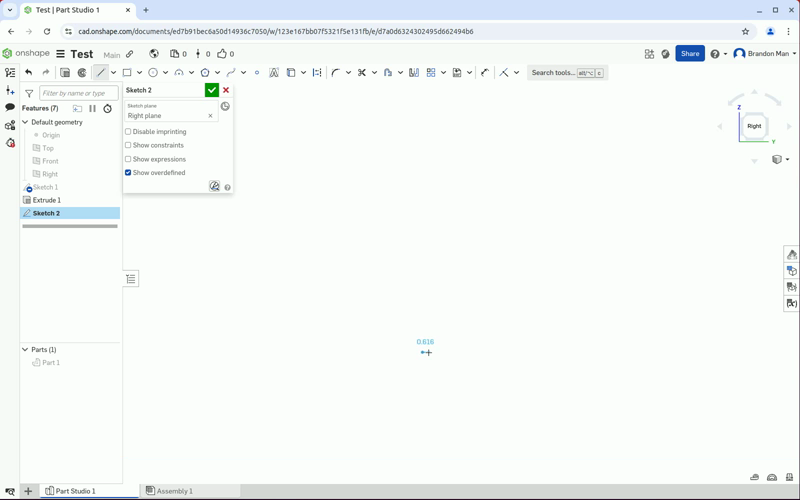
scroll(6)
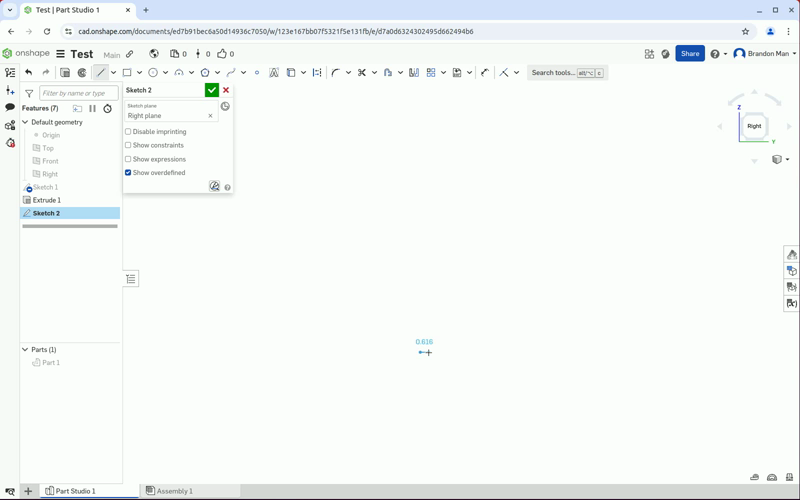
scroll(6)
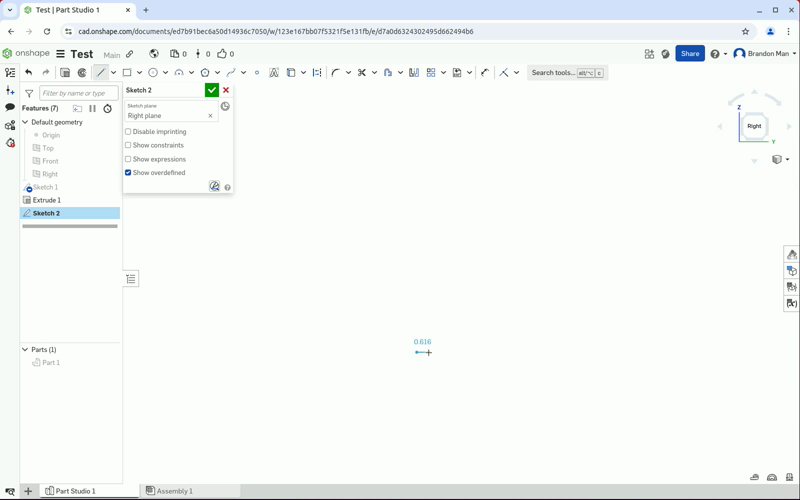
scroll(6)
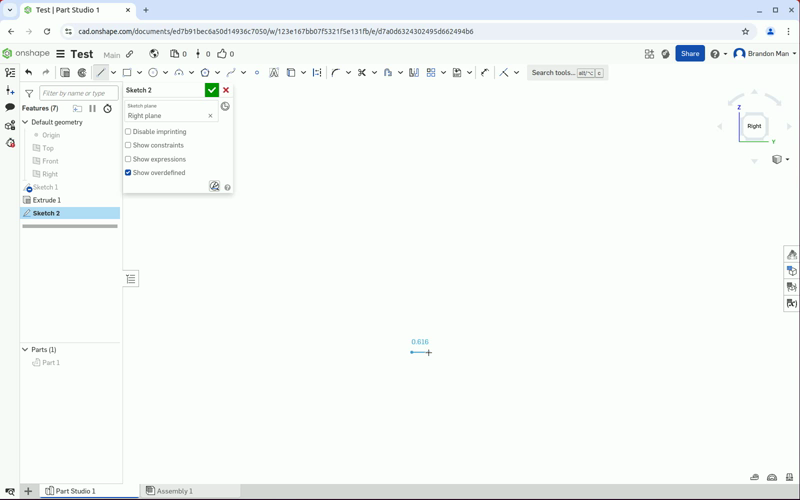
scroll(6)
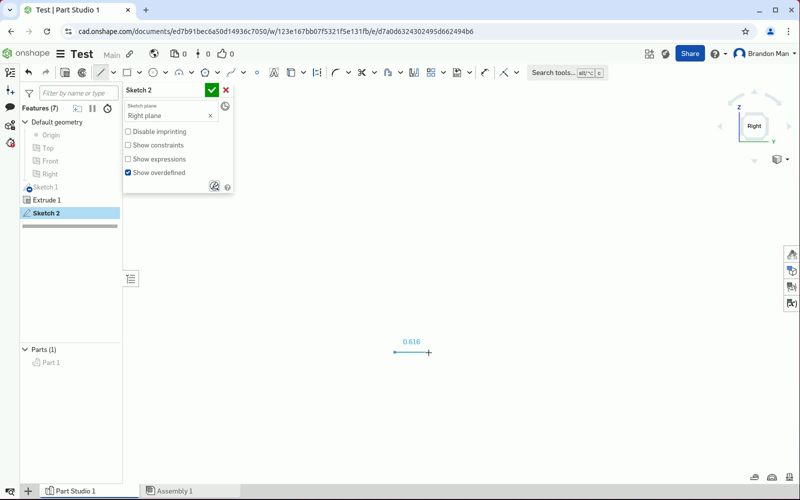
click(428, 352)
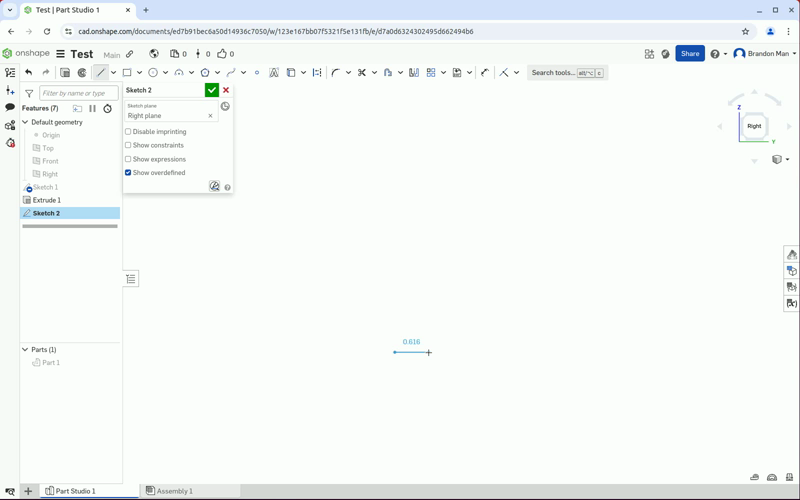
scroll(-6)
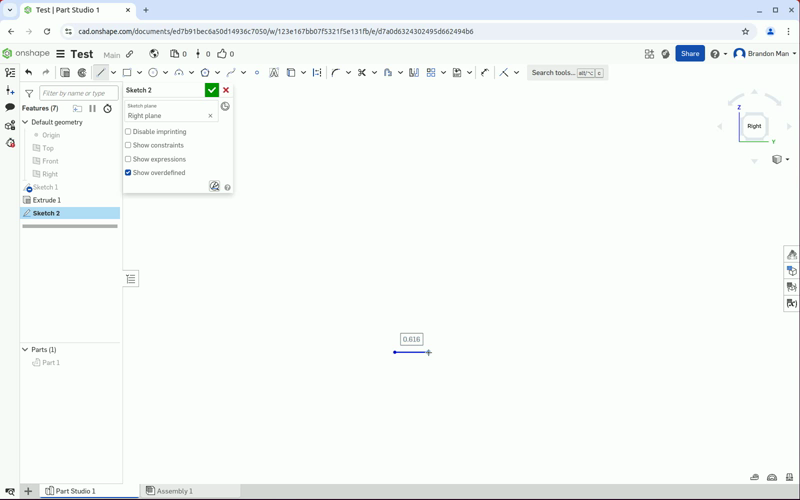
scroll(-6)
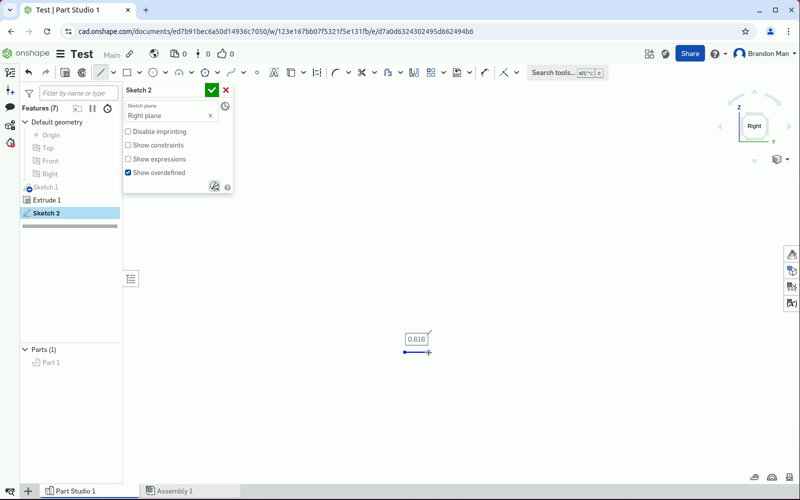
scroll(-6)
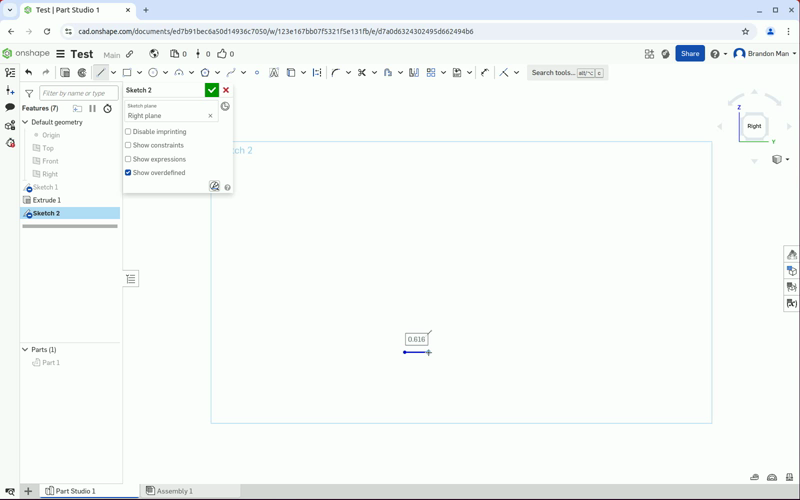
scroll(-6)
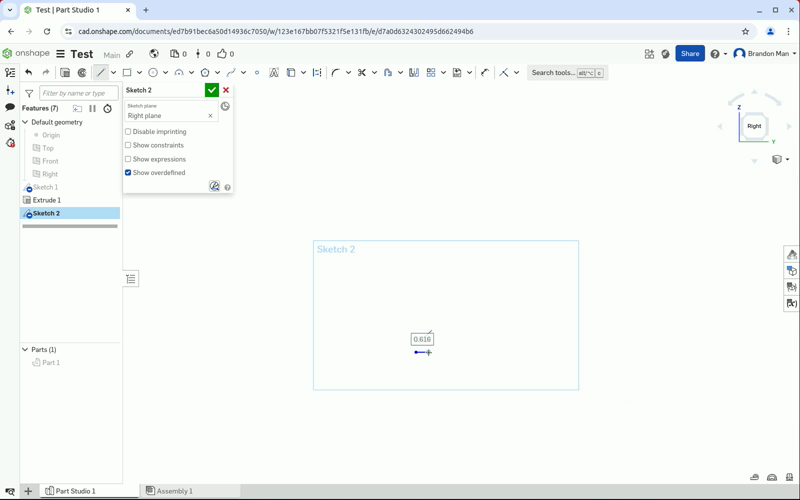
scroll(-6)
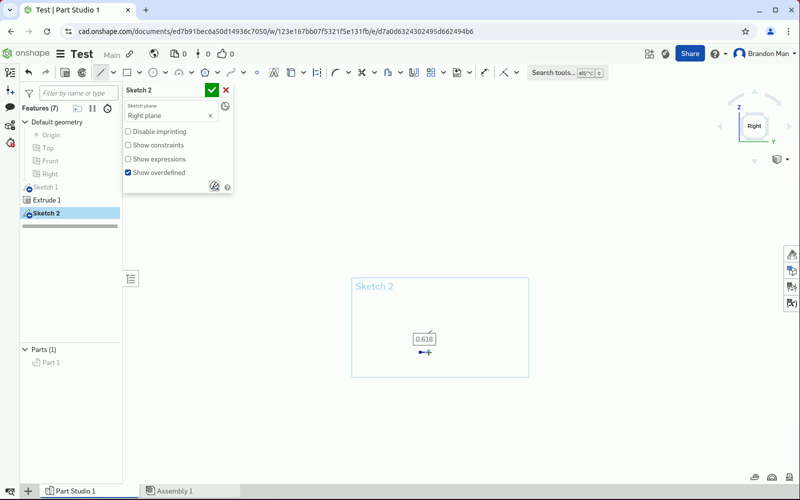
scroll(-6)
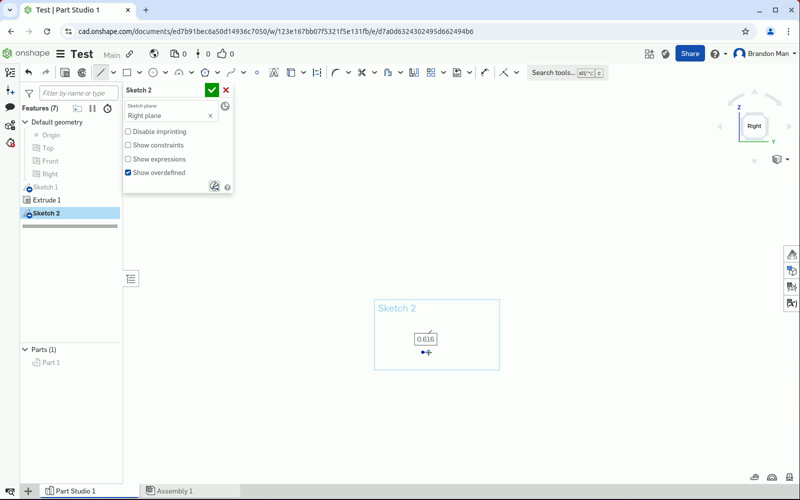
scroll(-6)
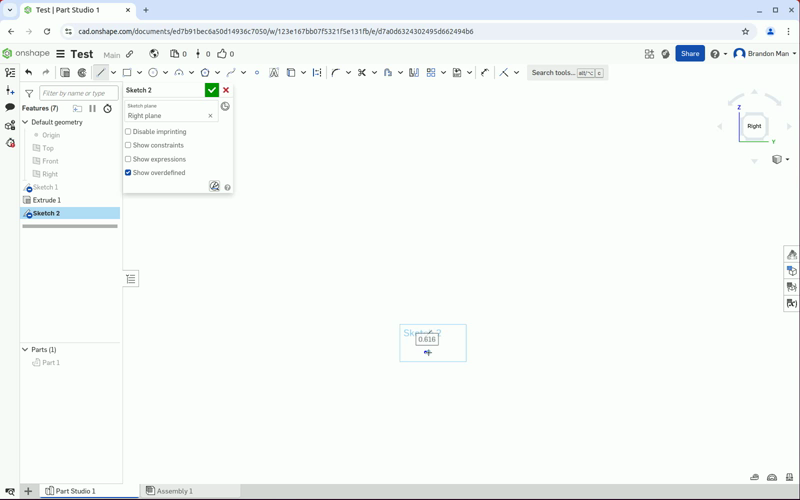
key_up(shift)
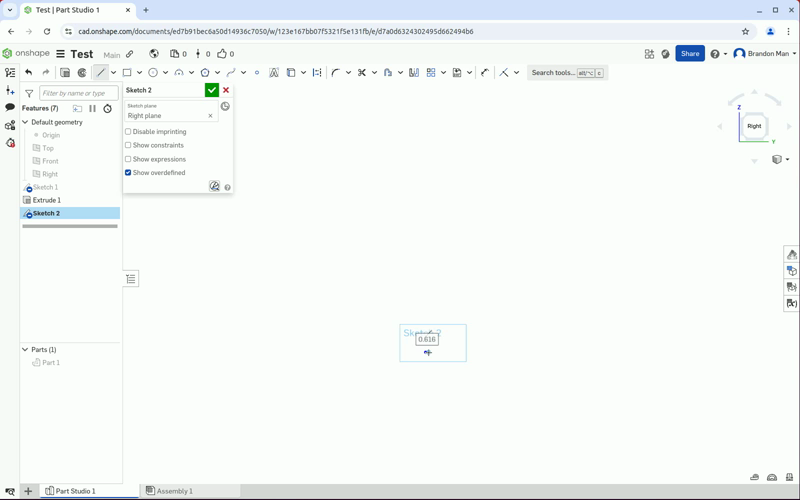
key_down(shift)
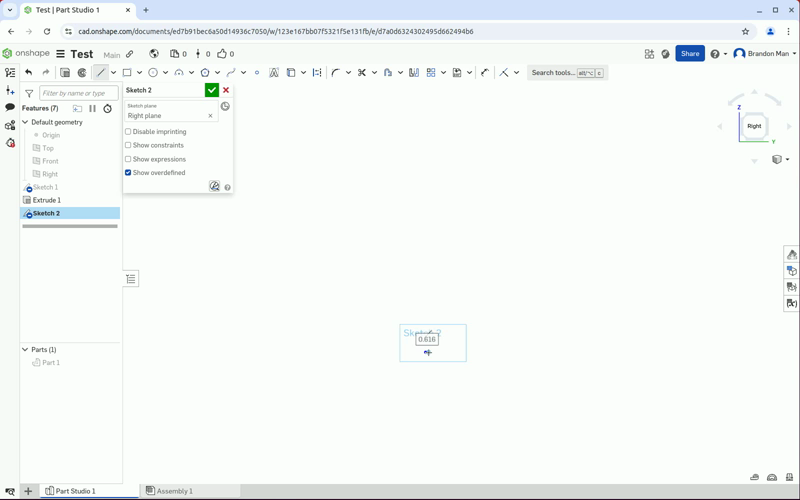
mouse_move(428, 283)
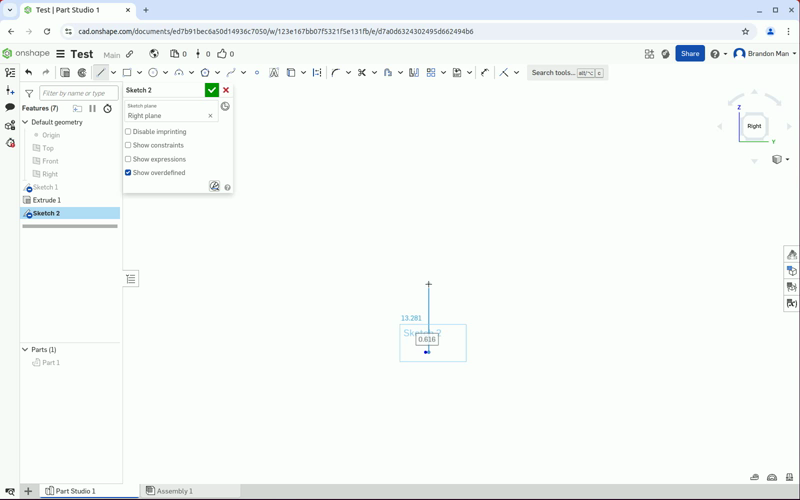
click(428, 283)
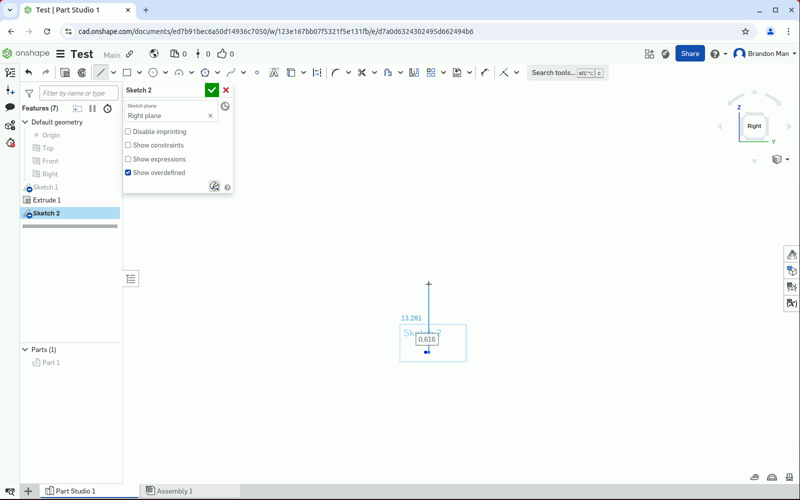
key_up(shift)
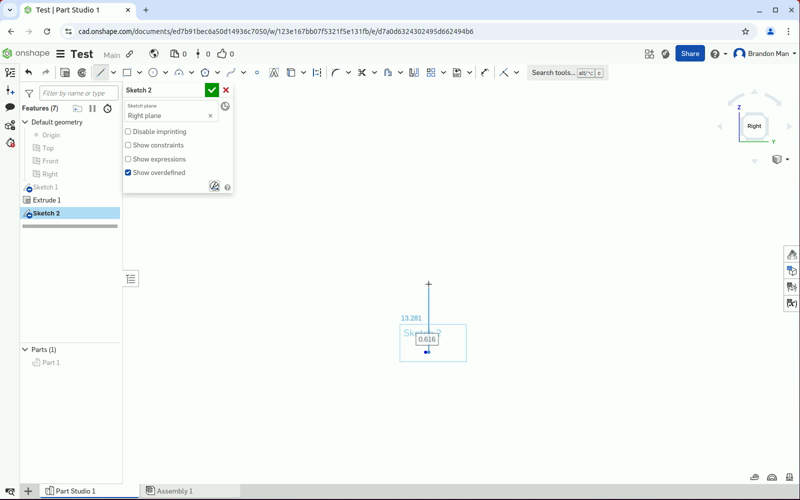
key_down(shift)
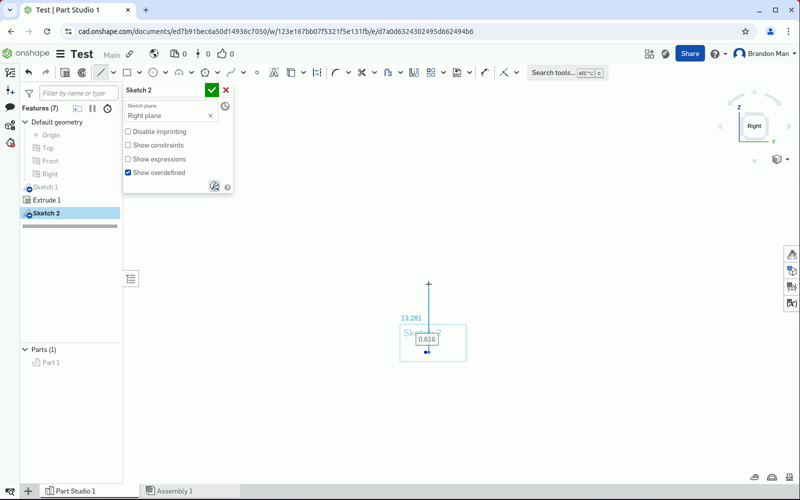
mouse_move(458, 283)
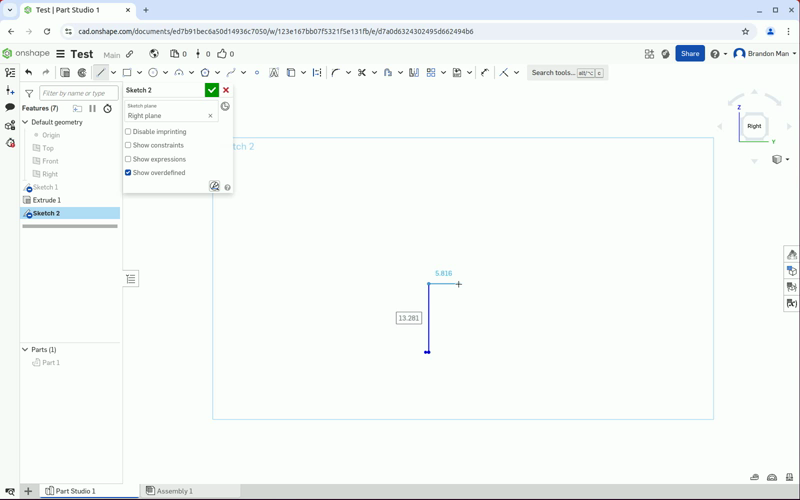
mouse_move(425, 283)
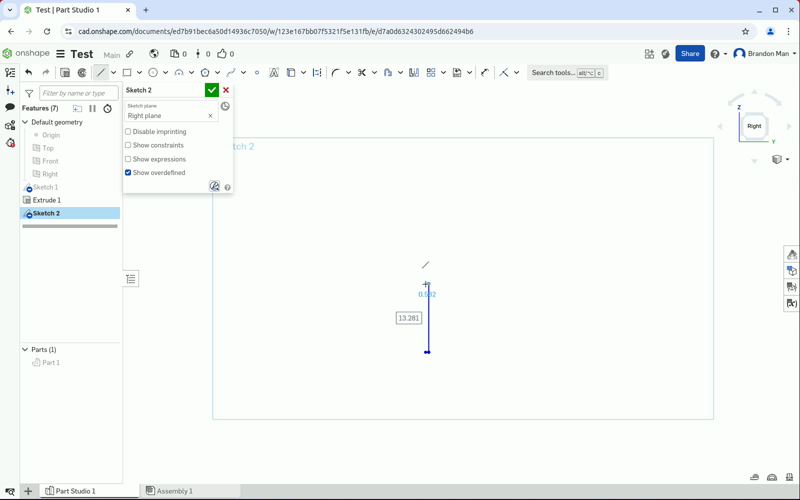
scroll(6)
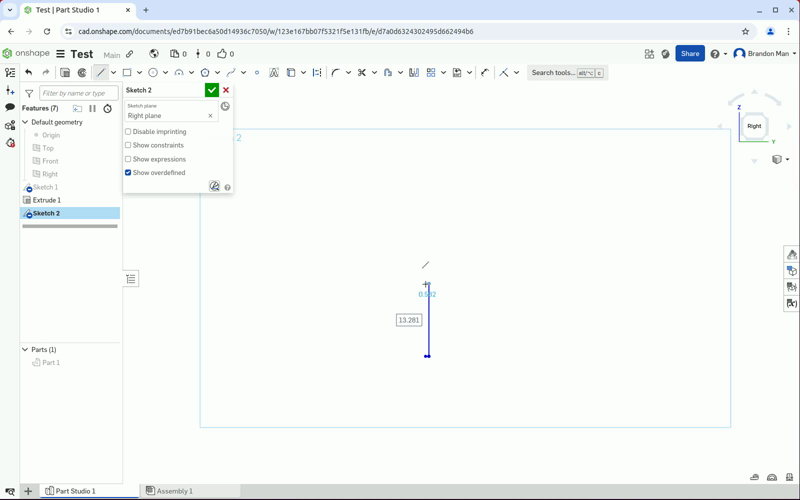
scroll(6)
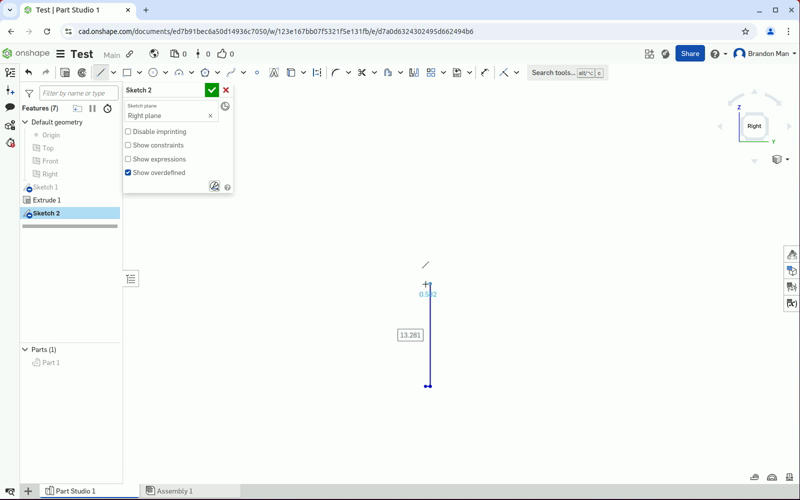
scroll(6)
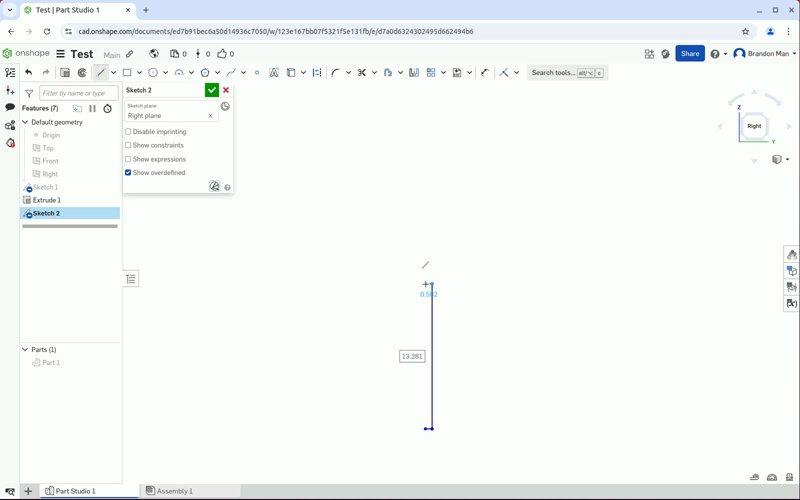
scroll(6)
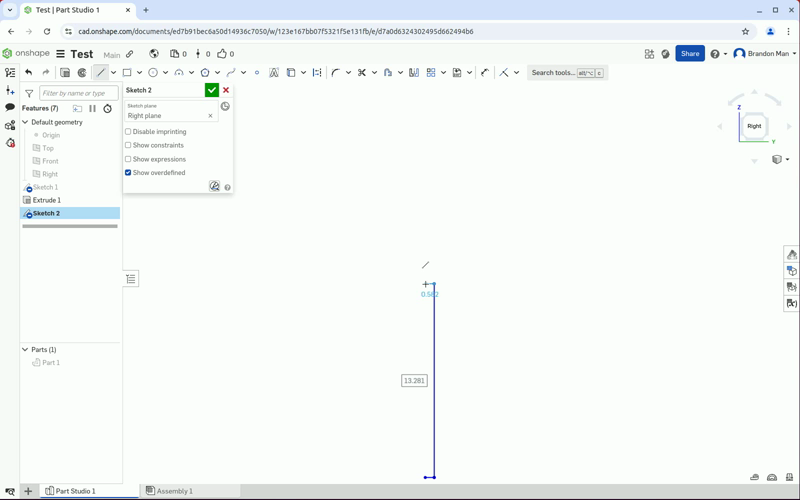
scroll(6)
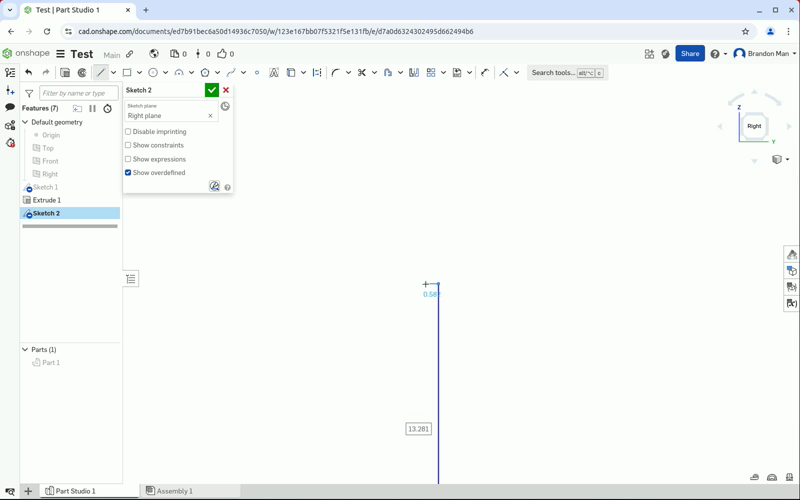
scroll(6)
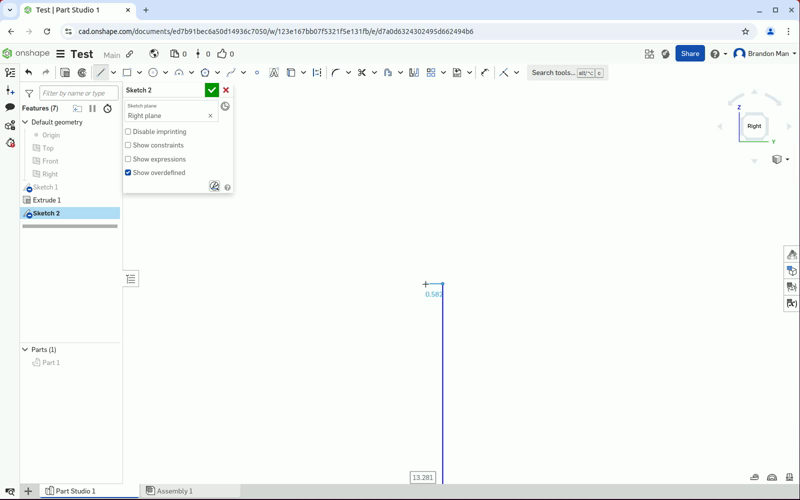
scroll(6)
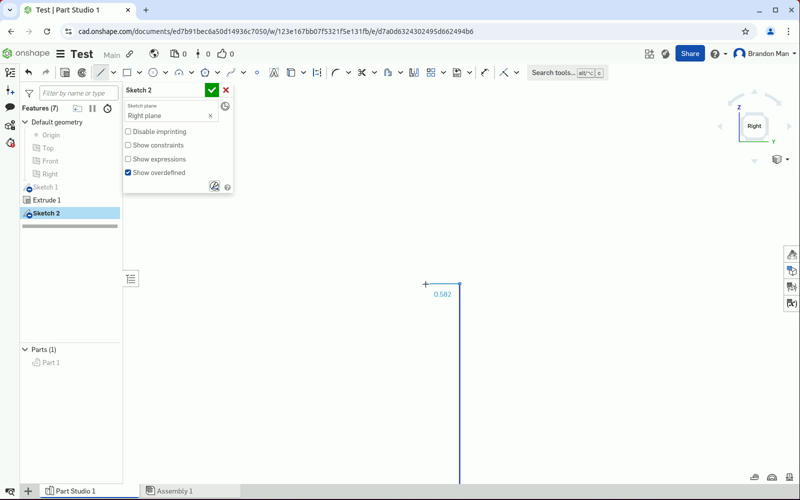
click(425, 283)
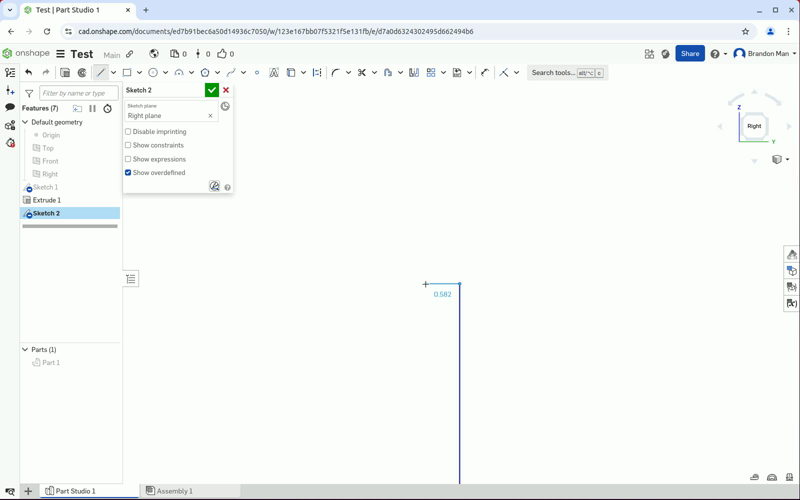
scroll(-6)
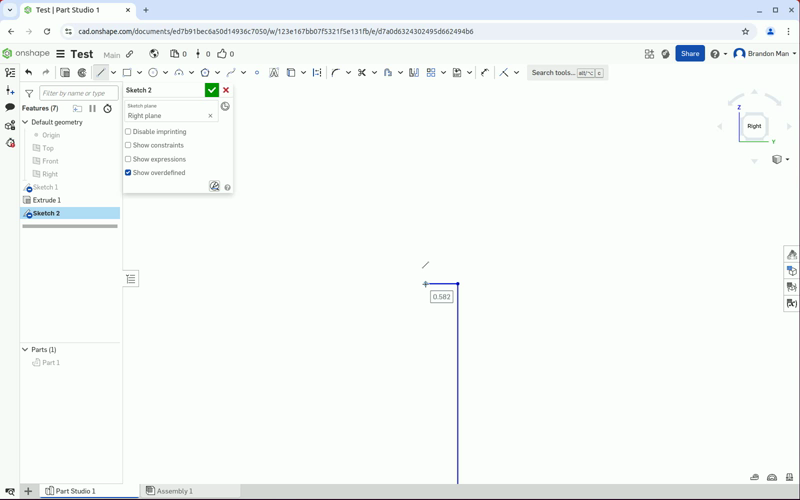
scroll(-6)
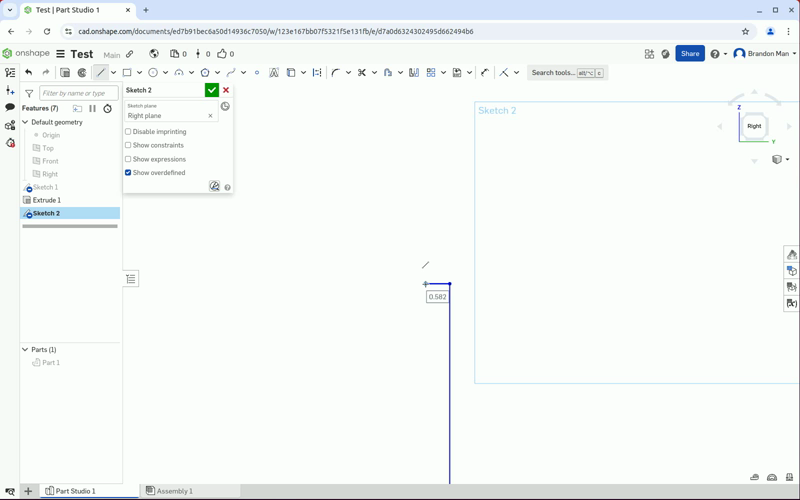
scroll(-6)
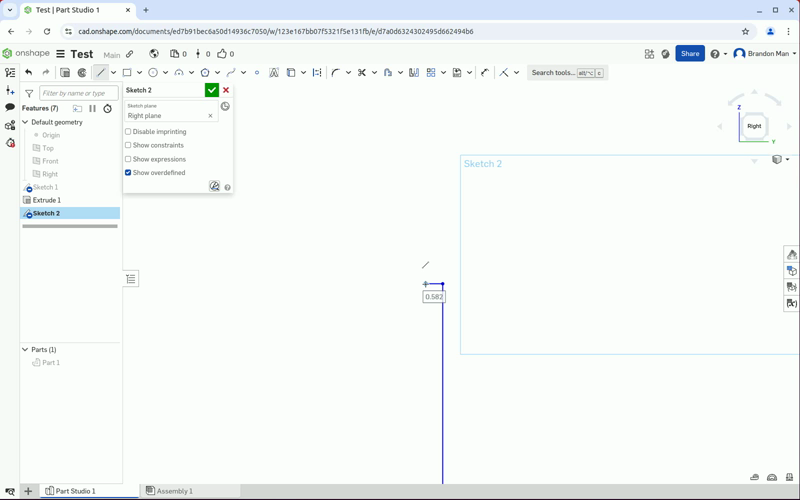
scroll(-6)
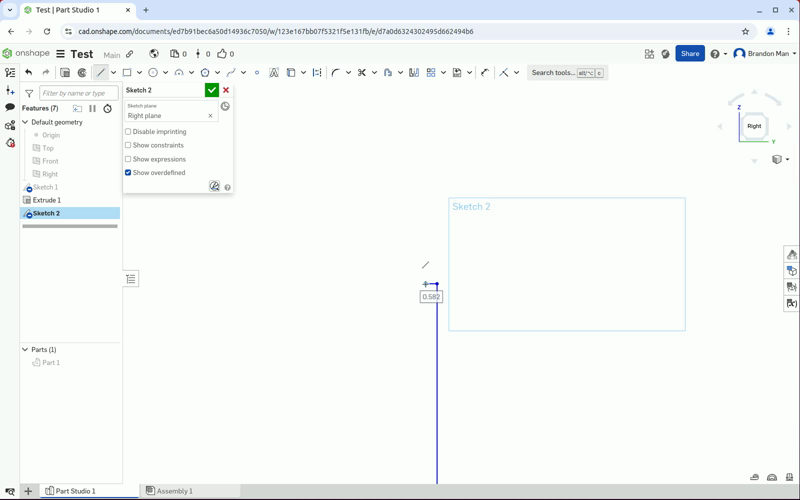
scroll(-6)
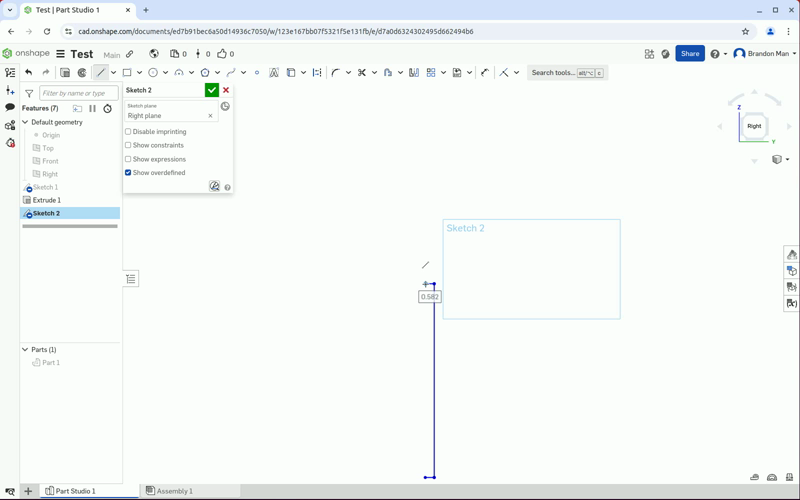
scroll(-6)
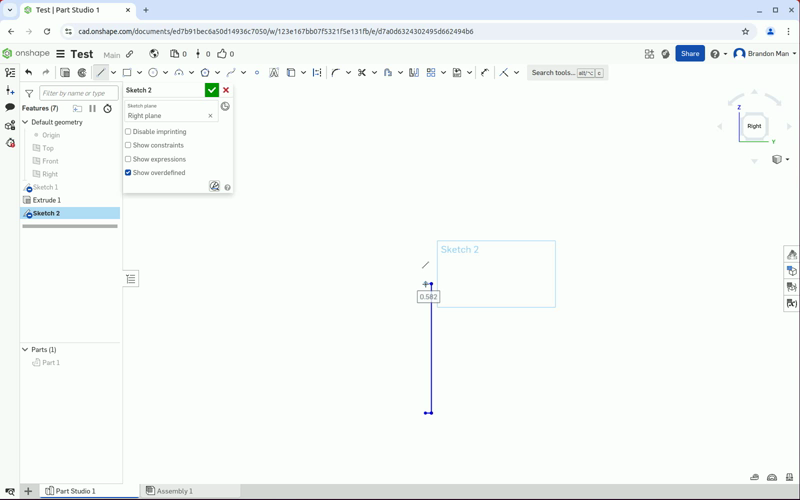
scroll(-6)
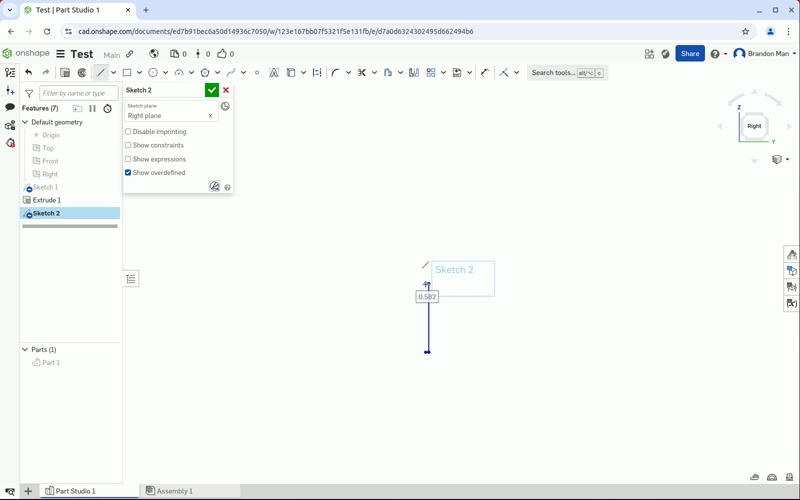
key_up(shift)
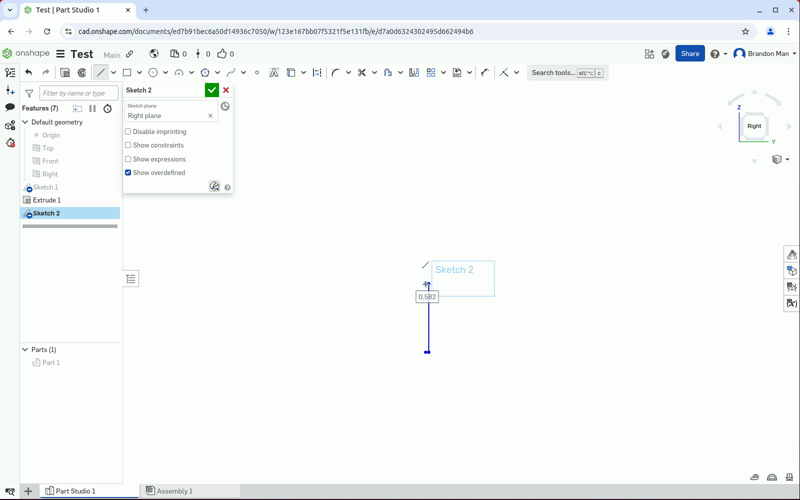
key_down(shift)
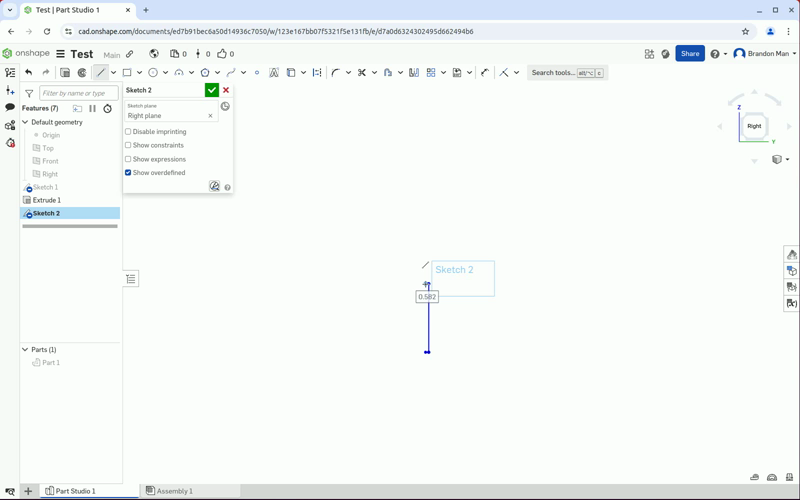
mouse_move(425, 352)
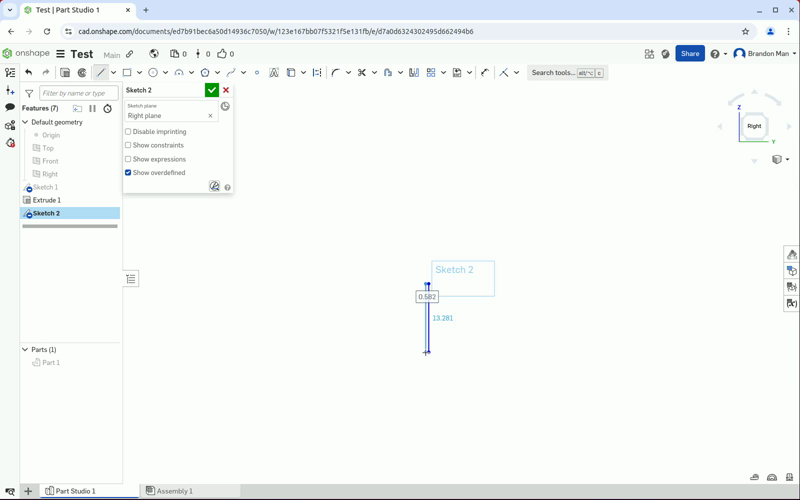
scroll(6)
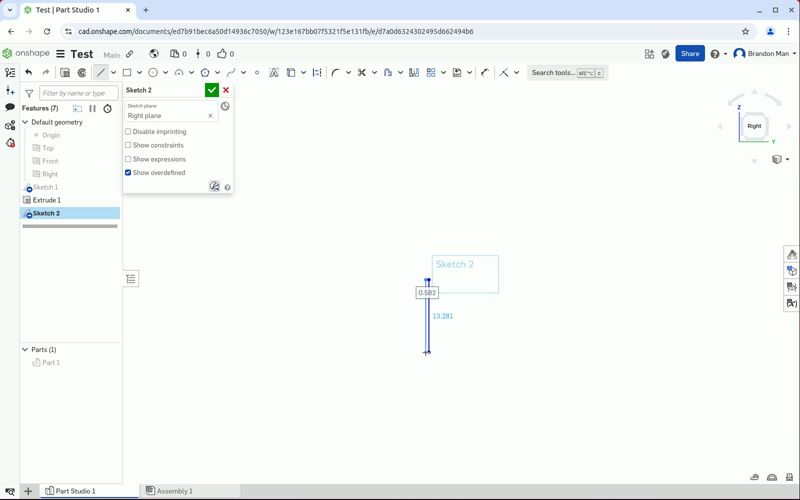
scroll(6)
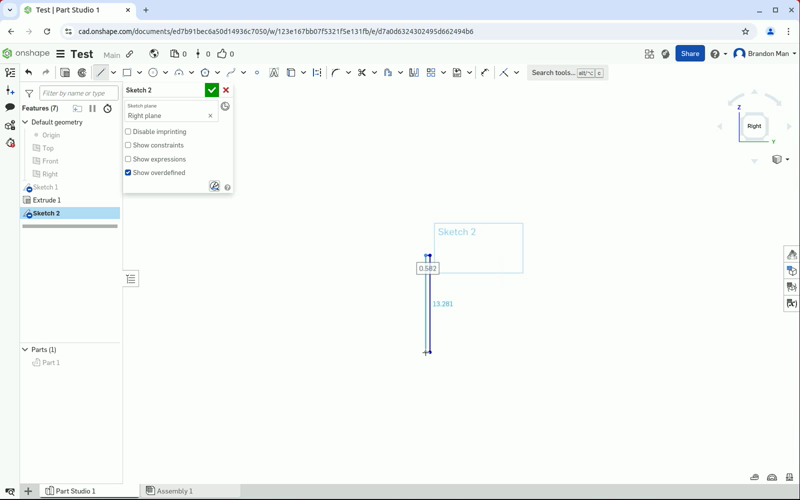
scroll(6)
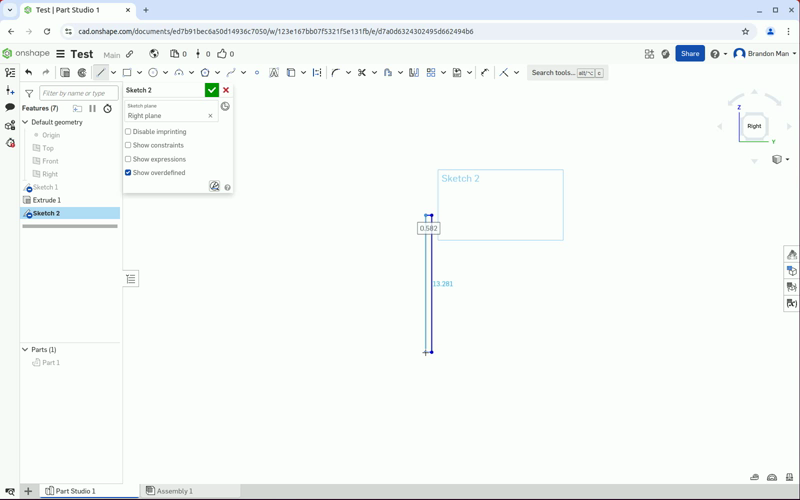
scroll(6)
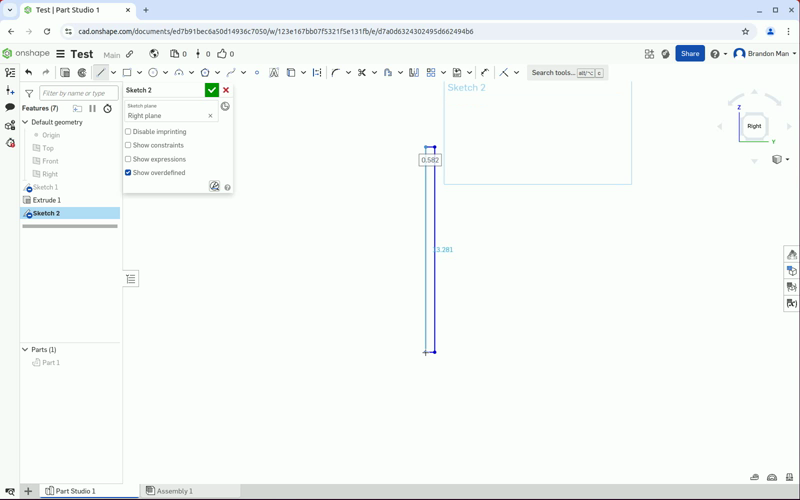
scroll(6)
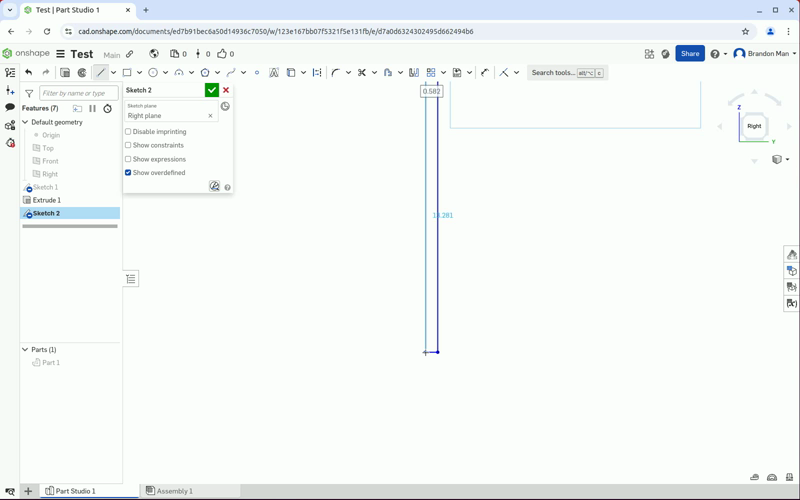
scroll(6)
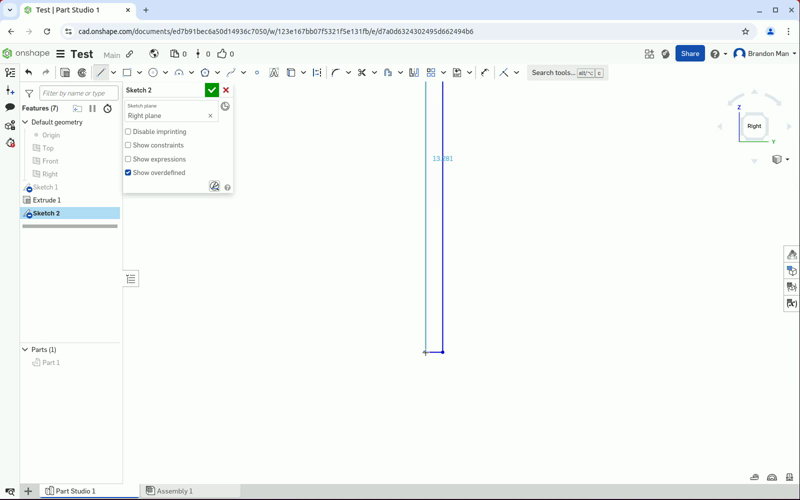
scroll(6)
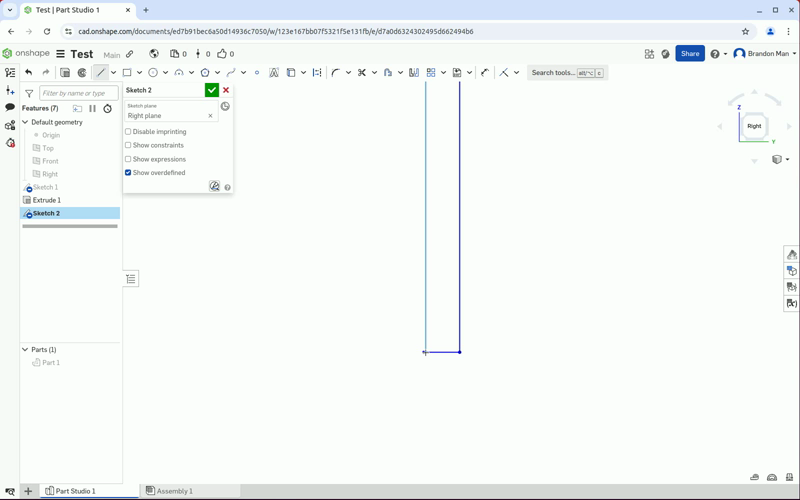
key_up(shift)
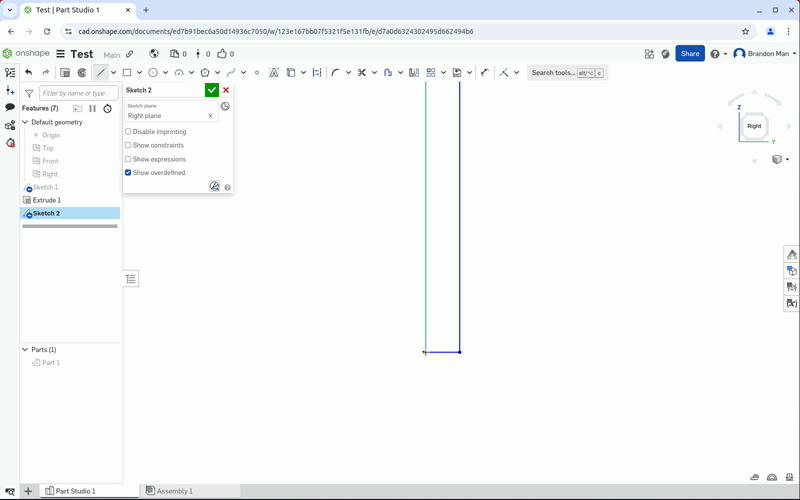
click(425, 352)
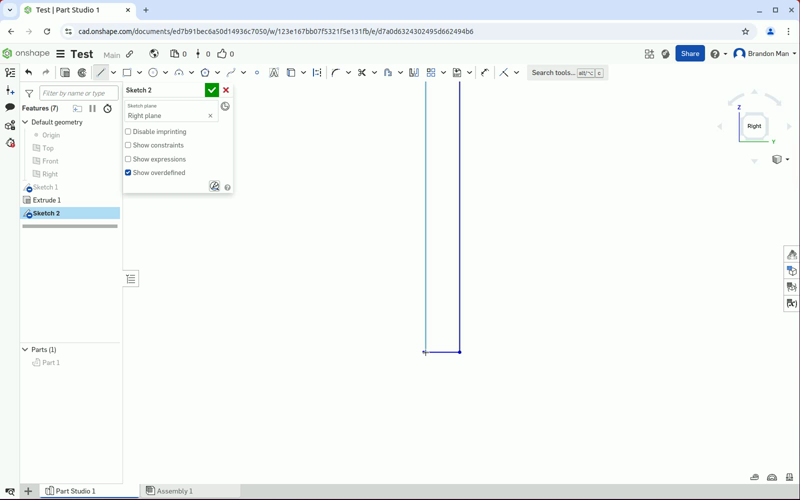
scroll(-6)
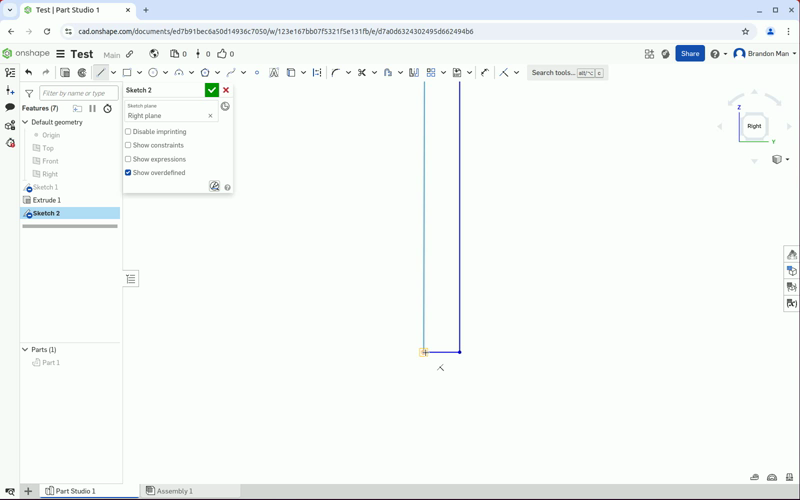
scroll(-6)
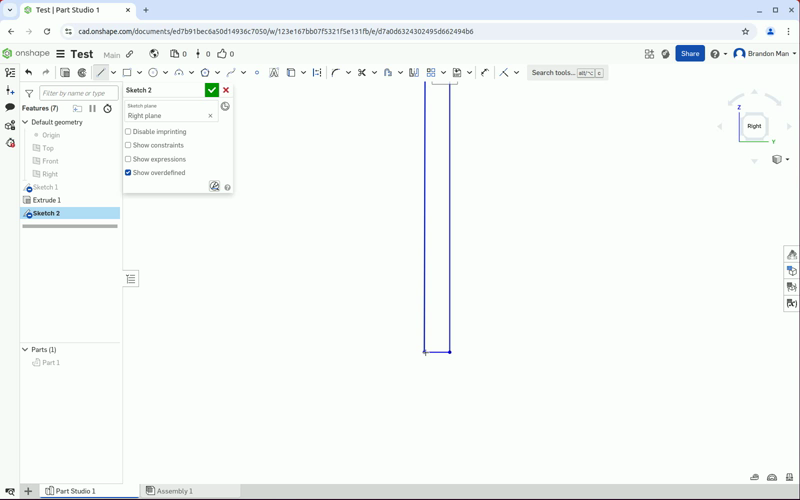
scroll(-6)
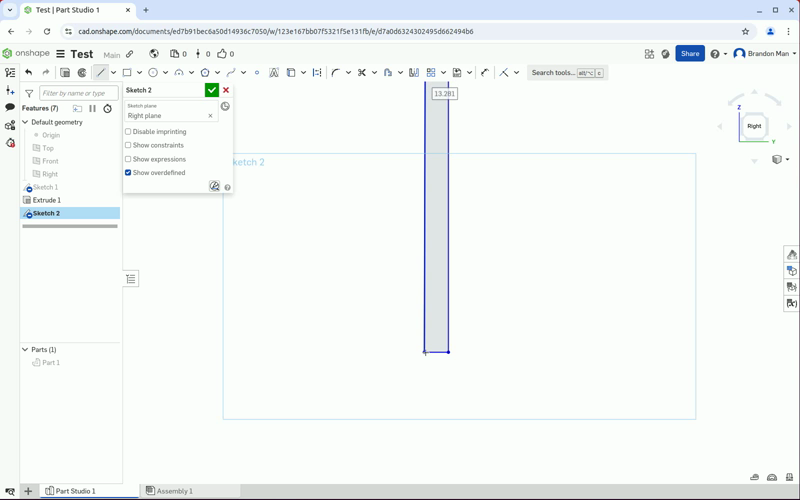
scroll(-6)
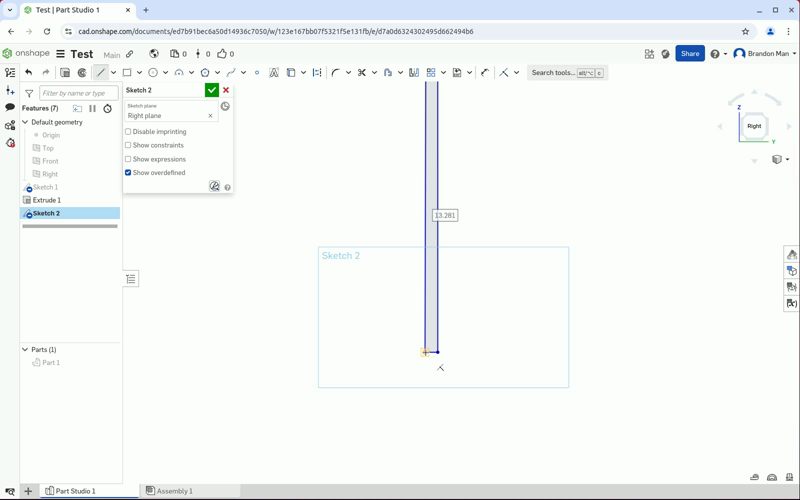
scroll(-6)
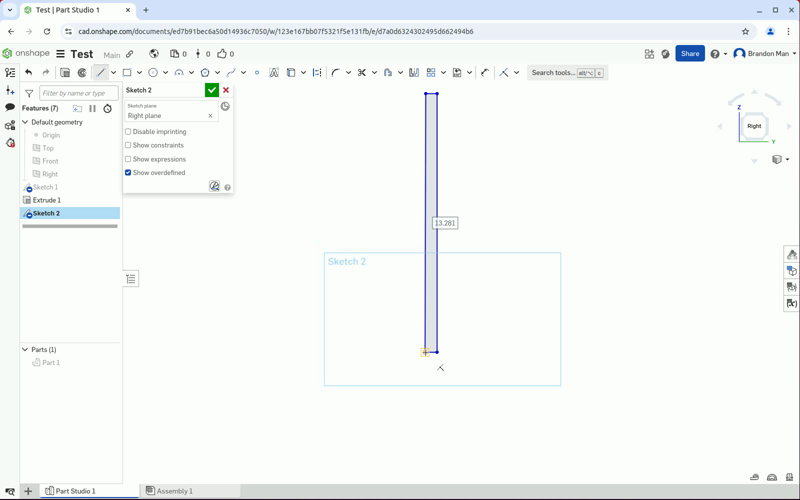
scroll(-6)
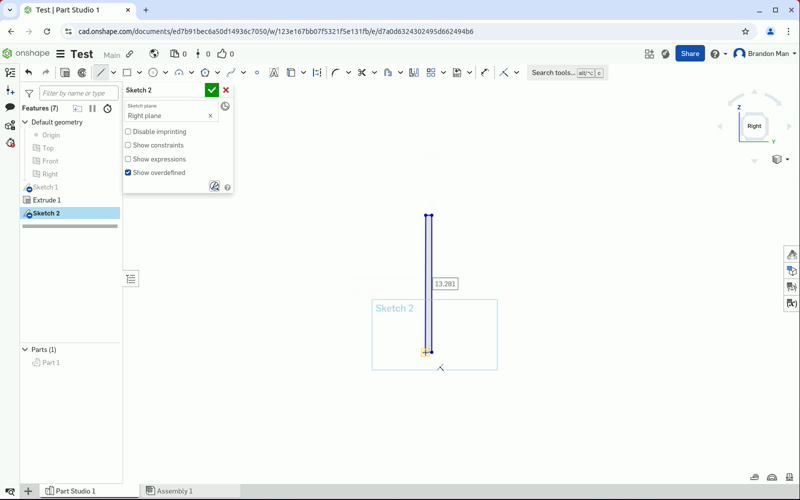
scroll(-6)
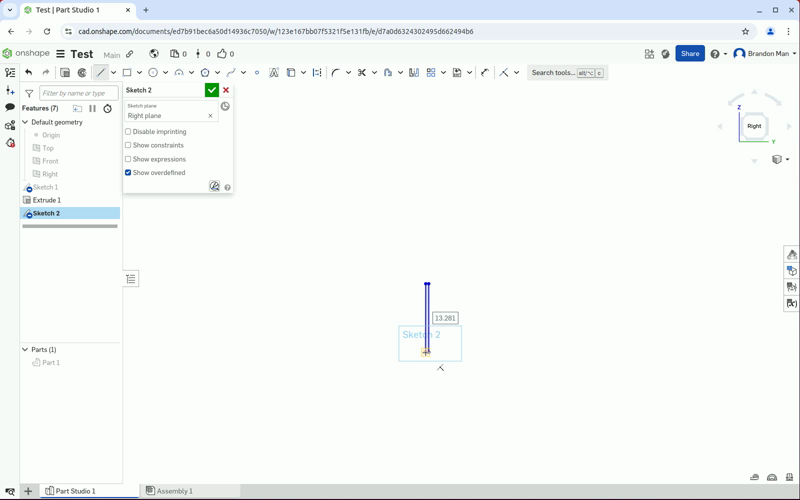
key(esc)
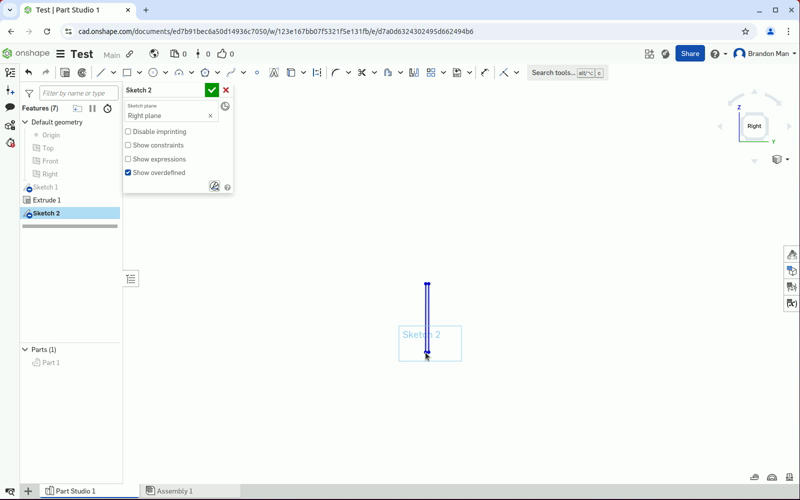
mouse_move(426, 345)
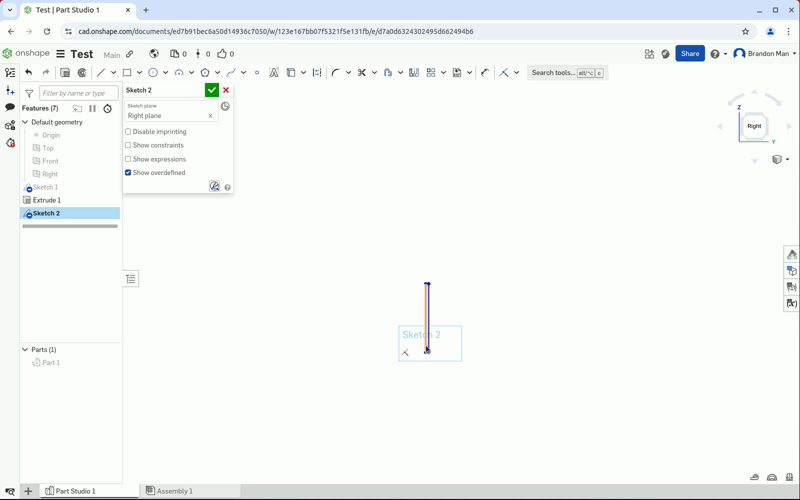
scroll(6)
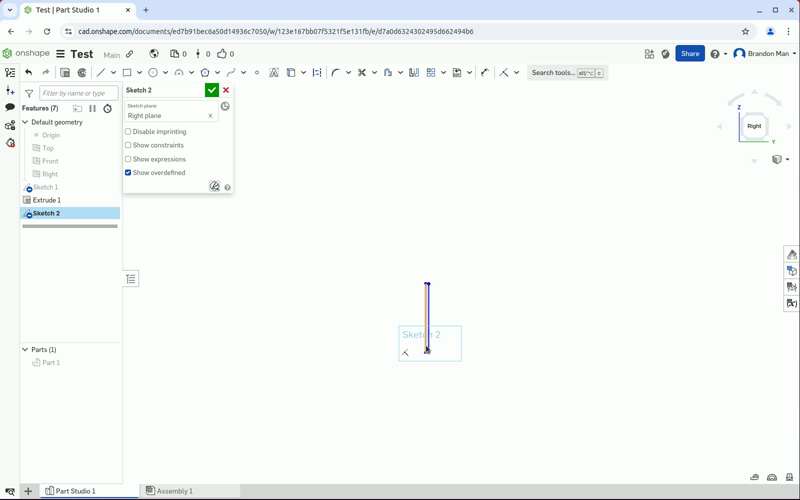
scroll(6)
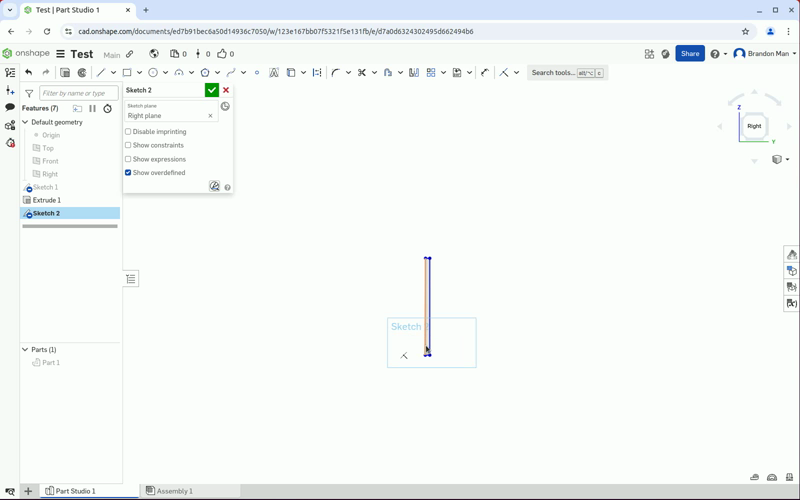
scroll(6)
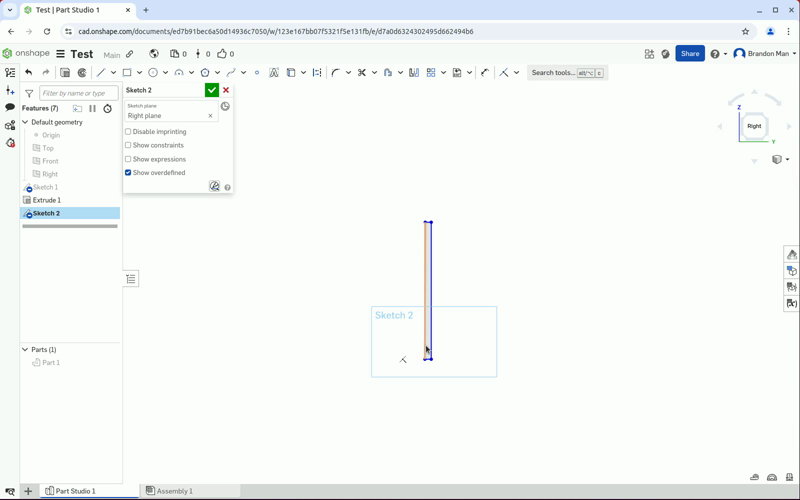
scroll(6)
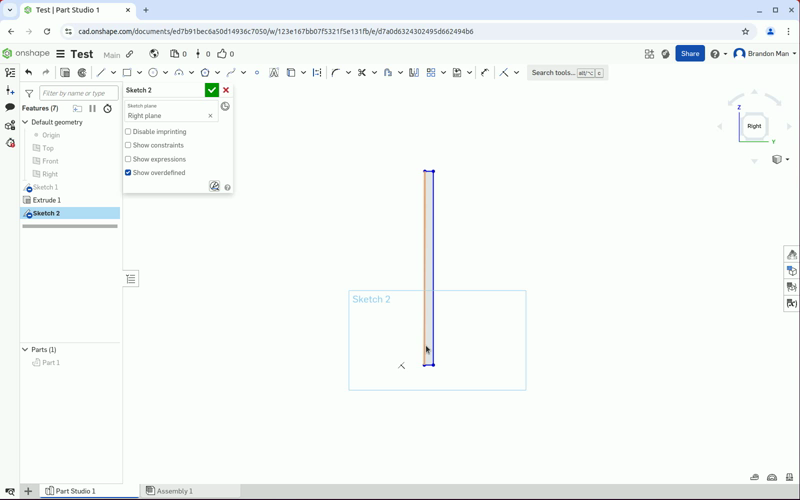
scroll(6)
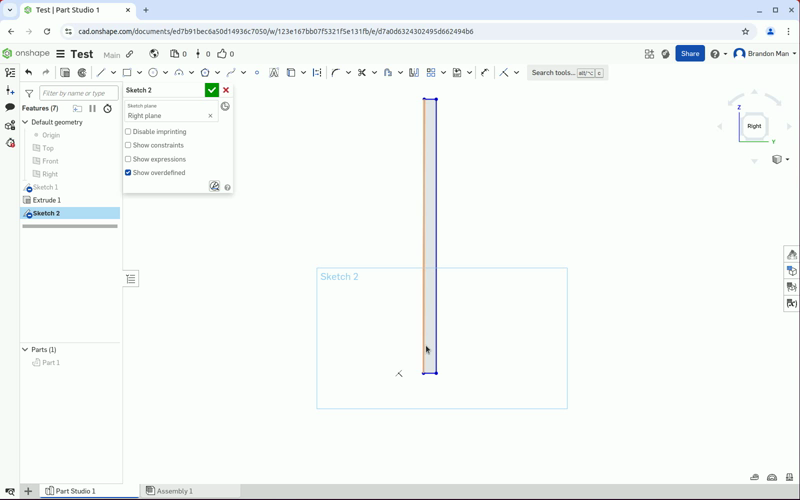
scroll(6)
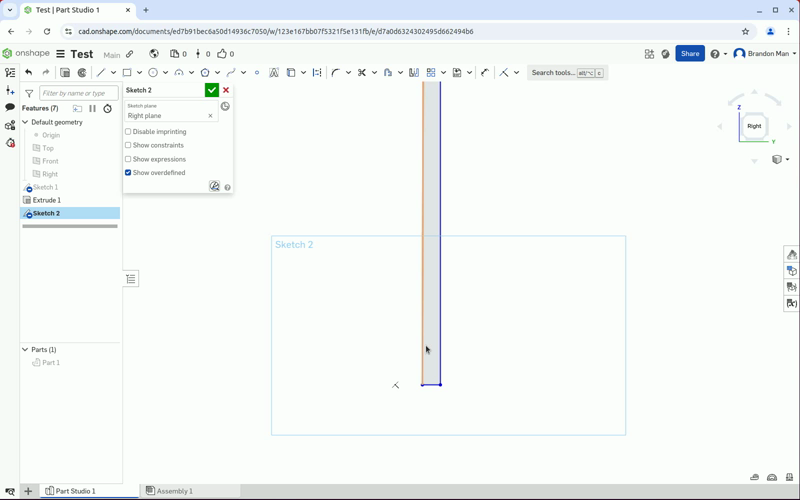
scroll(6)
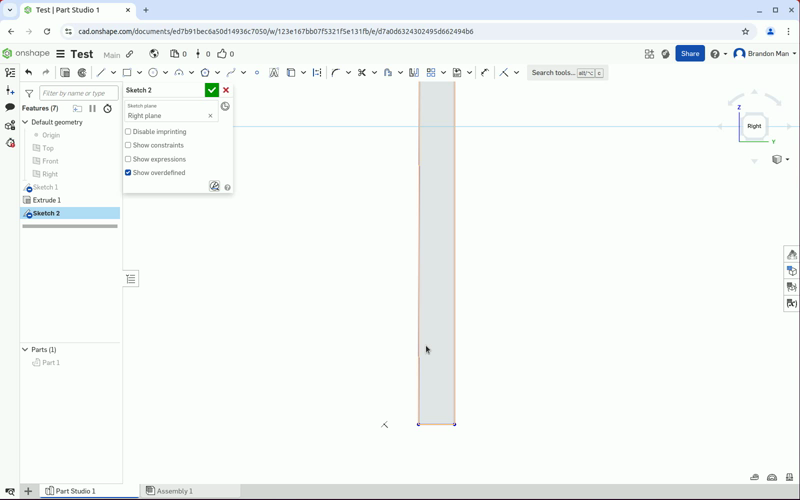
click(426, 345)
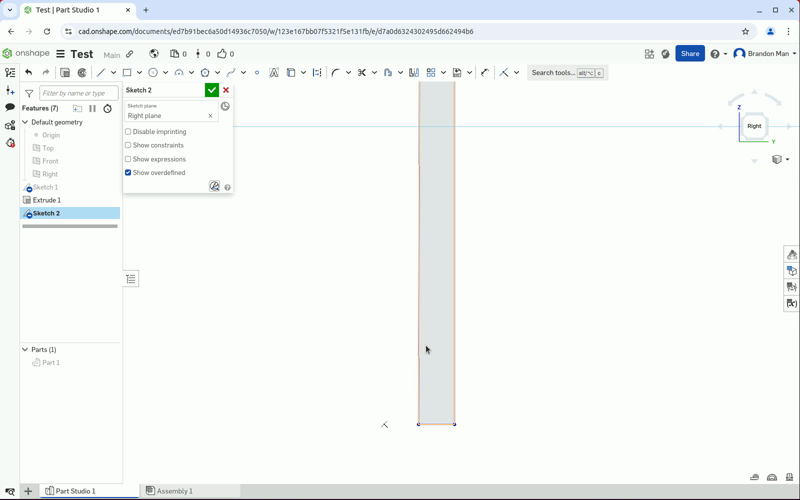
scroll(-6)
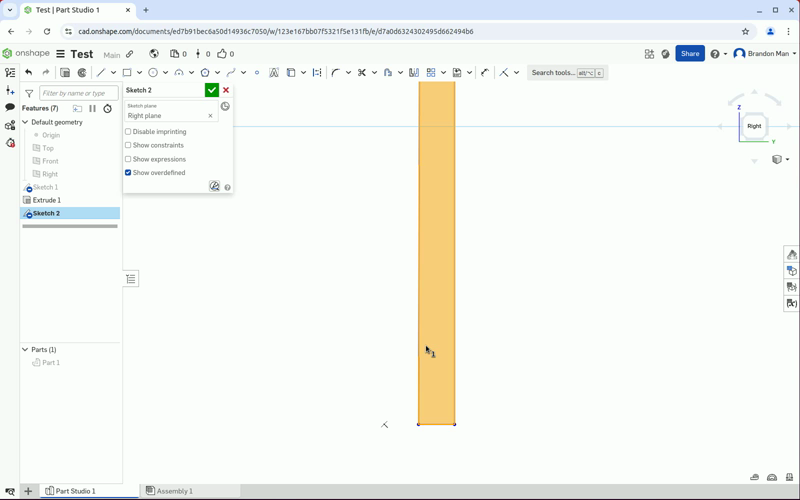
scroll(-6)
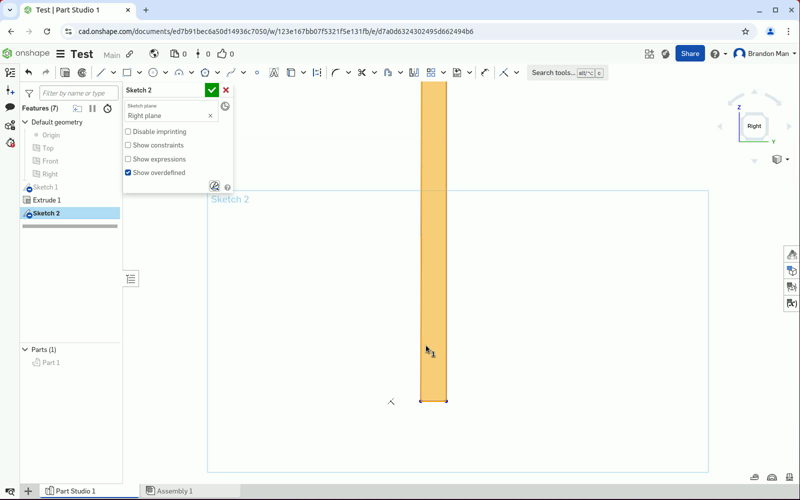
scroll(-6)
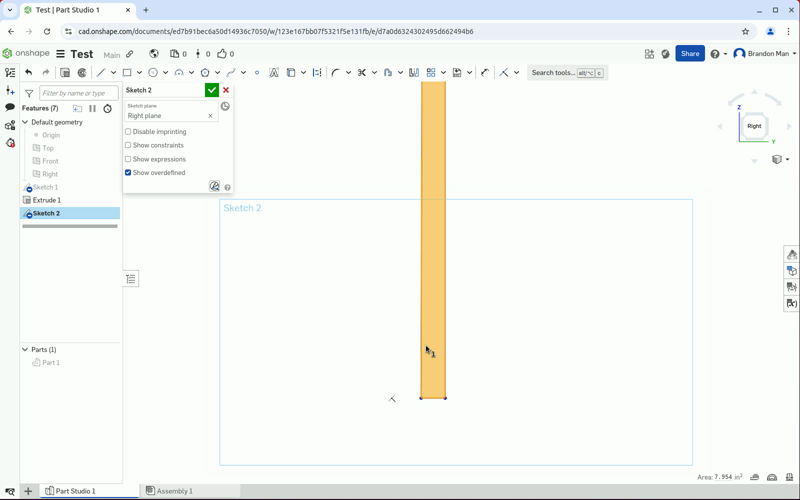
scroll(-6)
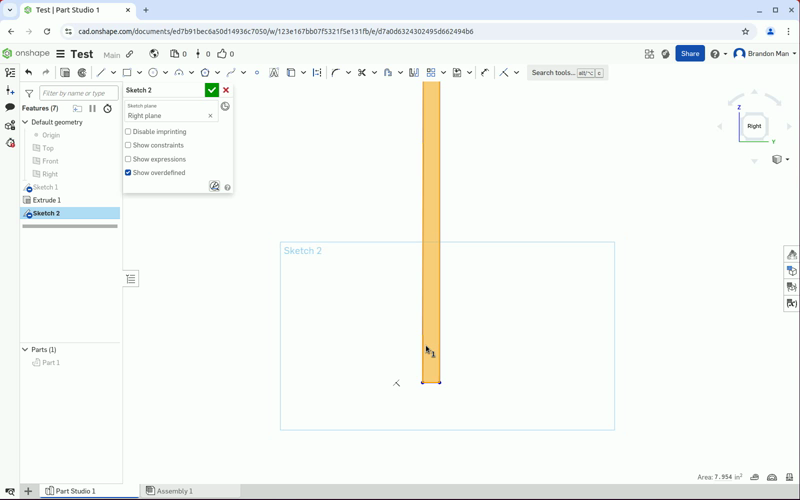
scroll(-6)
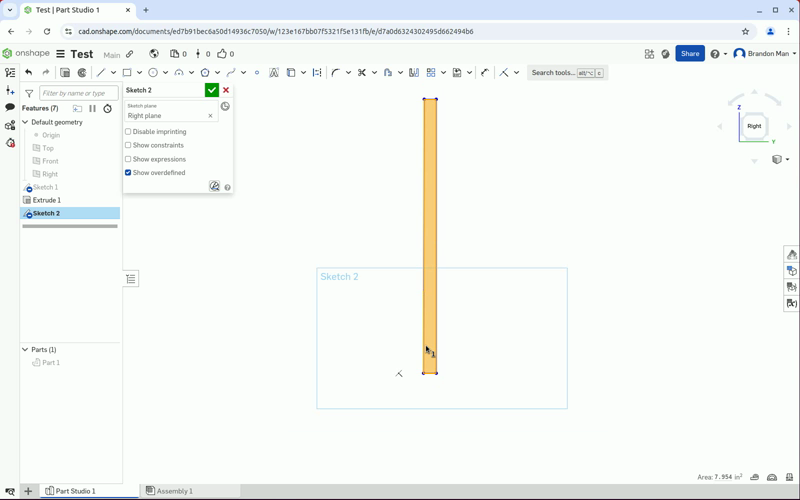
scroll(-6)
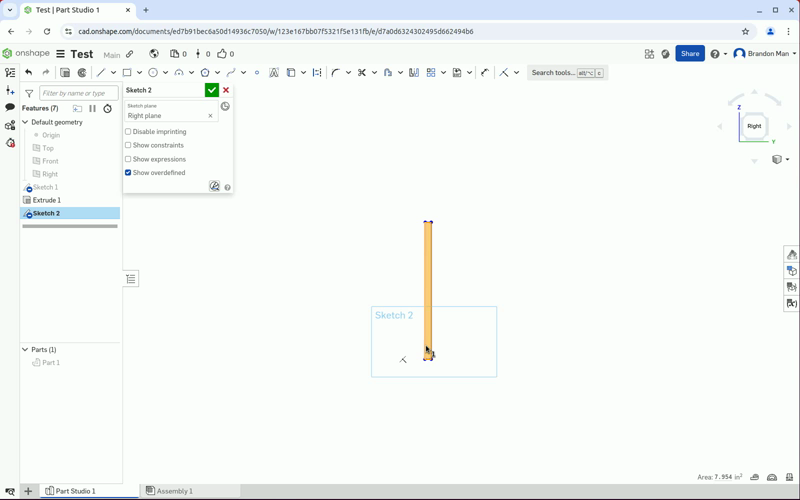
scroll(-6)
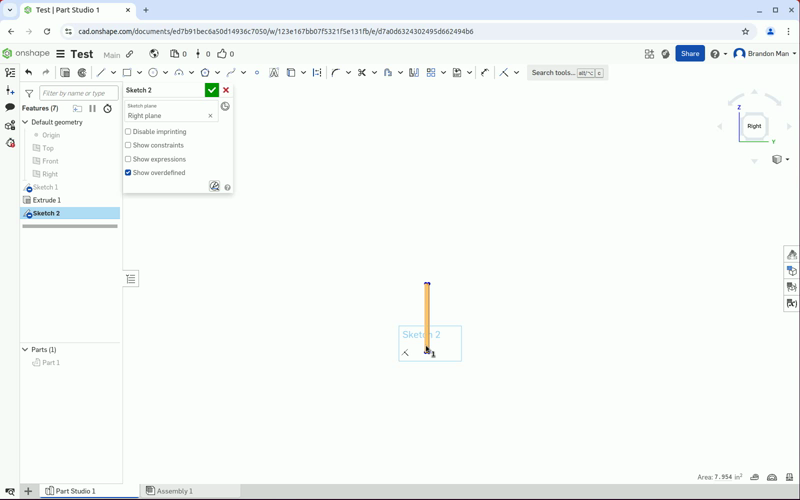
mouse_move(73, 352)
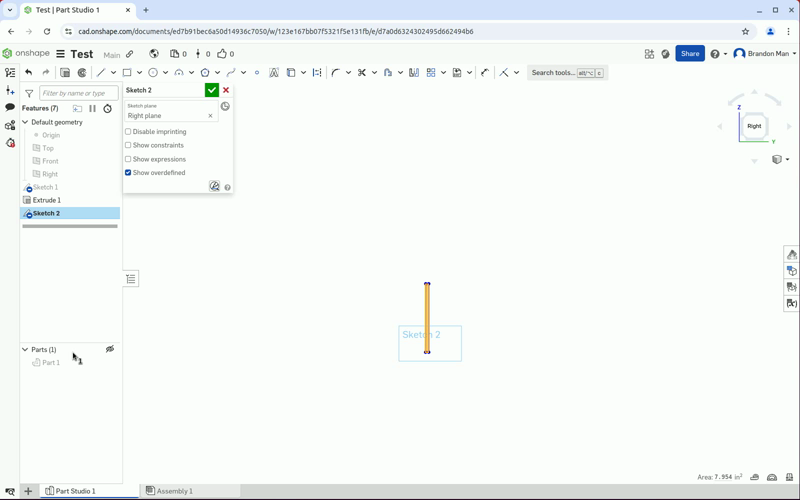
key(shift+y)
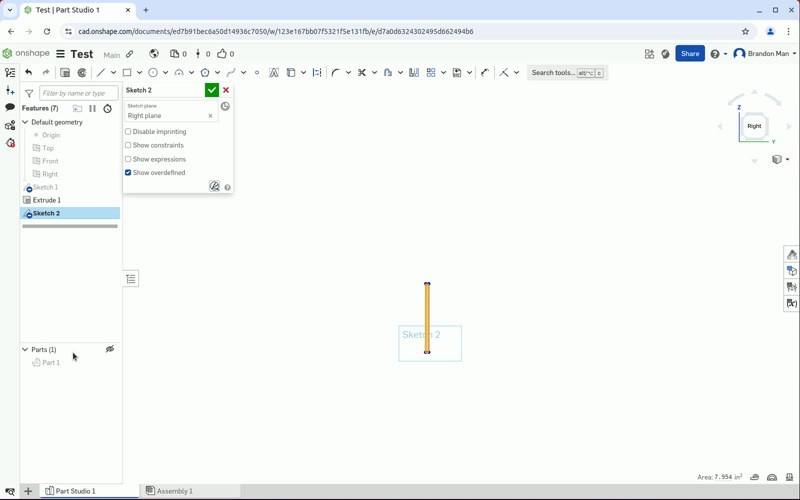
key(shift+e)
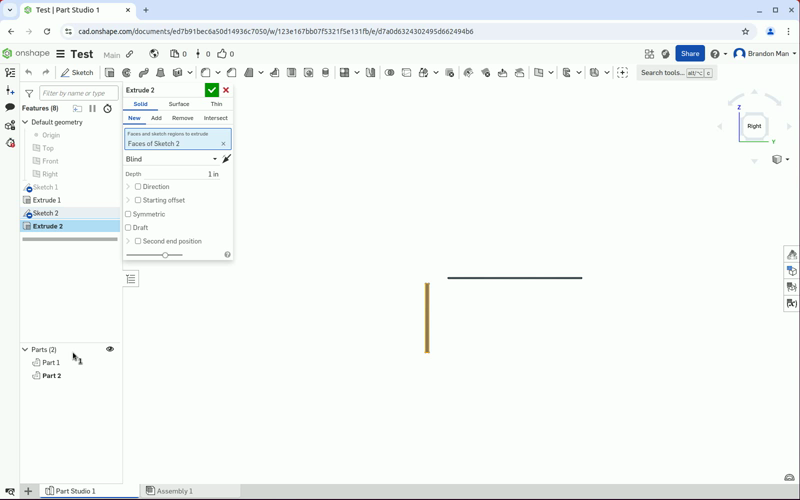
mouse_move(143, 106)
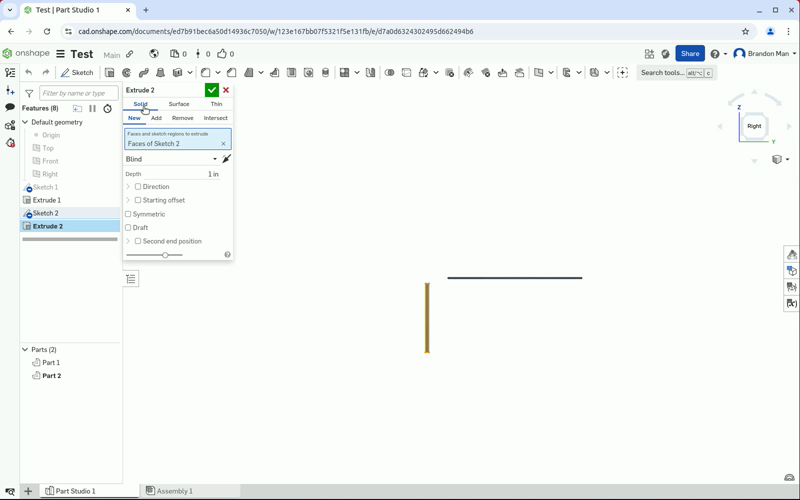
click(143, 106)
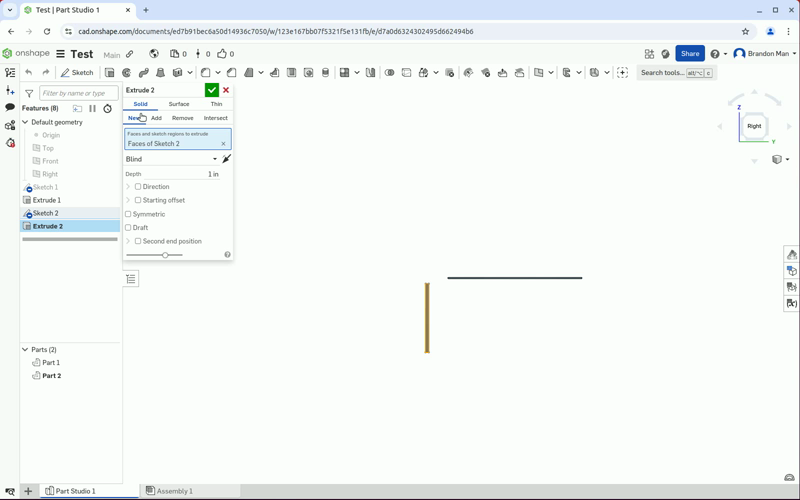
mouse_move(137, 120)
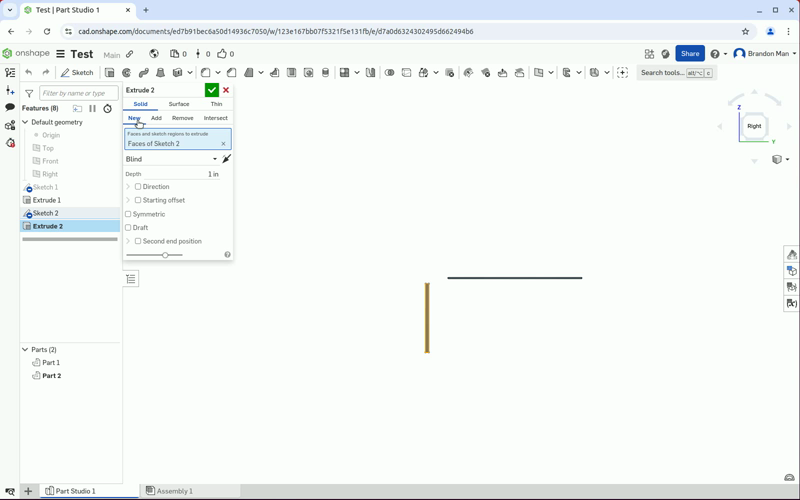
click(137, 120)
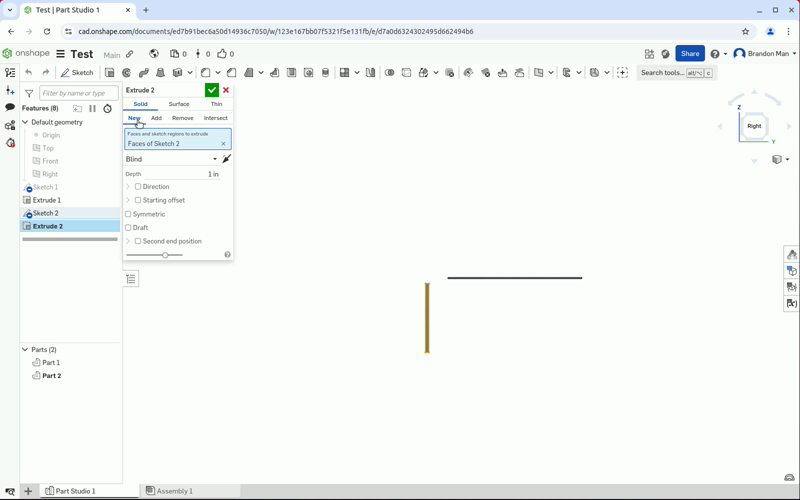
key(tab, 4)
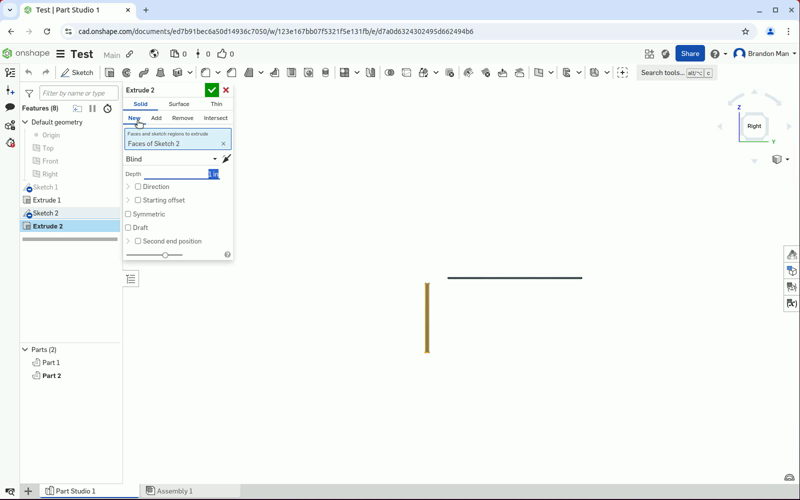
text(0.241)
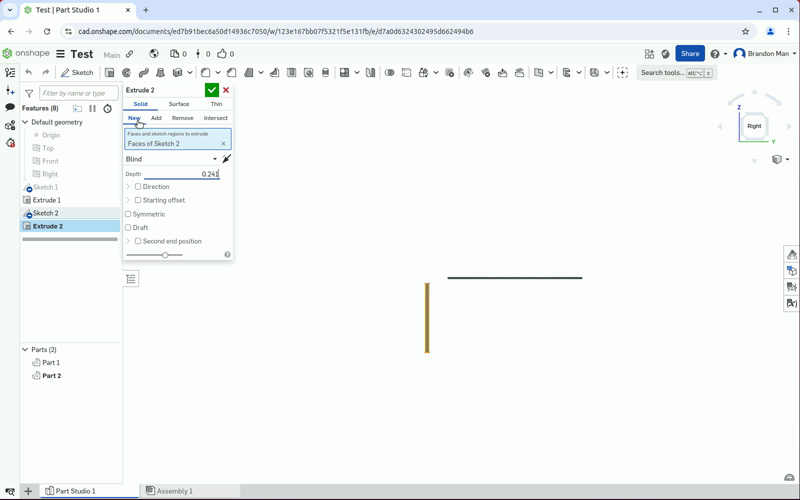
key(enter)
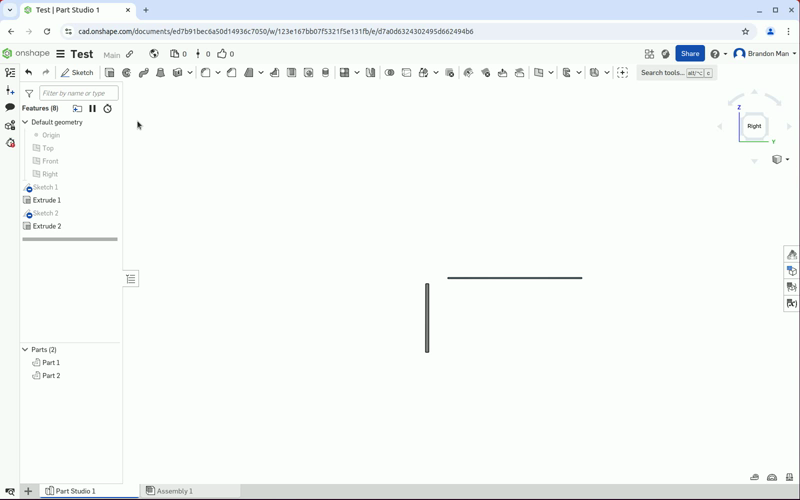
key(shift+h)
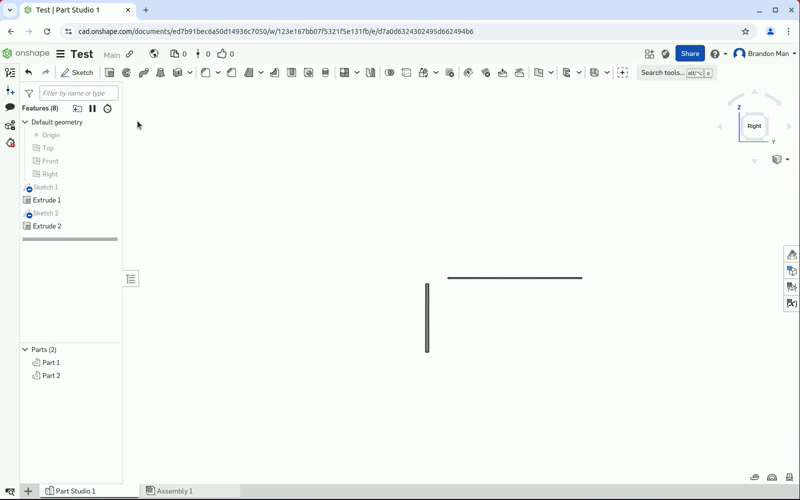
key(shift+h)
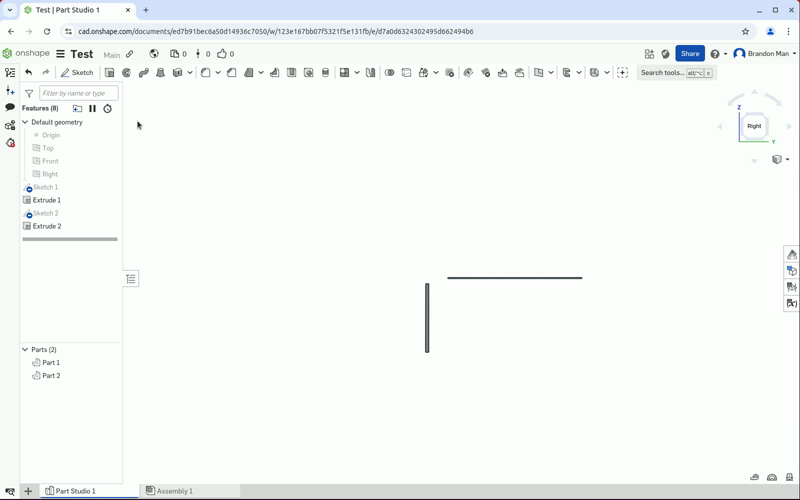
mouse_move(73, 189)
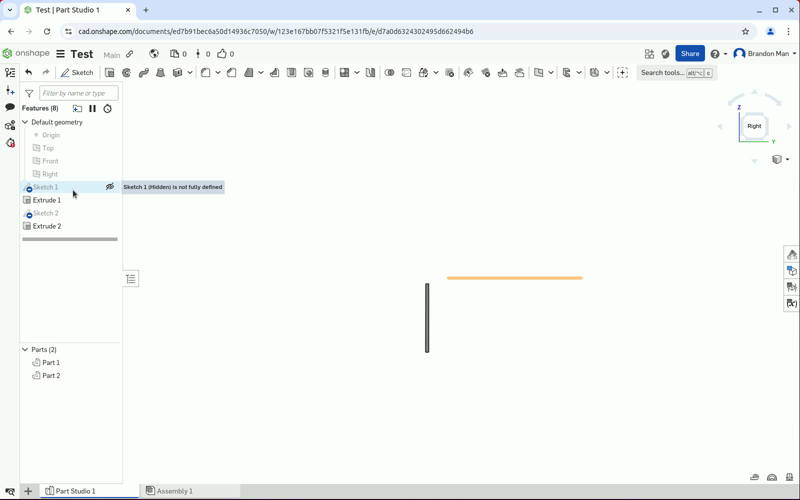
click(73, 189)
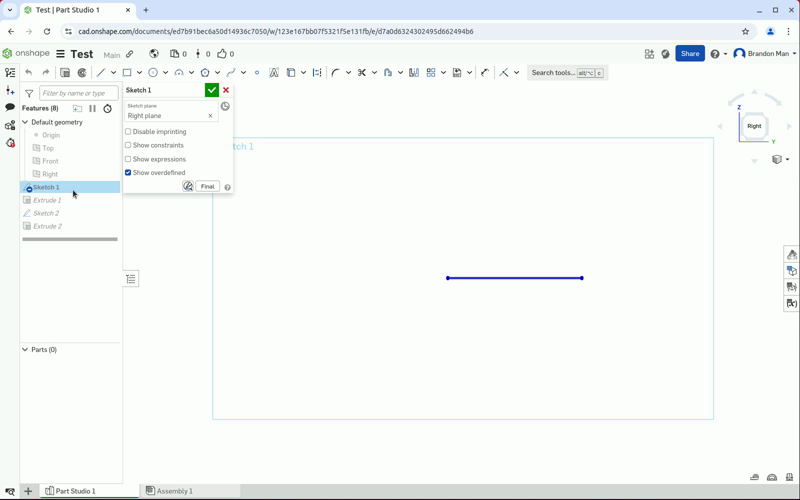
mouse_move(229, 92)
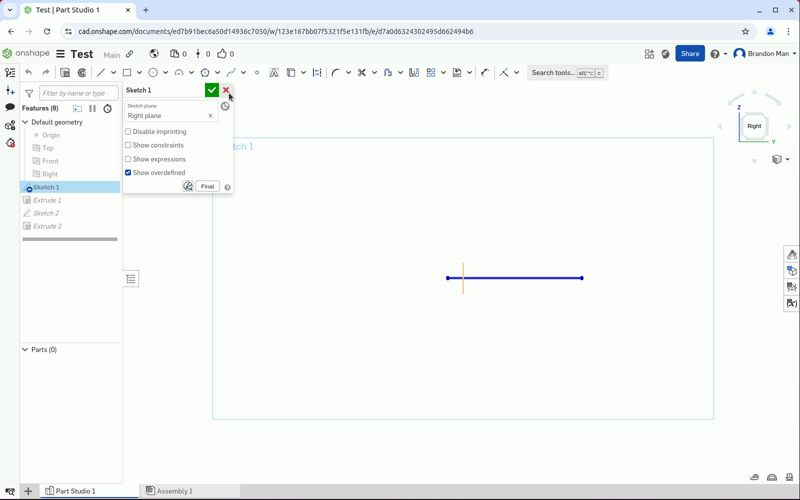
click(229, 92)
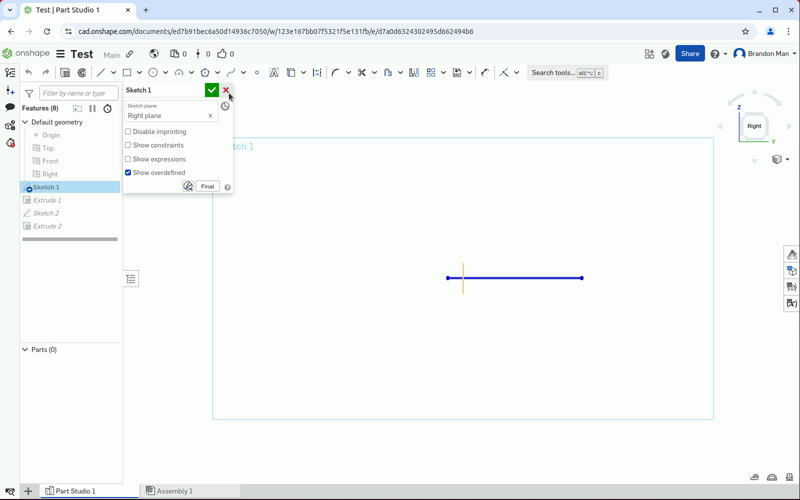
key(shift+s)
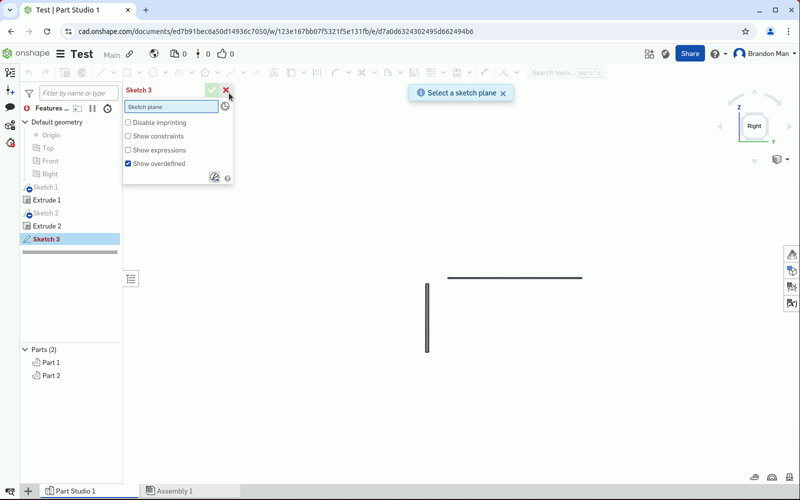
mouse_move(73, 176)
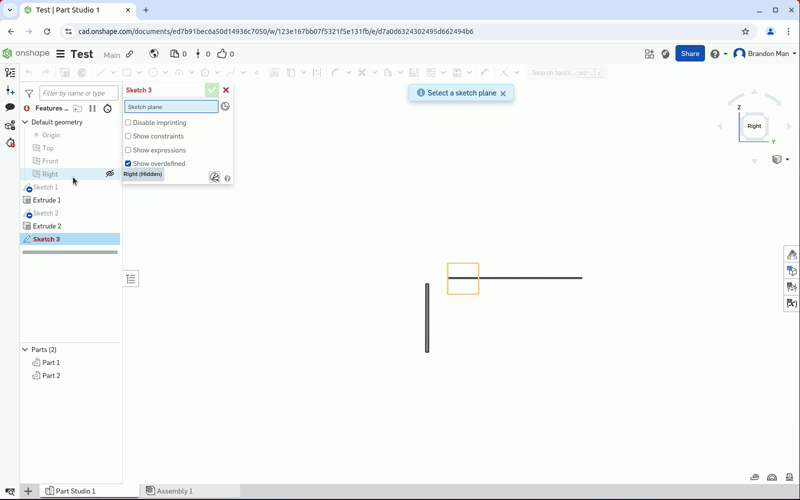
click(73, 176)
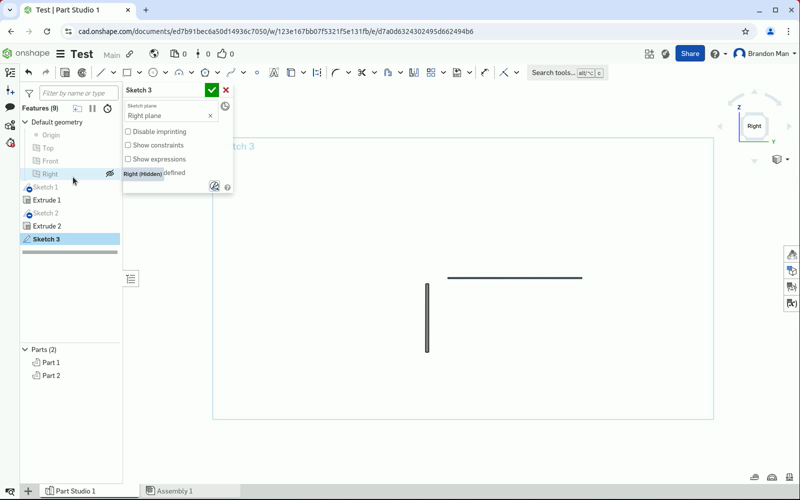
mouse_move(73, 352)
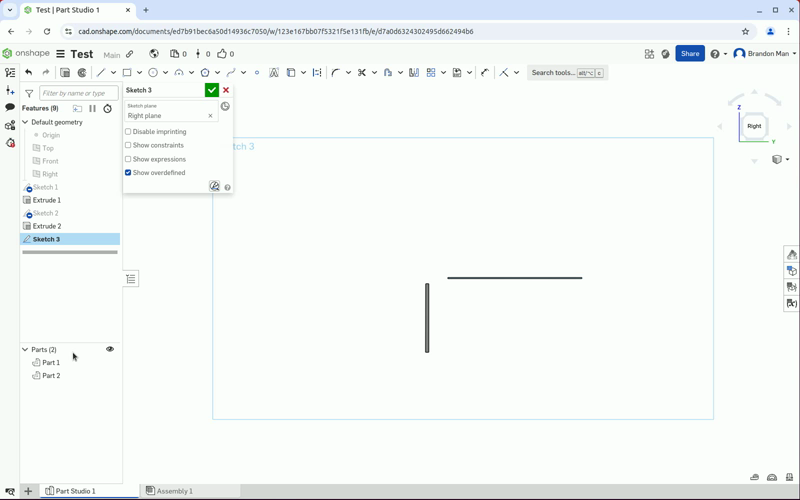
key(y)
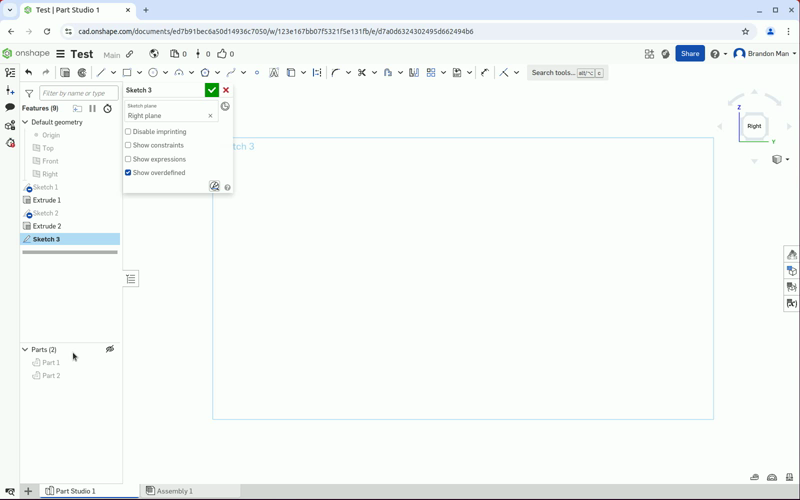
key(l)
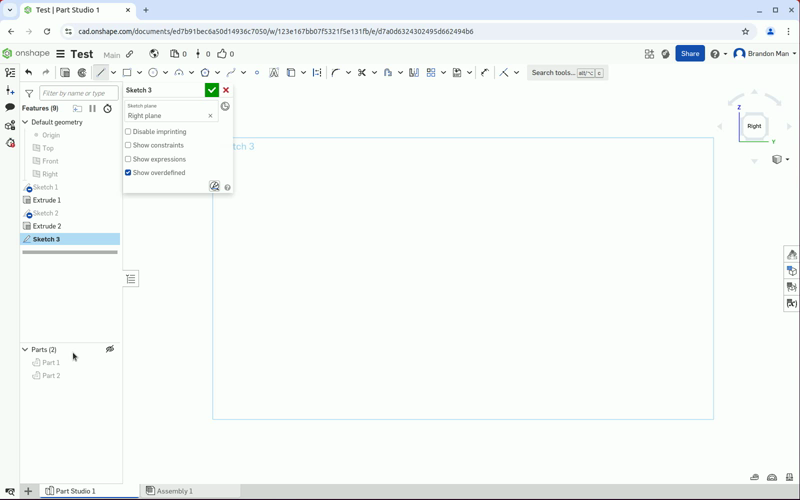
key_down(shift)
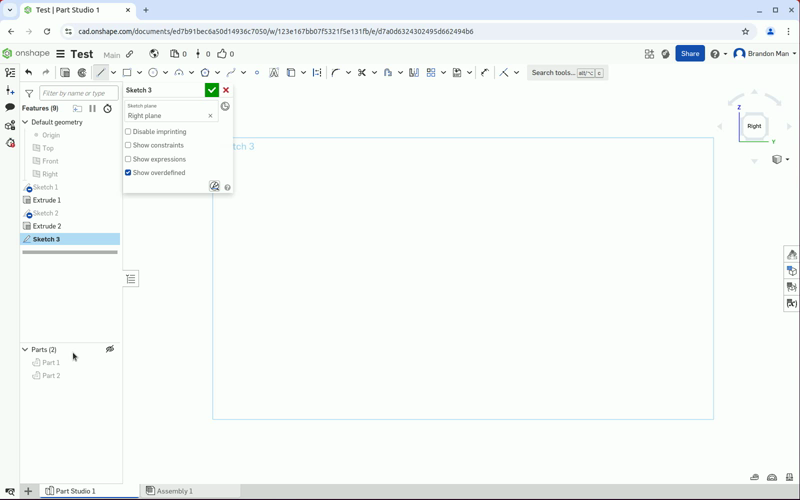
mouse_move(406, 352)
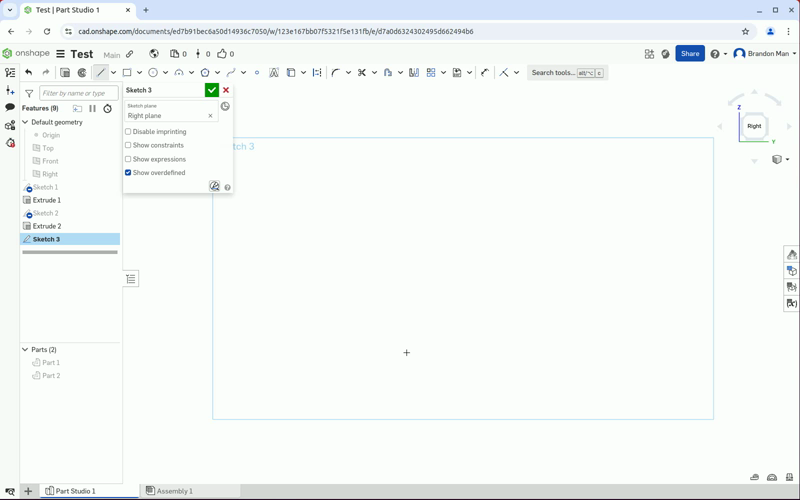
click(406, 352)
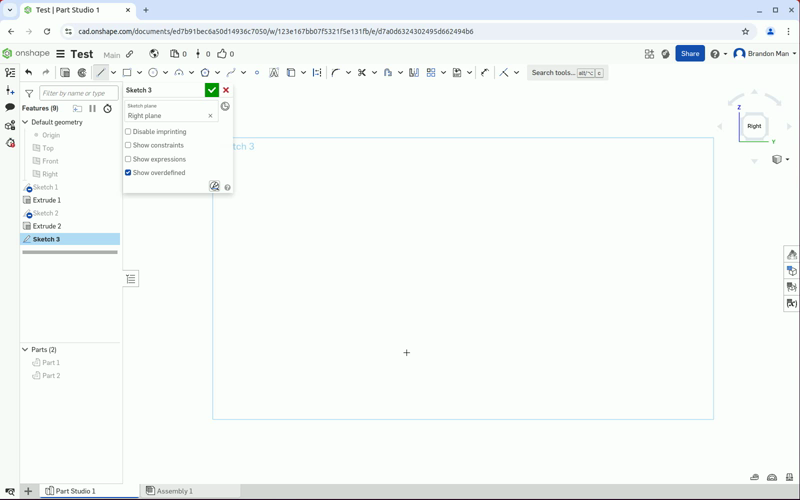
key_up(shift)
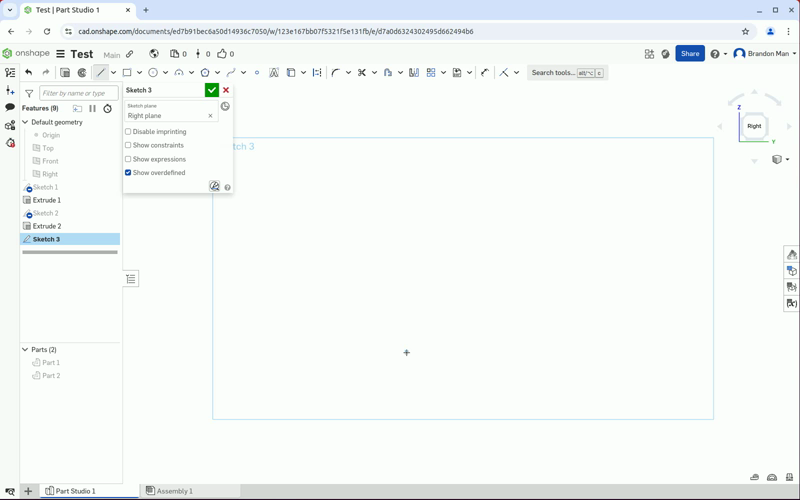
key_down(shift)
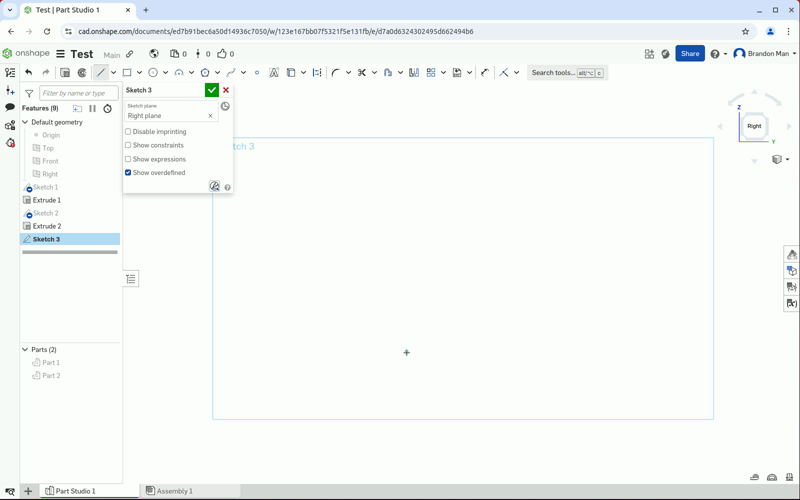
mouse_move(436, 352)
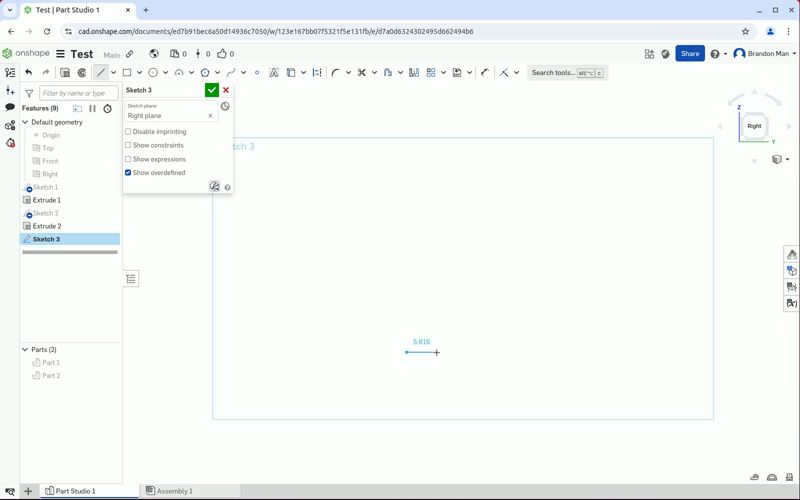
mouse_move(408, 352)
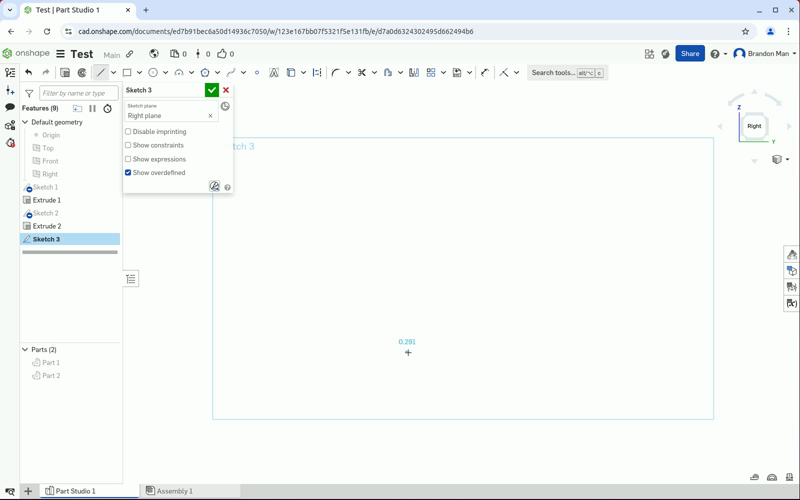
scroll(6)
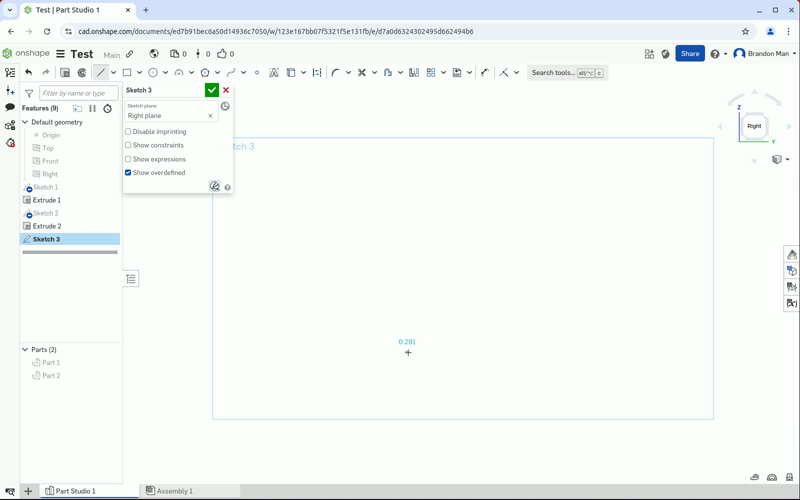
scroll(6)
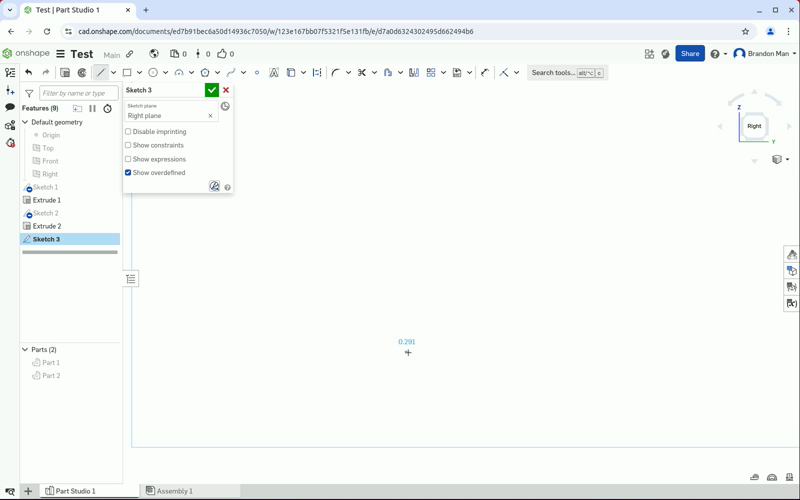
scroll(6)
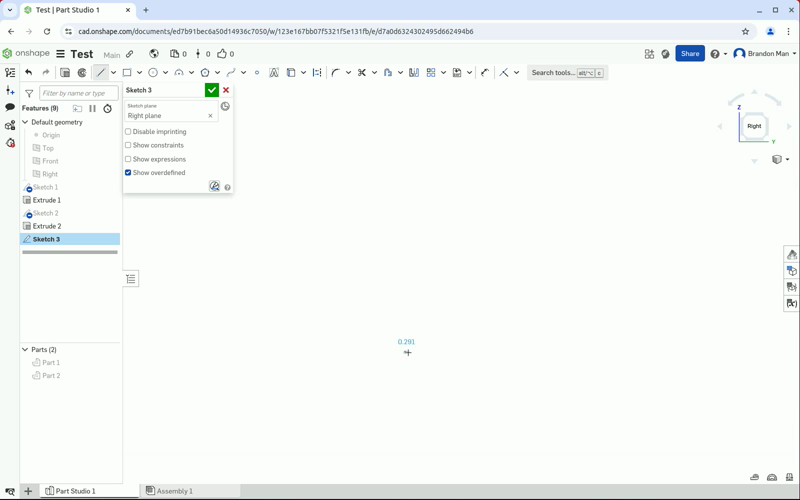
scroll(6)
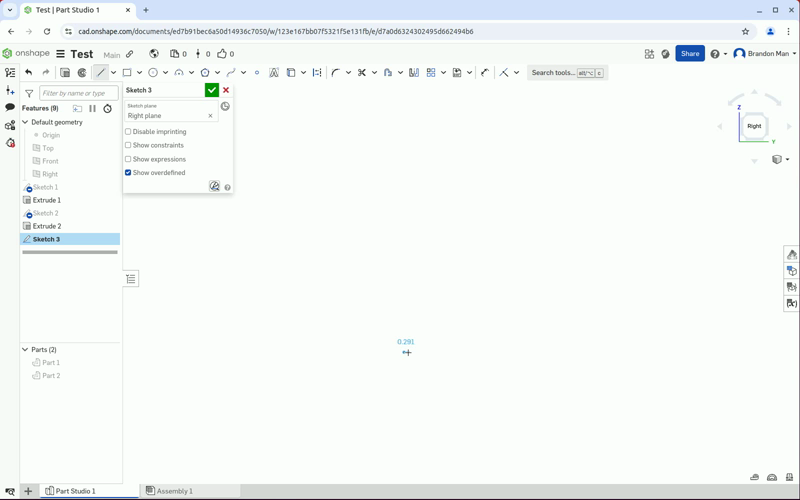
scroll(6)
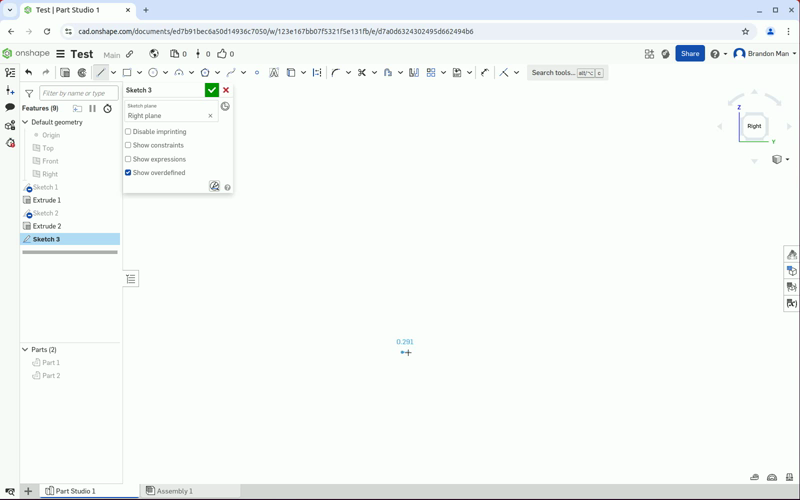
scroll(6)
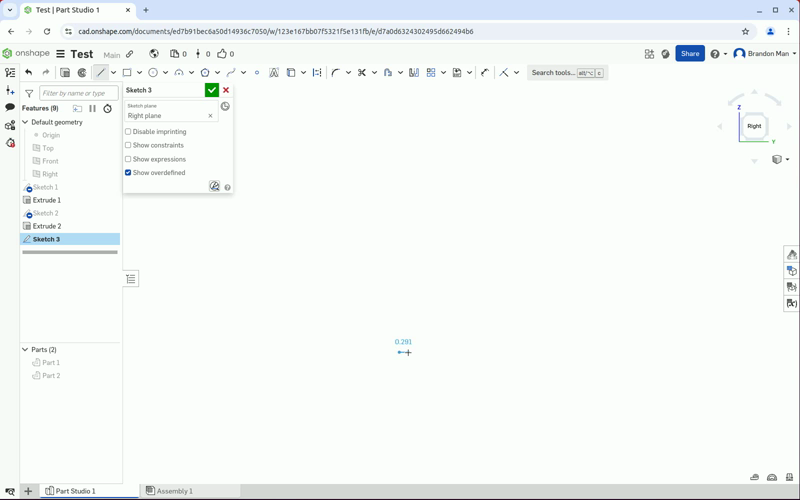
scroll(6)
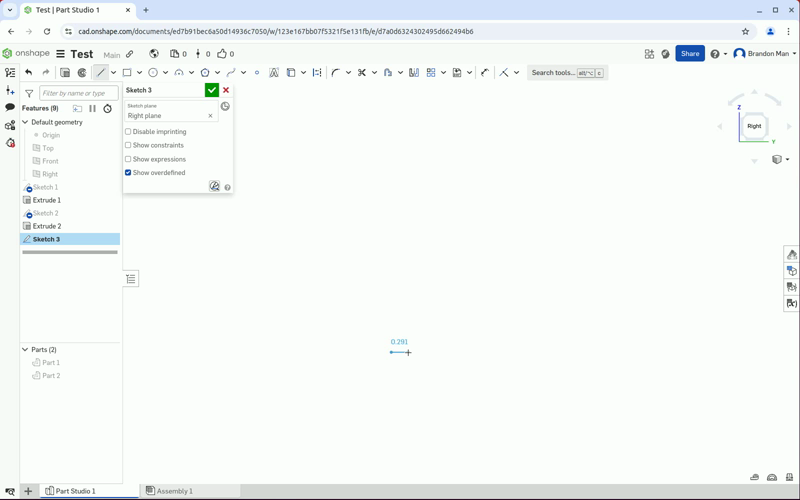
click(408, 352)
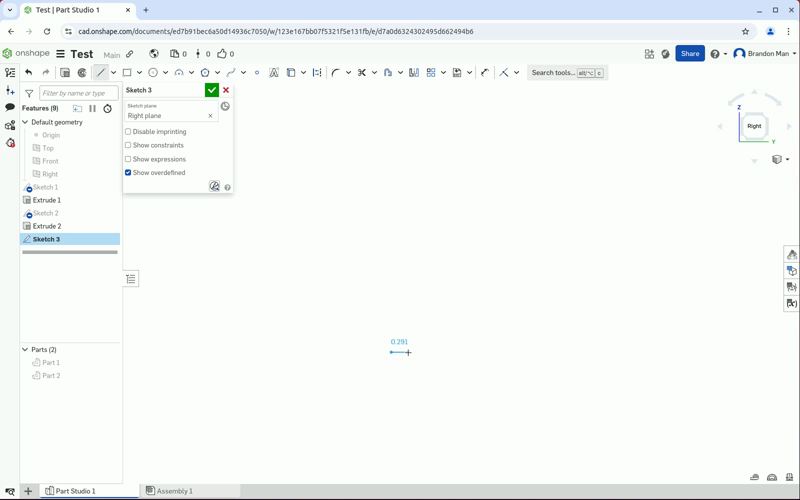
scroll(-6)
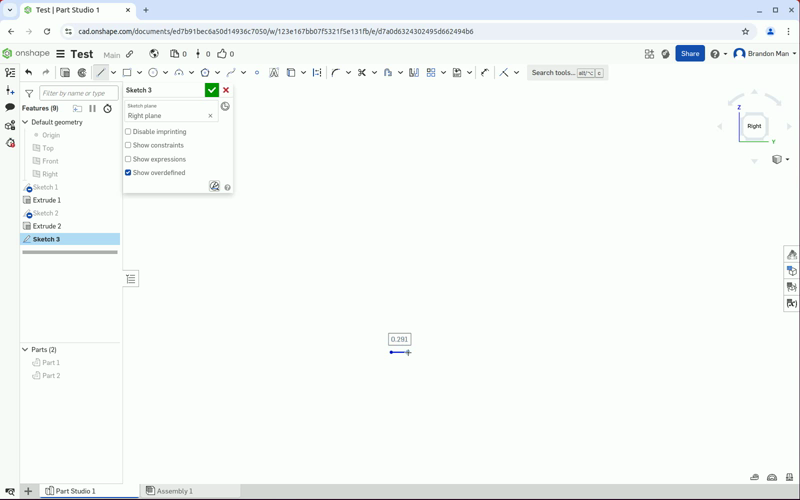
scroll(-6)
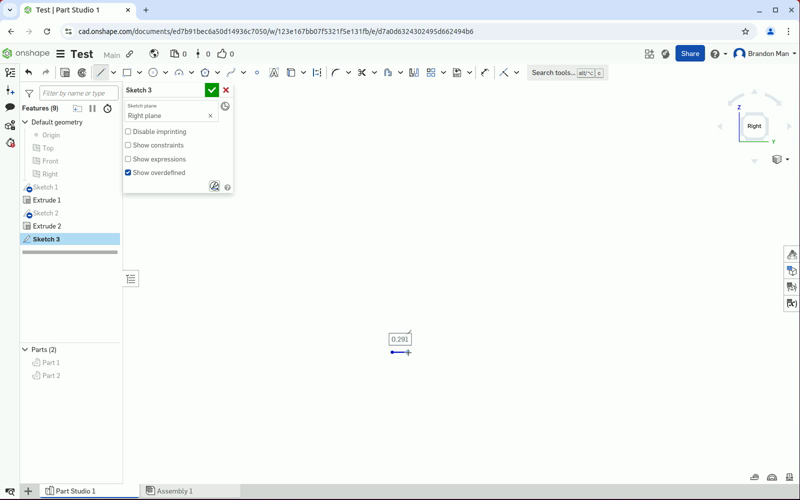
scroll(-6)
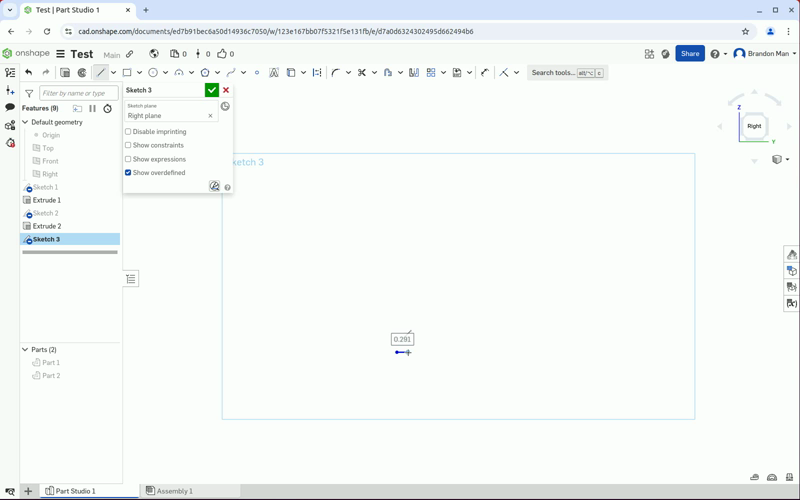
scroll(-6)
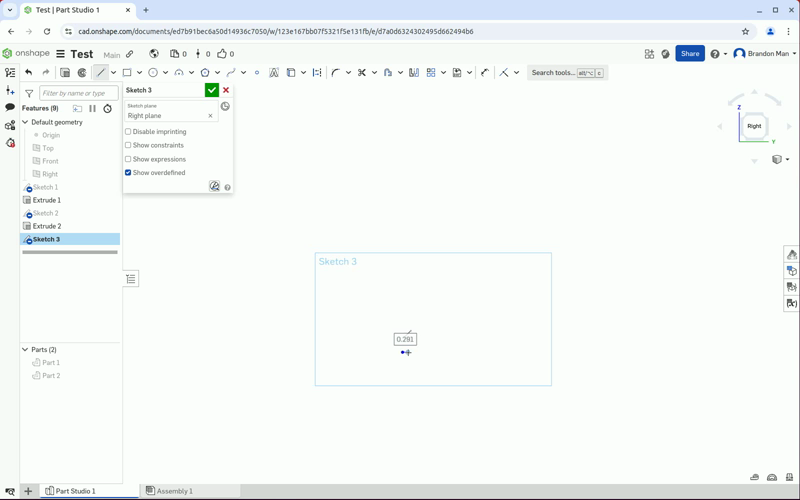
scroll(-6)
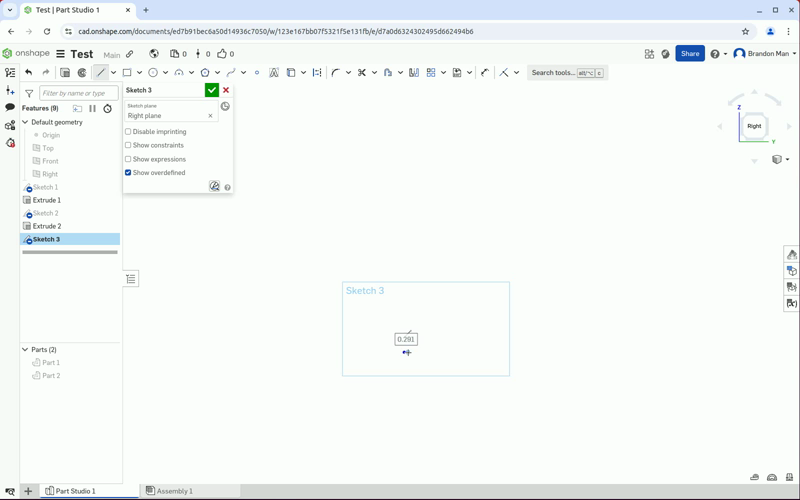
scroll(-6)
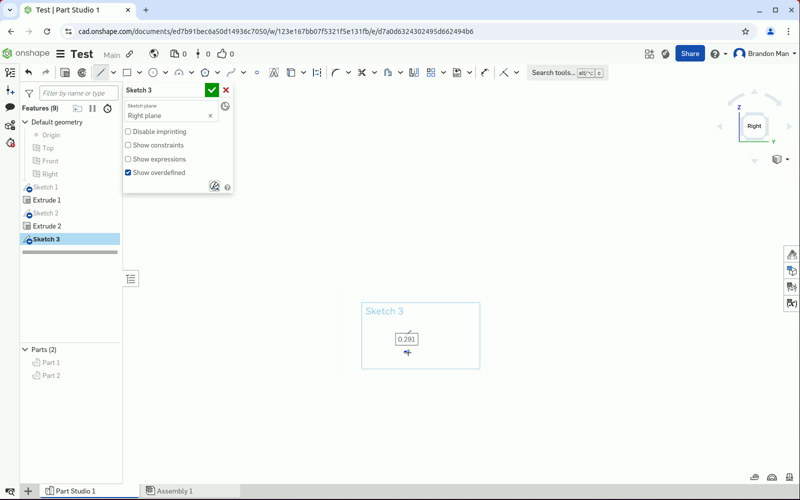
scroll(-6)
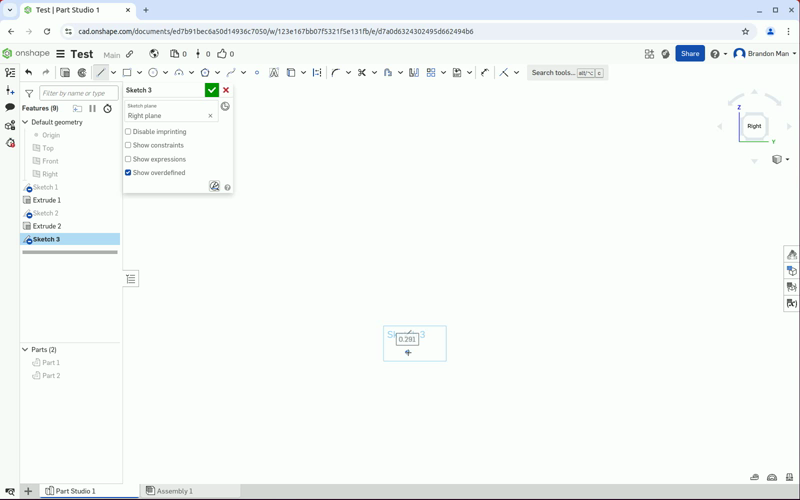
key_up(shift)
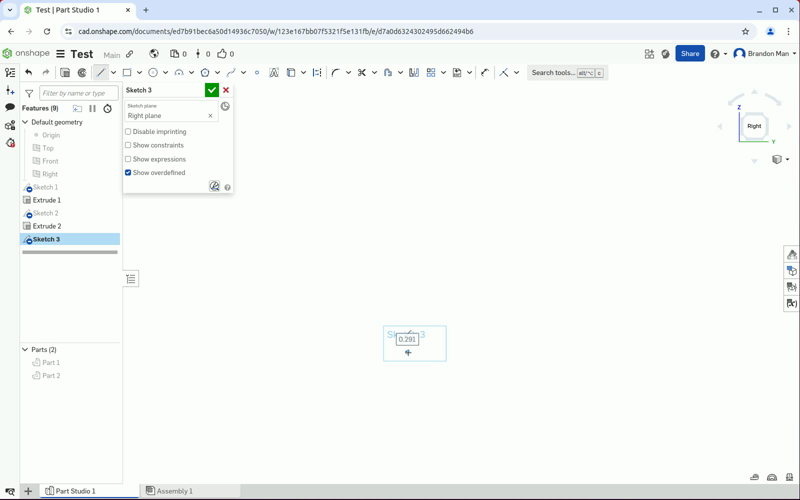
key_down(shift)
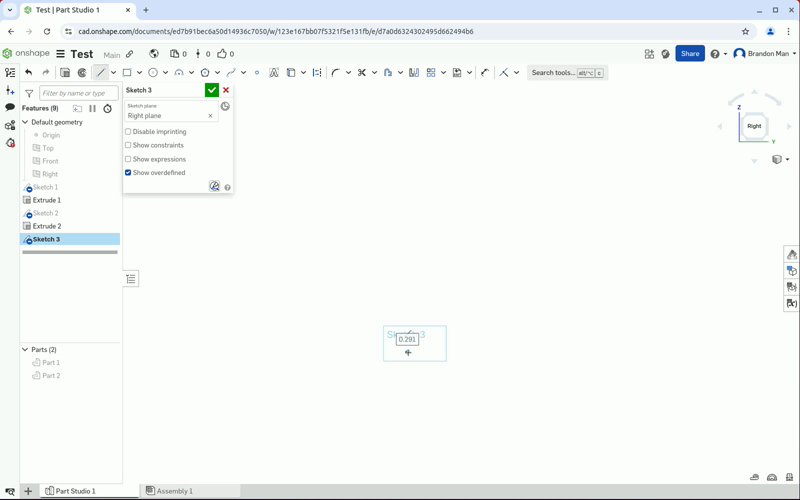
mouse_move(408, 283)
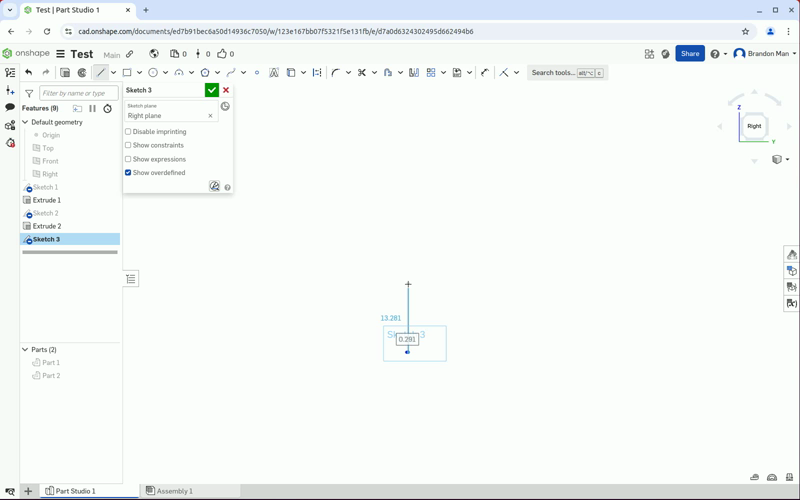
click(408, 283)
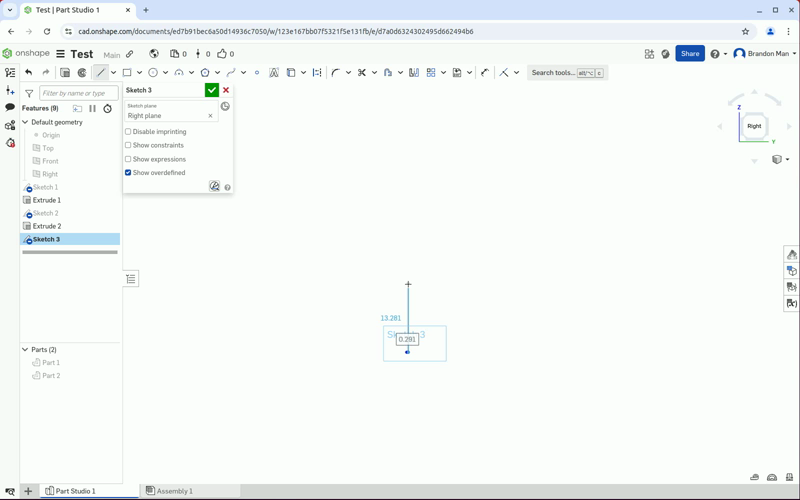
key_up(shift)
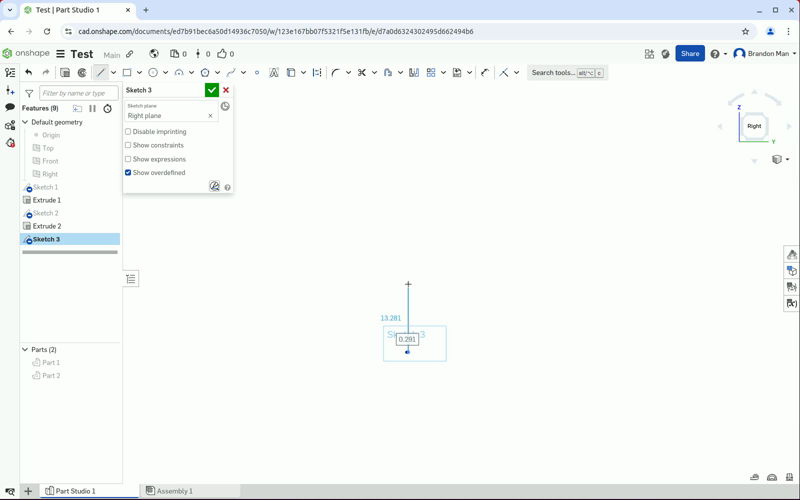
key_down(shift)
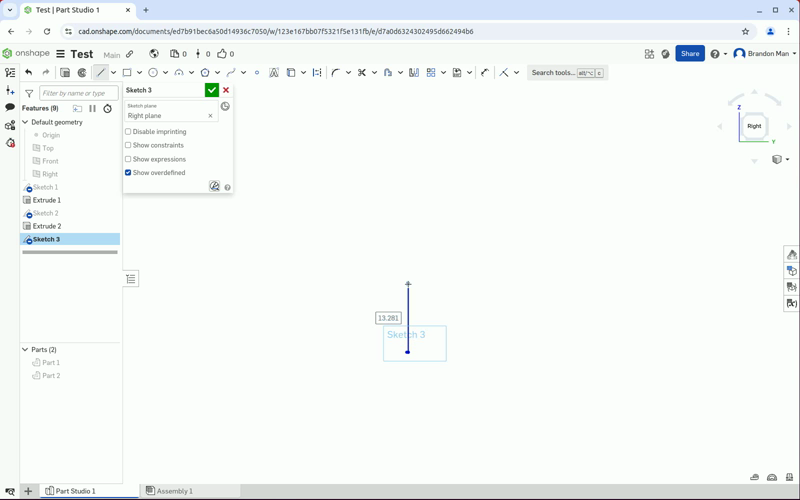
mouse_move(438, 283)
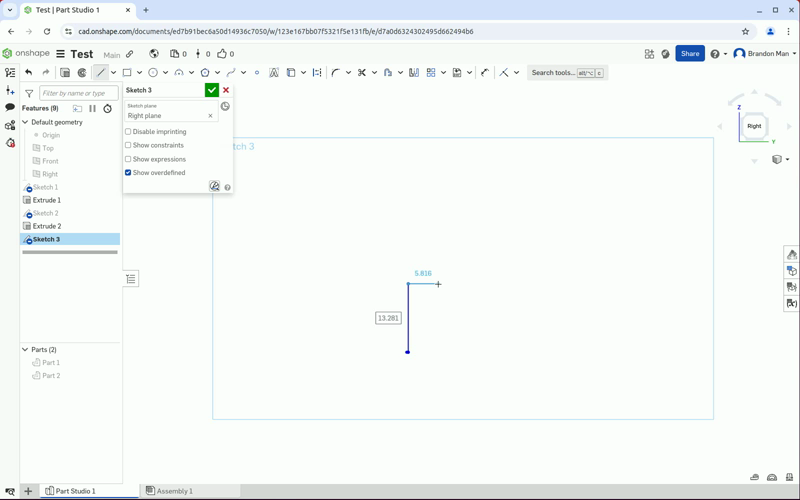
mouse_move(406, 283)
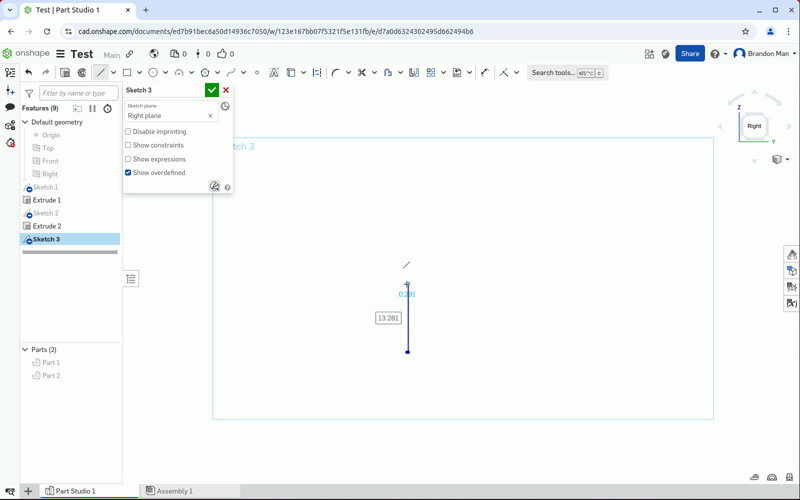
scroll(6)
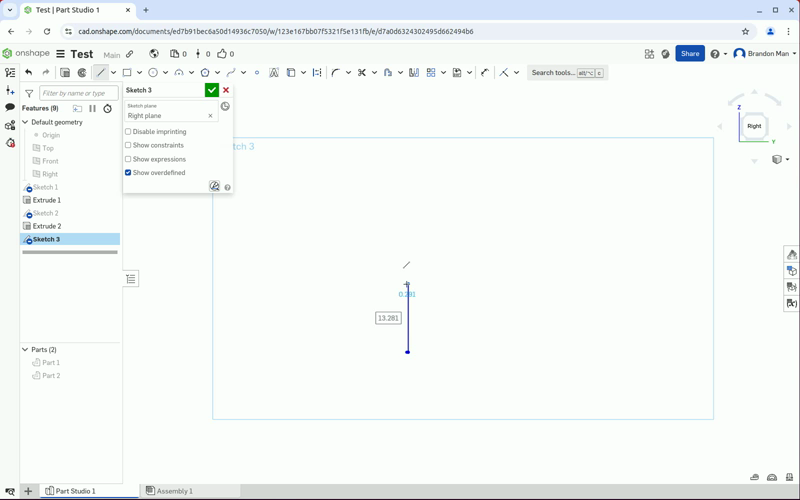
scroll(6)
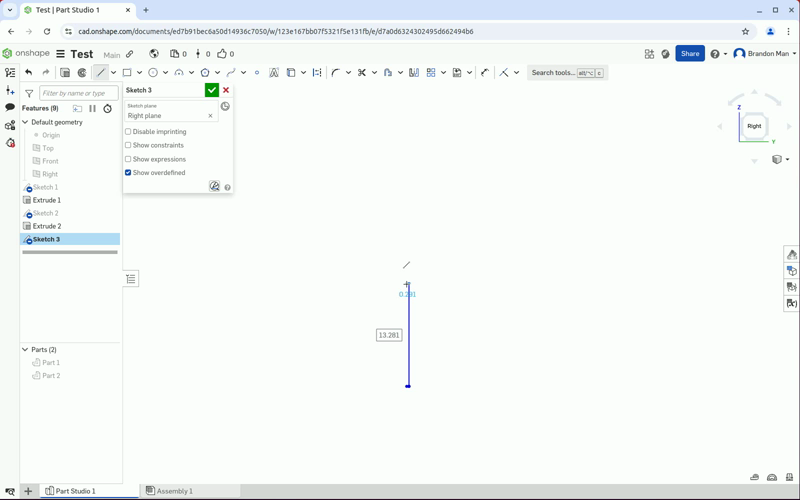
scroll(6)
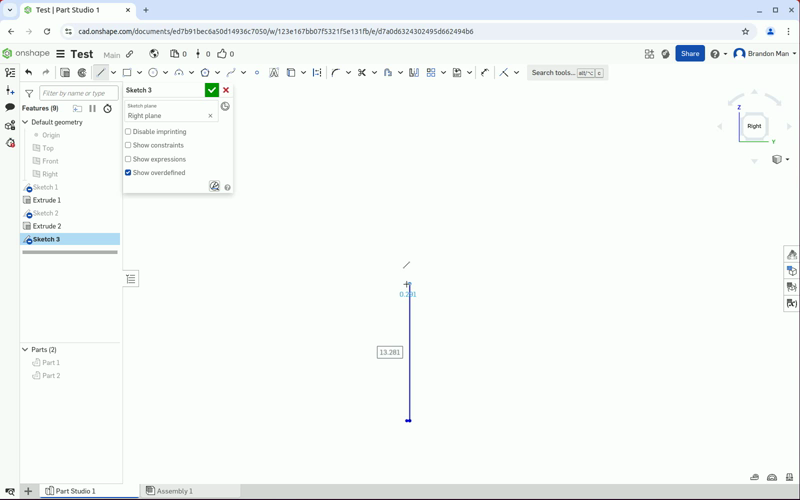
scroll(6)
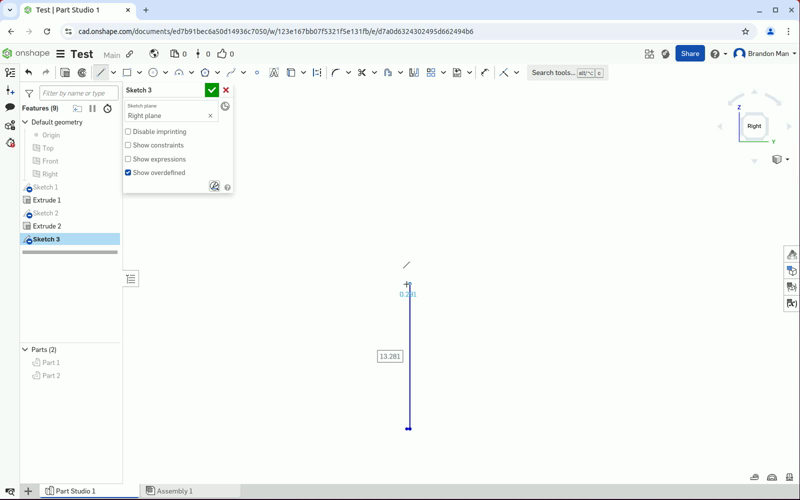
scroll(6)
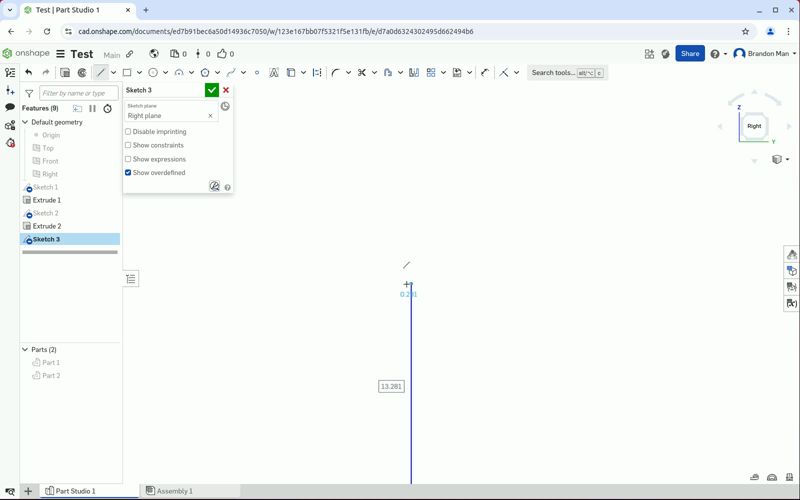
scroll(6)
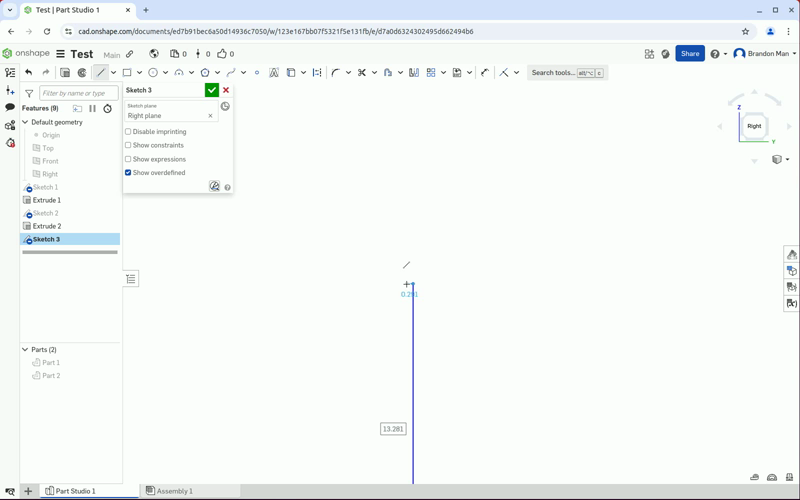
scroll(6)
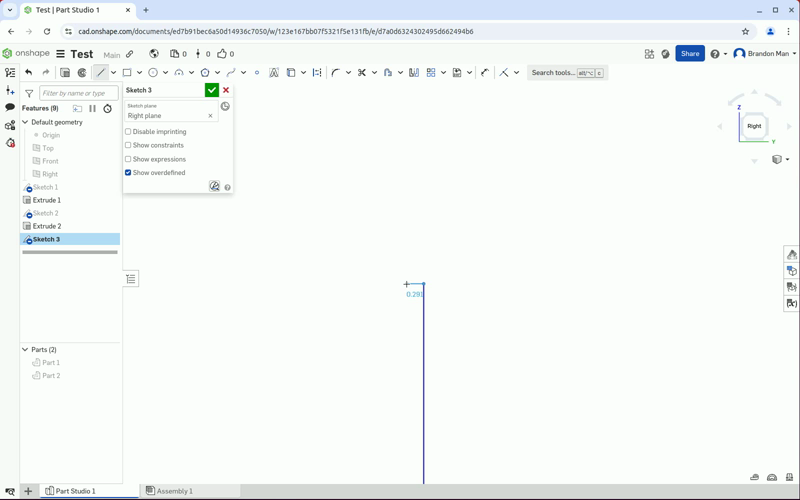
click(406, 283)
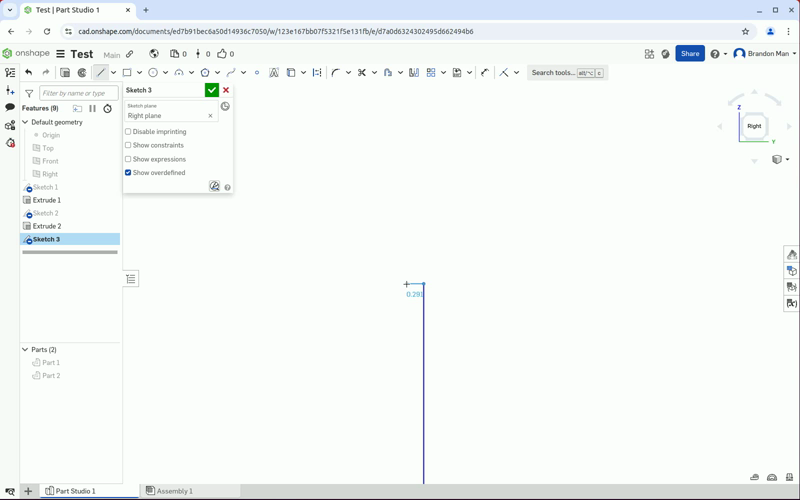
scroll(-6)
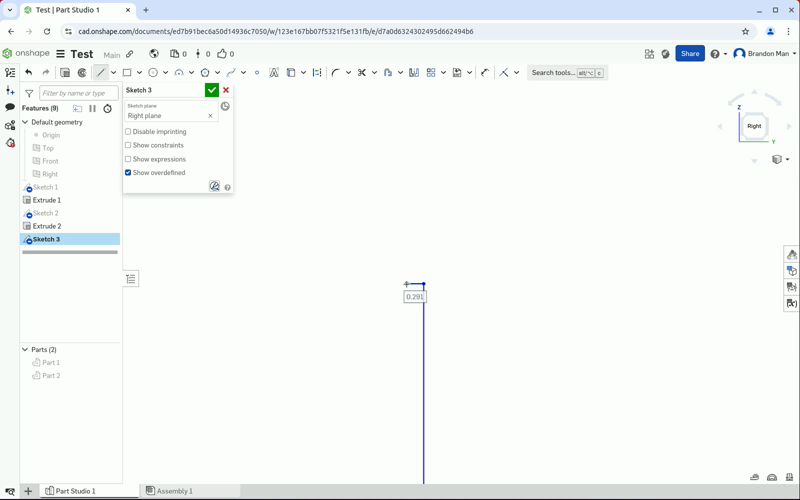
scroll(-6)
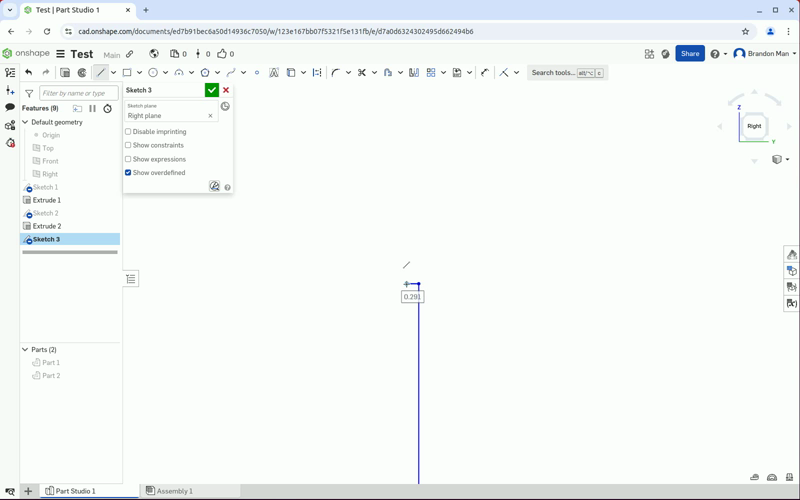
scroll(-6)
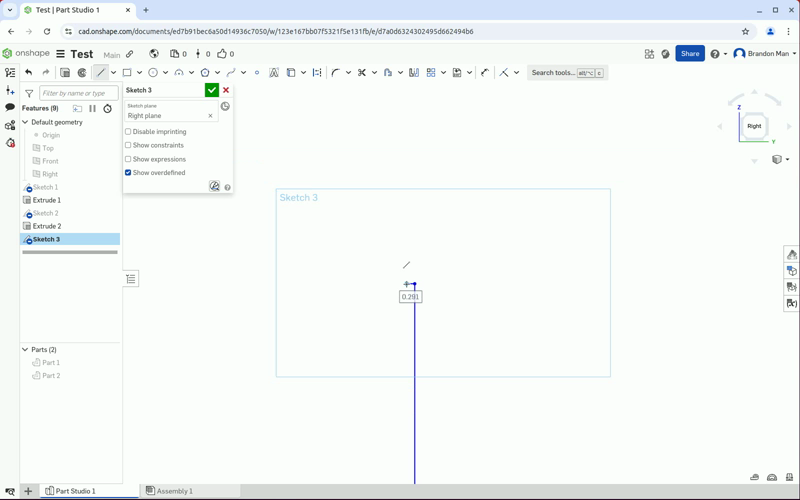
scroll(-6)
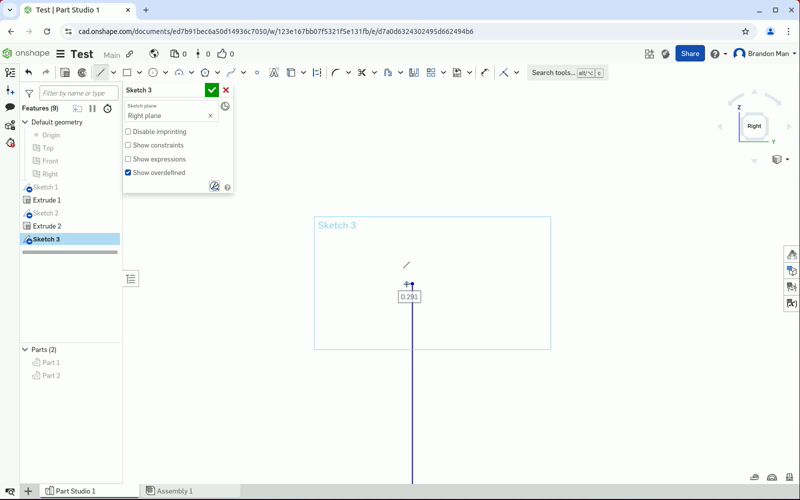
scroll(-6)
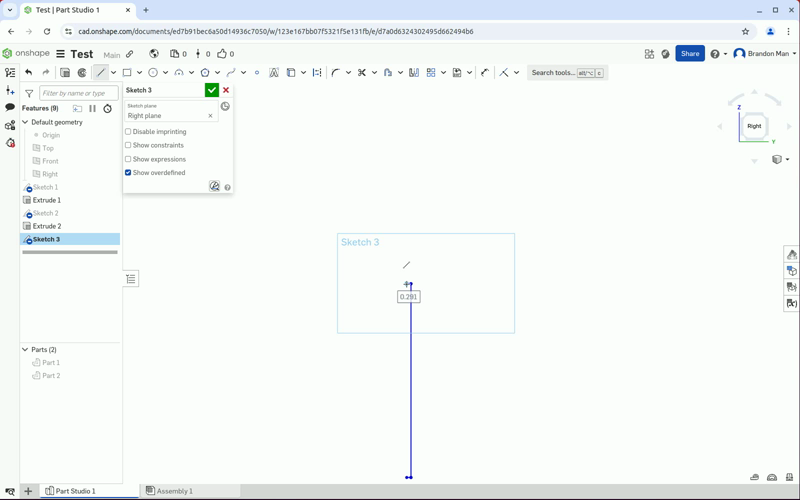
scroll(-6)
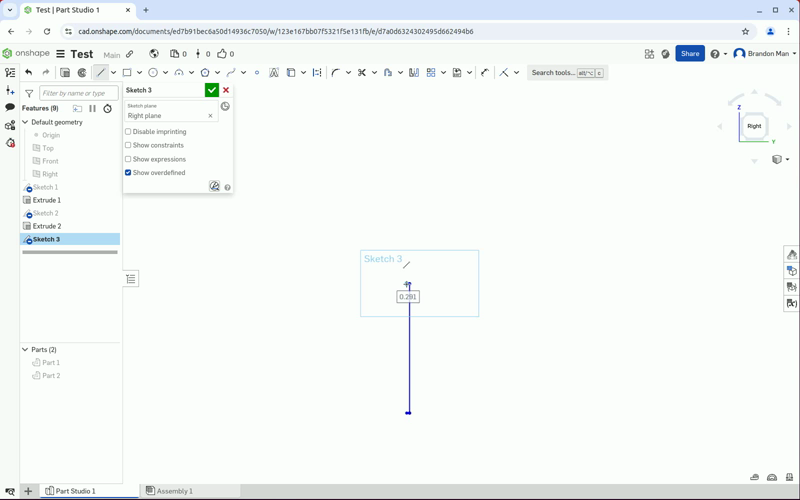
scroll(-6)
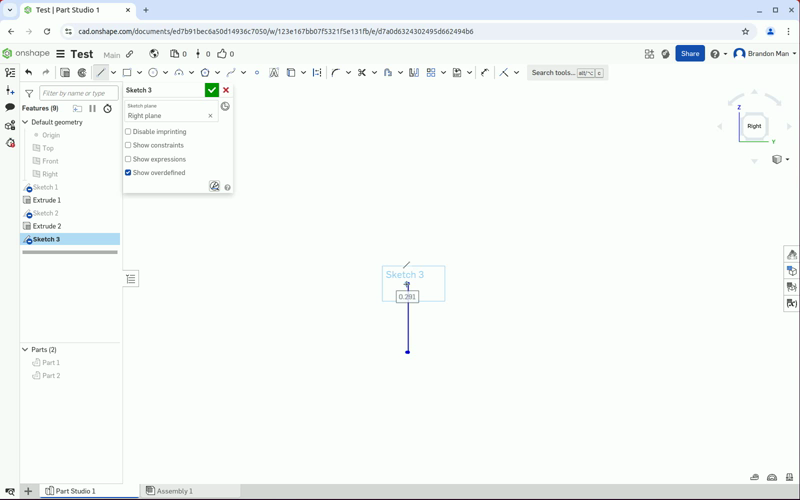
key_up(shift)
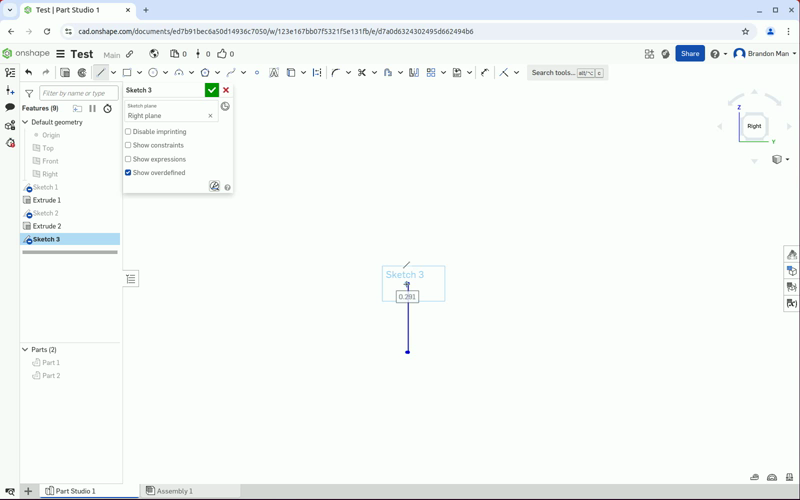
key_down(shift)
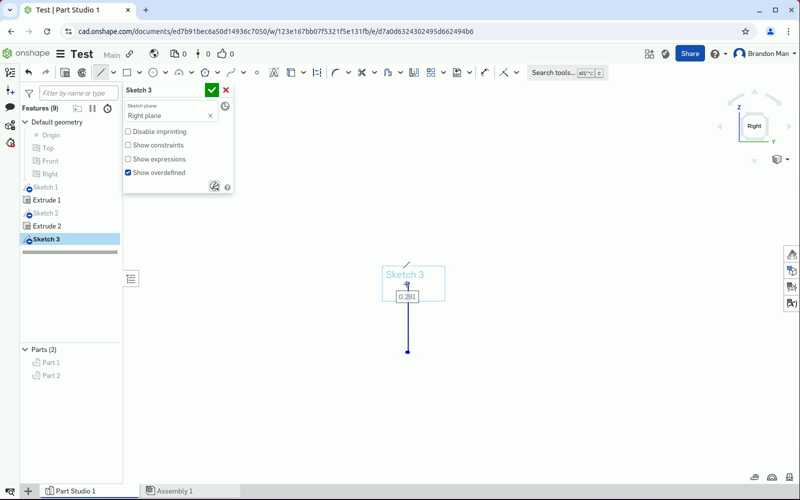
mouse_move(406, 352)
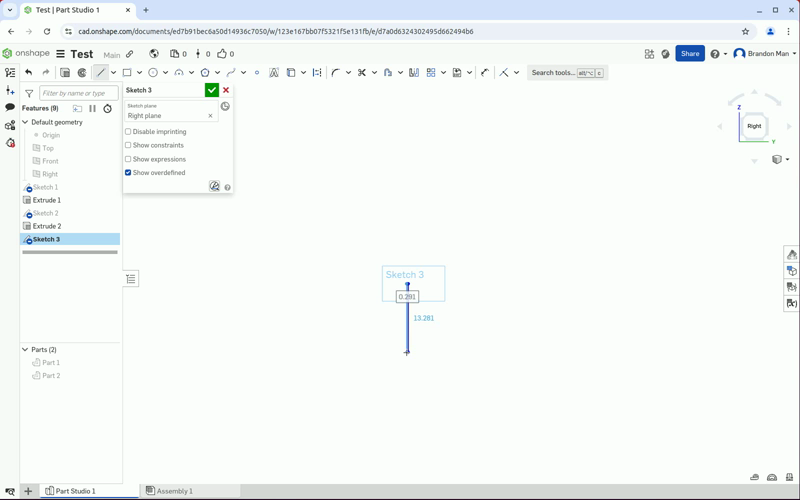
scroll(6)
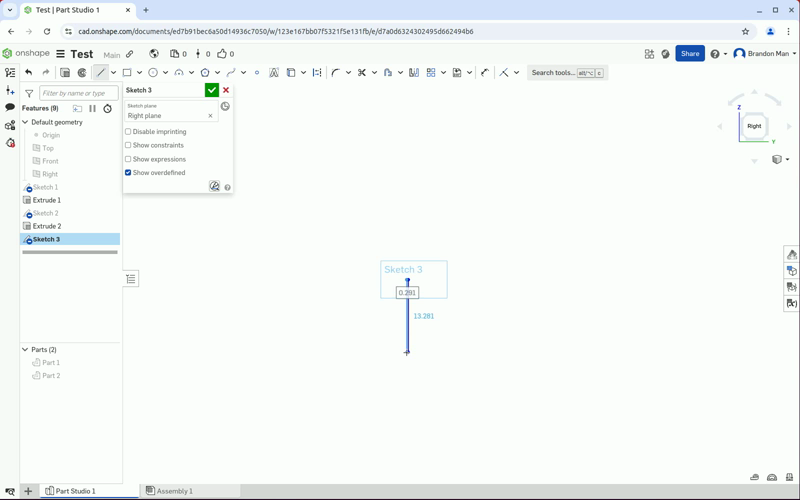
scroll(6)
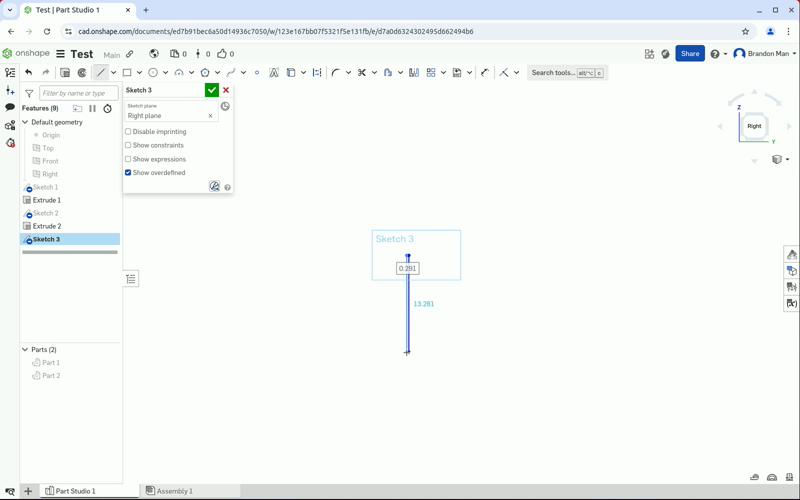
scroll(6)
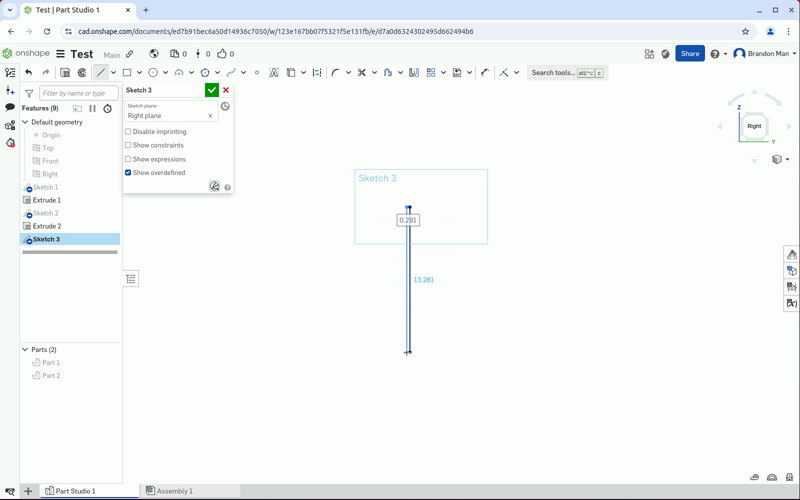
scroll(6)
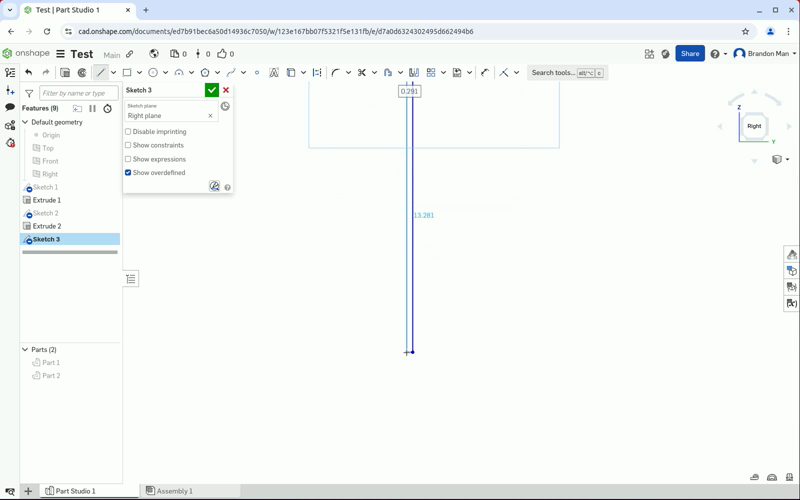
scroll(6)
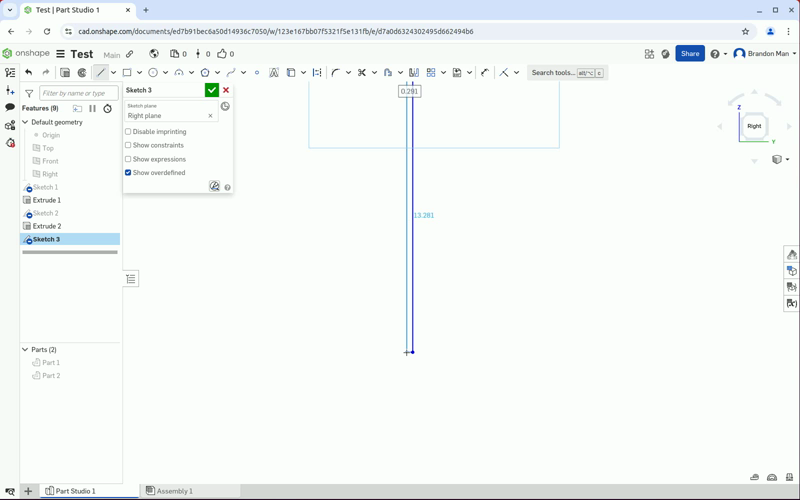
scroll(6)
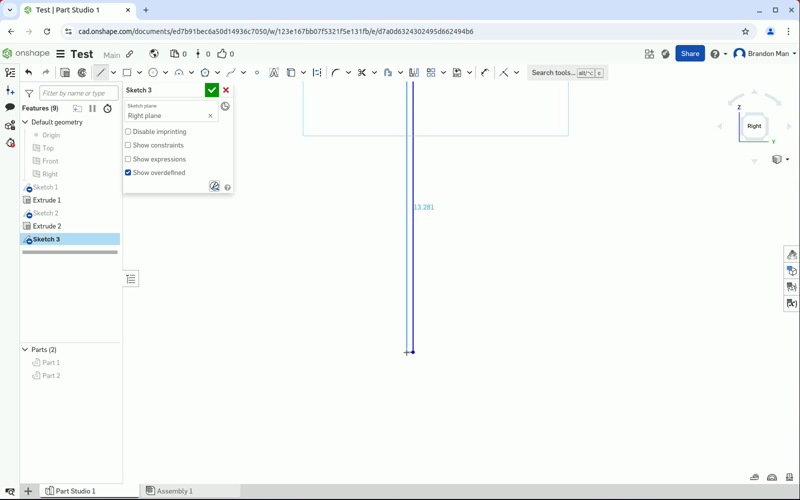
scroll(6)
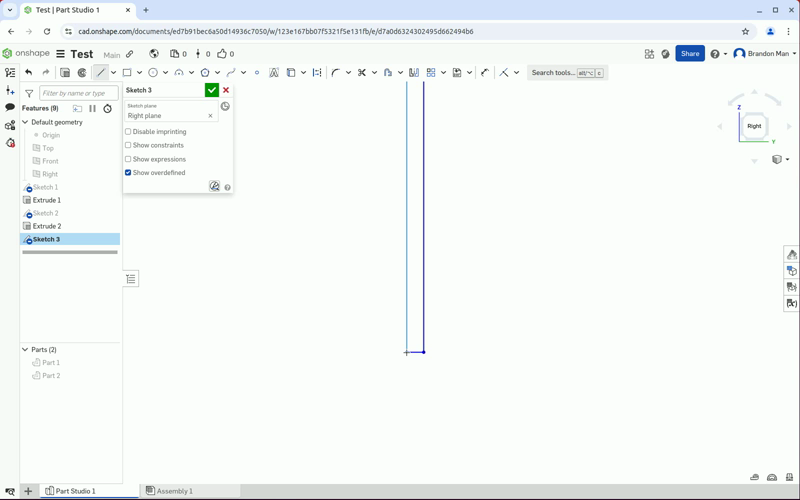
key_up(shift)
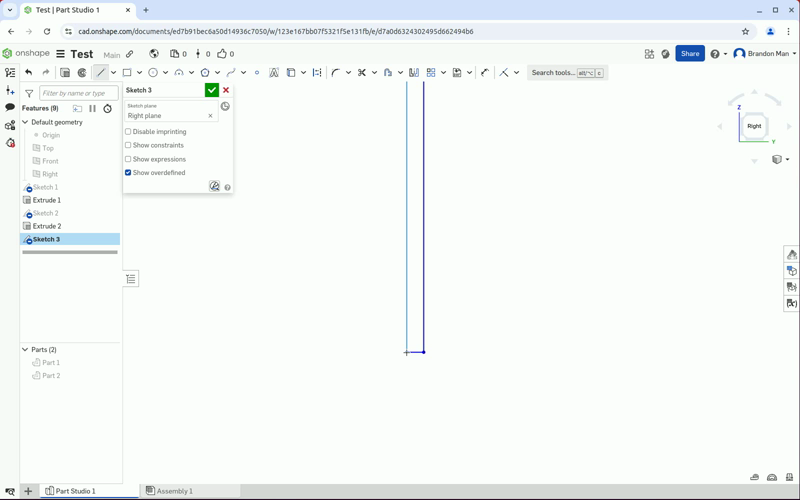
click(406, 352)
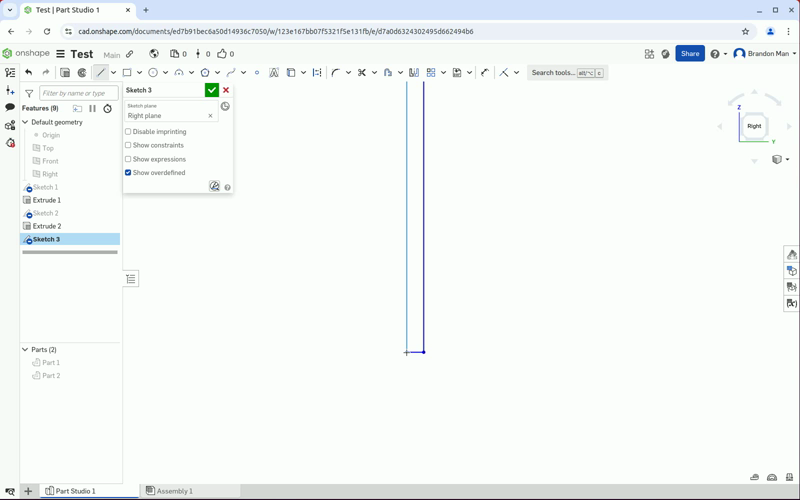
scroll(-6)
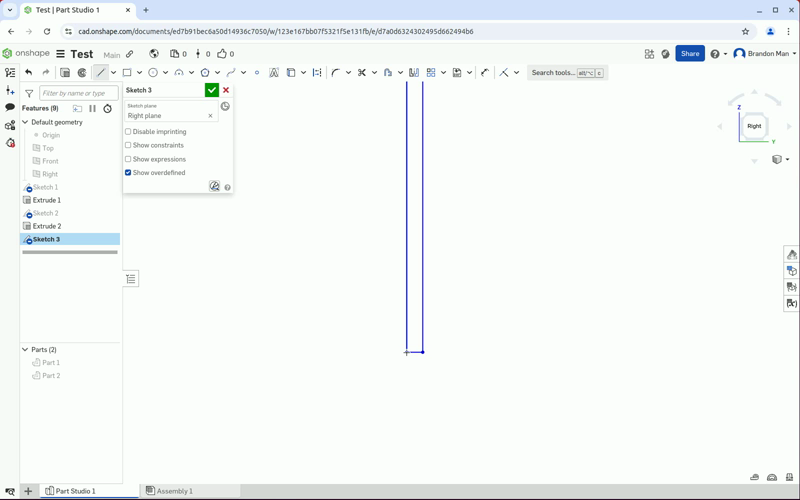
scroll(-6)
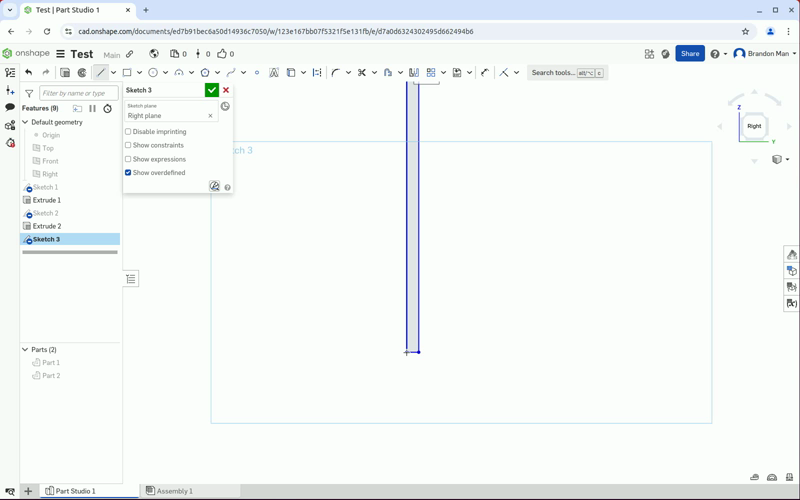
scroll(-6)
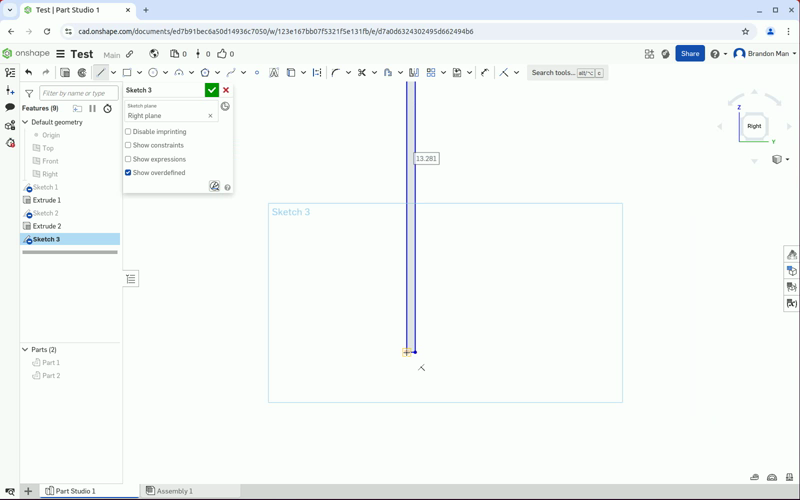
scroll(-6)
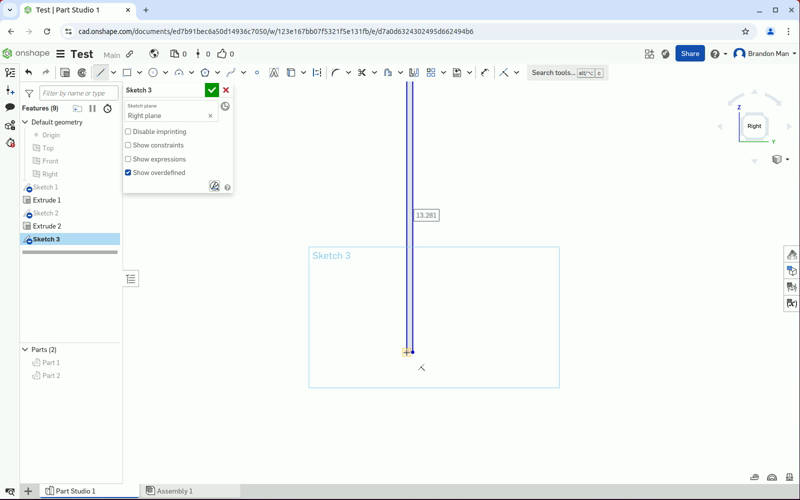
scroll(-6)
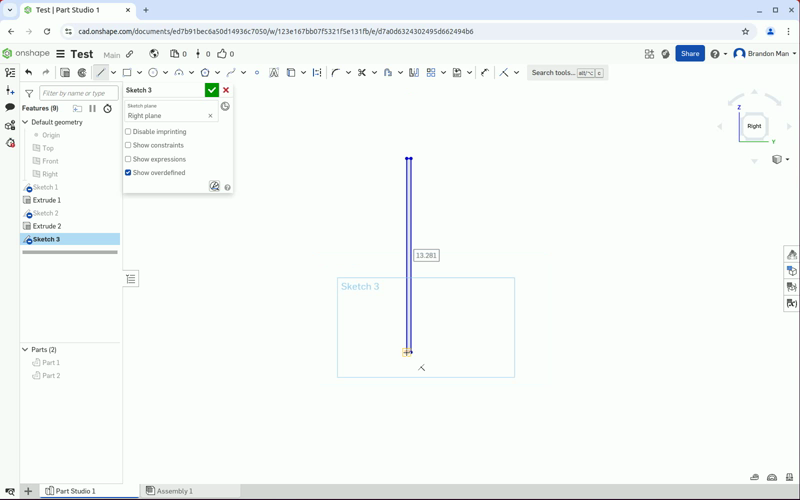
scroll(-6)
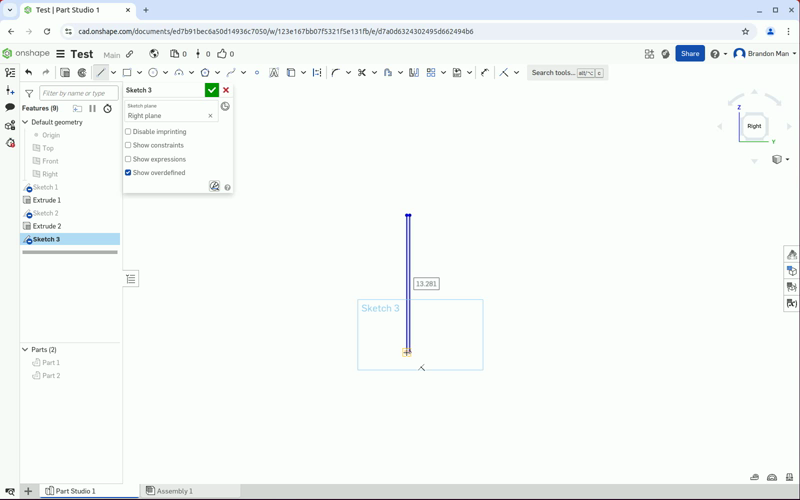
scroll(-6)
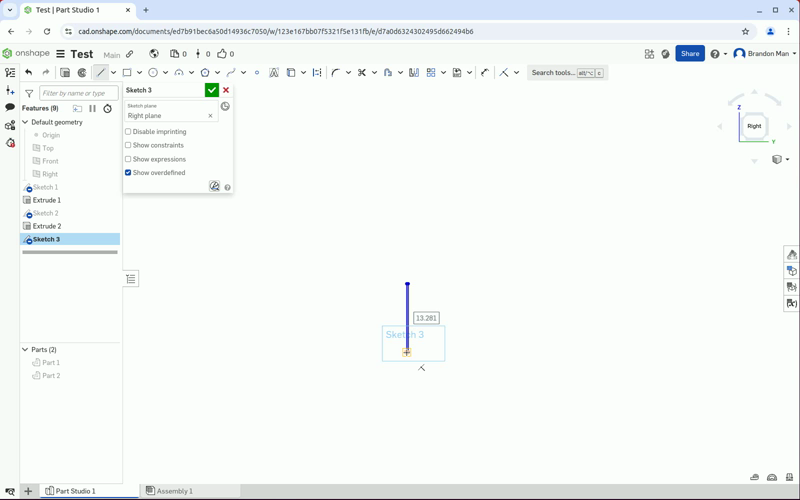
key(esc)
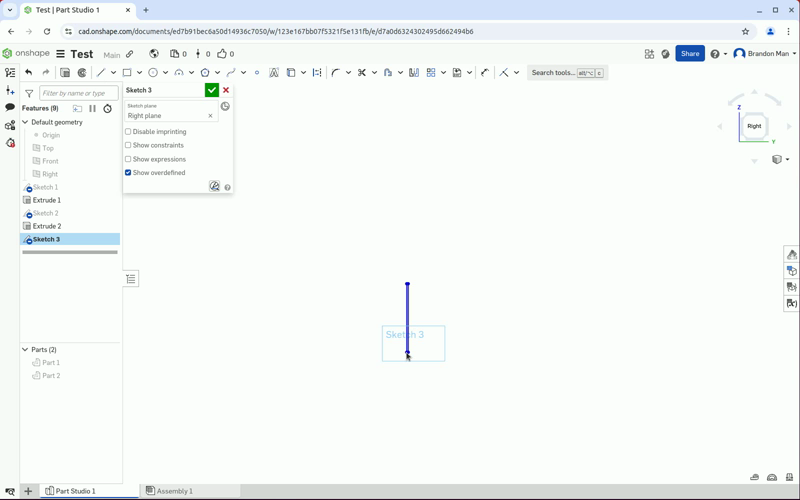
mouse_move(407, 283)
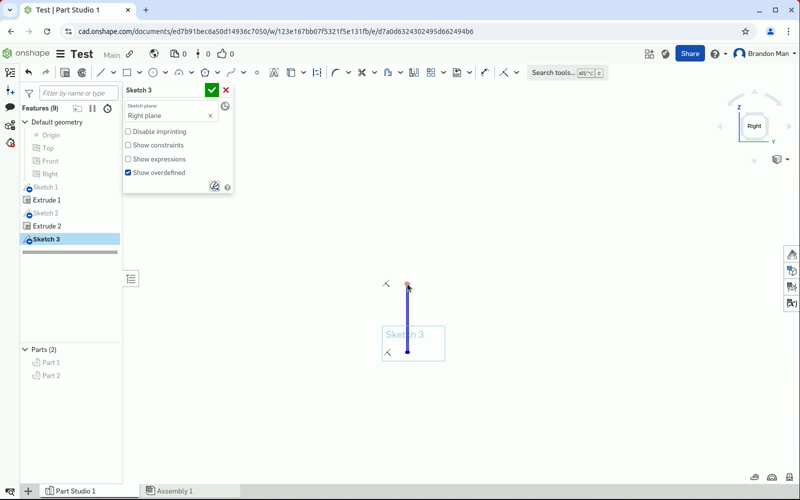
scroll(6)
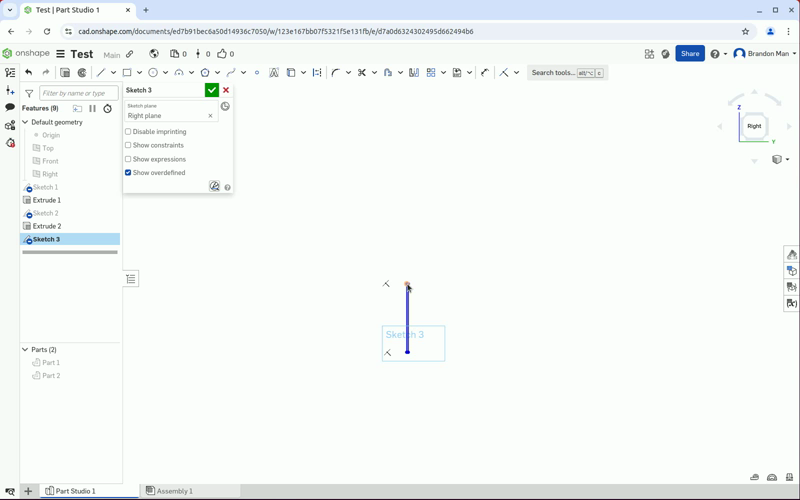
scroll(6)
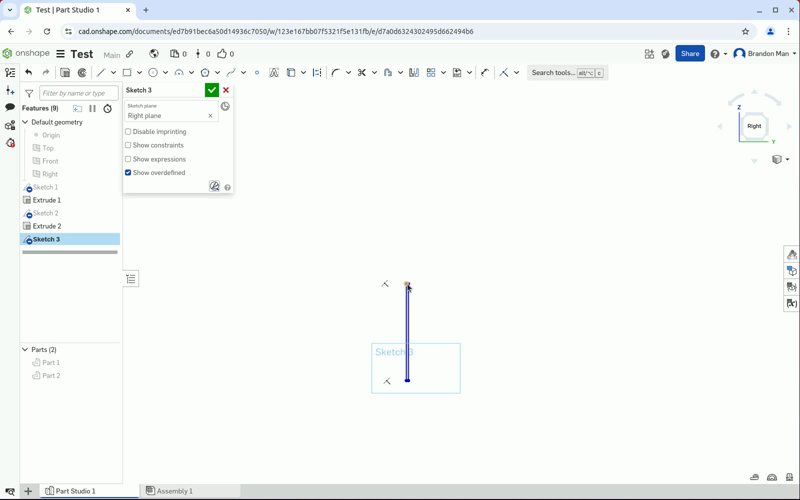
scroll(6)
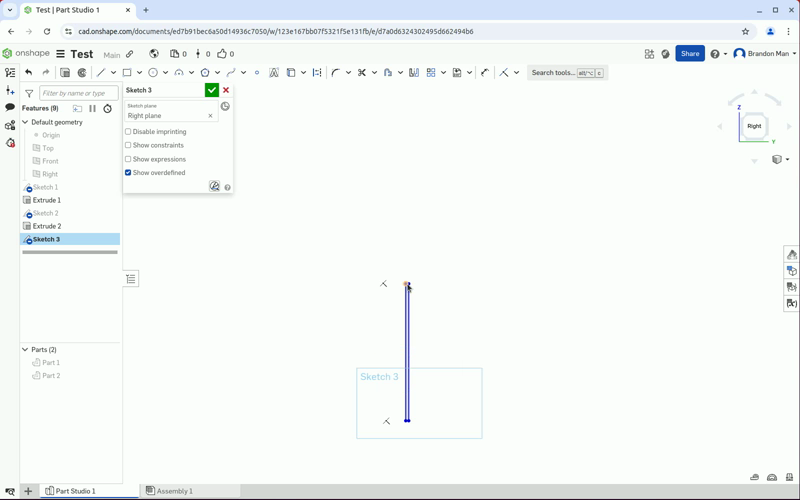
scroll(6)
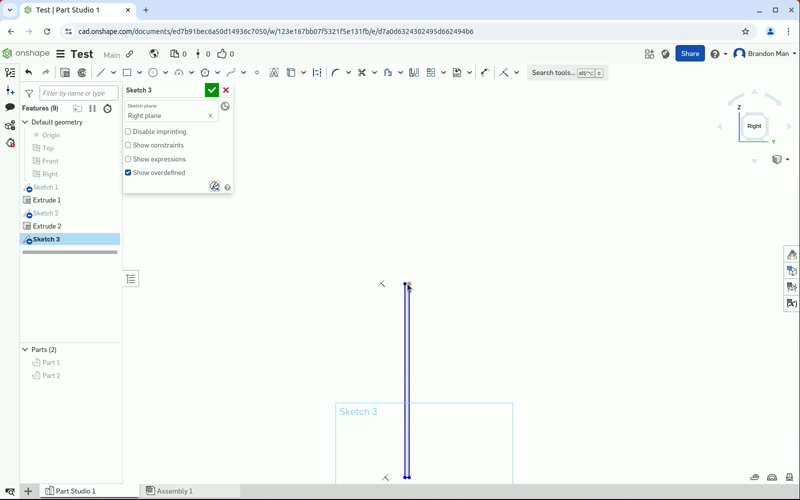
scroll(6)
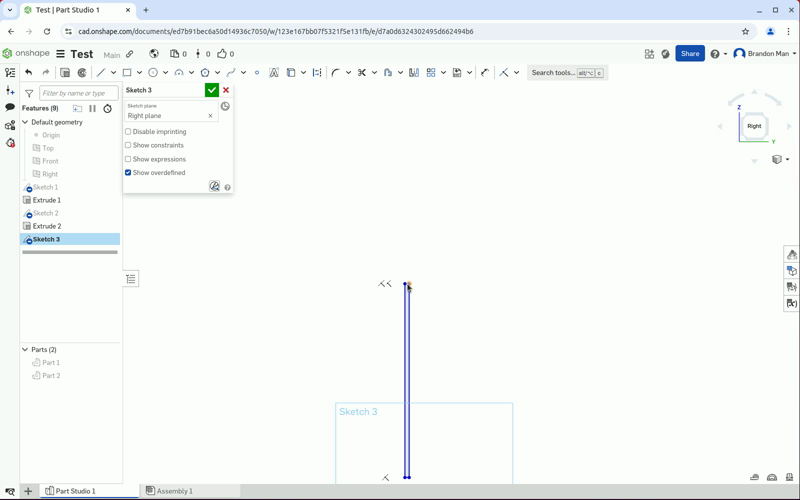
scroll(6)
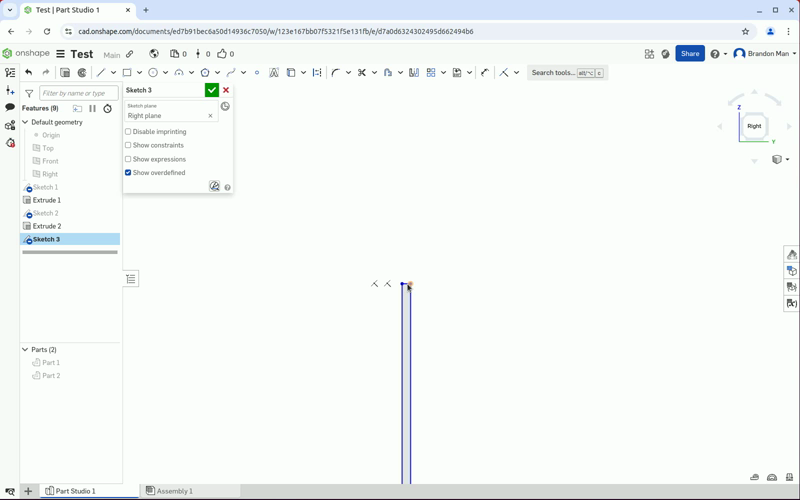
scroll(6)
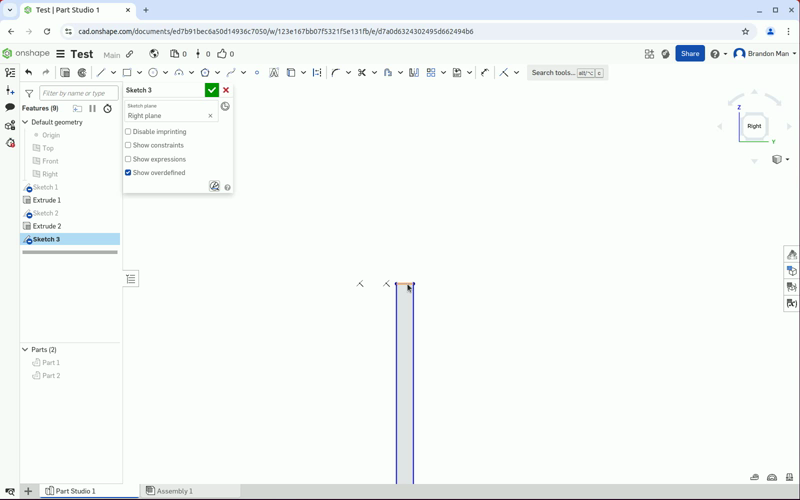
click(407, 283)
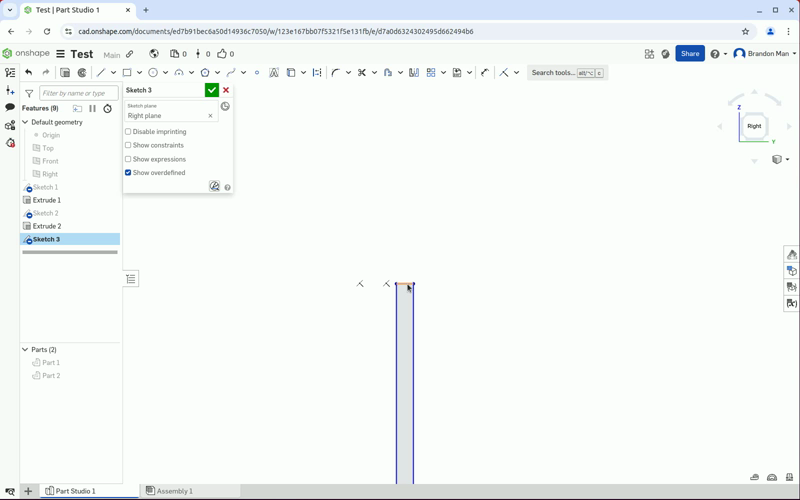
scroll(-6)
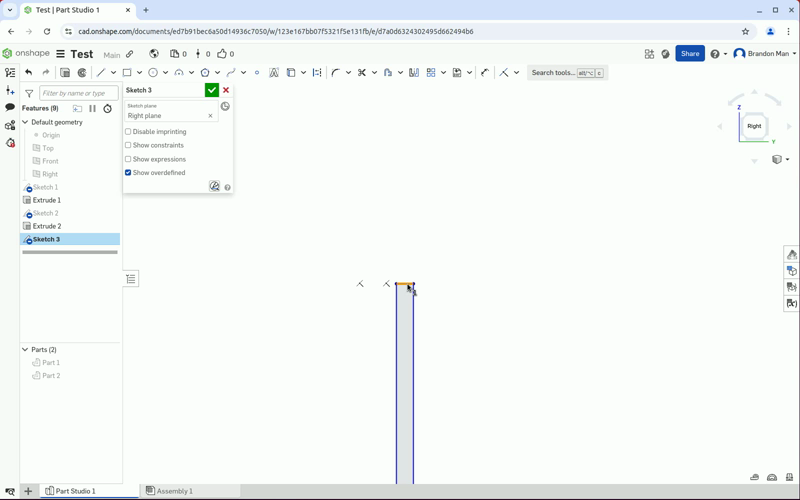
scroll(-6)
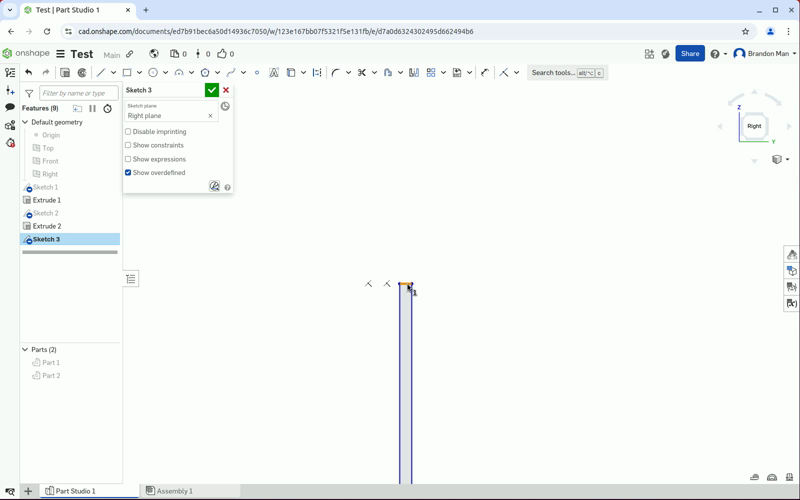
scroll(-6)
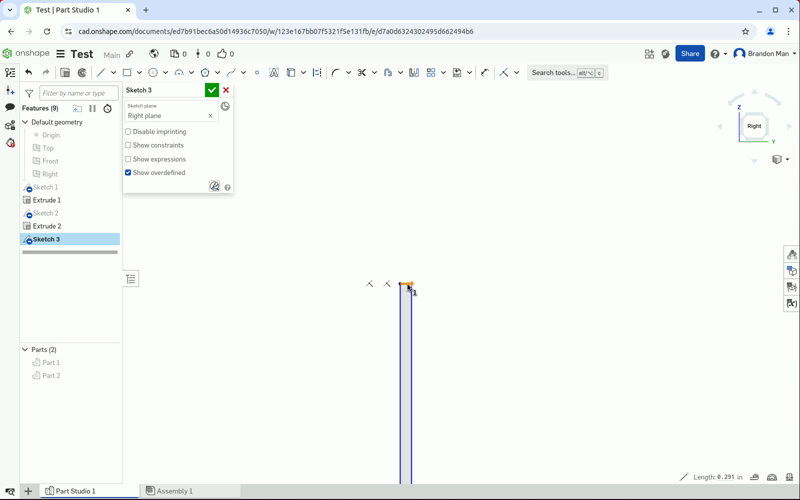
scroll(-6)
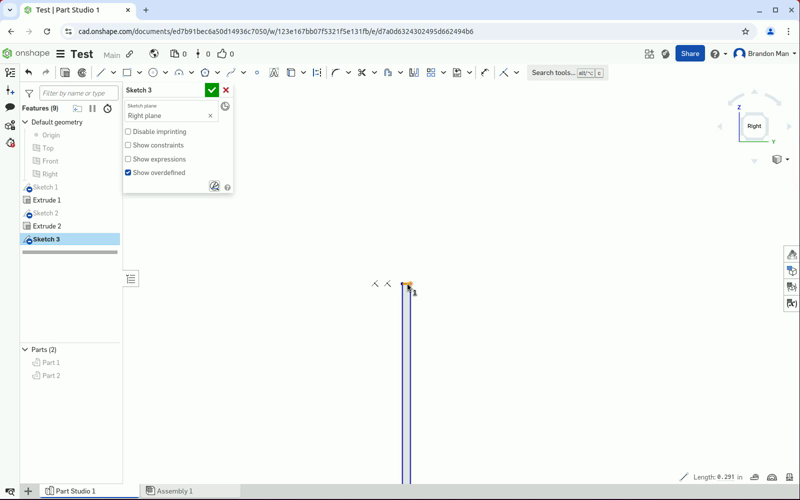
scroll(-6)
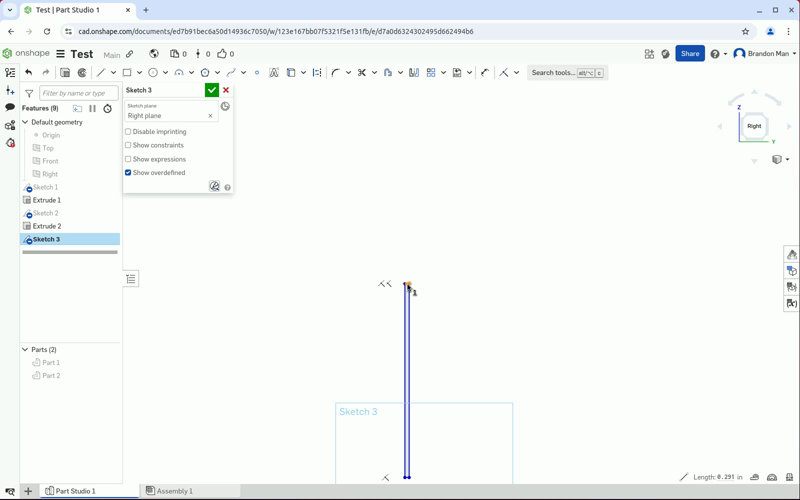
scroll(-6)
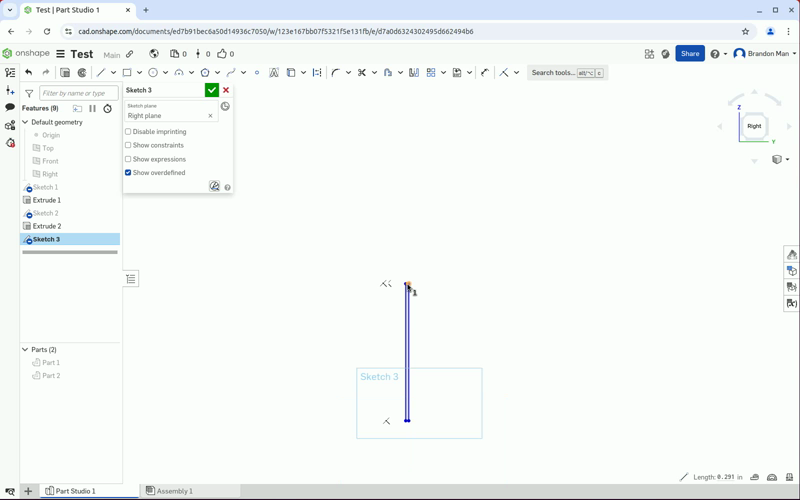
scroll(-6)
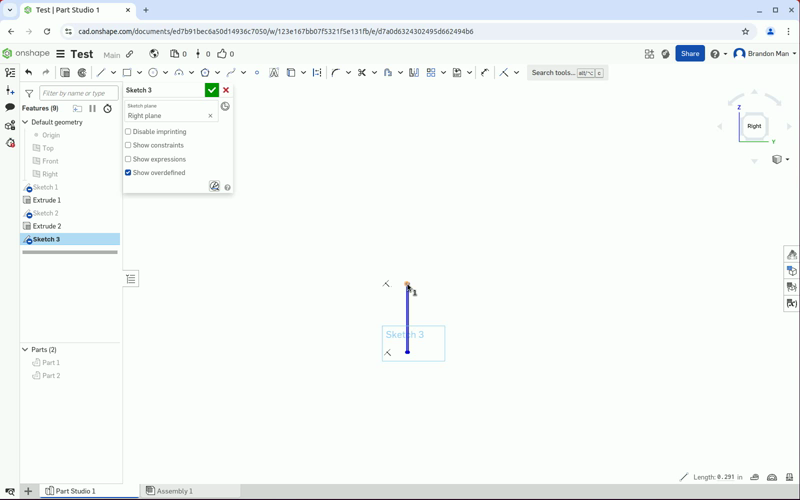
mouse_move(73, 352)
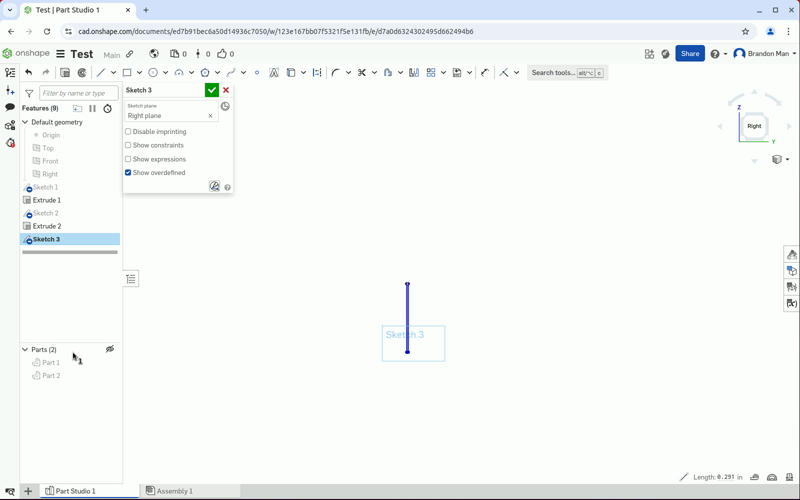
key(shift+y)
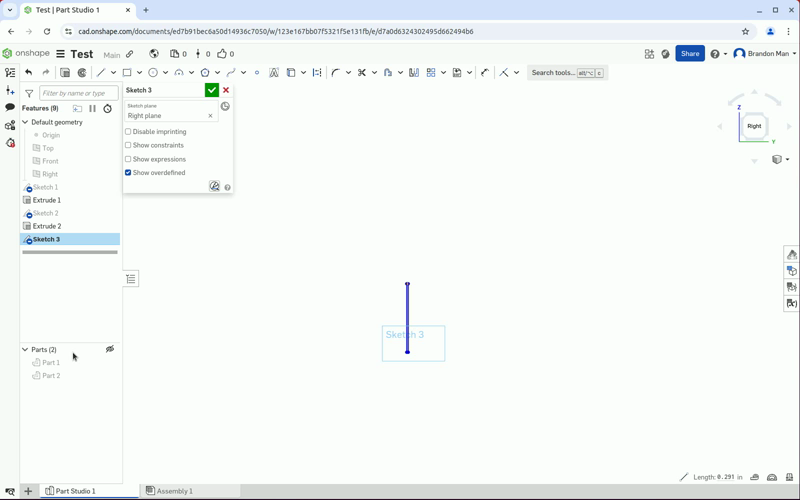
key(shift+e)
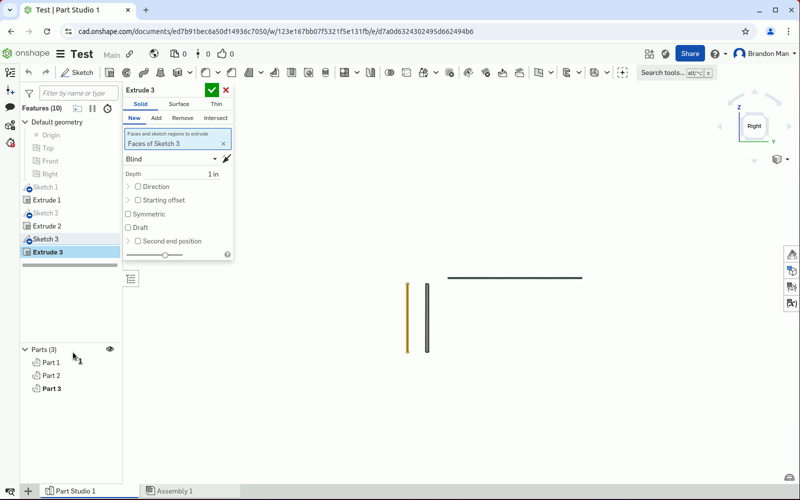
mouse_move(143, 106)
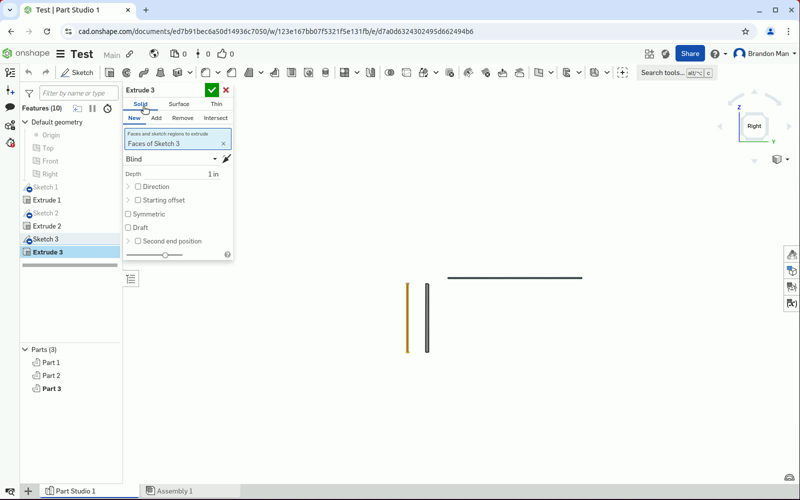
click(143, 106)
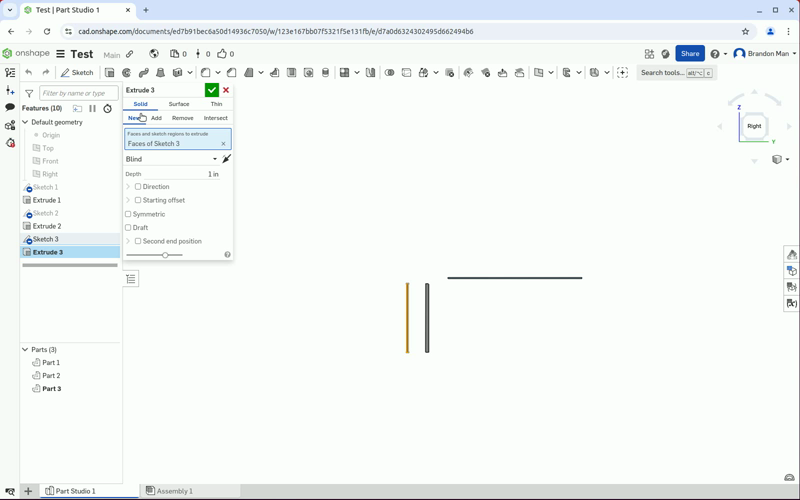
mouse_move(137, 120)
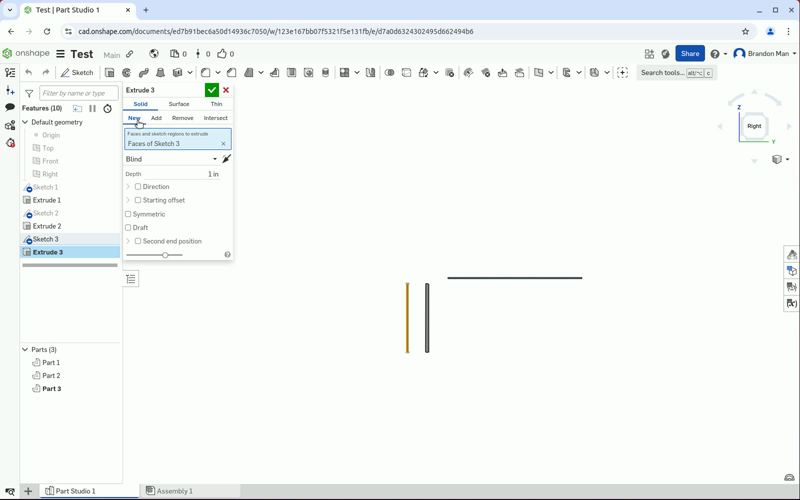
click(137, 120)
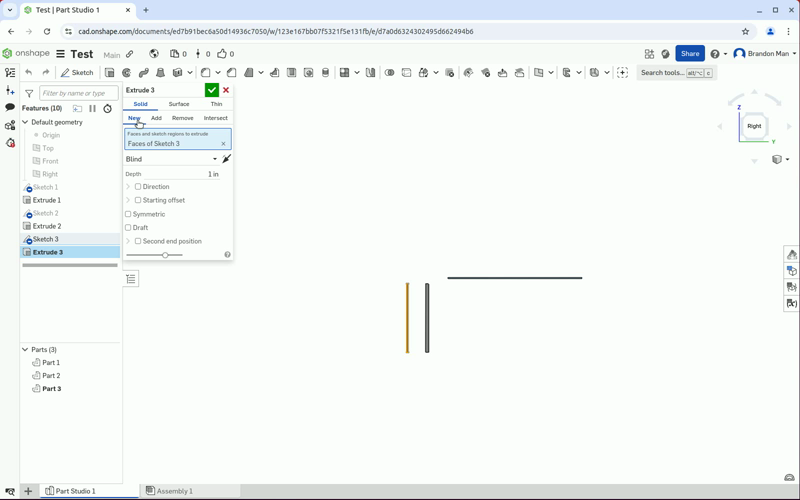
key(tab, 4)
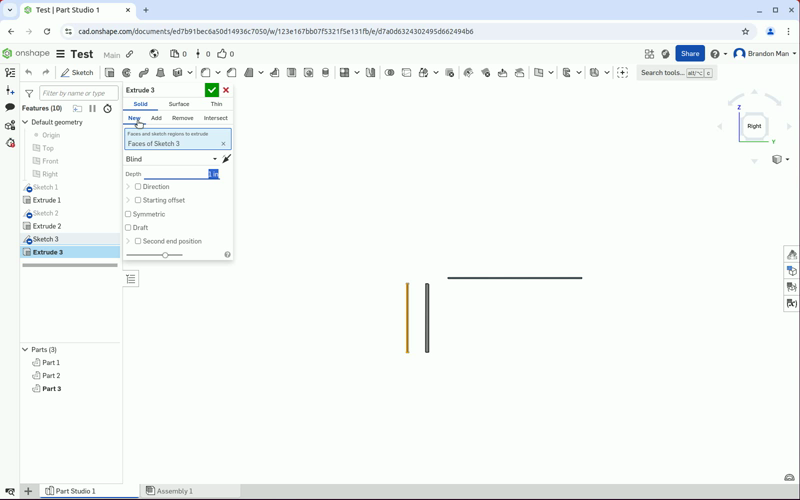
text(0.241)
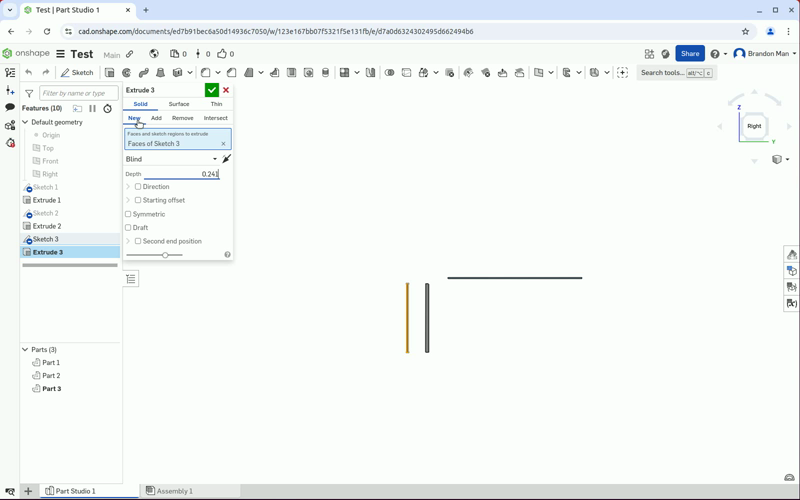
key(enter)
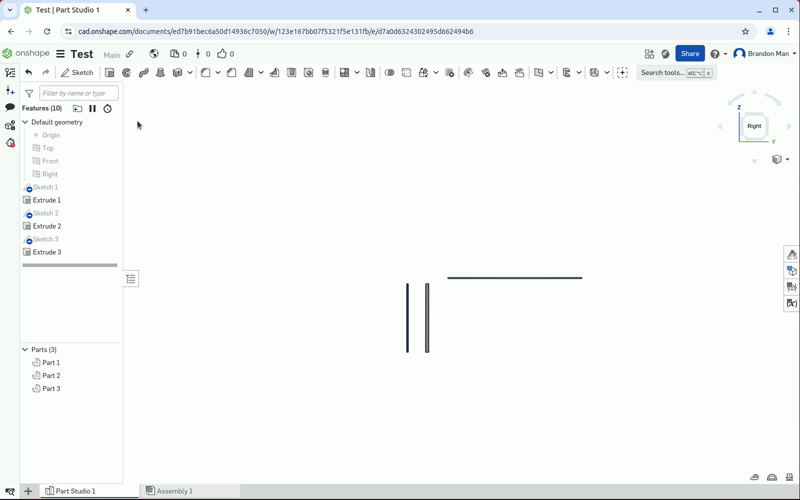
key(shift+h)
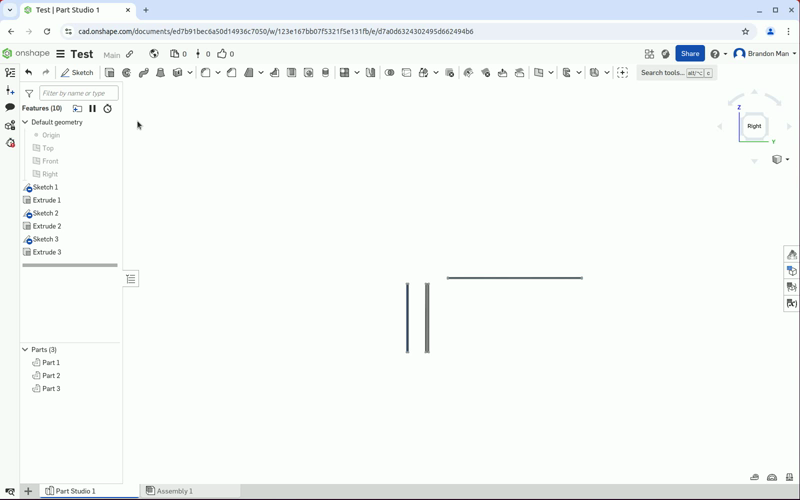
key(shift+h)
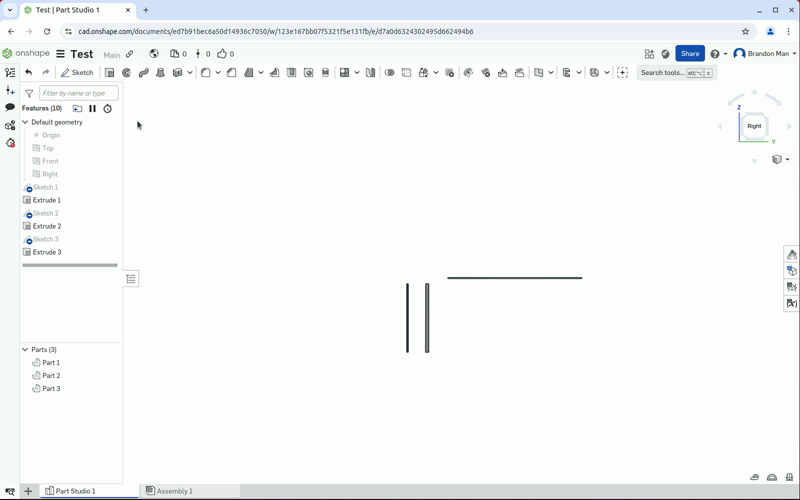
mouse_move(73, 189)
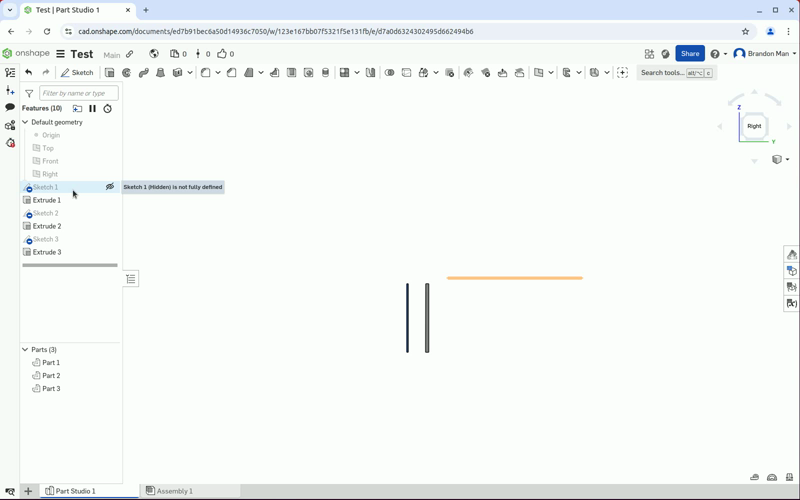
click(73, 189)
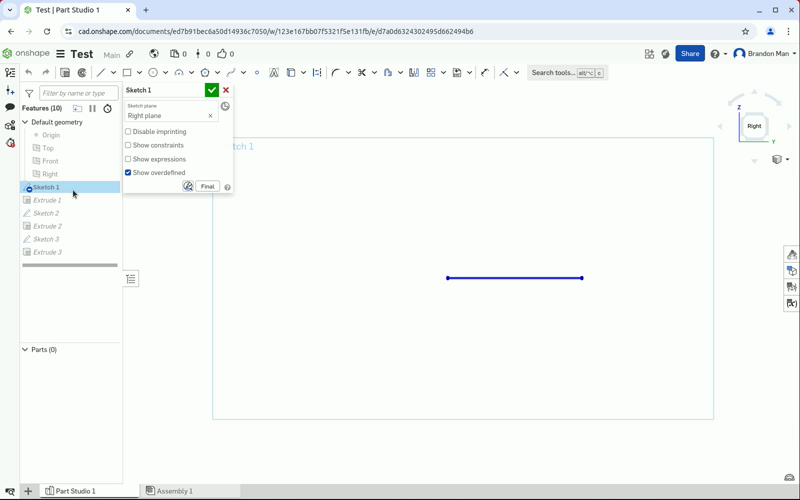
mouse_move(229, 92)
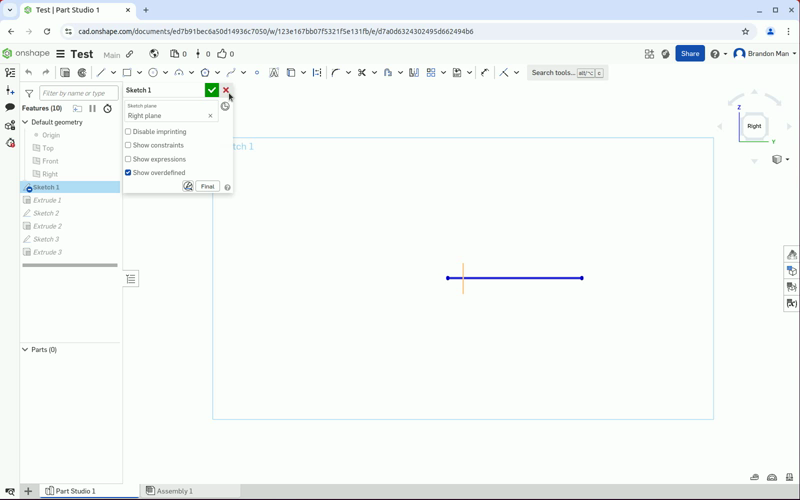
click(229, 92)
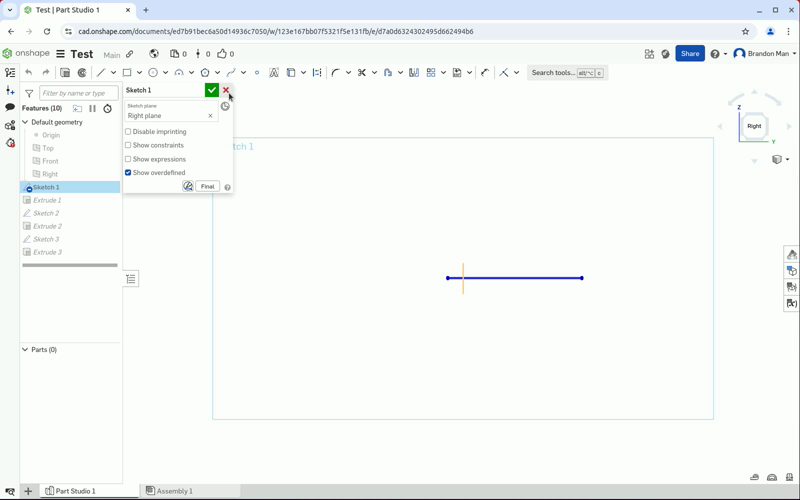
key(shift+s)
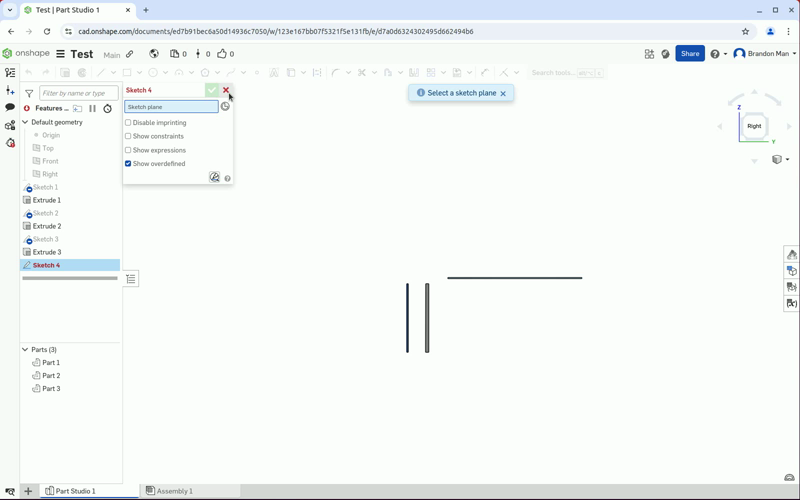
mouse_move(73, 176)
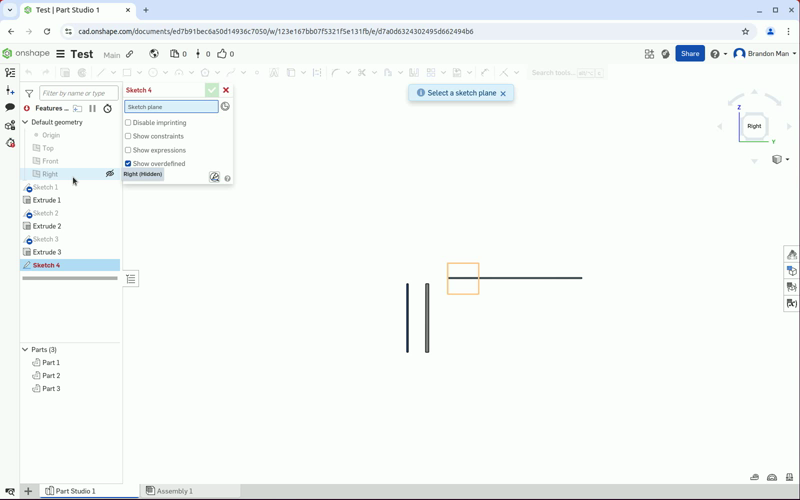
click(73, 176)
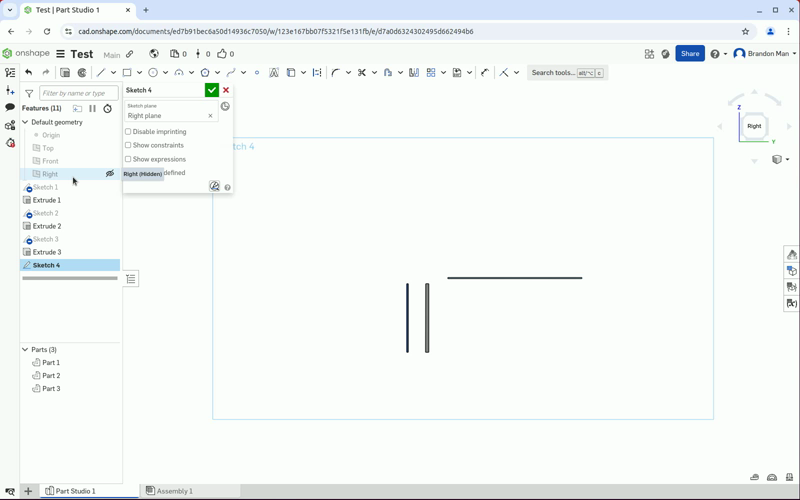
mouse_move(73, 352)
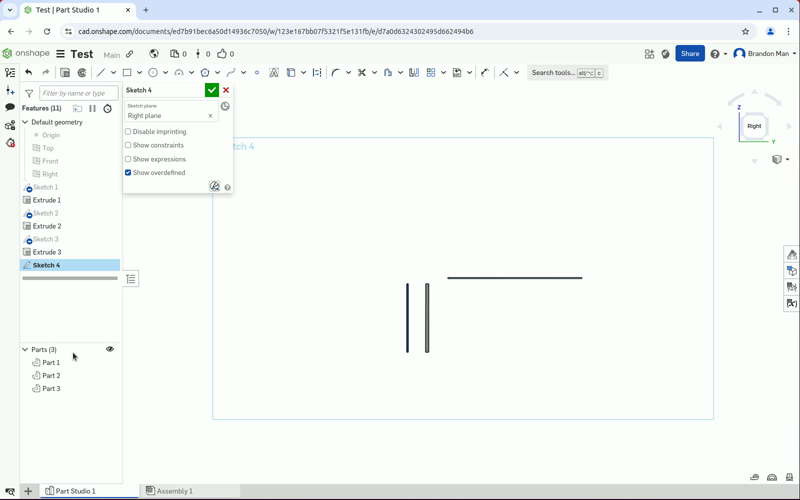
key(y)
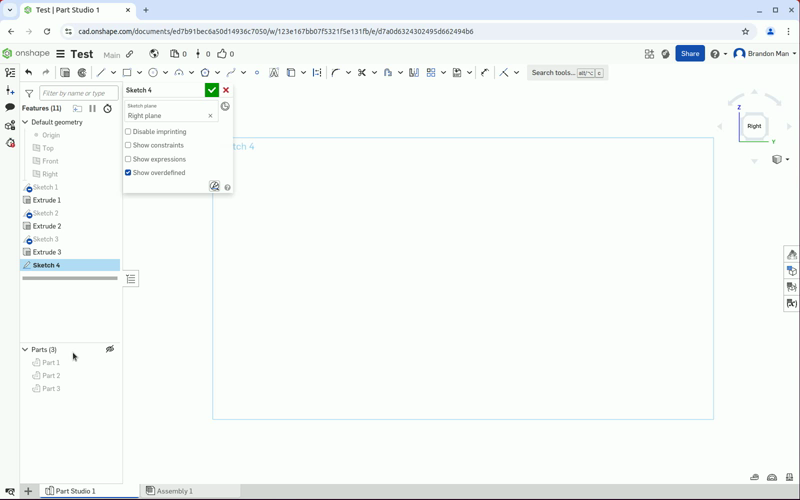
key(l)
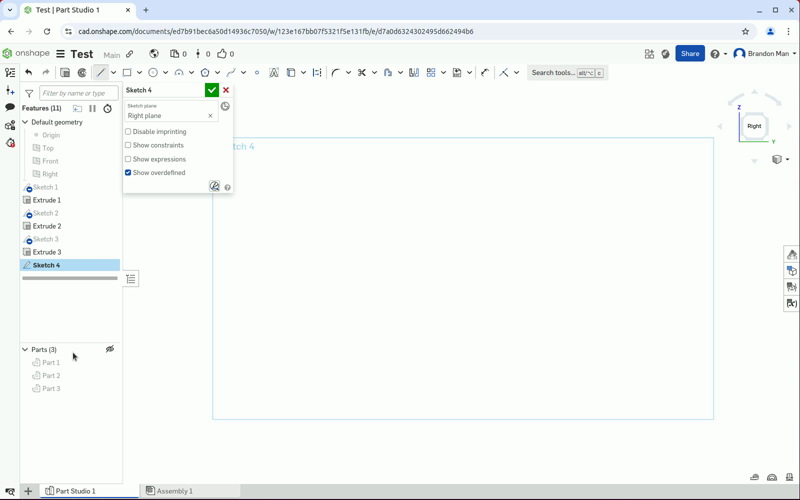
key_down(shift)
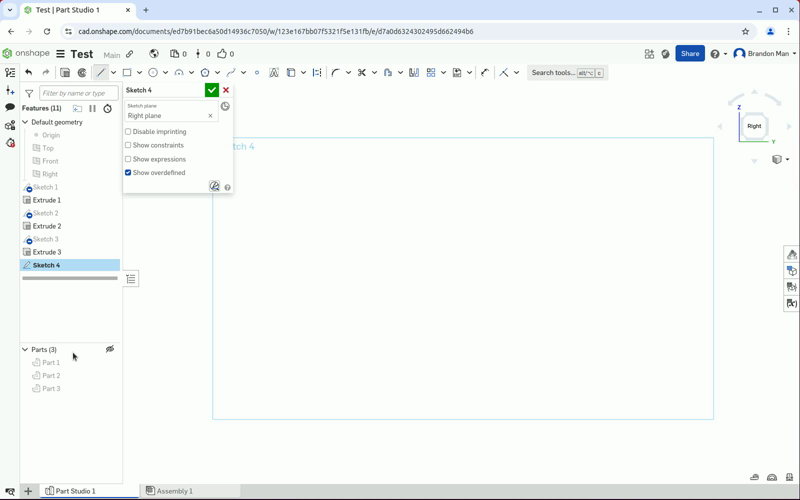
mouse_move(470, 306)
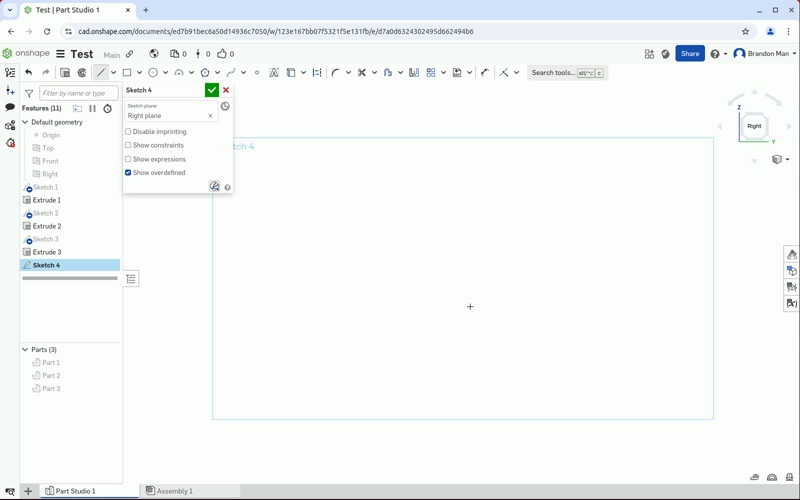
click(470, 306)
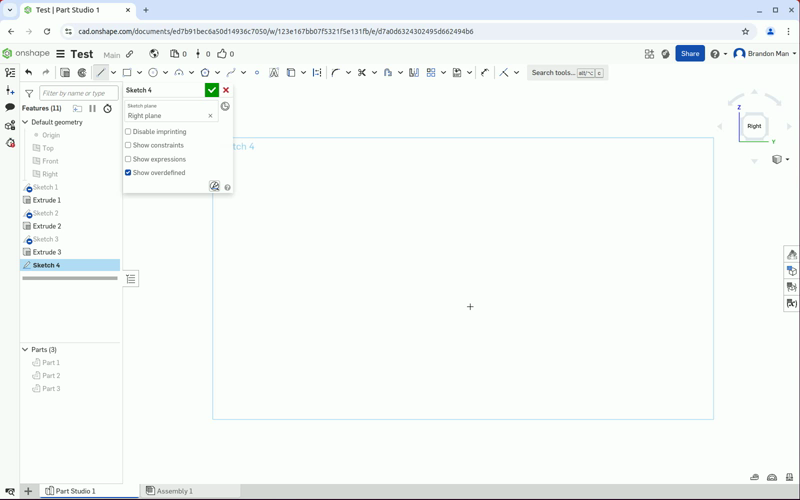
key_up(shift)
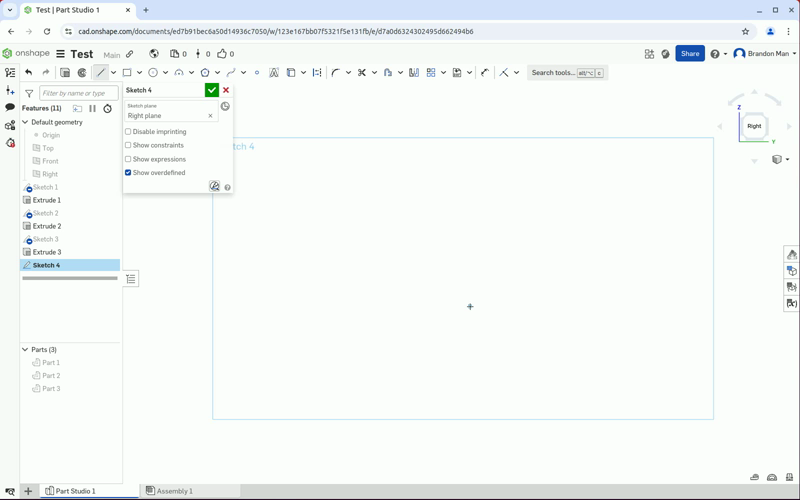
key_down(shift)
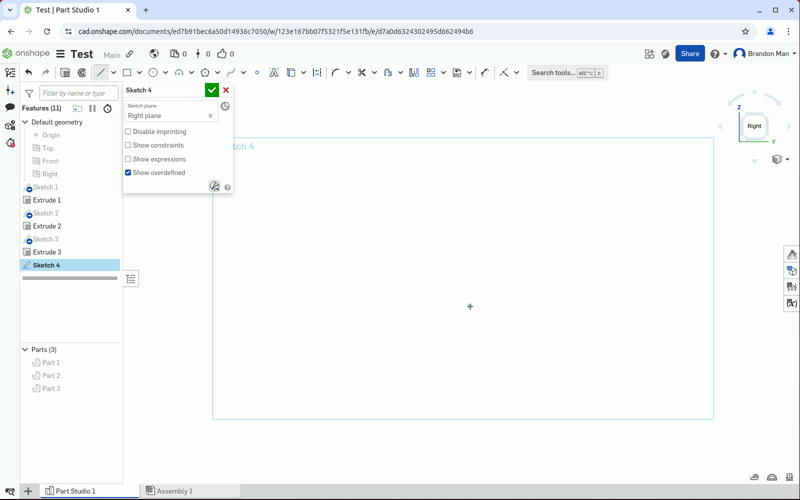
mouse_move(500, 306)
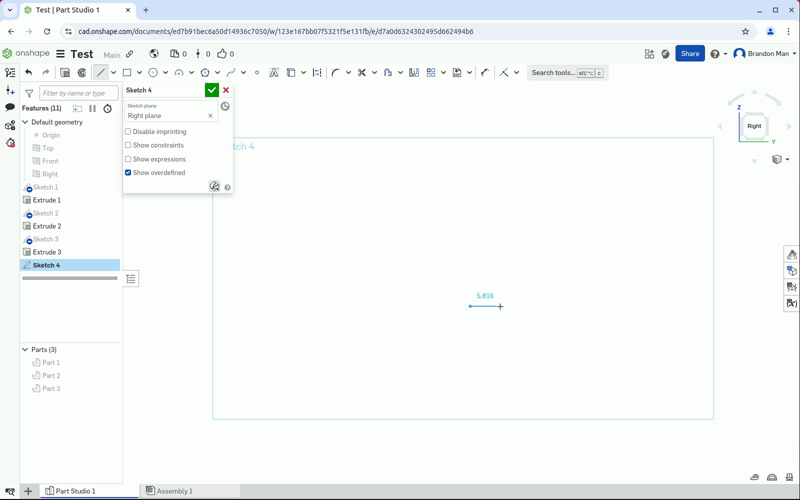
mouse_move(504, 306)
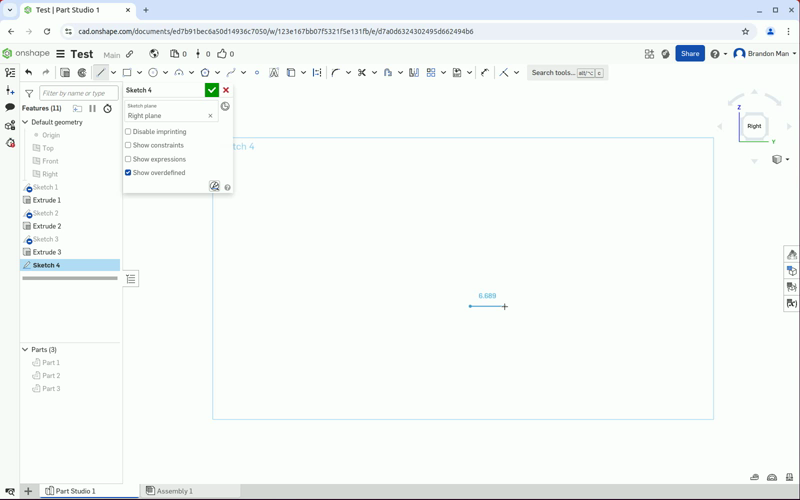
click(504, 306)
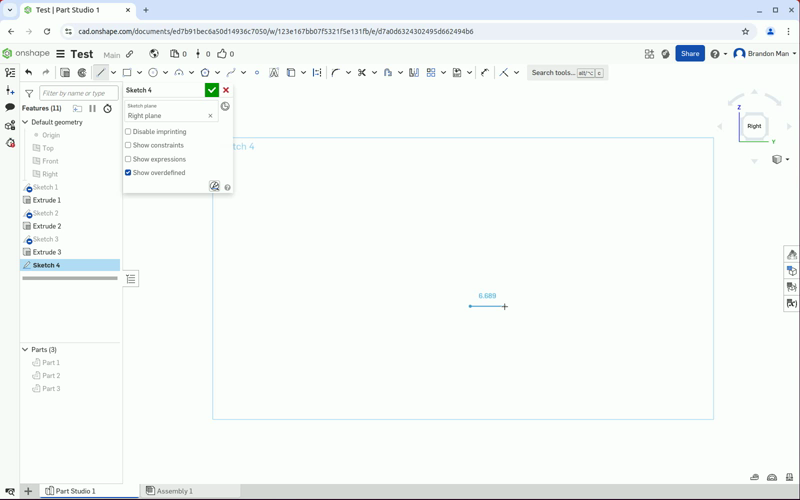
key_up(shift)
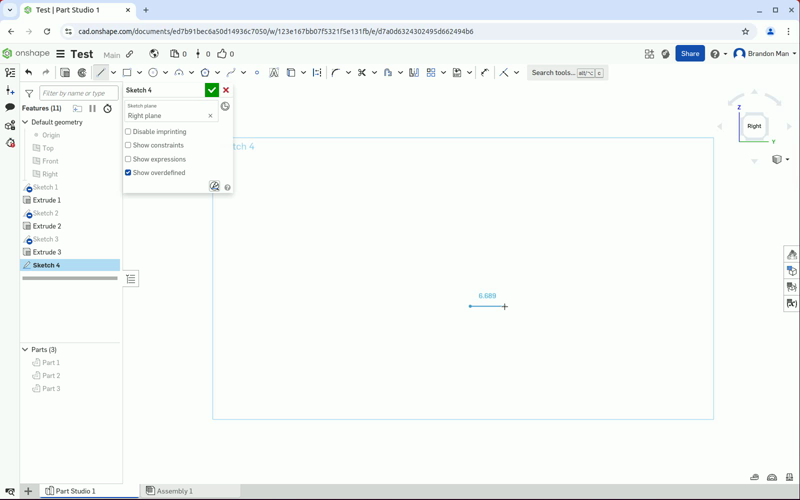
key_down(shift)
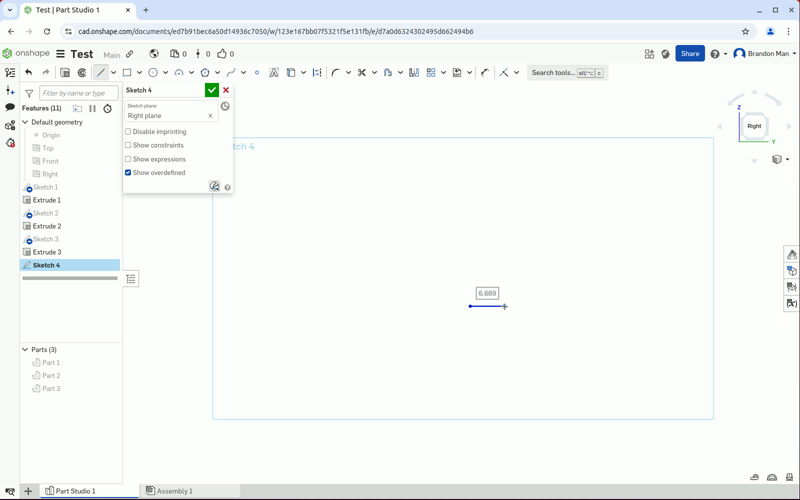
mouse_move(534, 306)
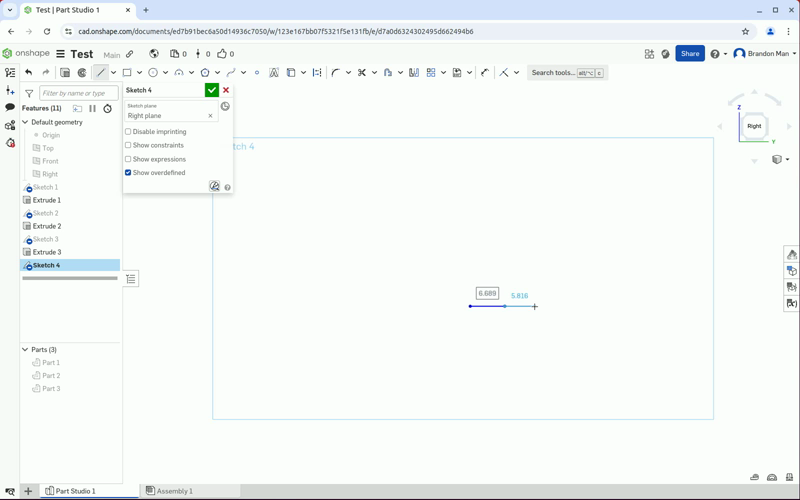
mouse_move(504, 304)
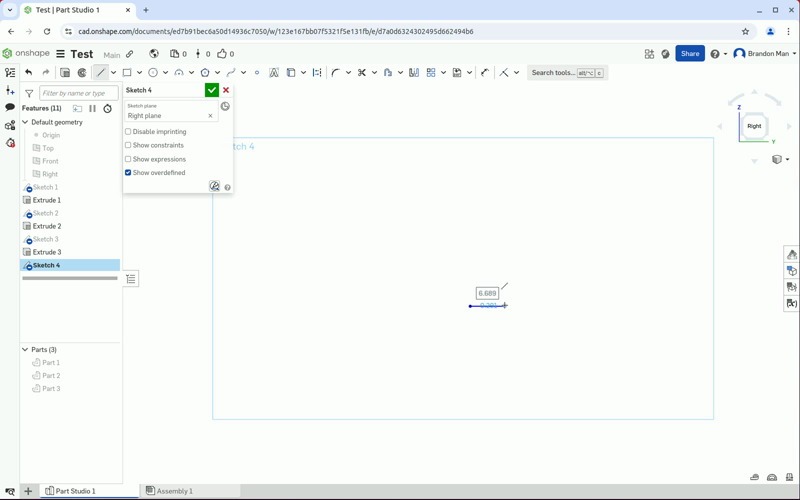
scroll(6)
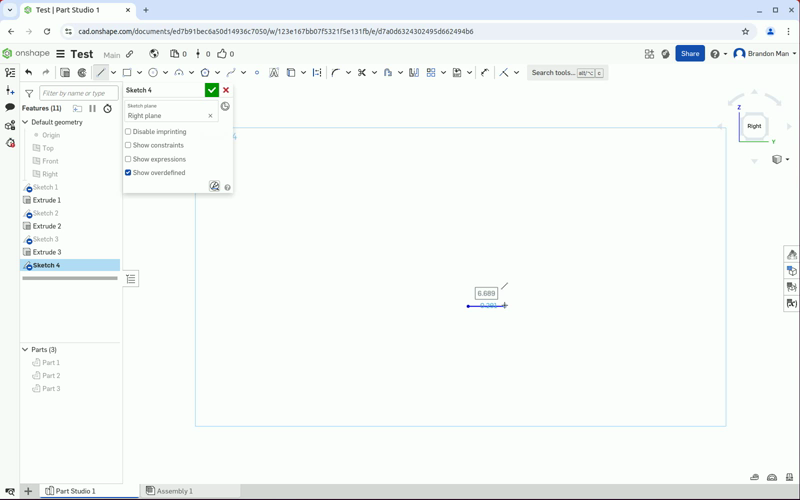
scroll(6)
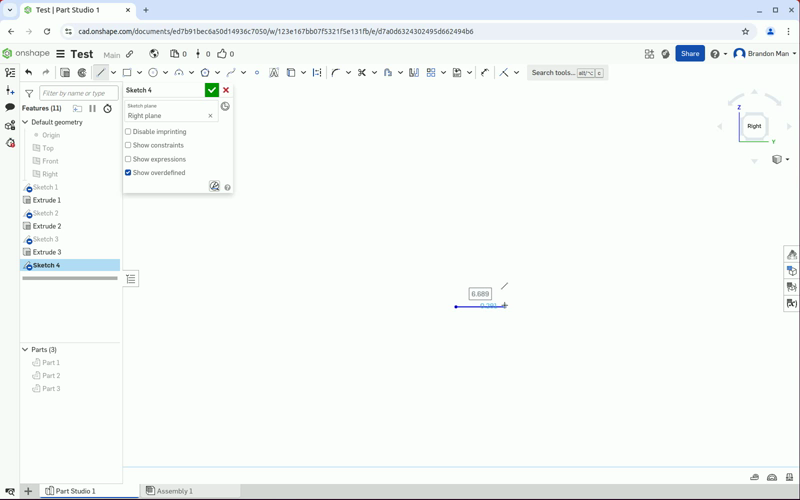
scroll(6)
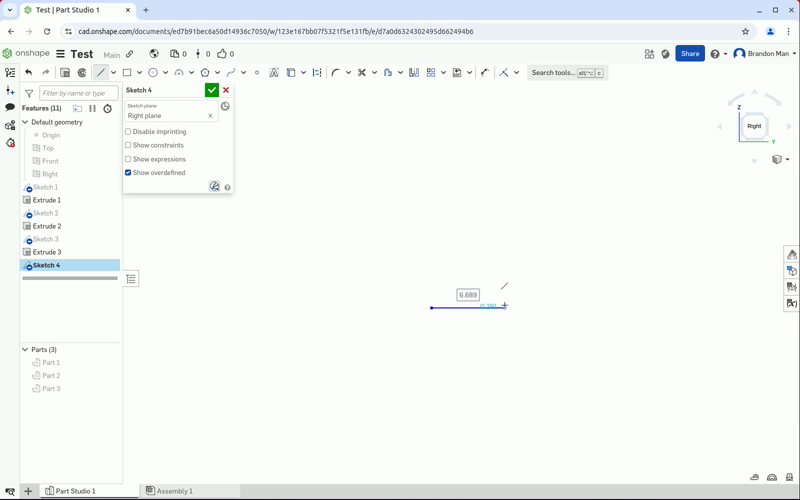
scroll(6)
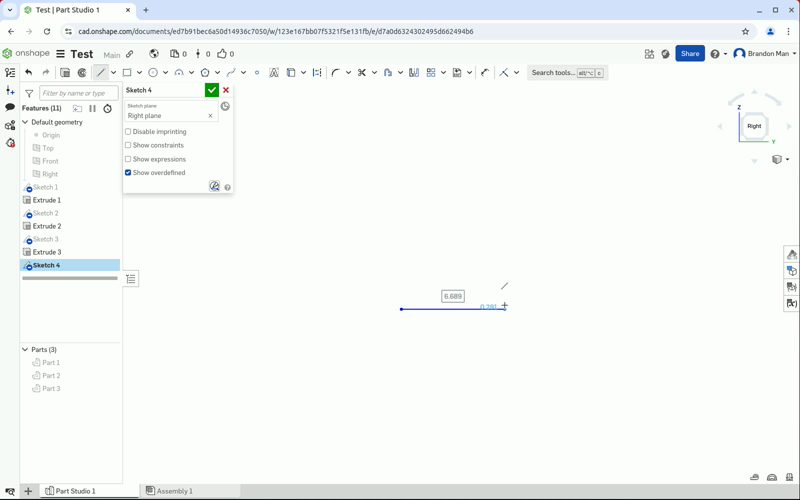
scroll(6)
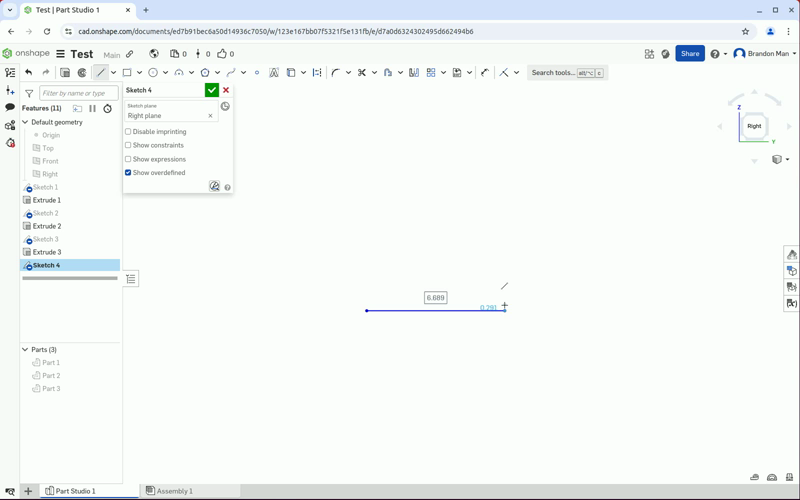
scroll(6)
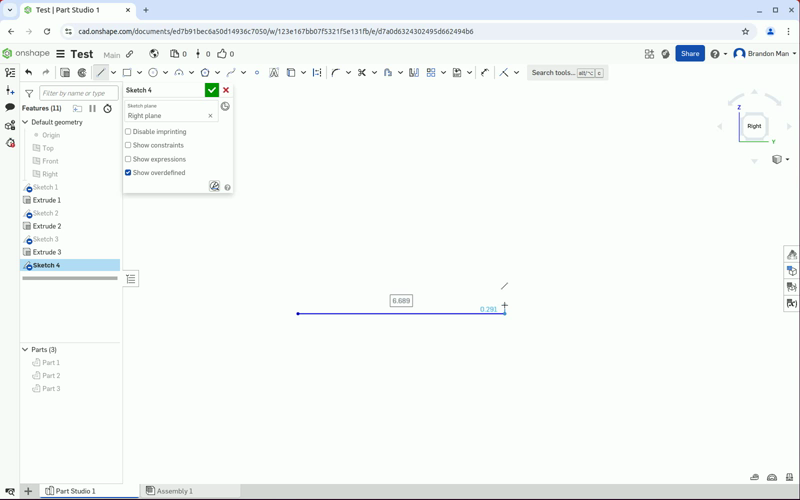
scroll(6)
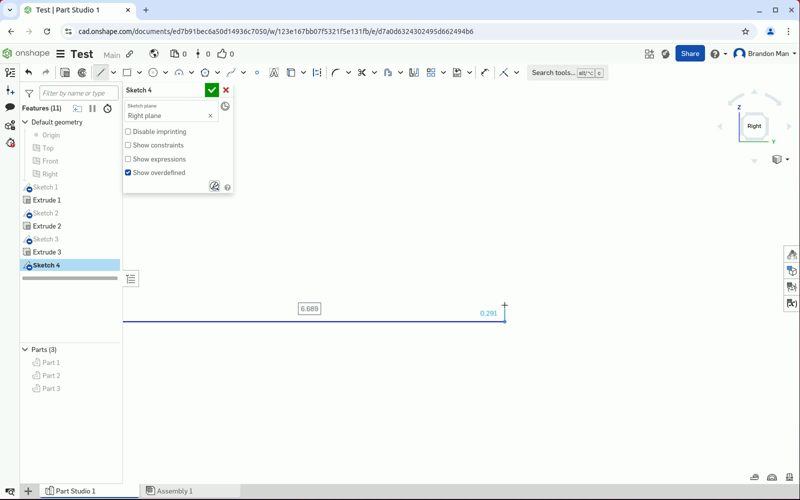
click(504, 304)
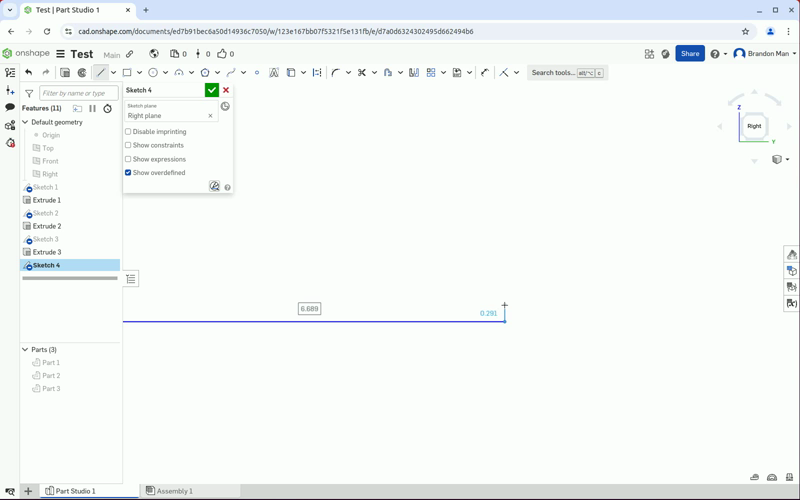
scroll(-6)
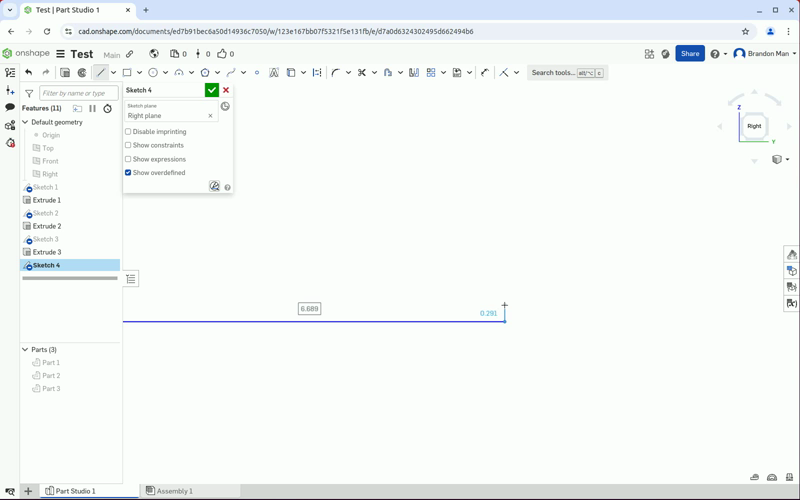
scroll(-6)
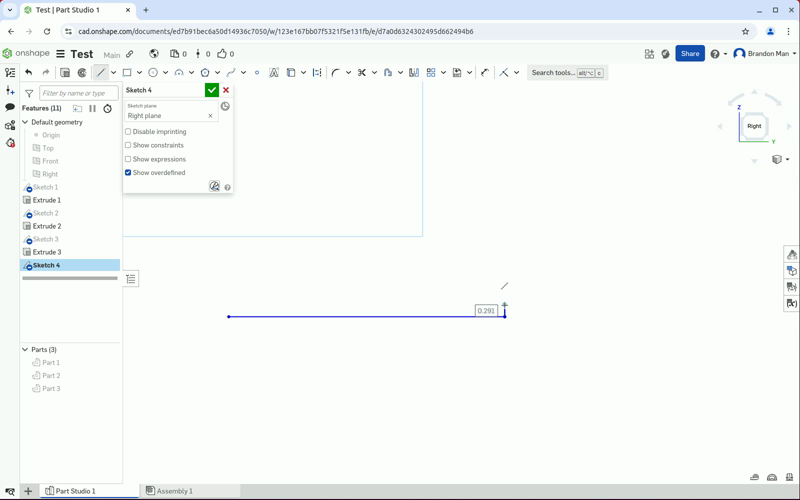
scroll(-6)
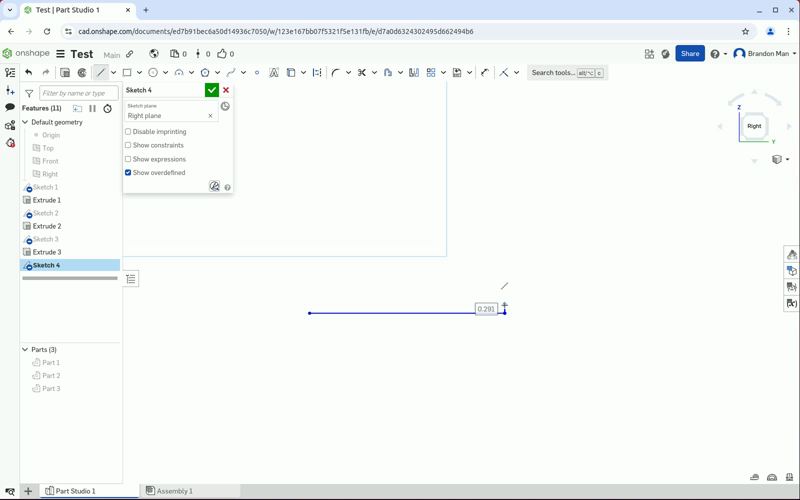
scroll(-6)
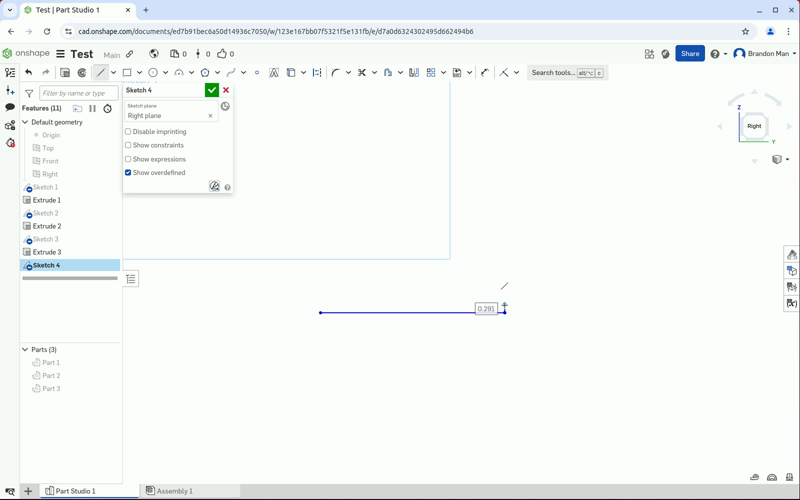
scroll(-6)
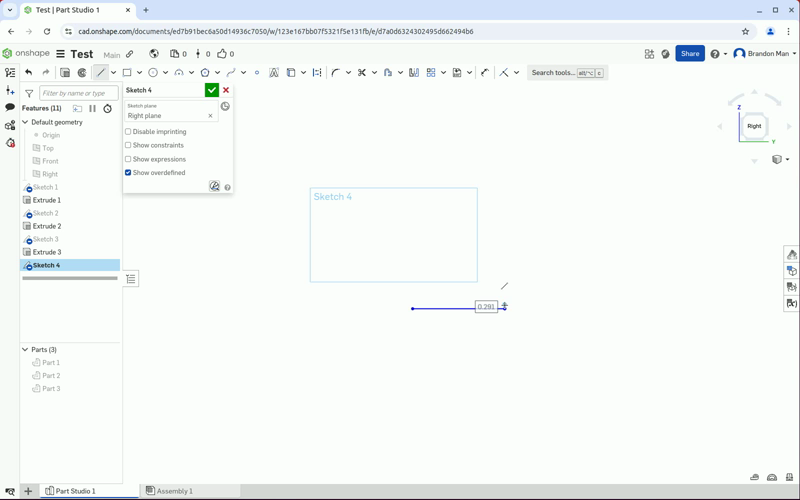
scroll(-6)
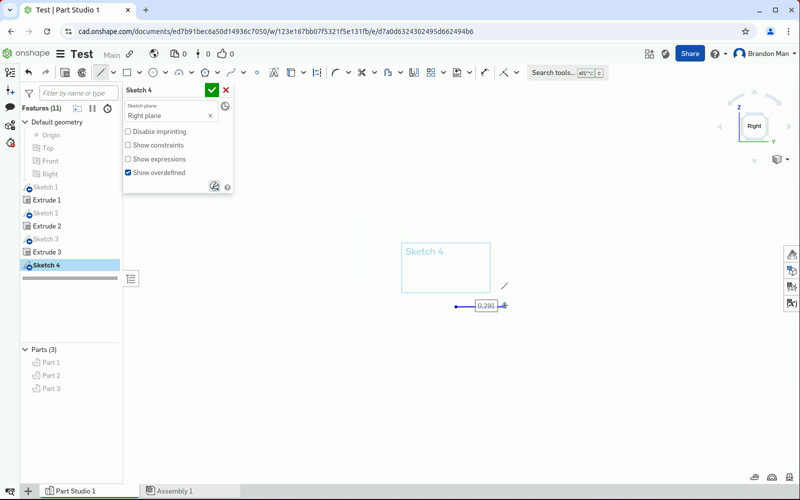
scroll(-6)
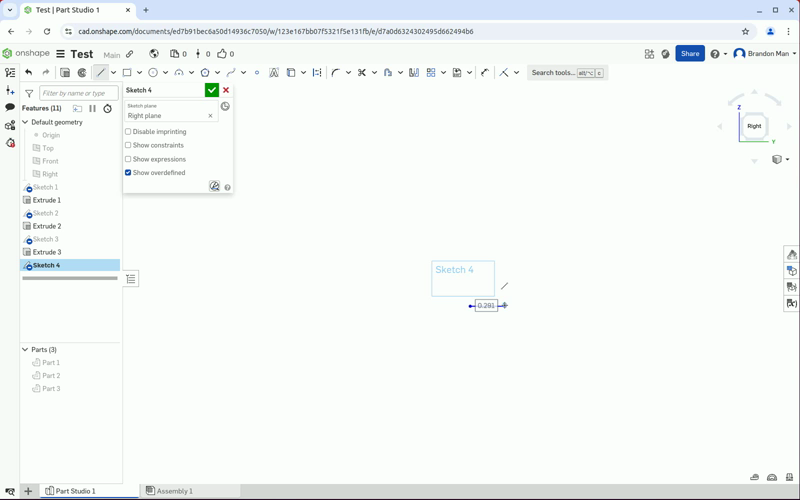
key_up(shift)
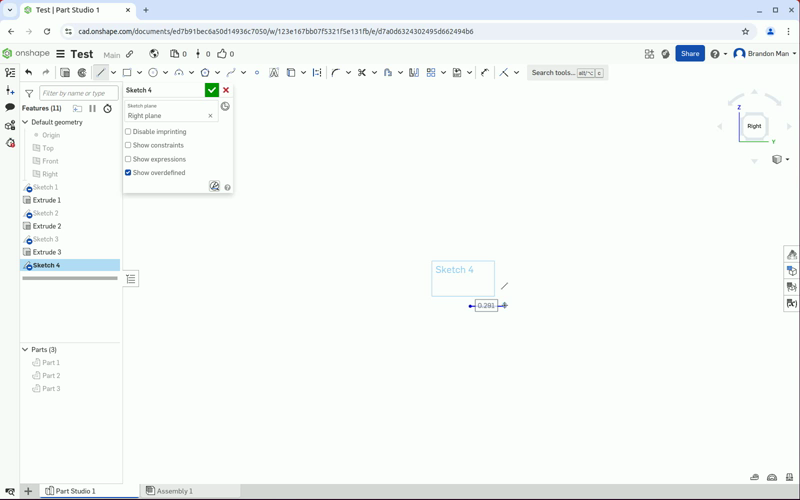
key_down(shift)
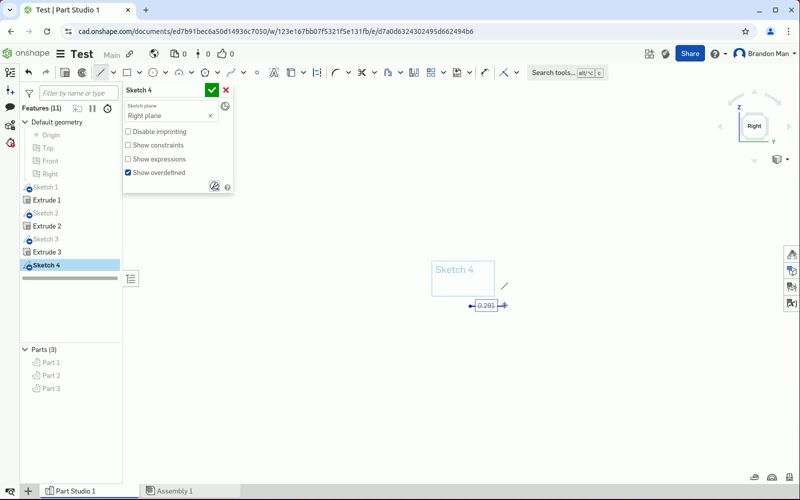
mouse_move(534, 304)
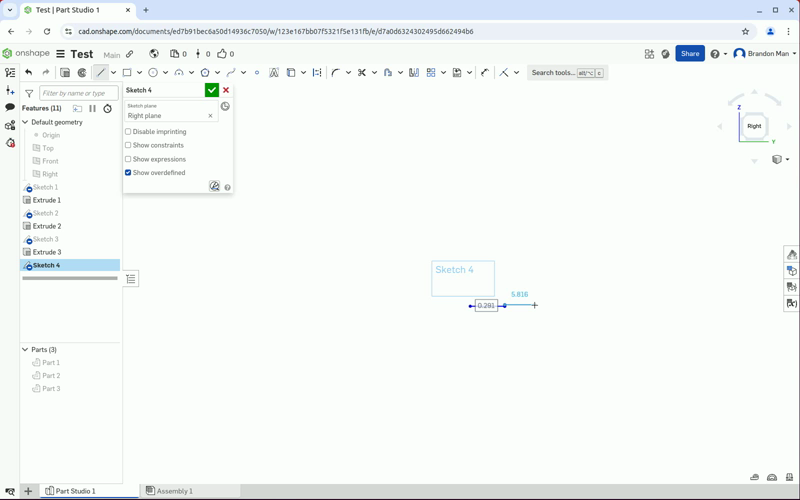
mouse_move(470, 304)
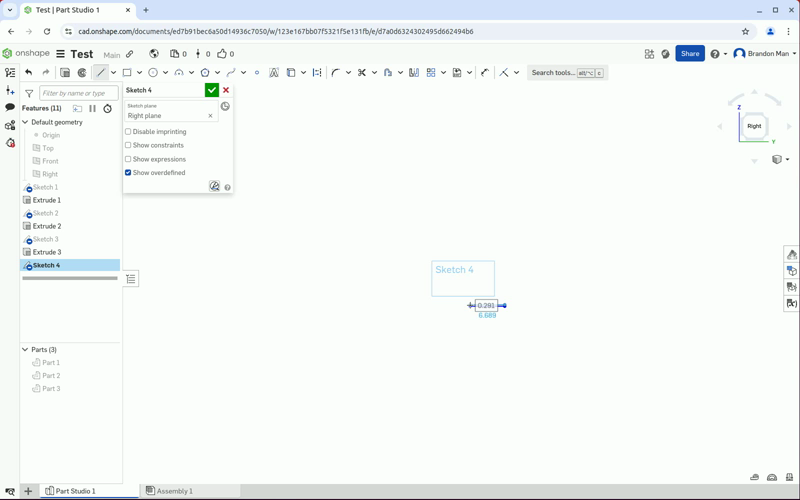
scroll(6)
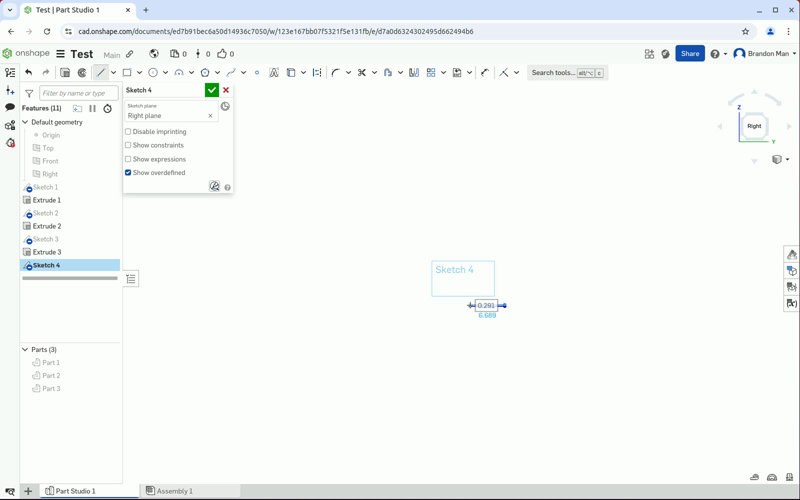
scroll(6)
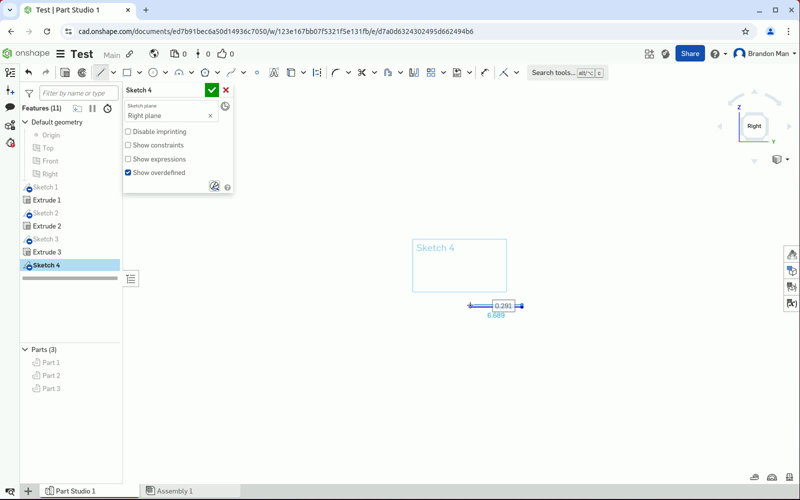
scroll(6)
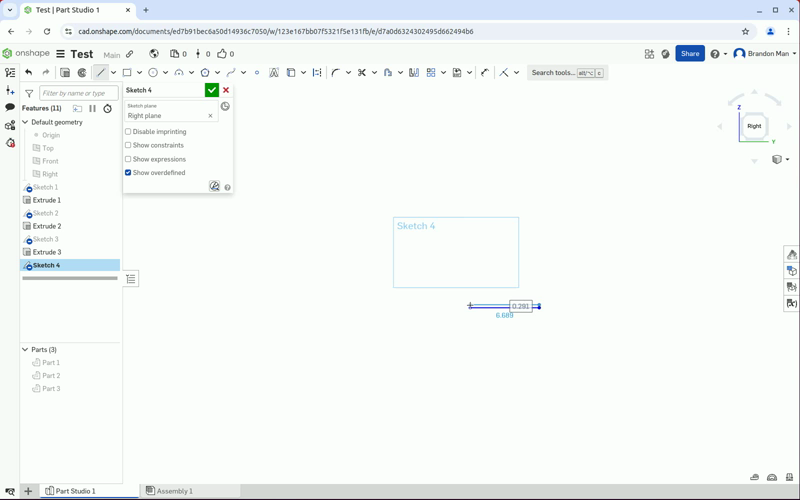
scroll(6)
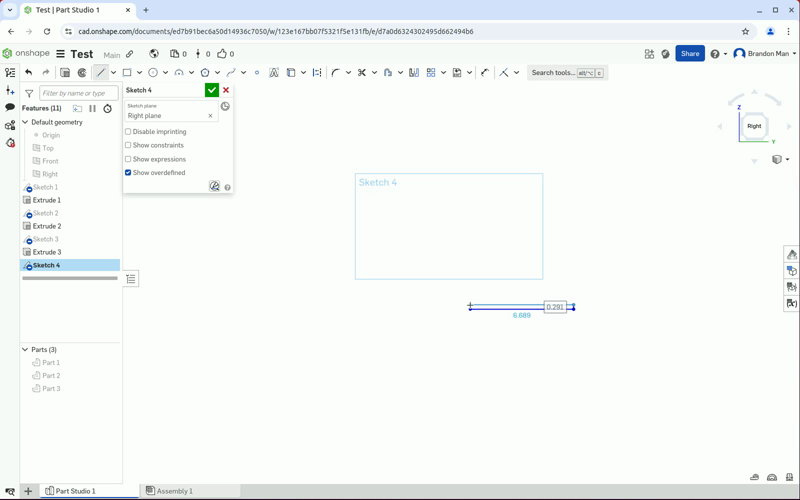
scroll(6)
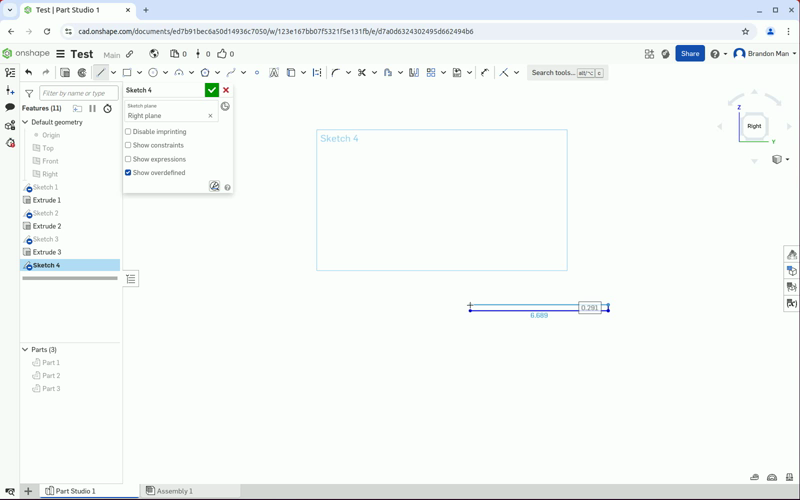
scroll(6)
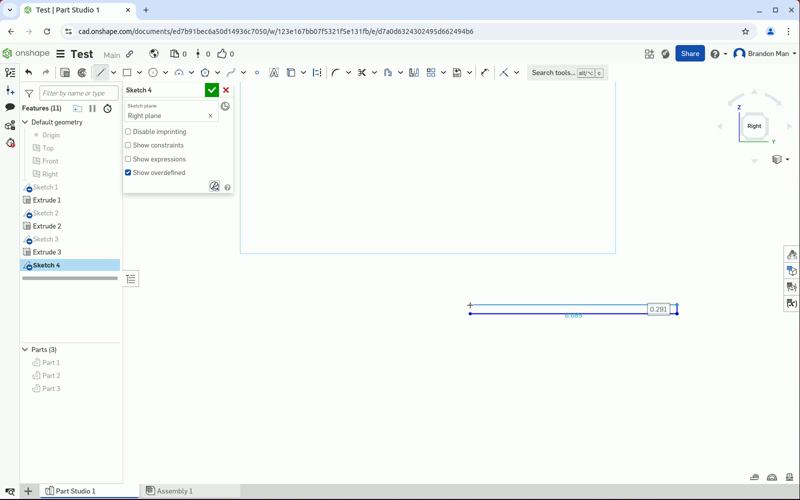
scroll(6)
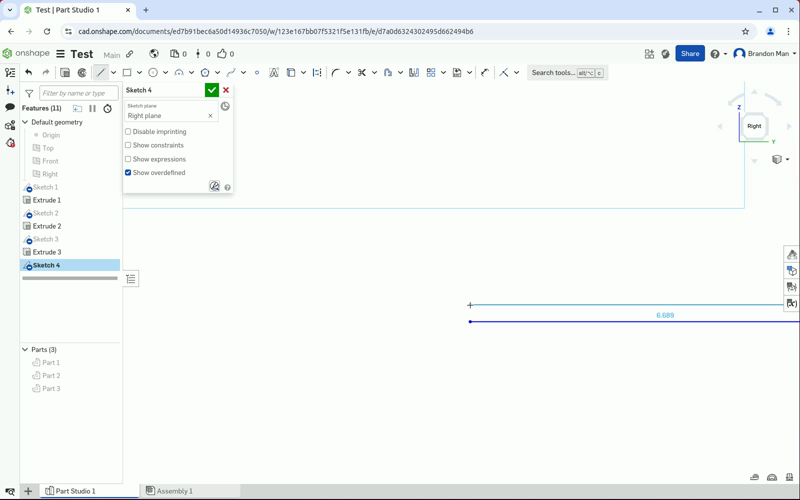
click(470, 304)
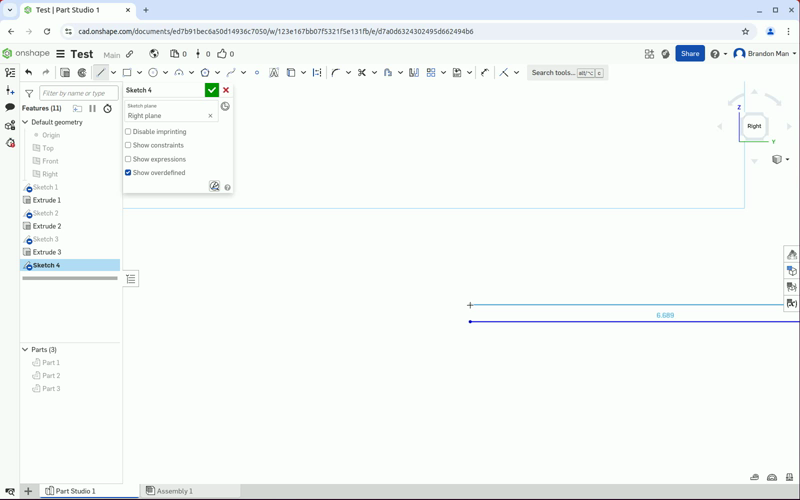
scroll(-6)
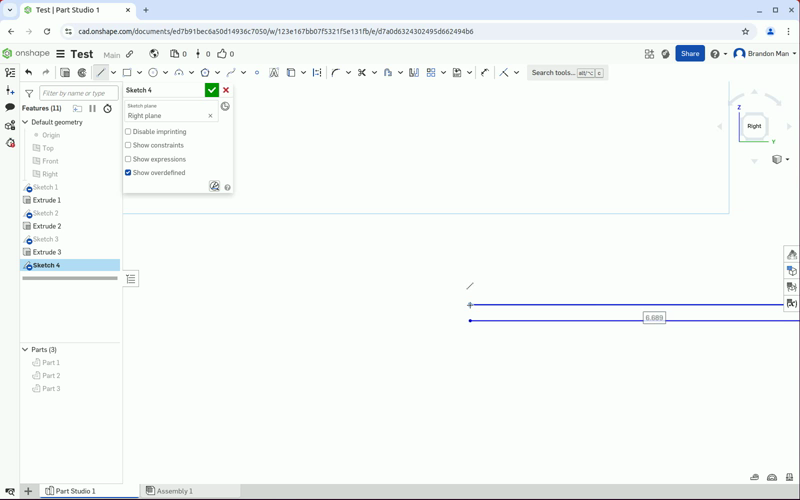
scroll(-6)
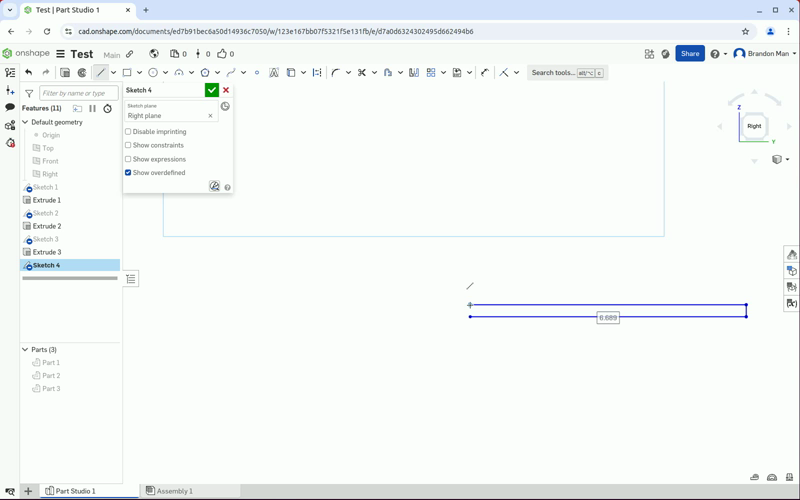
scroll(-6)
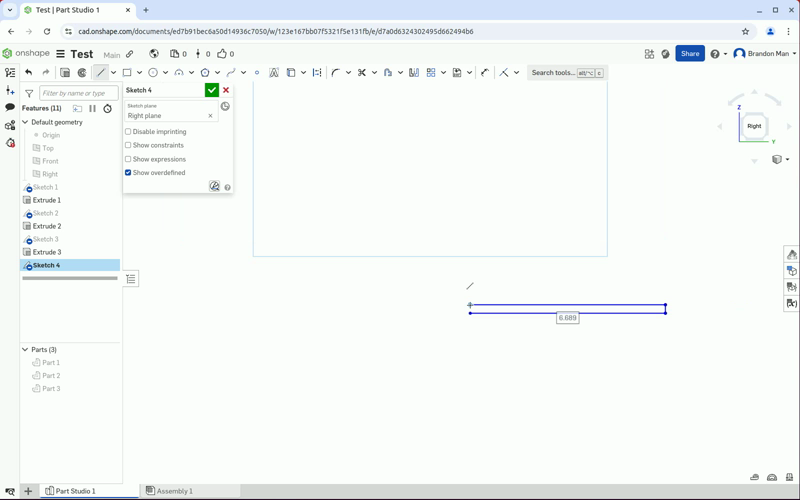
scroll(-6)
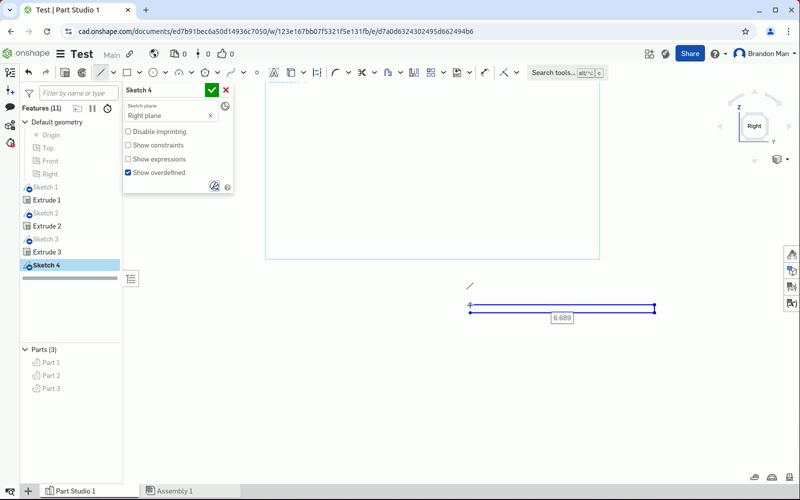
scroll(-6)
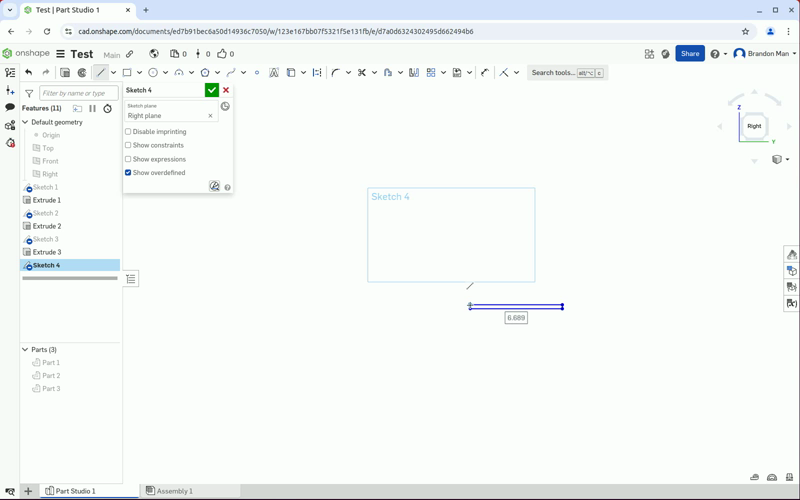
scroll(-6)
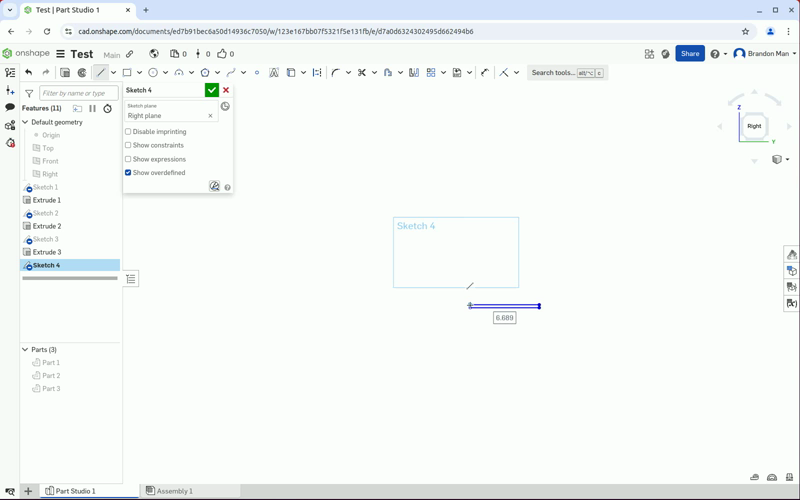
scroll(-6)
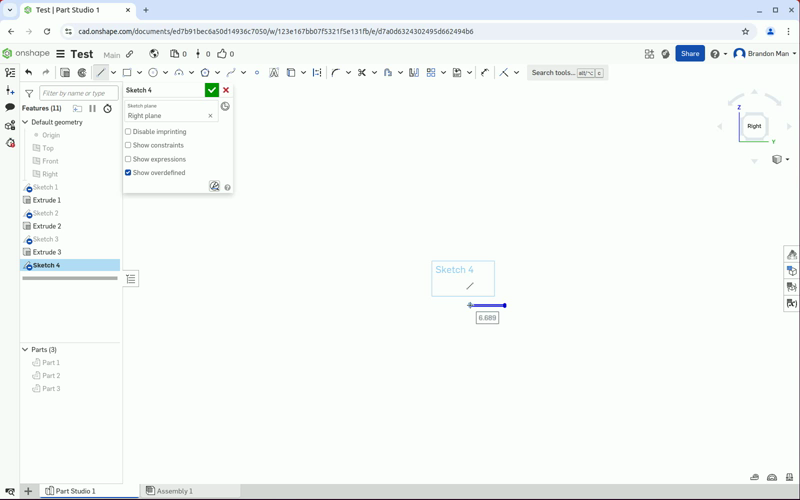
key_up(shift)
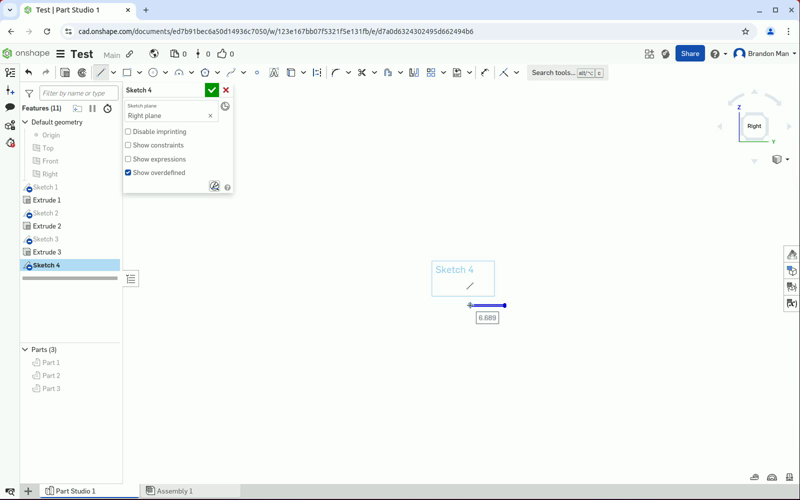
mouse_move(500, 304)
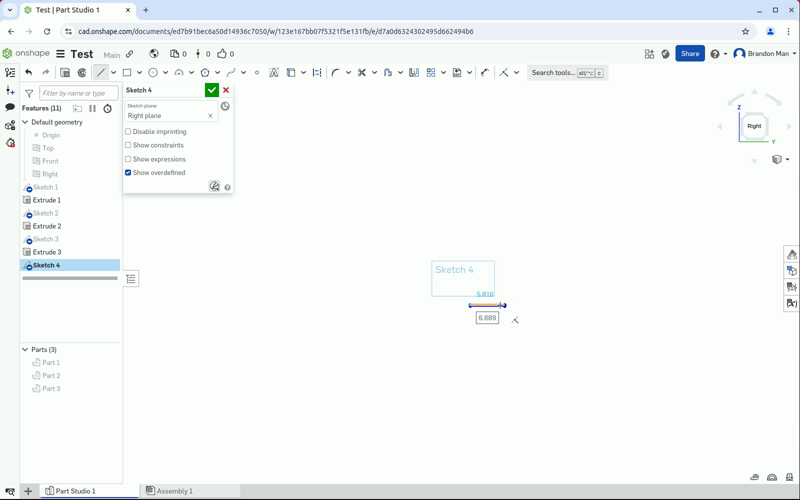
key_down(shift)
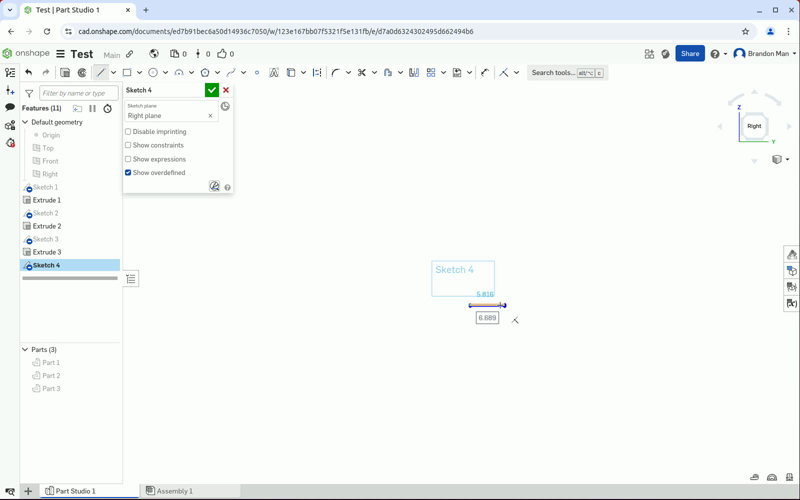
mouse_move(470, 306)
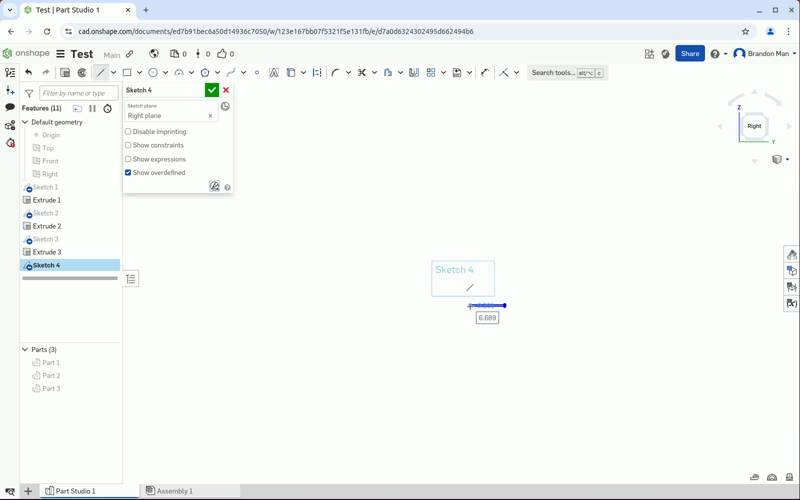
scroll(6)
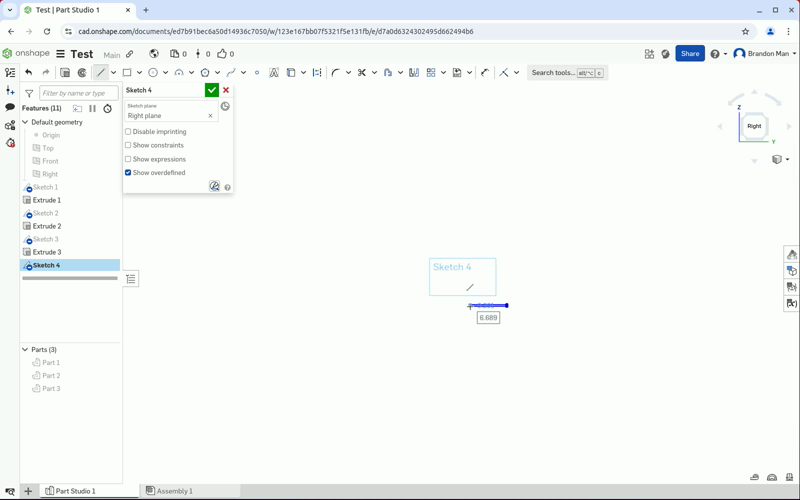
scroll(6)
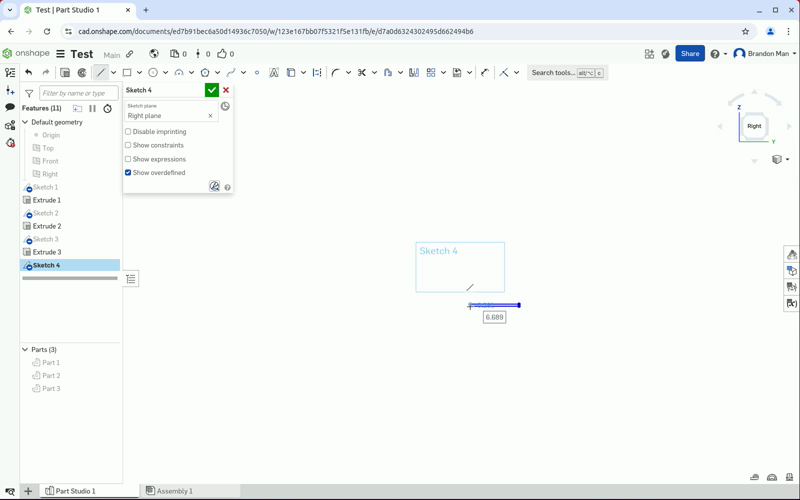
scroll(6)
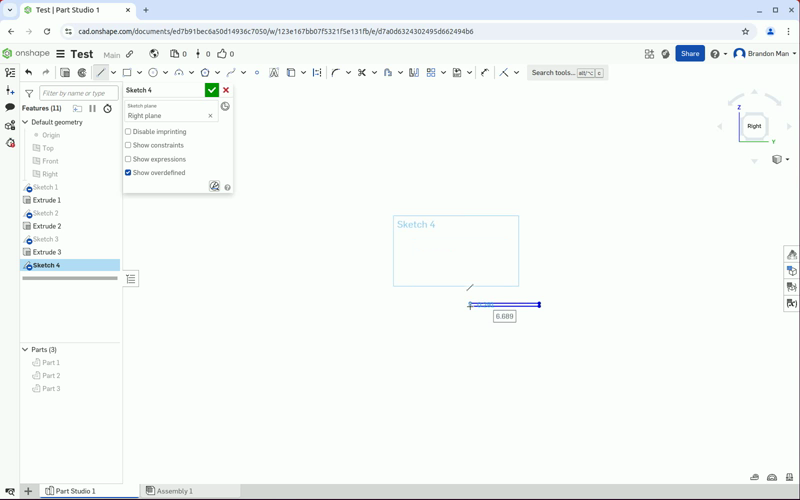
scroll(6)
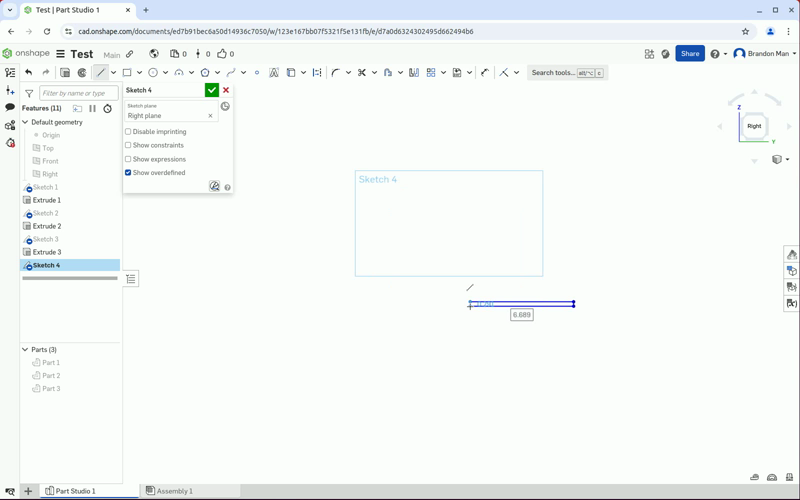
scroll(6)
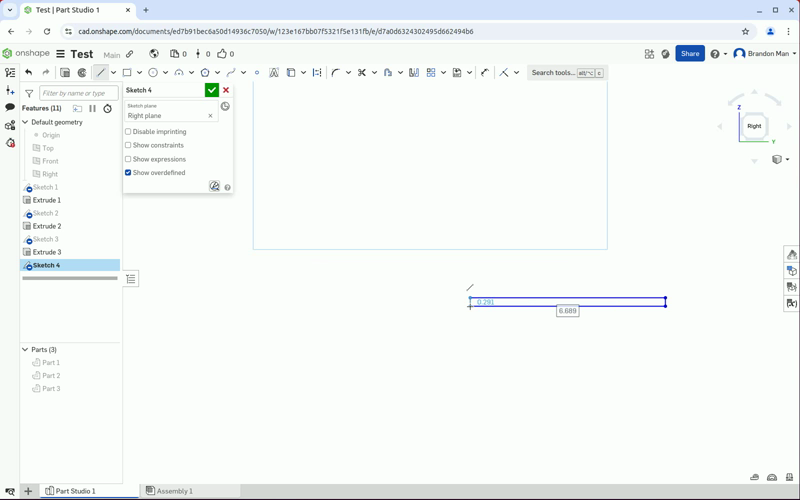
scroll(6)
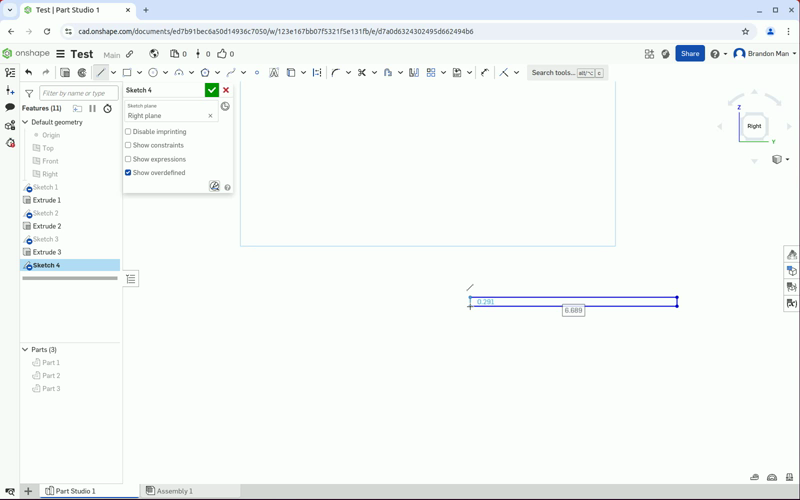
scroll(6)
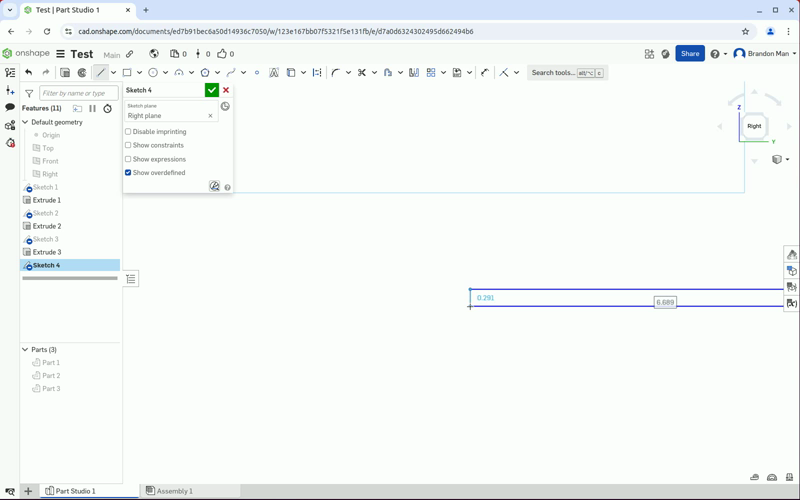
key_up(shift)
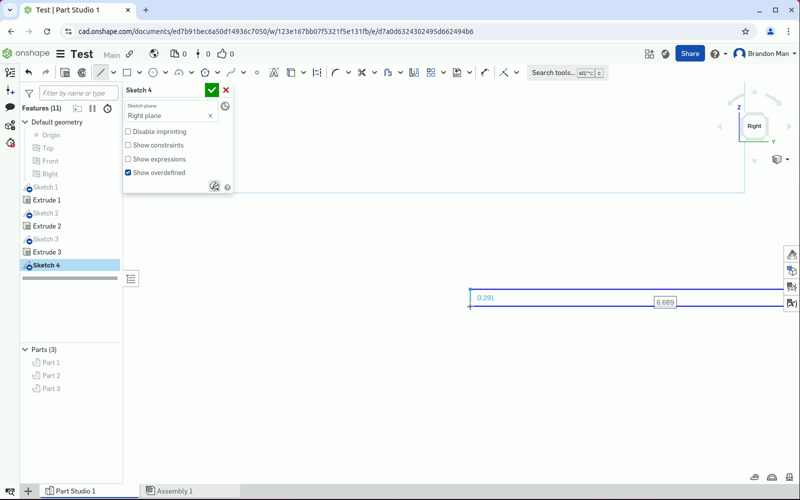
click(470, 306)
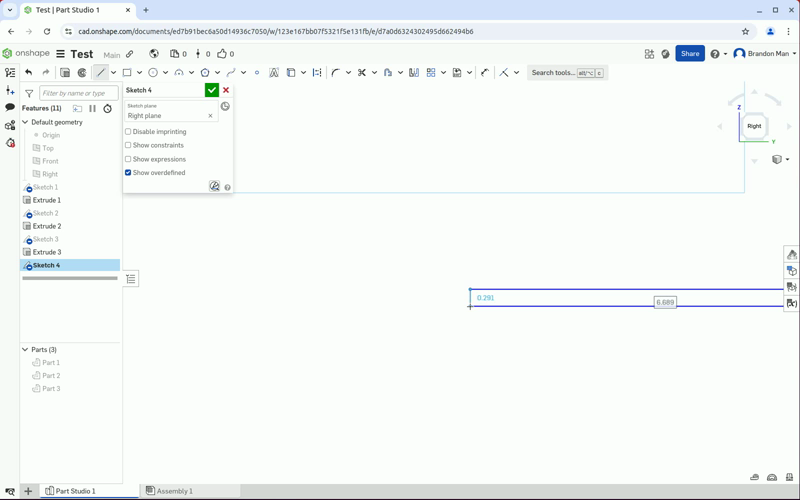
scroll(-6)
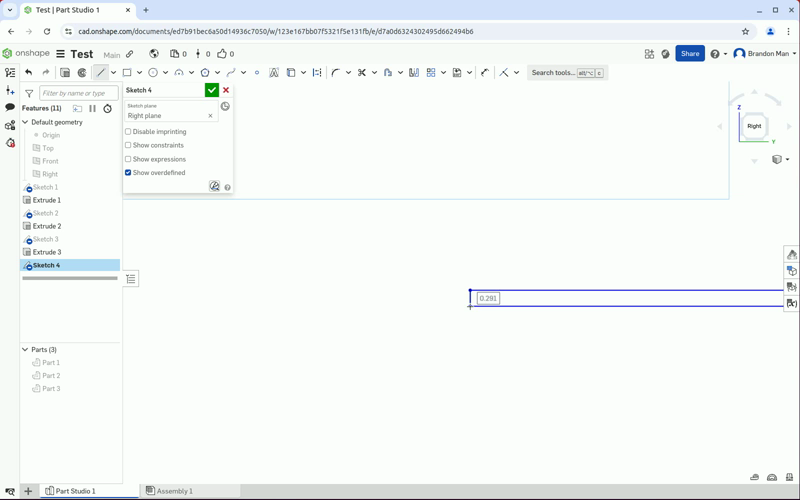
scroll(-6)
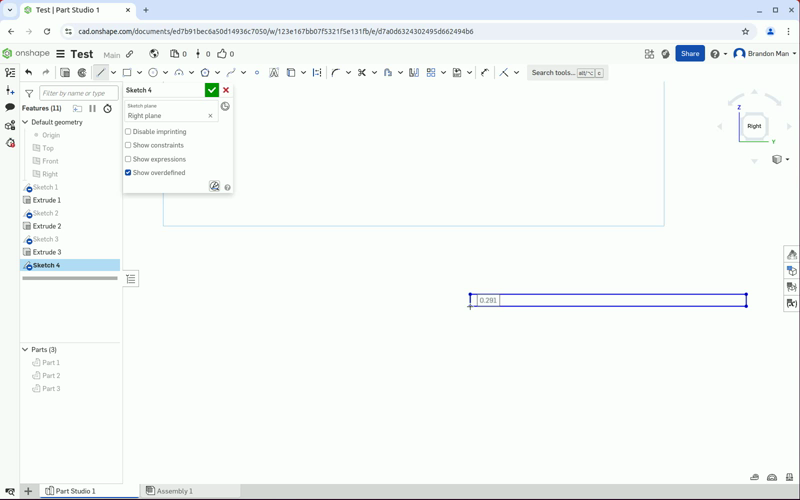
scroll(-6)
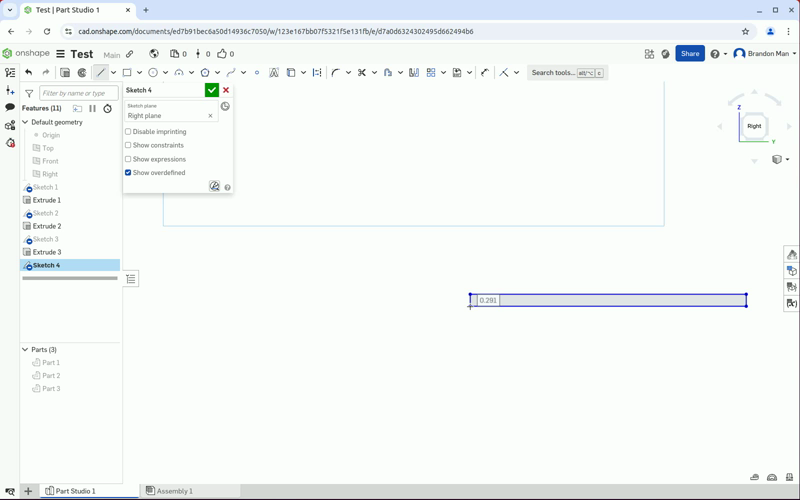
scroll(-6)
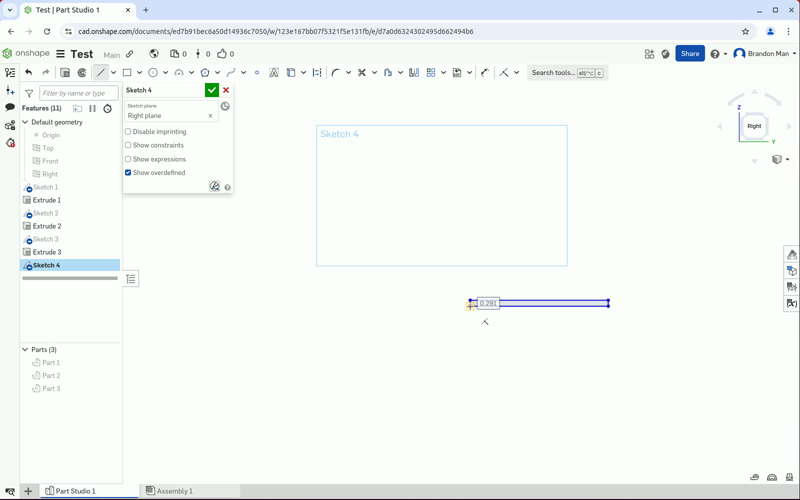
scroll(-6)
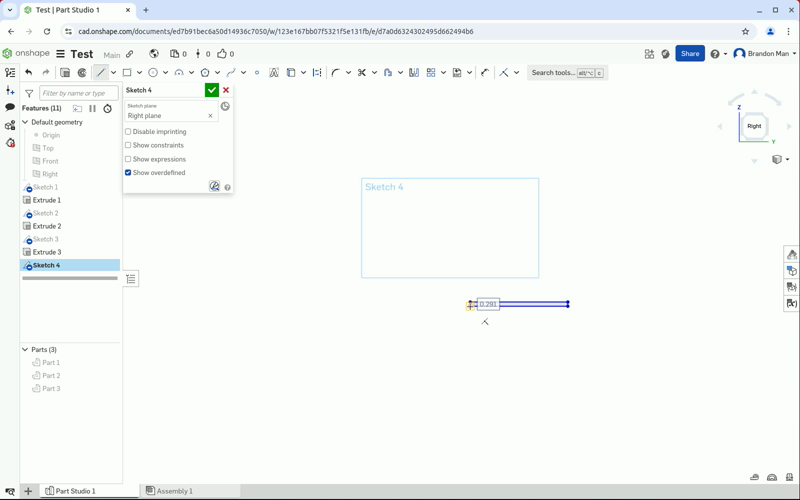
scroll(-6)
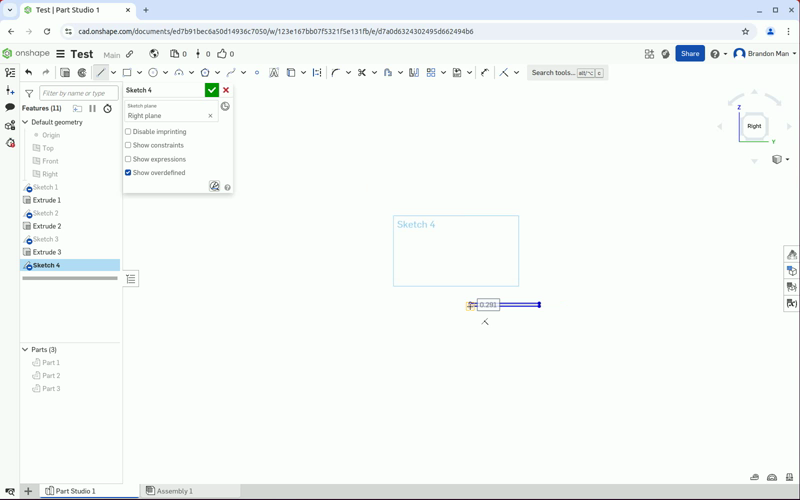
scroll(-6)
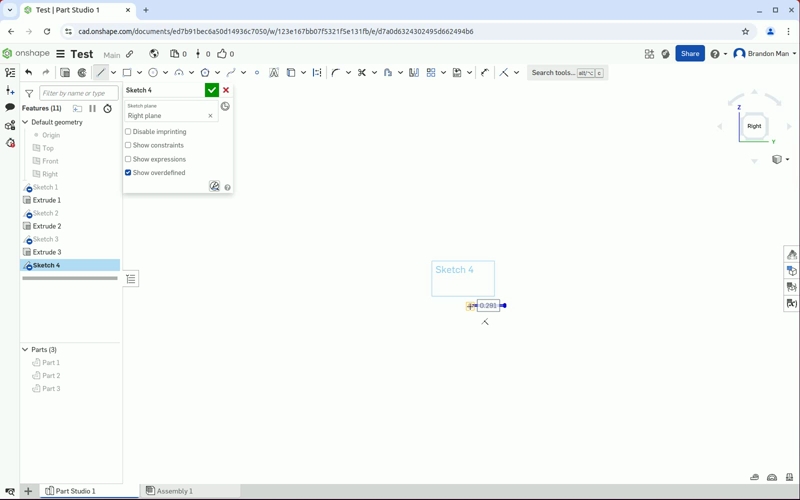
key(esc)
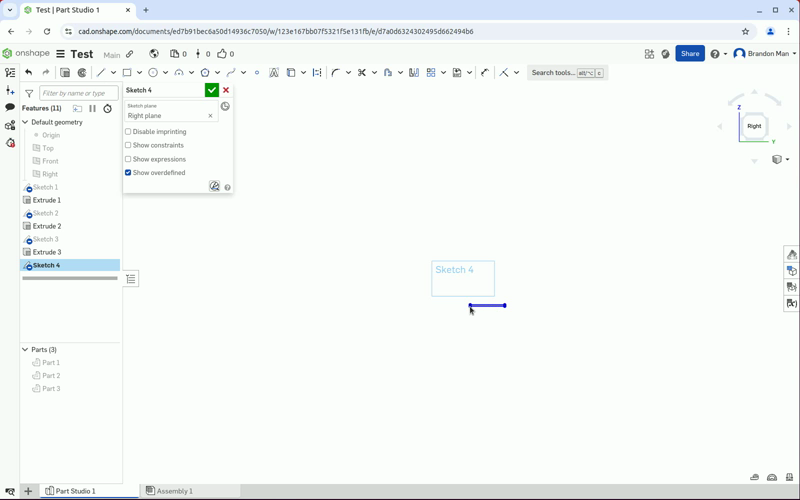
mouse_move(502, 305)
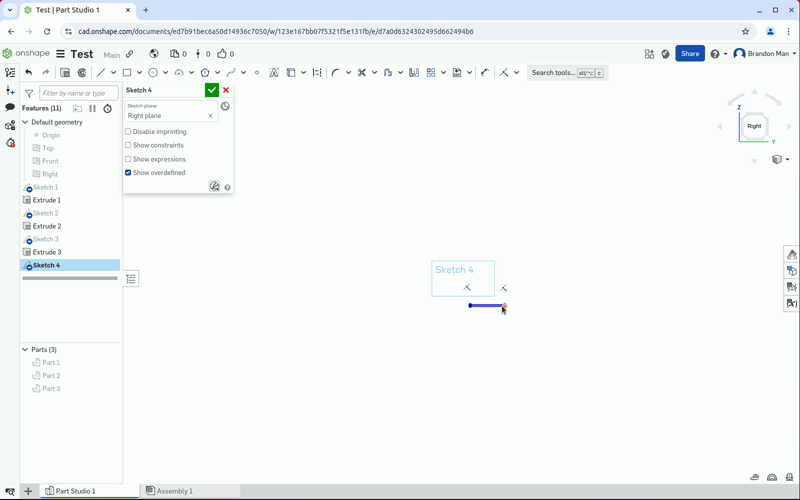
scroll(6)
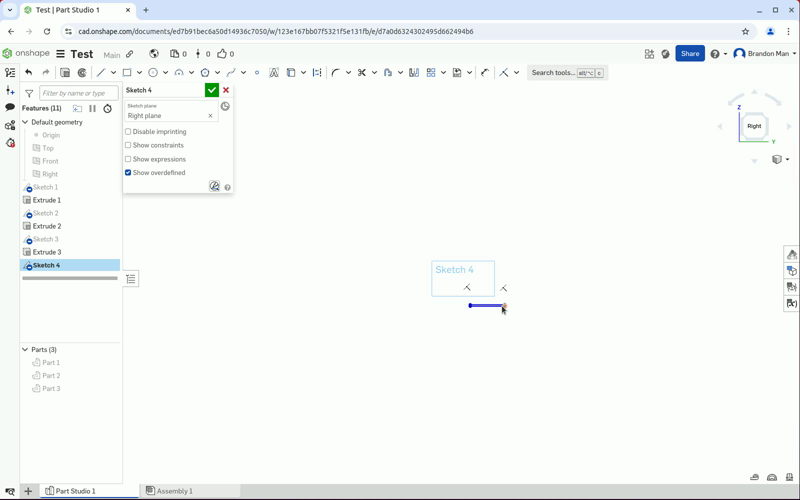
scroll(6)
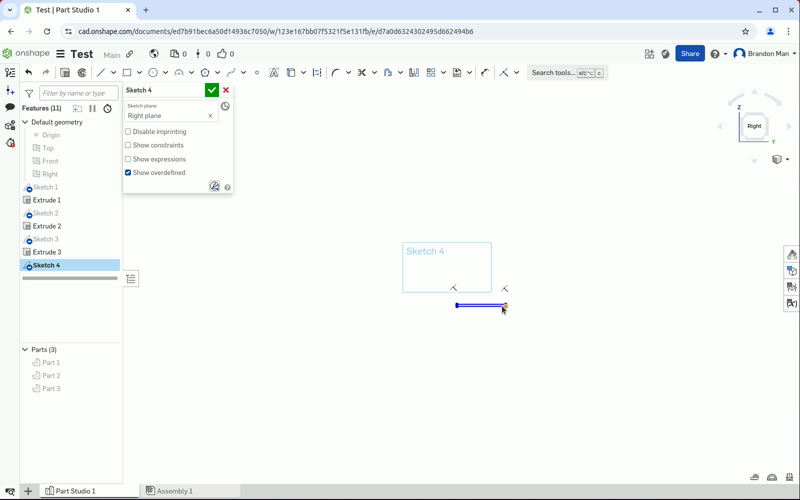
scroll(6)
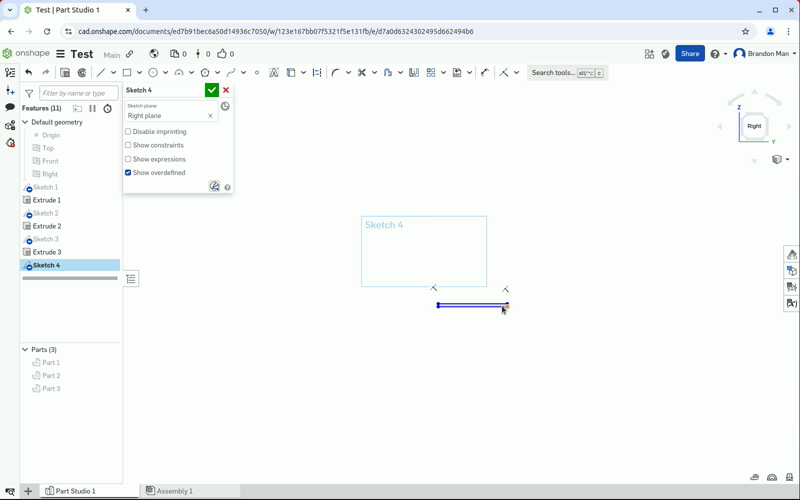
scroll(6)
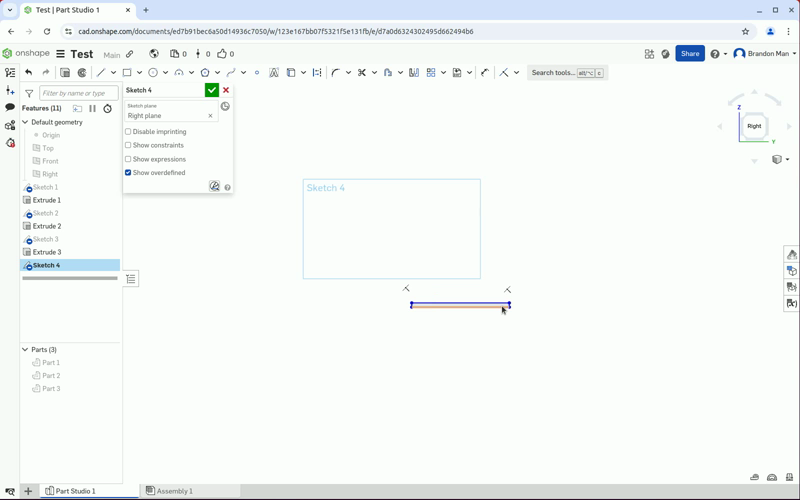
scroll(6)
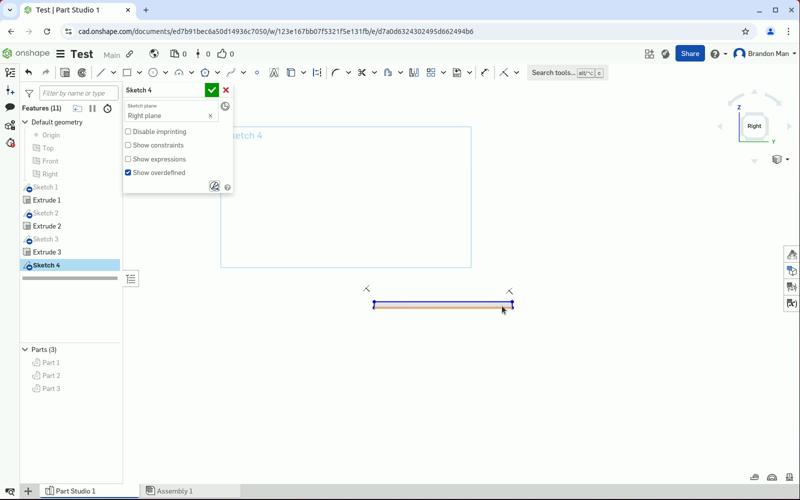
scroll(6)
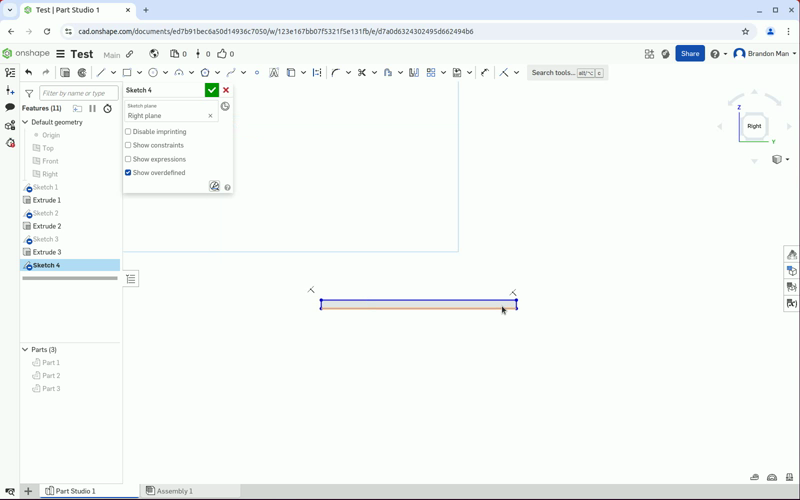
scroll(6)
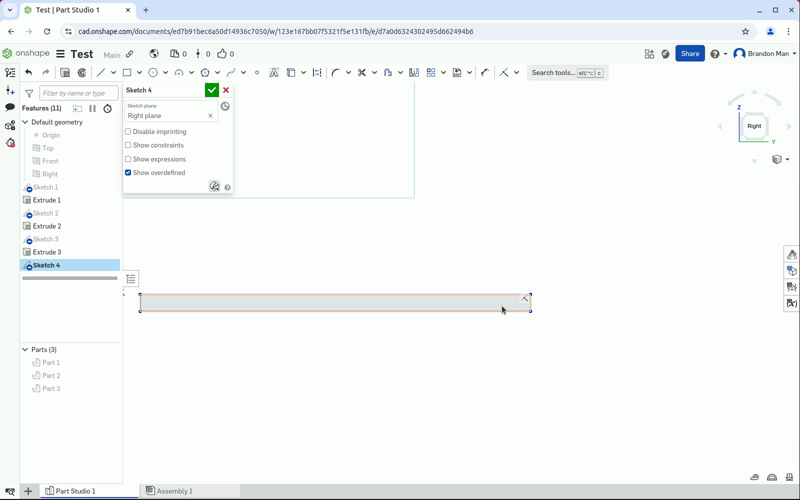
click(502, 305)
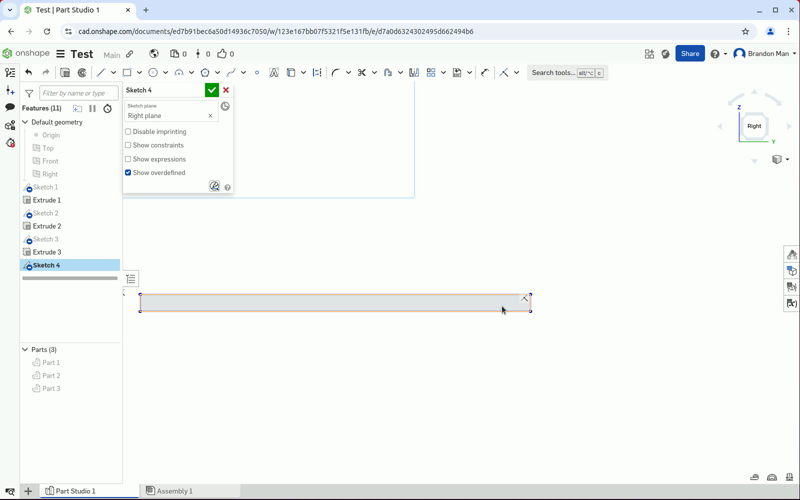
scroll(-6)
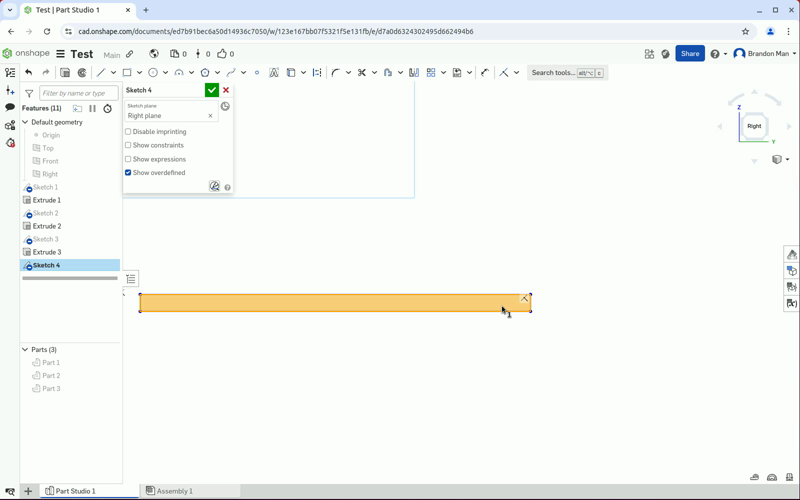
scroll(-6)
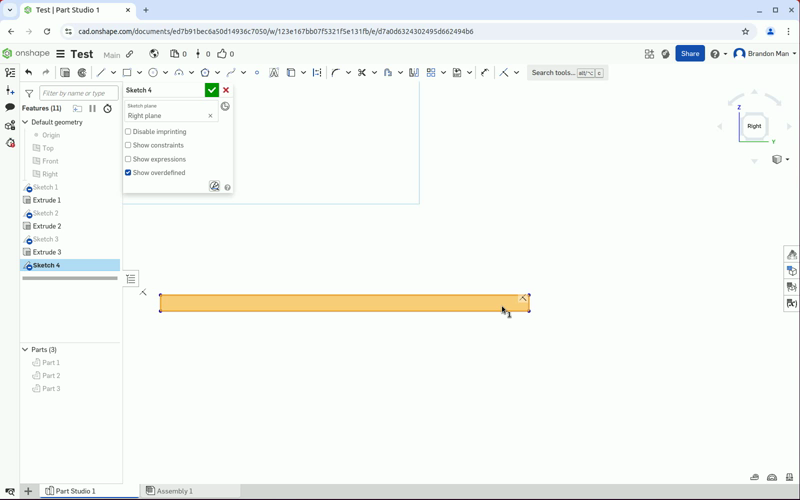
scroll(-6)
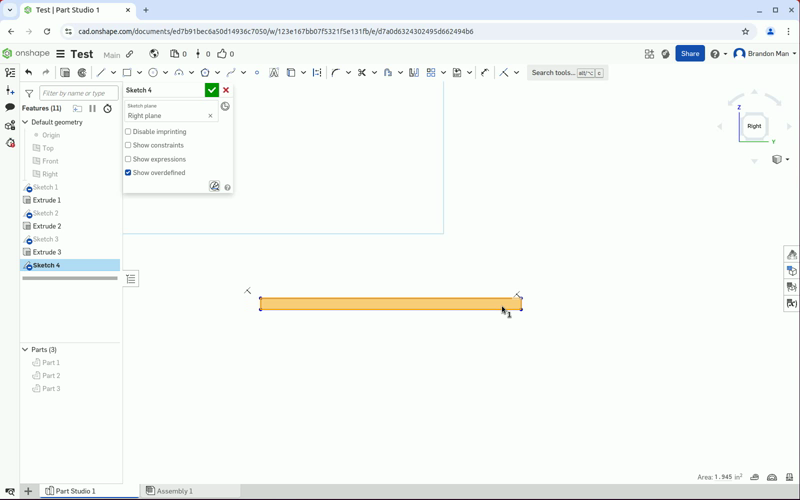
scroll(-6)
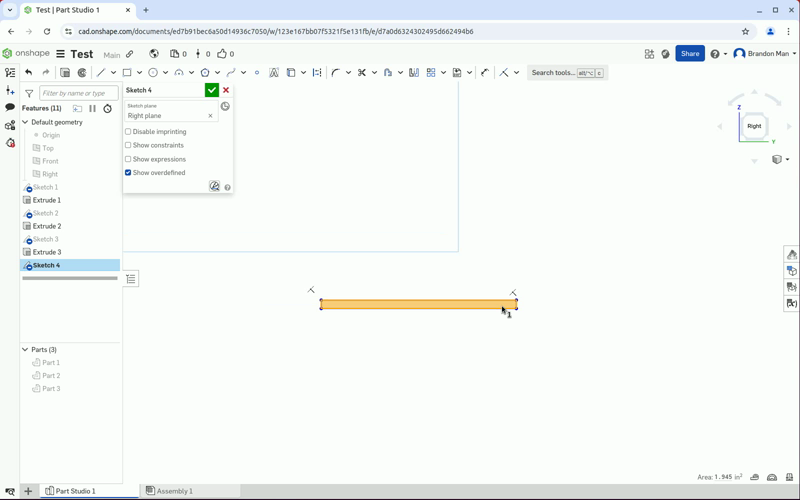
scroll(-6)
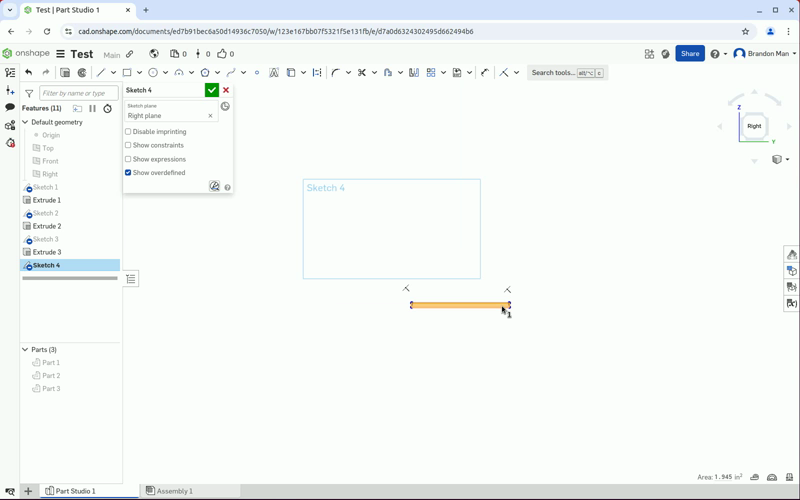
scroll(-6)
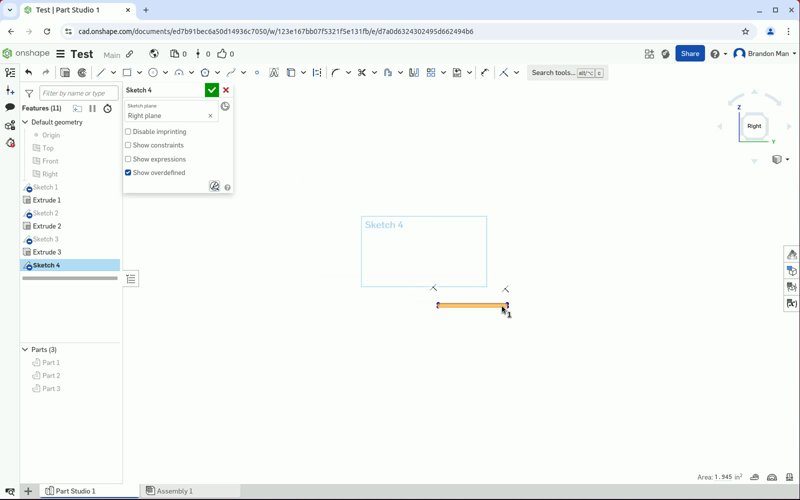
scroll(-6)
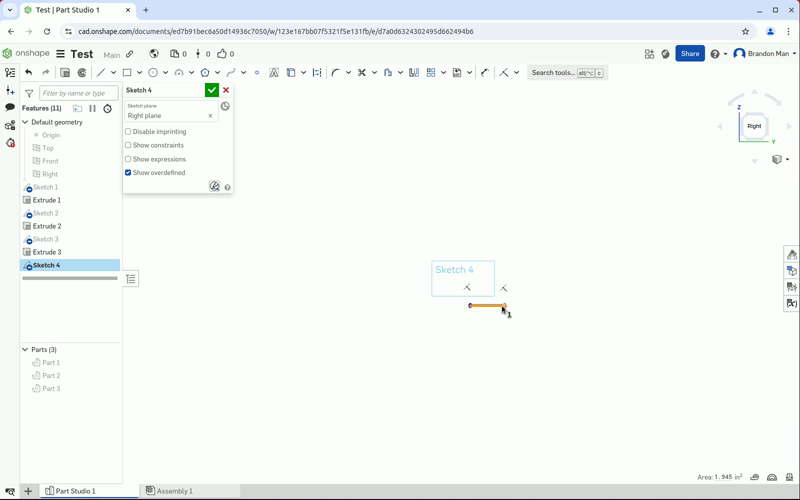
mouse_move(73, 352)
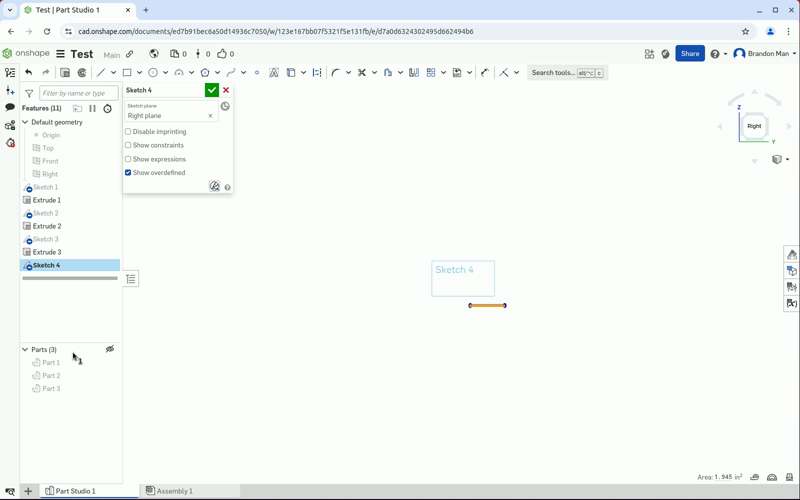
key(shift+y)
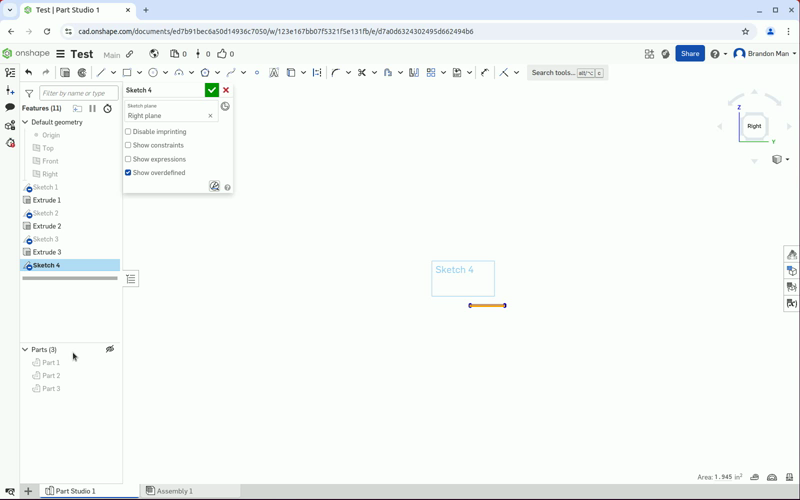
key(shift+e)
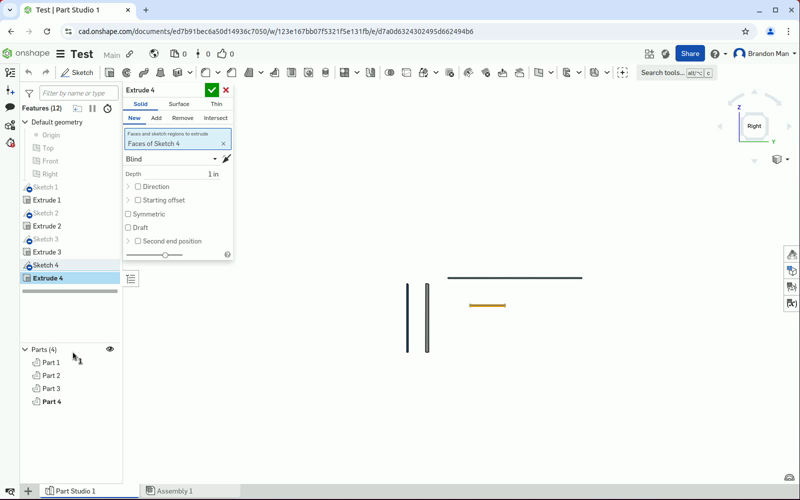
mouse_move(143, 106)
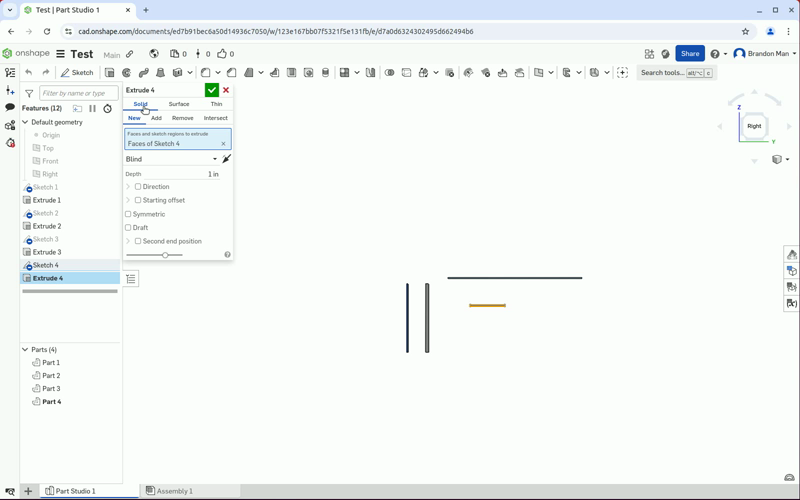
click(143, 106)
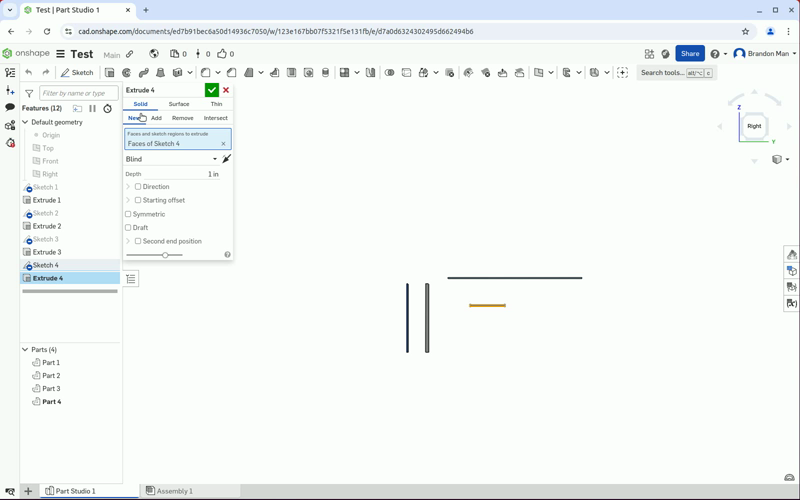
mouse_move(137, 120)
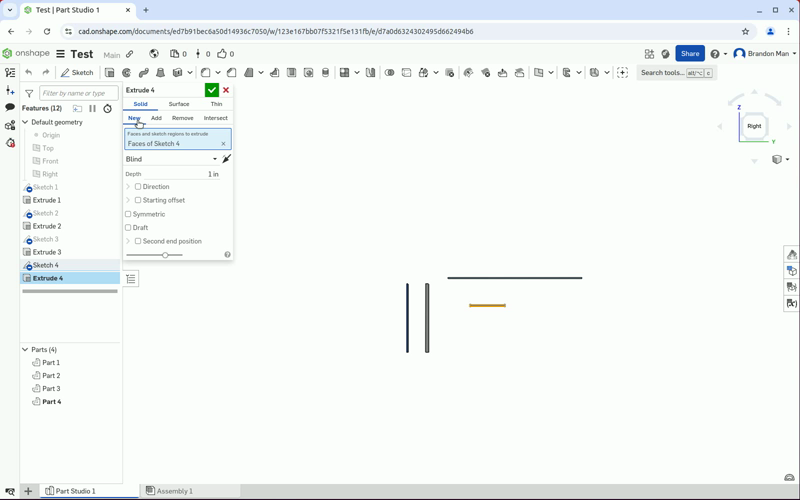
click(137, 120)
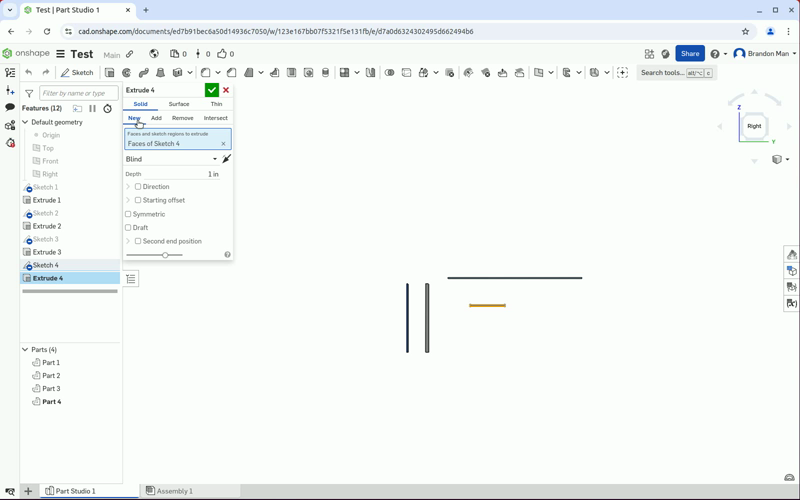
key(tab, 4)
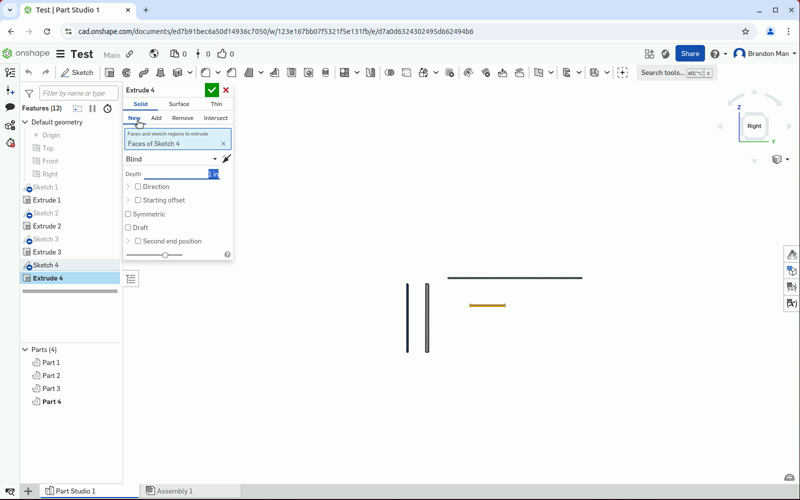
text(0.722)
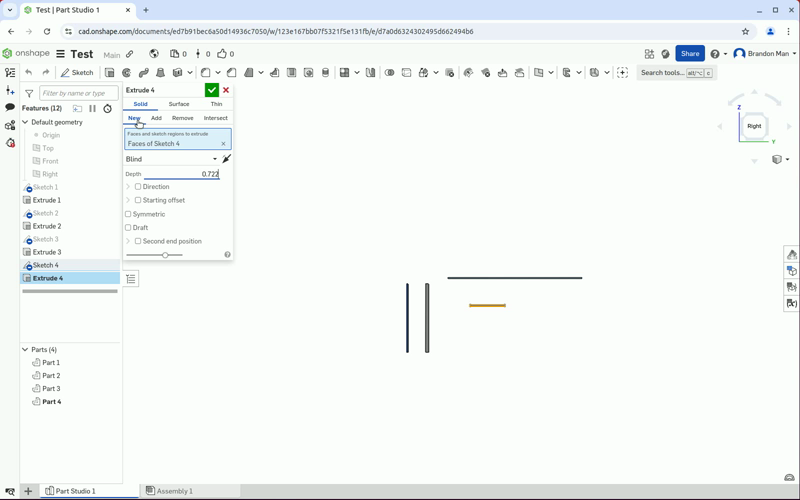
key(enter)
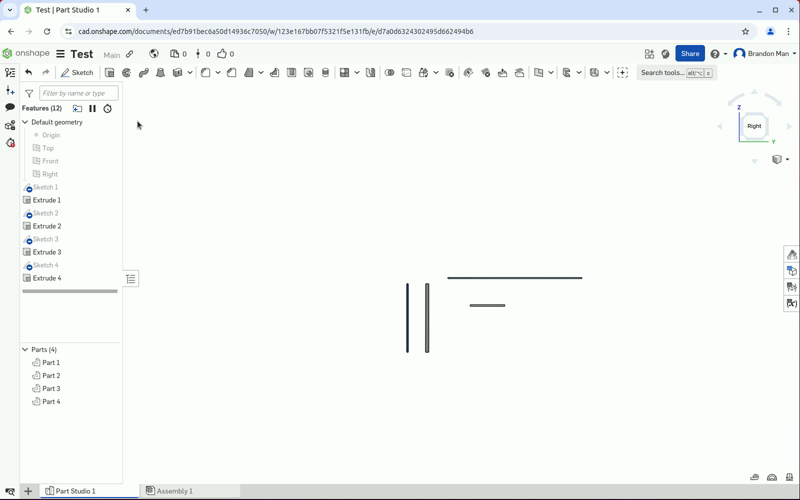
key(shift+h)
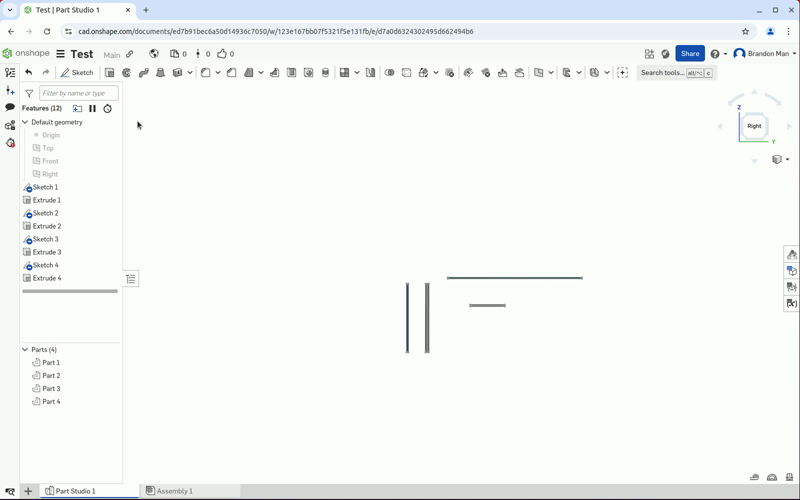
key(shift+h)
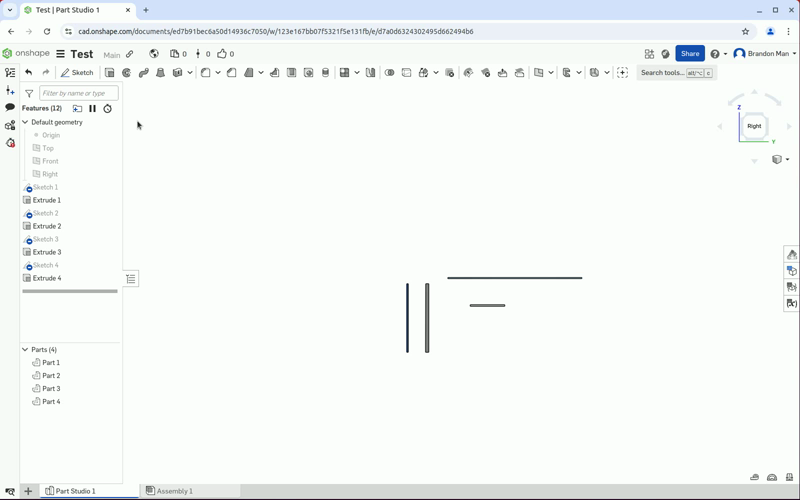
mouse_move(73, 189)
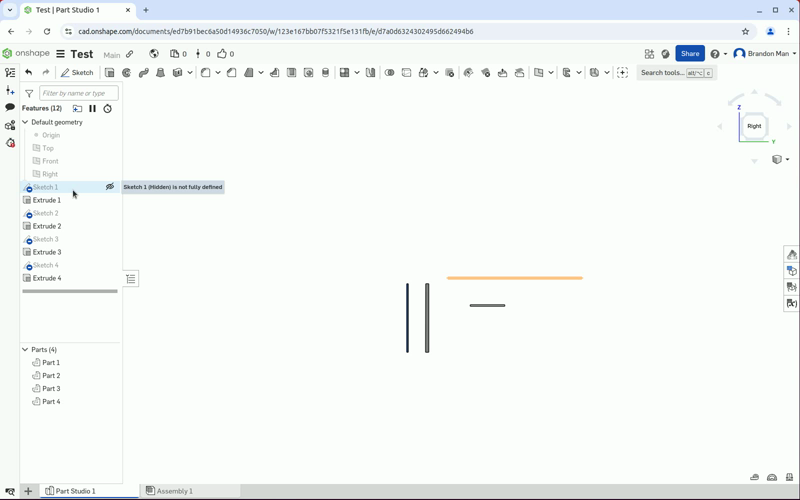
click(73, 189)
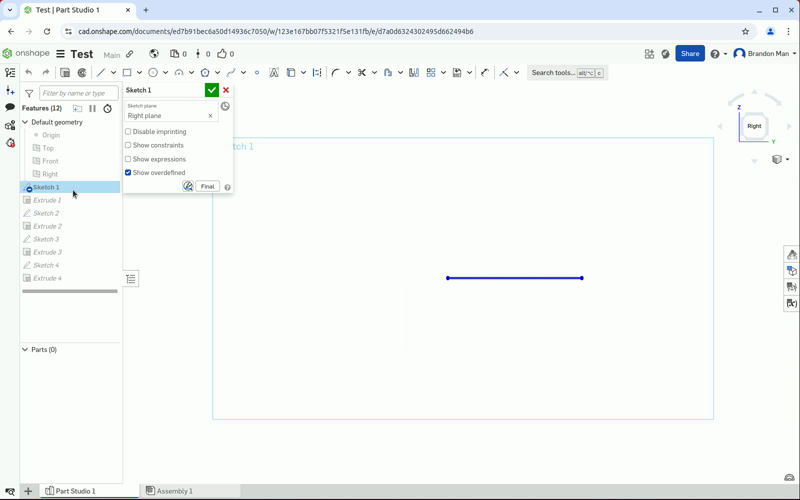
mouse_move(229, 92)
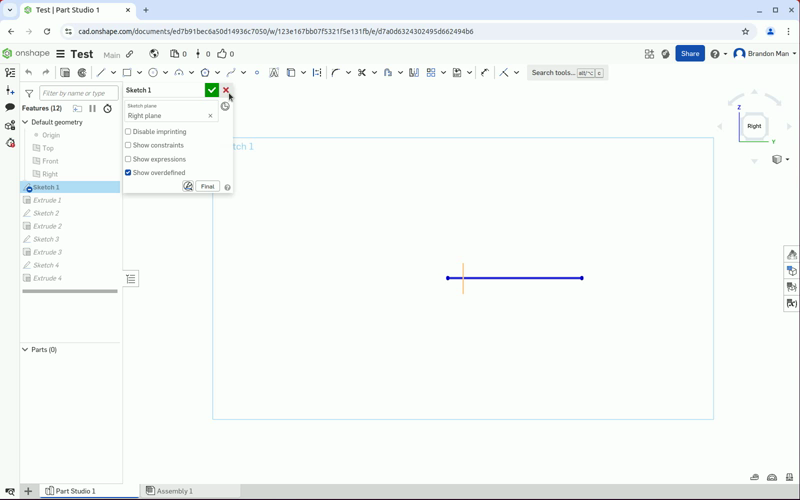
click(229, 92)
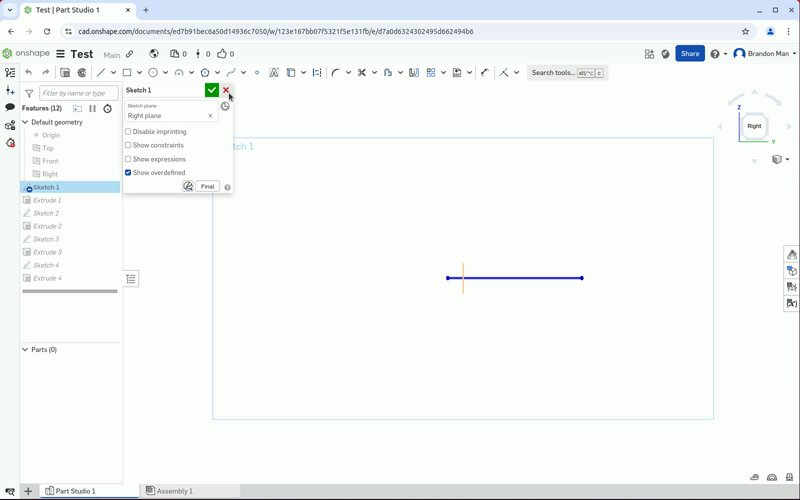
key(shift+s)
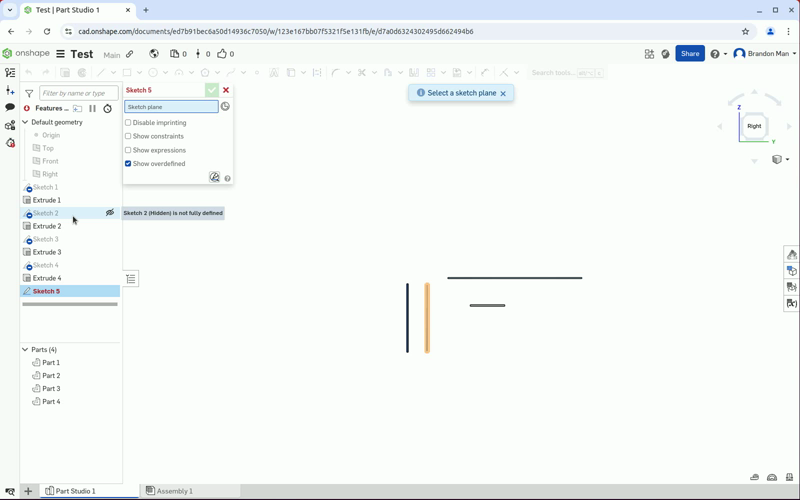
scroll(3)
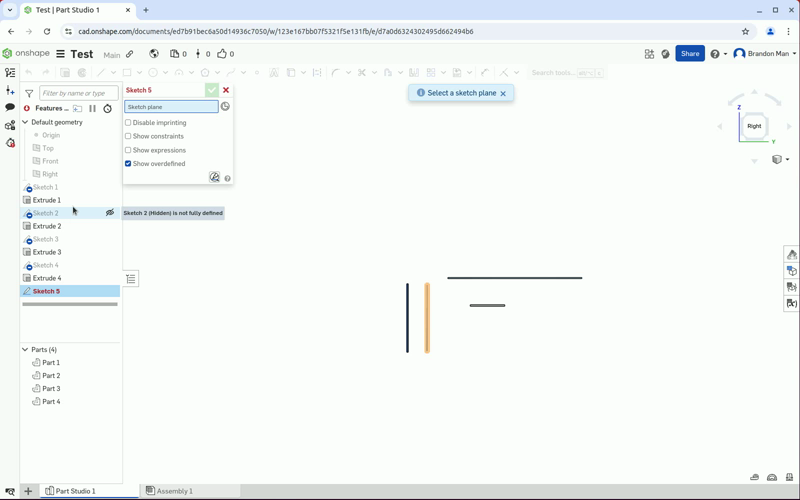
mouse_move(73, 176)
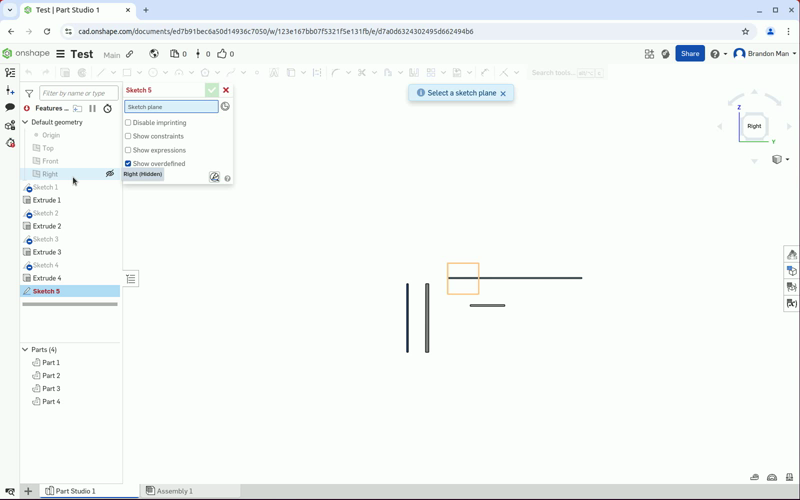
click(73, 176)
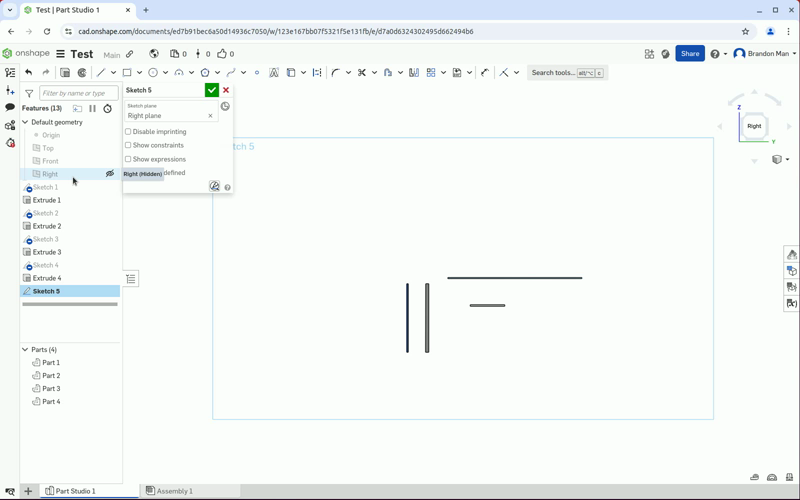
mouse_move(73, 352)
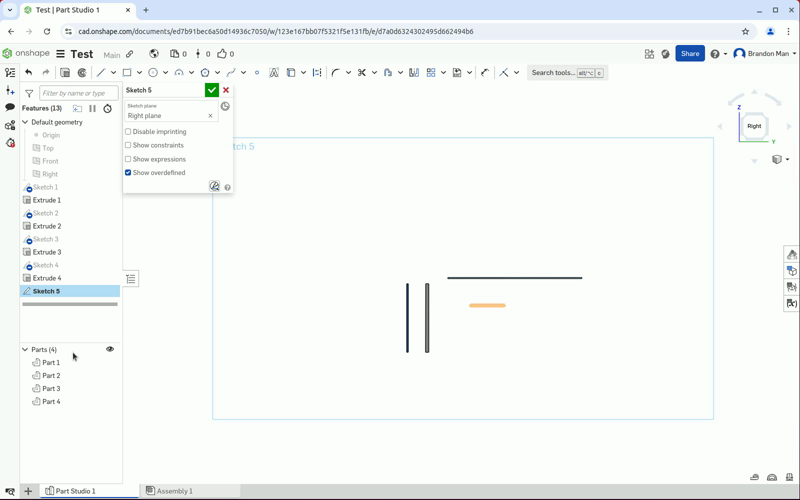
key(y)
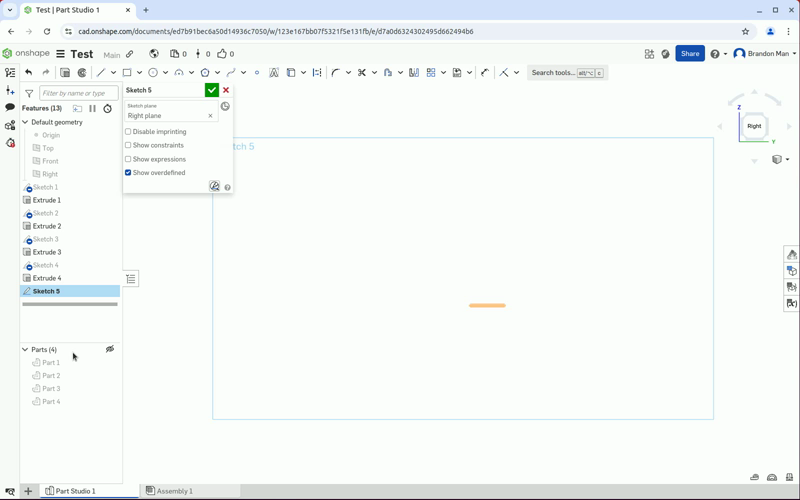
key(l)
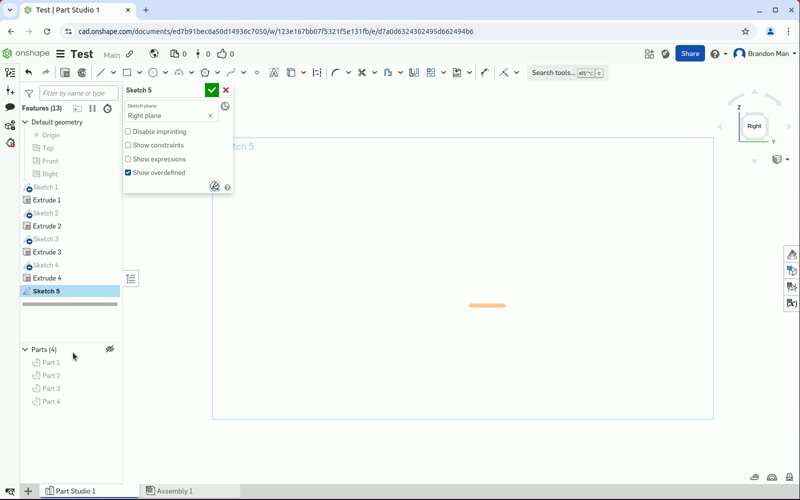
key_down(shift)
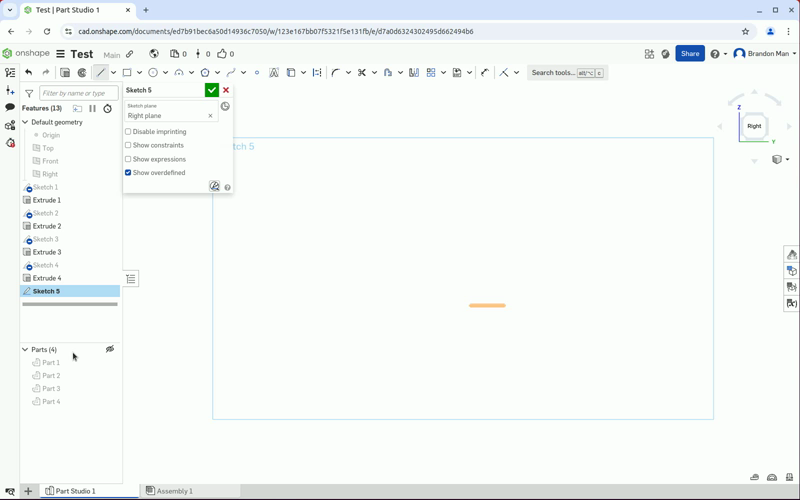
mouse_move(380, 356)
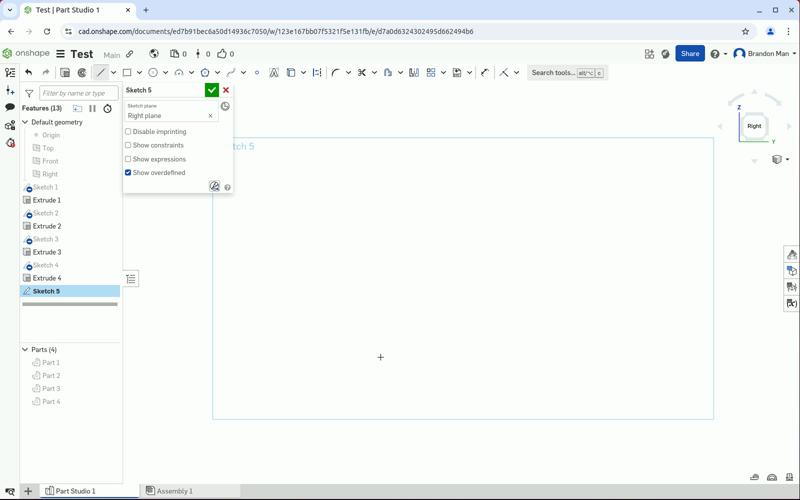
click(380, 356)
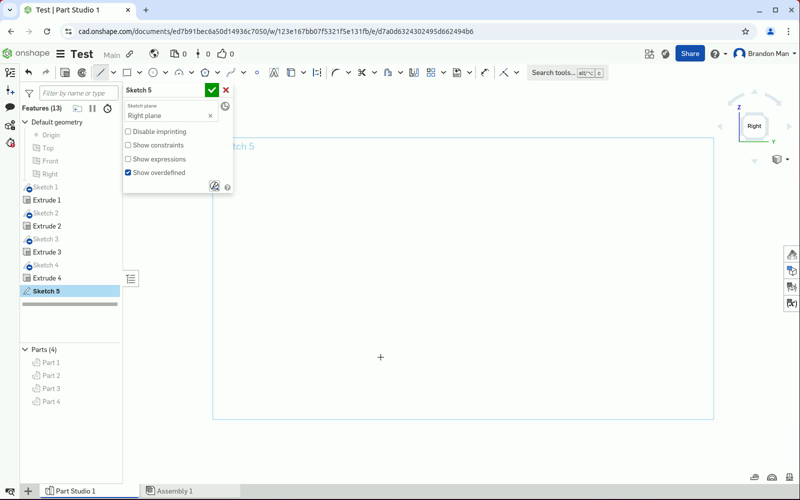
key_up(shift)
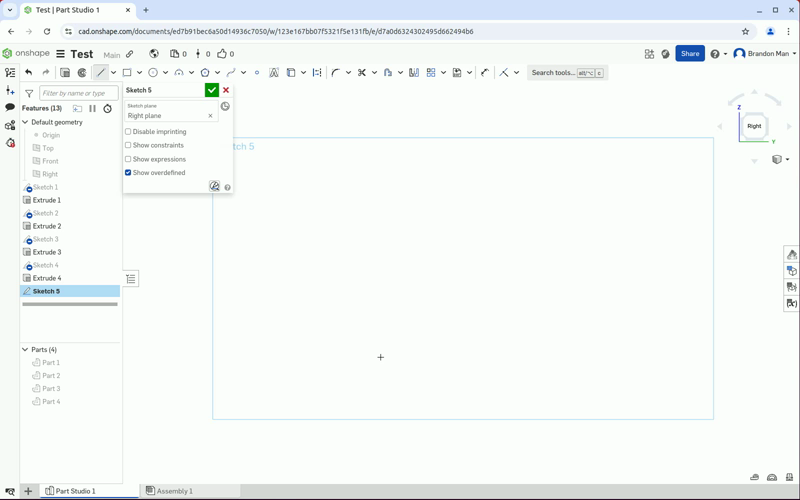
key_down(shift)
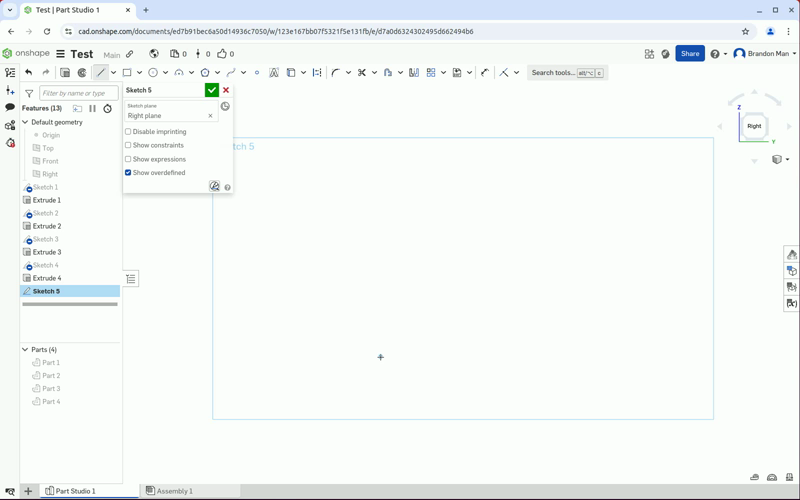
mouse_move(410, 356)
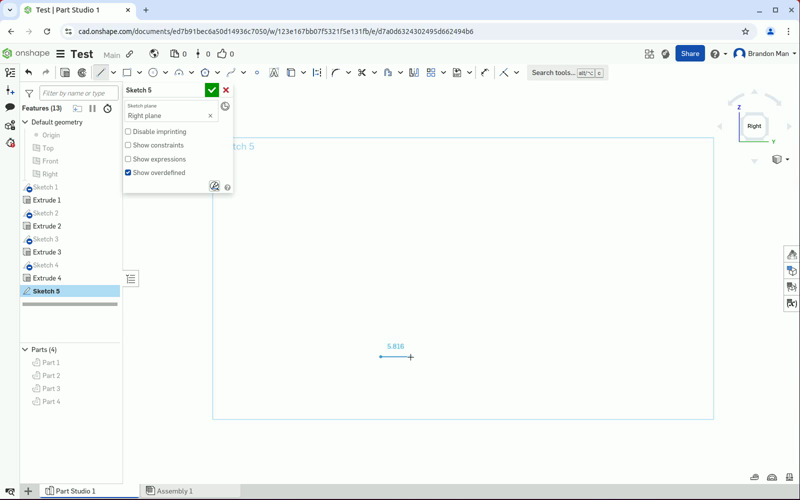
mouse_move(382, 356)
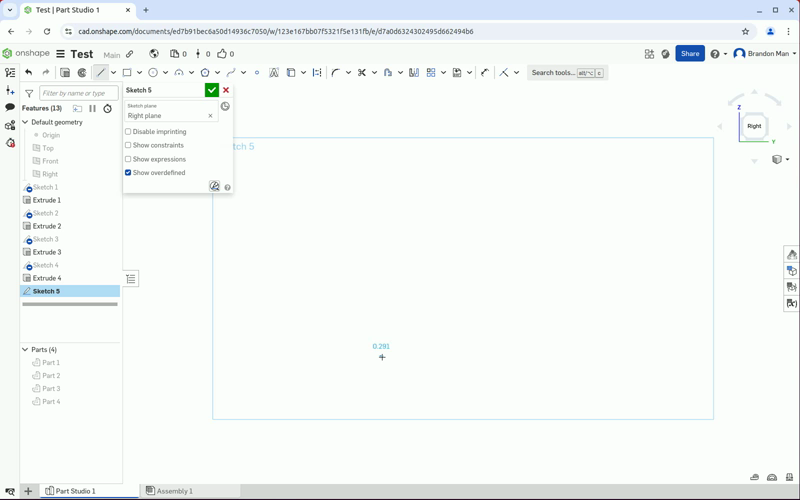
scroll(6)
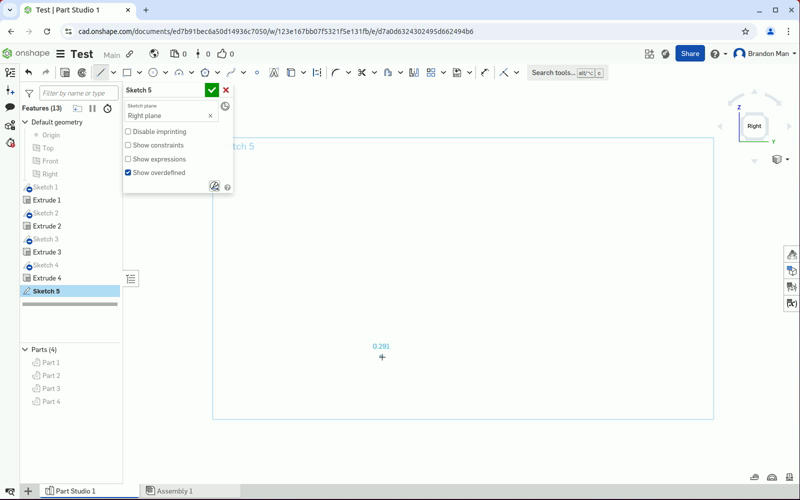
scroll(6)
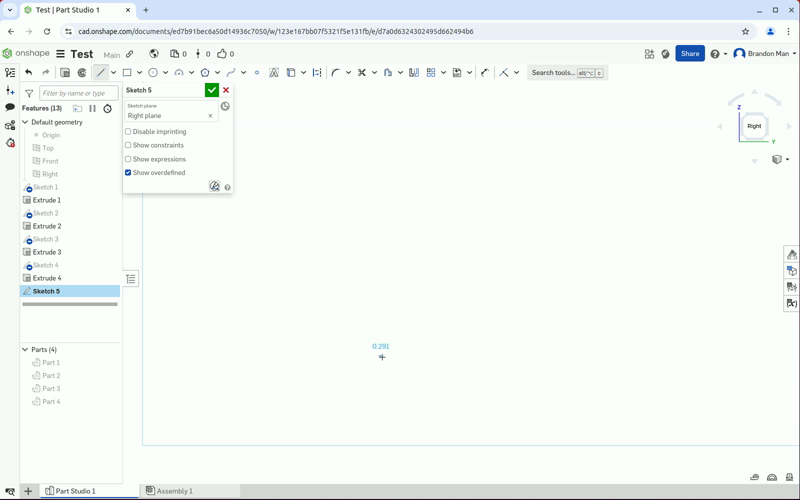
scroll(6)
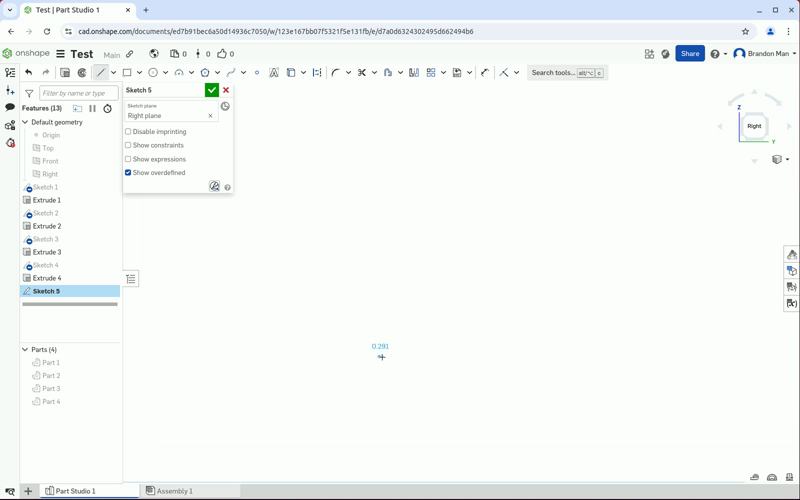
scroll(6)
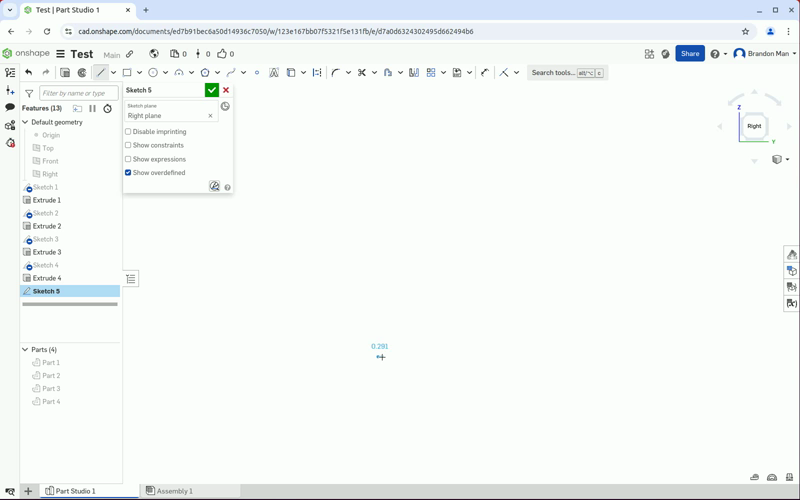
scroll(6)
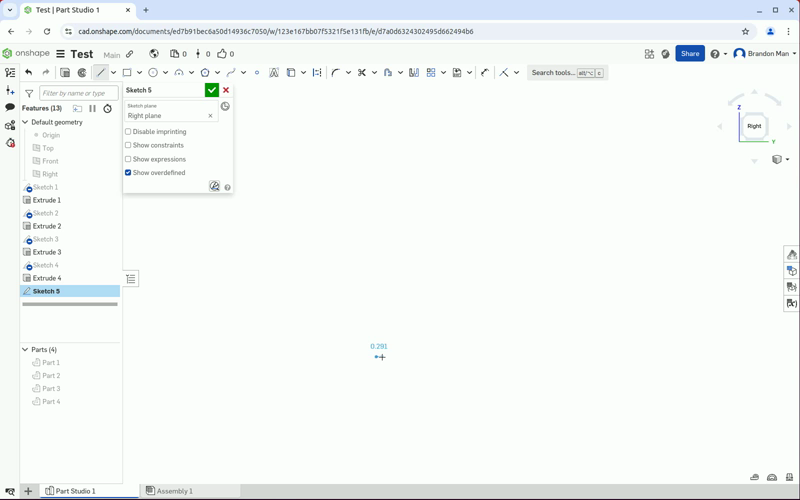
scroll(6)
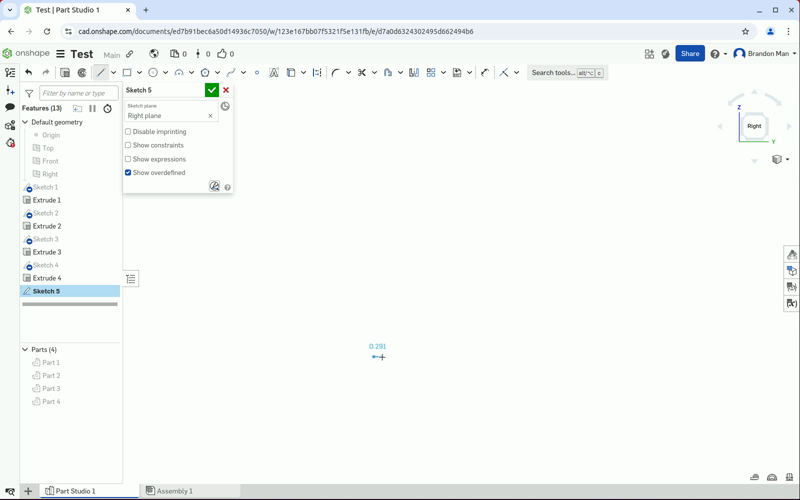
scroll(6)
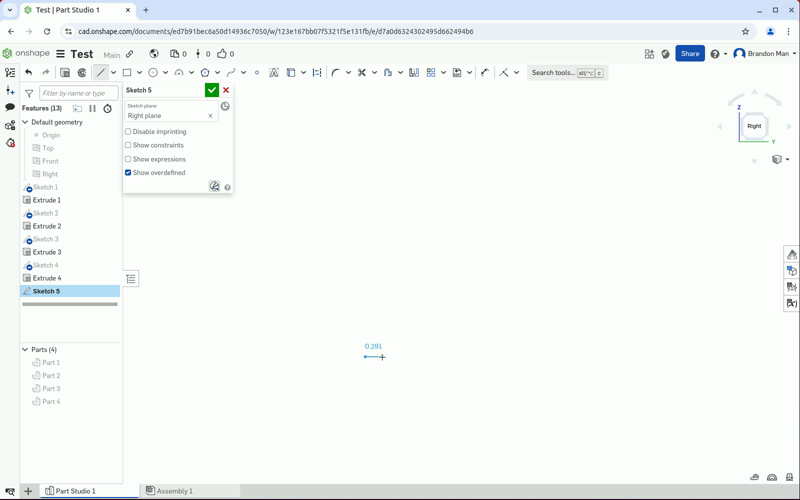
click(382, 356)
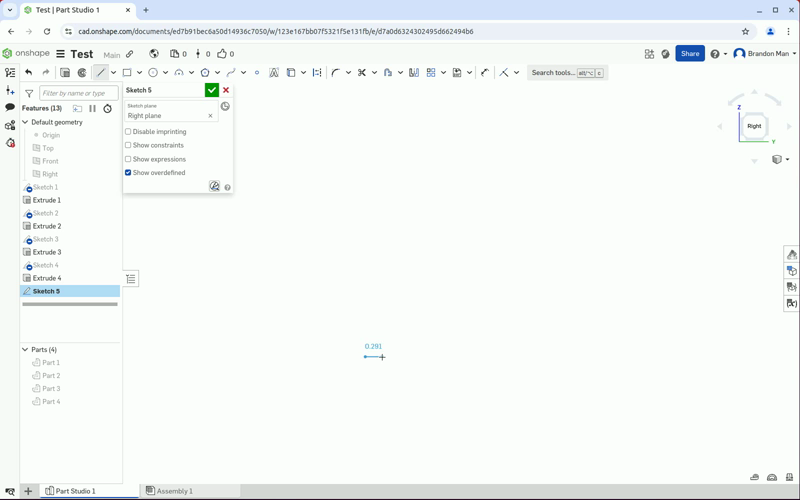
scroll(-6)
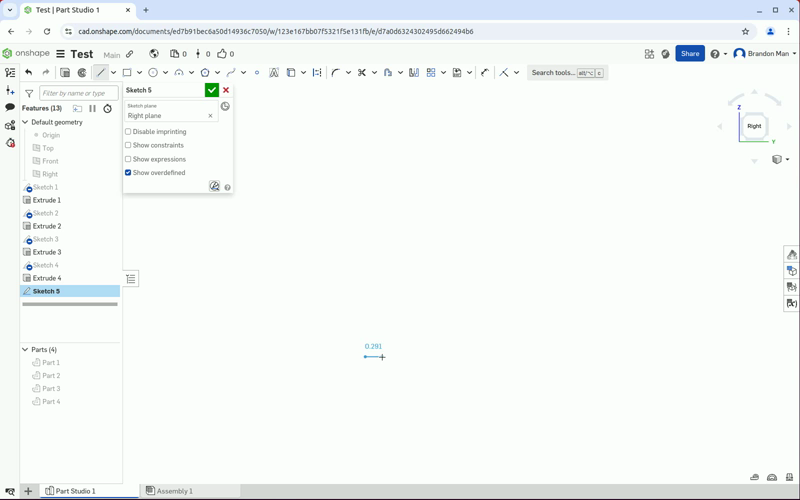
scroll(-6)
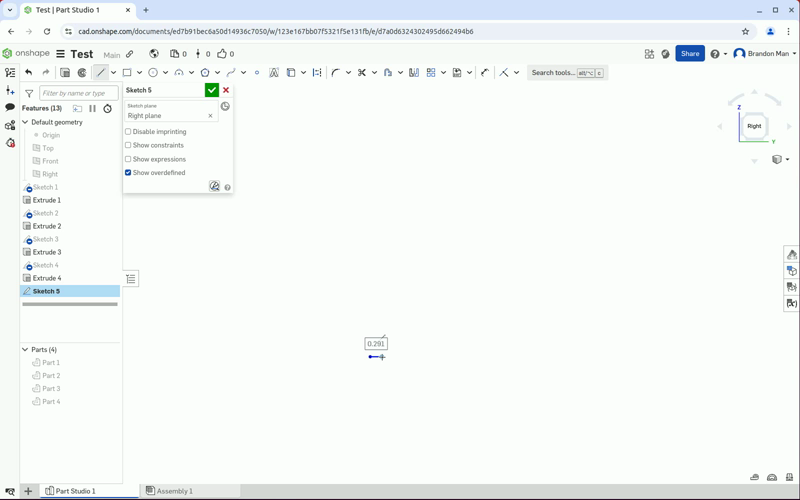
scroll(-6)
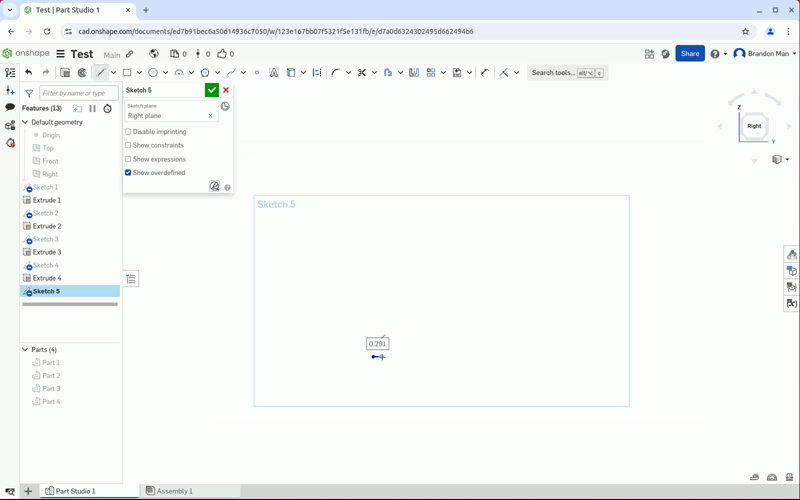
scroll(-6)
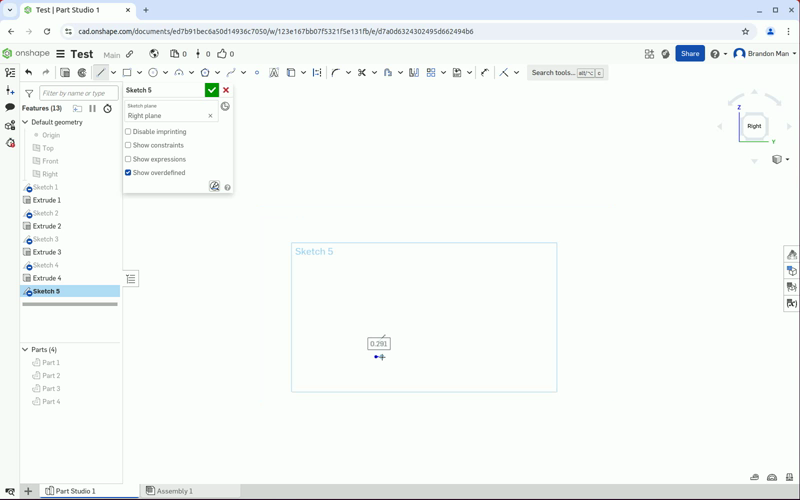
scroll(-6)
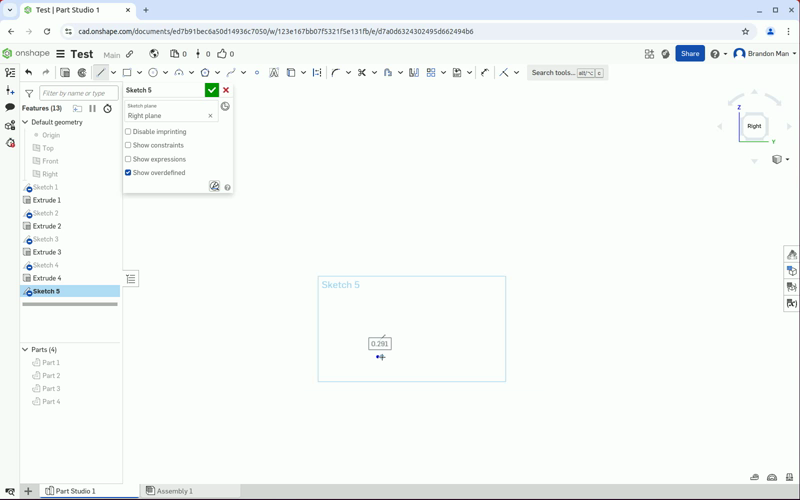
scroll(-6)
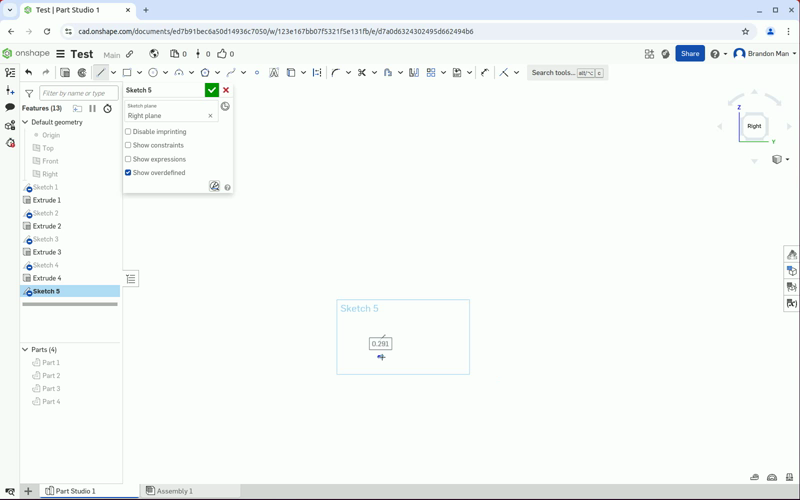
scroll(-6)
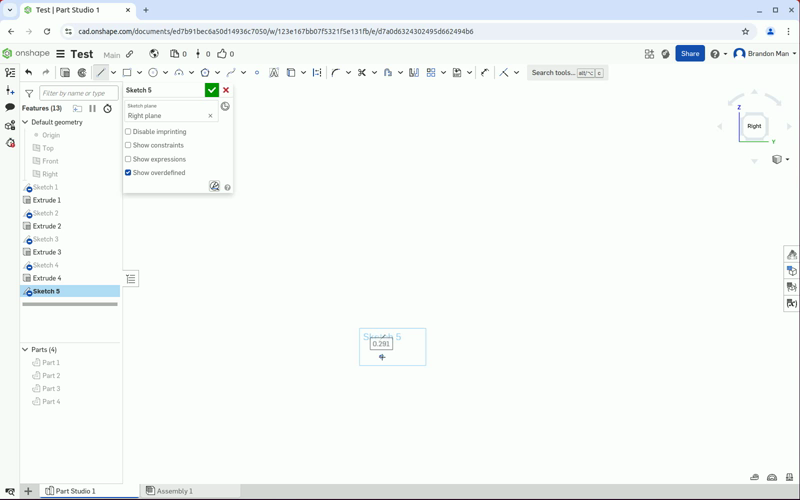
key_up(shift)
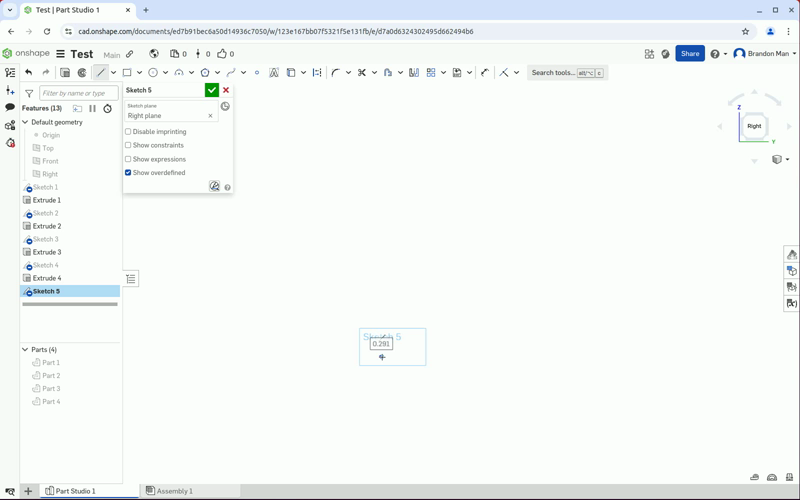
key_down(shift)
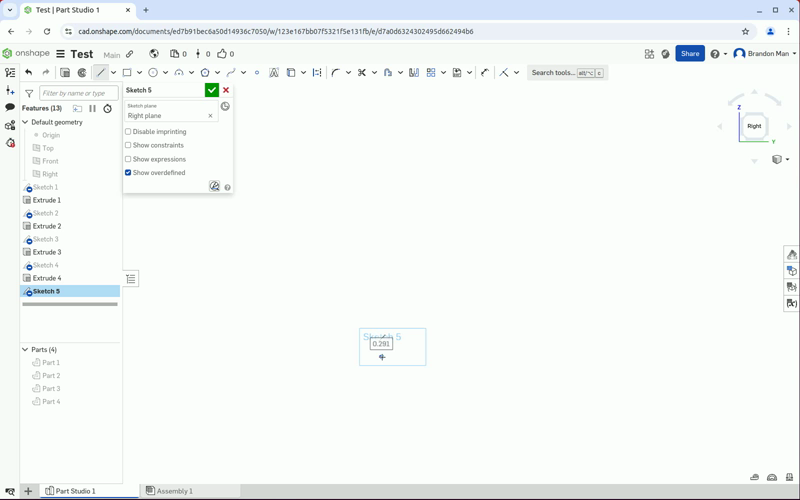
mouse_move(382, 289)
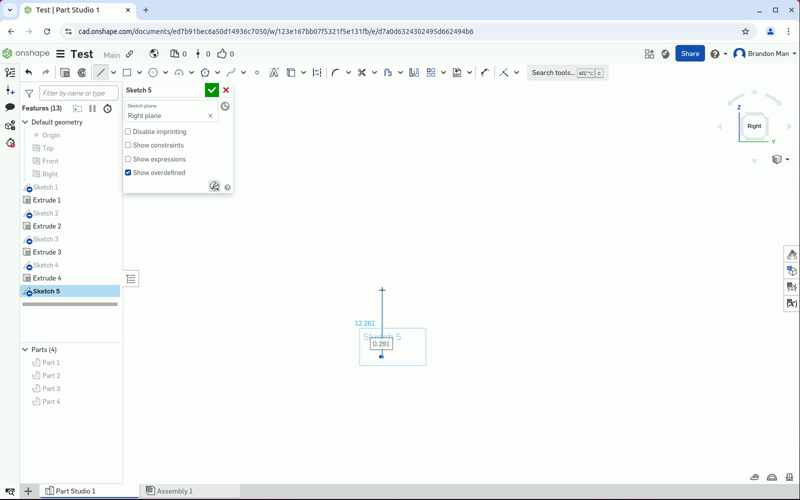
click(382, 289)
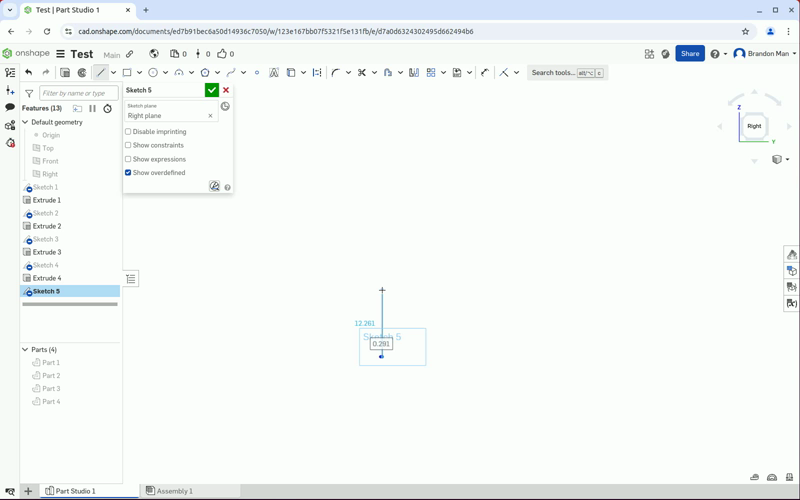
key_up(shift)
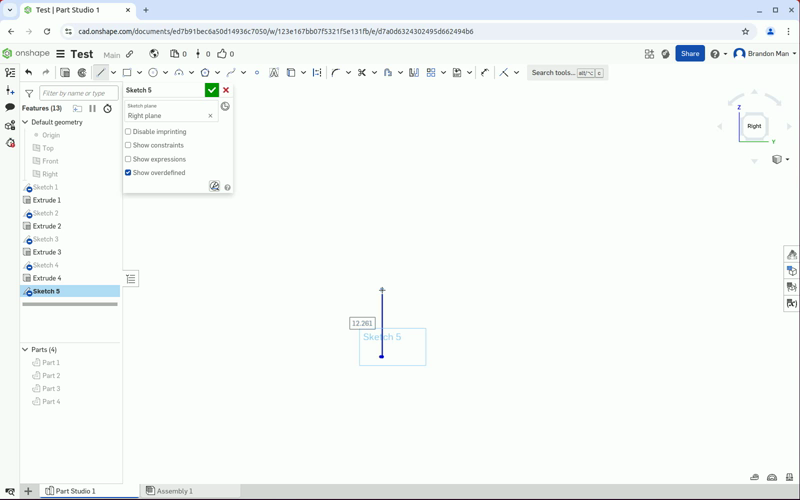
key_down(shift)
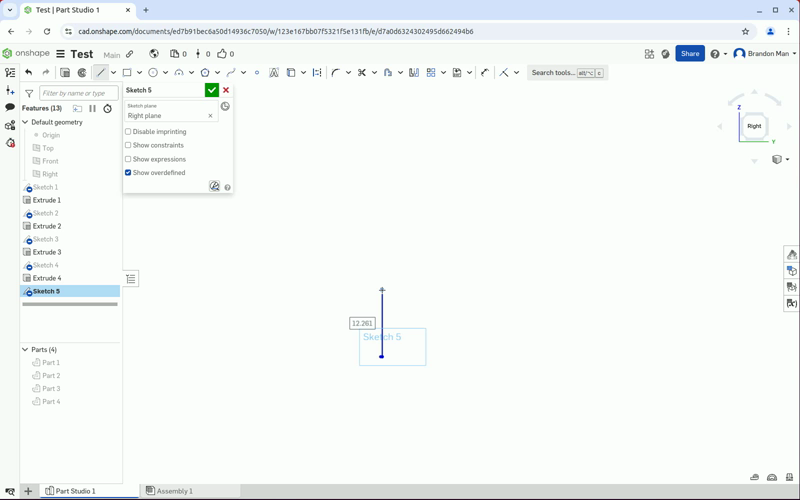
mouse_move(412, 289)
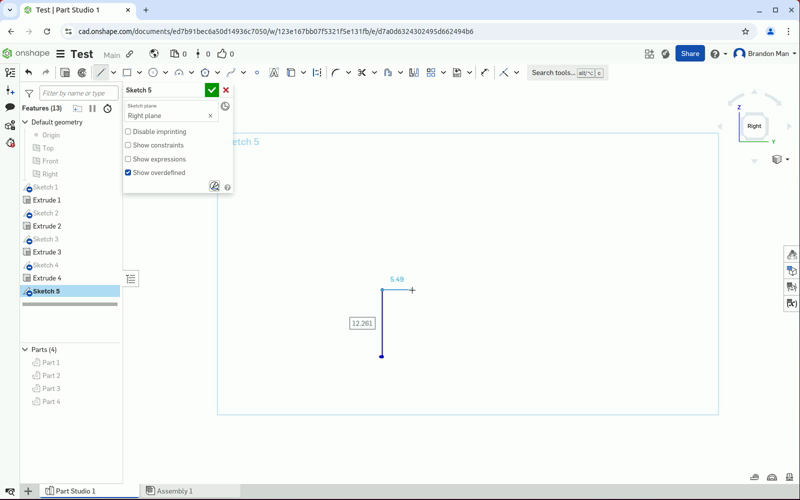
mouse_move(380, 289)
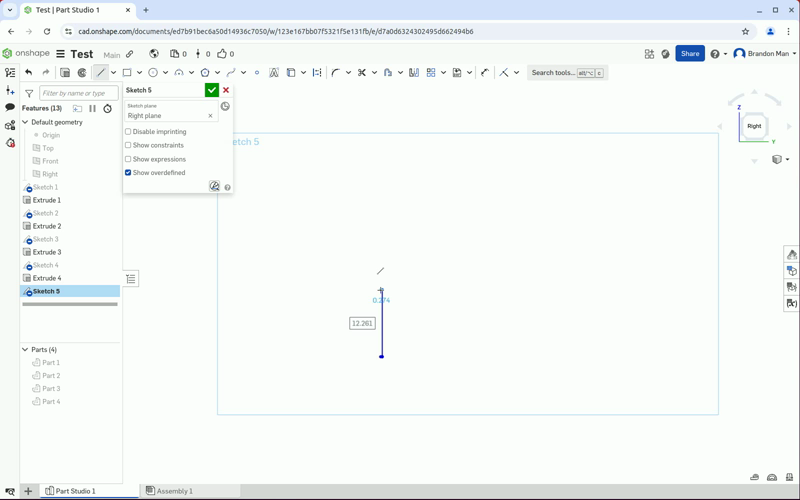
scroll(6)
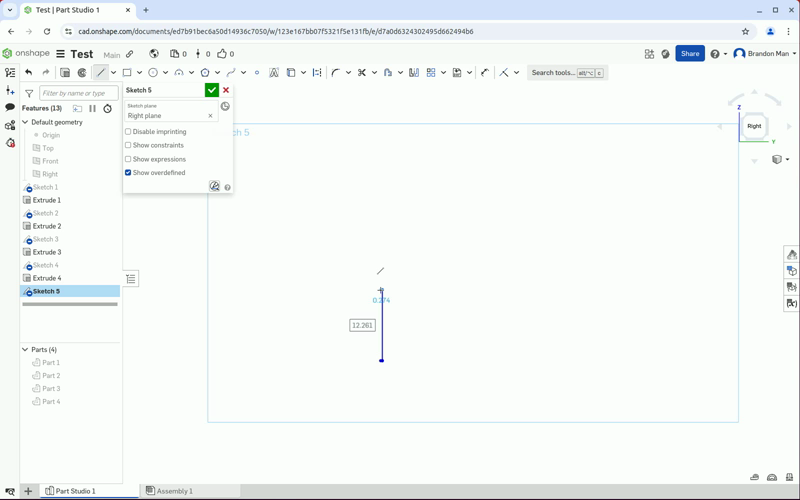
scroll(6)
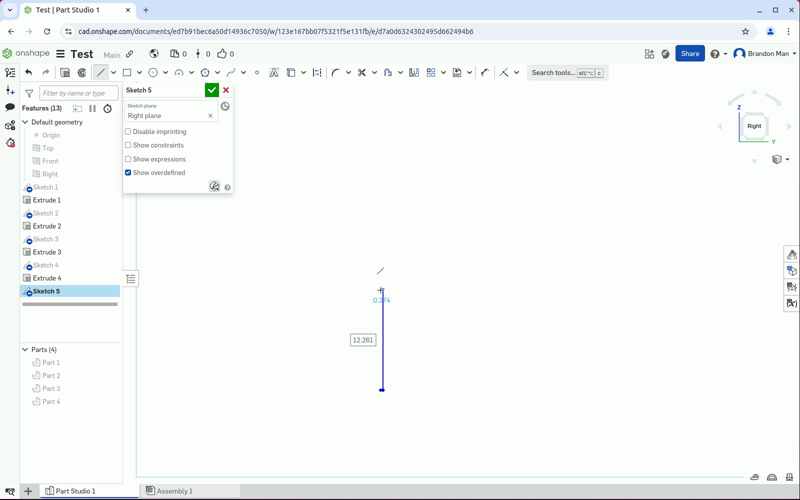
scroll(6)
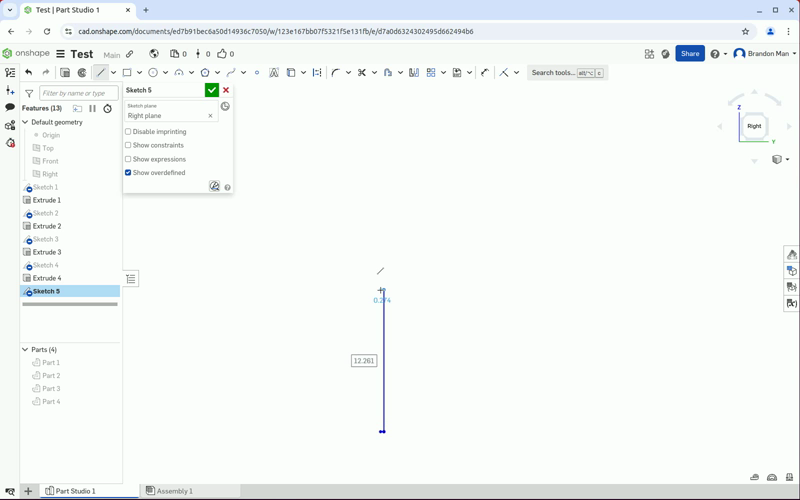
scroll(6)
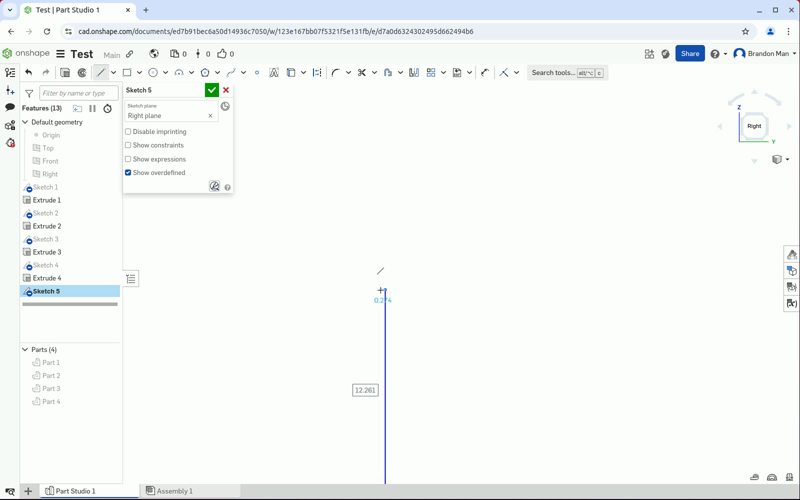
scroll(6)
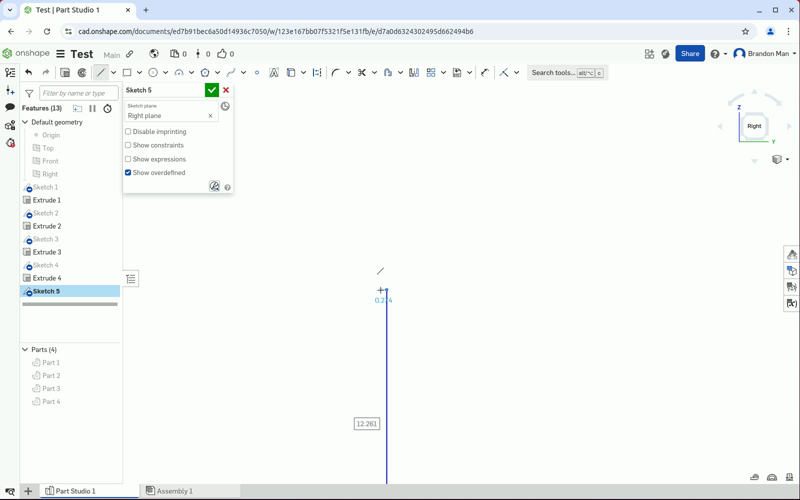
scroll(6)
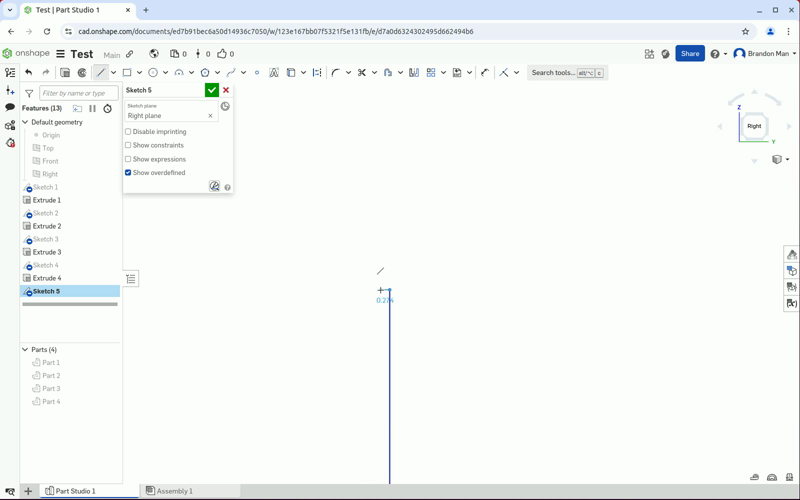
scroll(6)
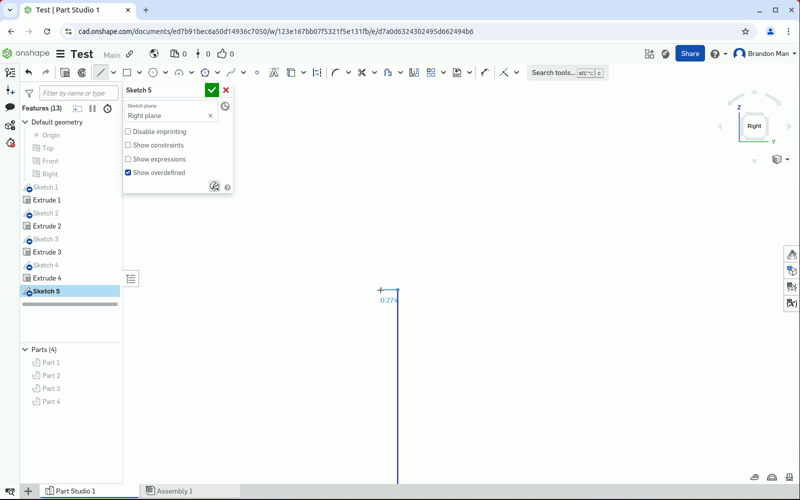
click(380, 289)
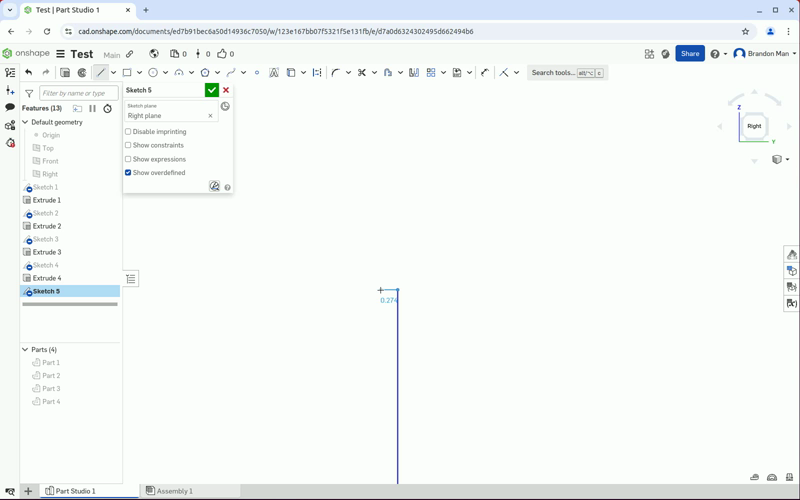
scroll(-6)
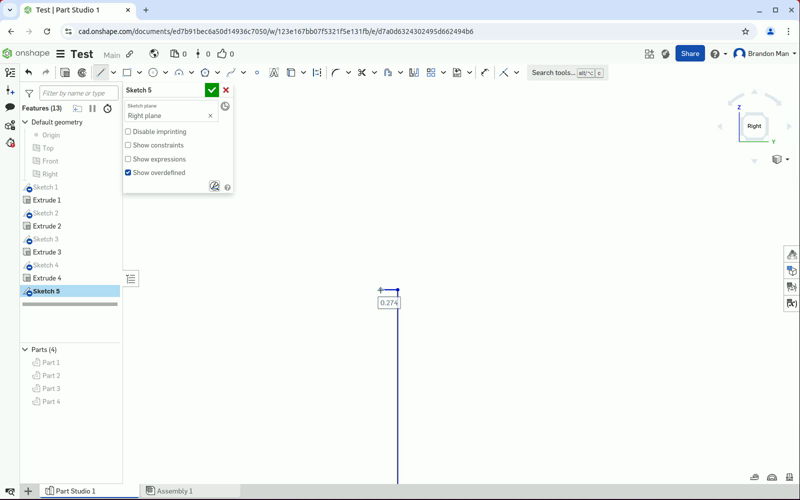
scroll(-6)
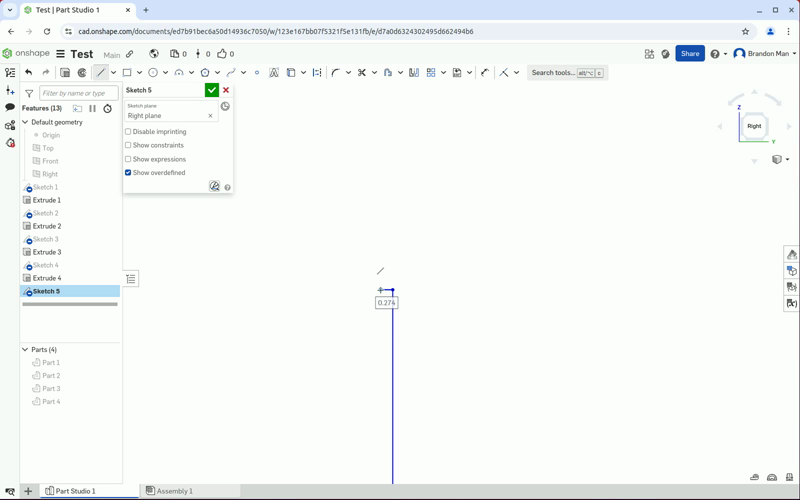
scroll(-6)
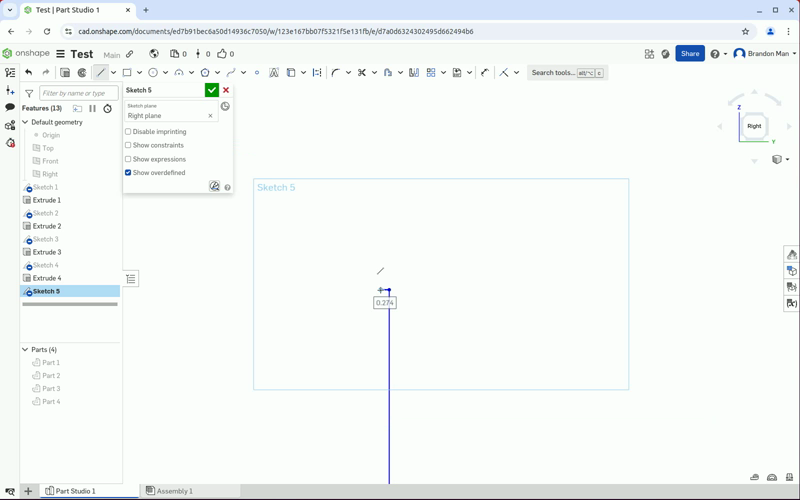
scroll(-6)
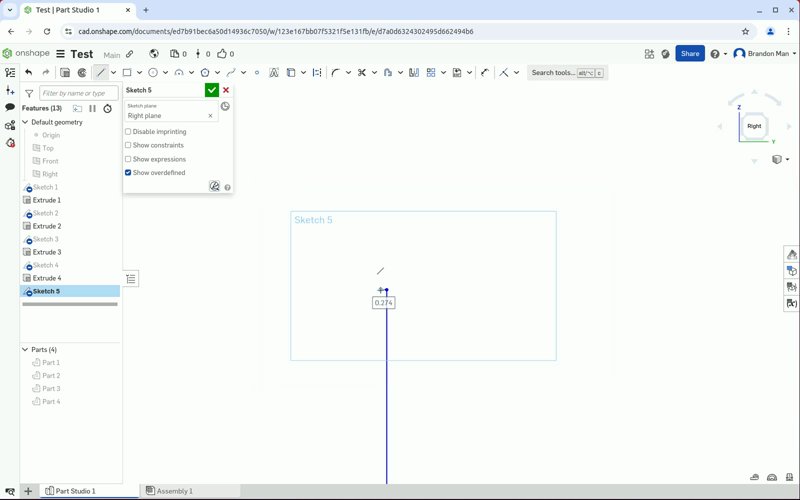
scroll(-6)
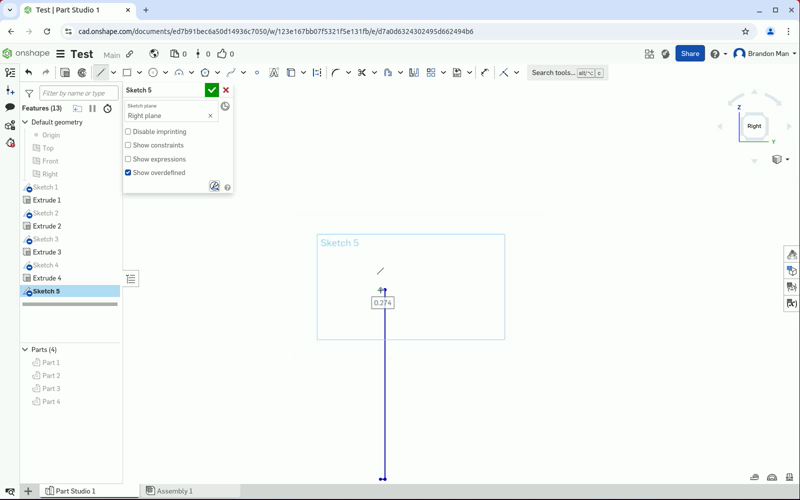
scroll(-6)
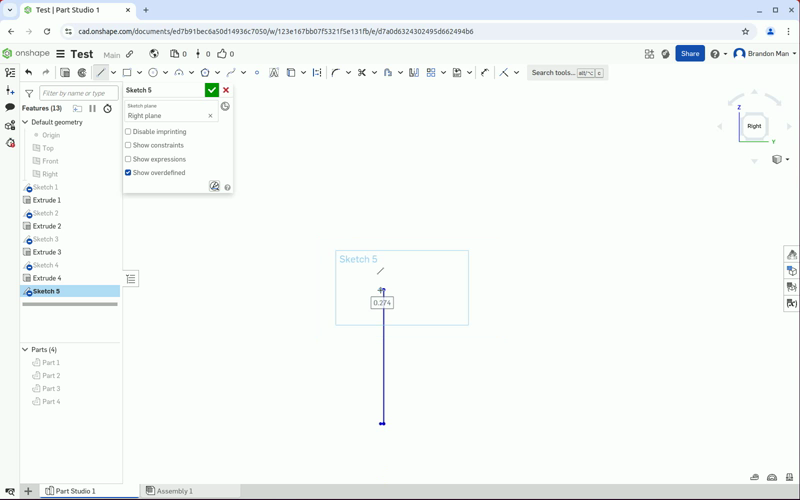
scroll(-6)
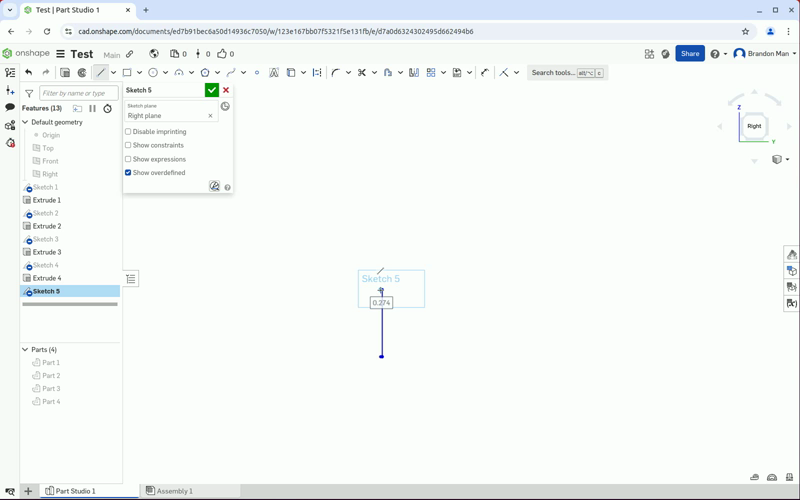
key_up(shift)
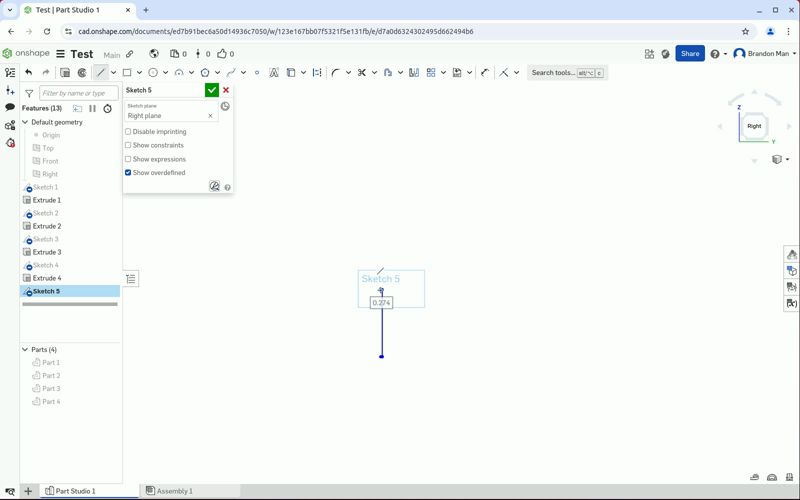
key_down(shift)
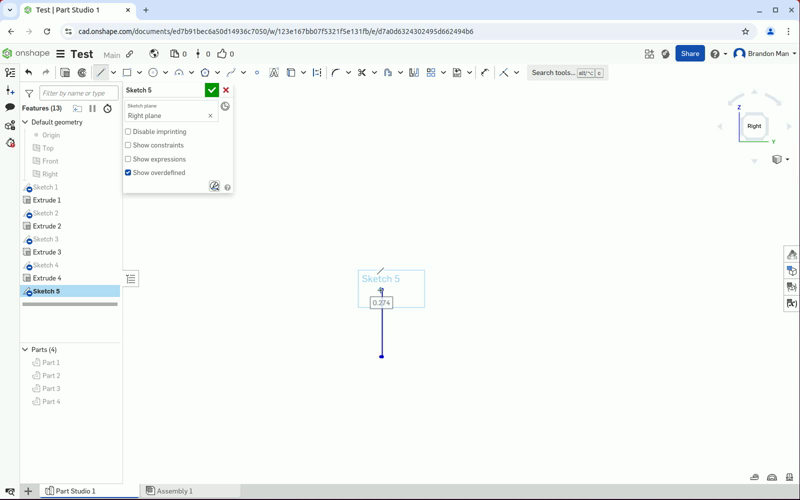
mouse_move(380, 356)
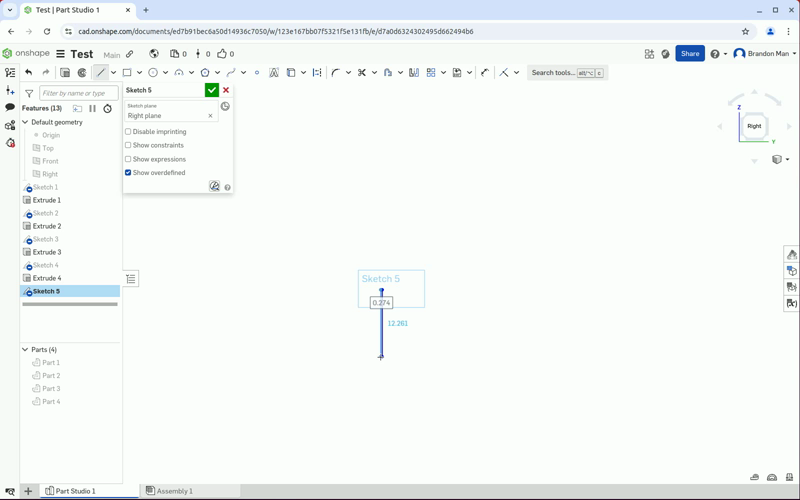
scroll(6)
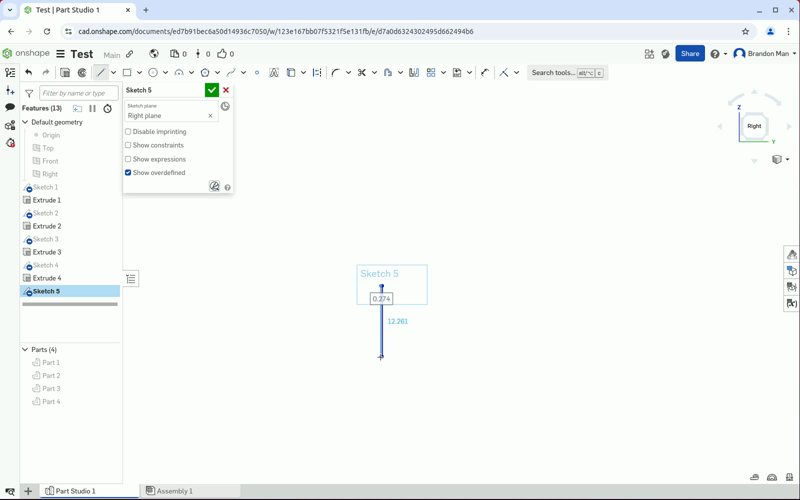
scroll(6)
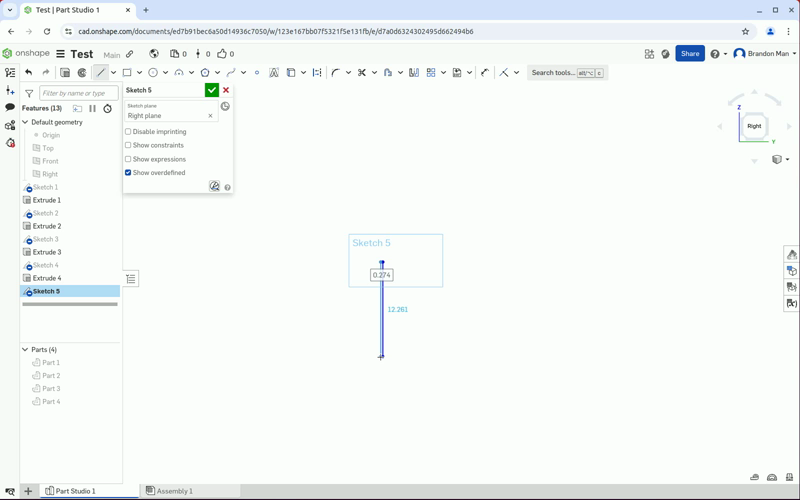
scroll(6)
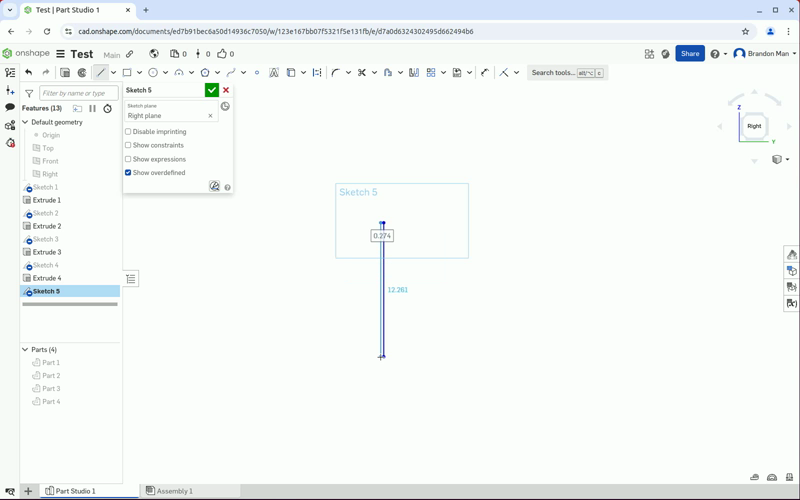
scroll(6)
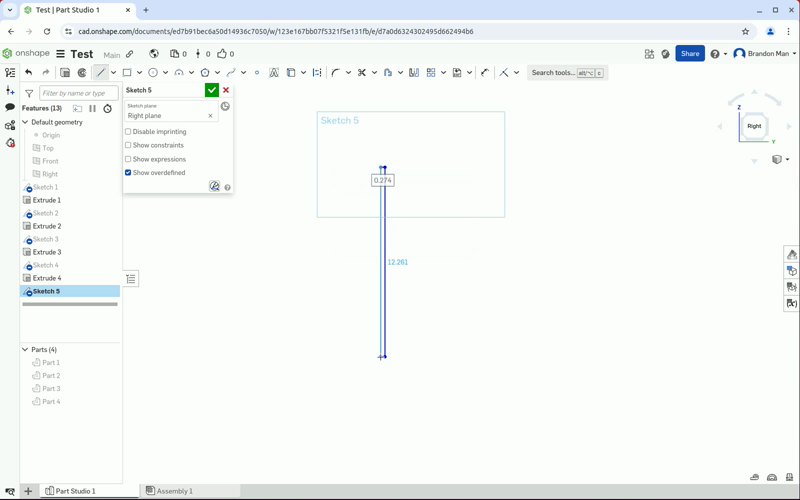
scroll(6)
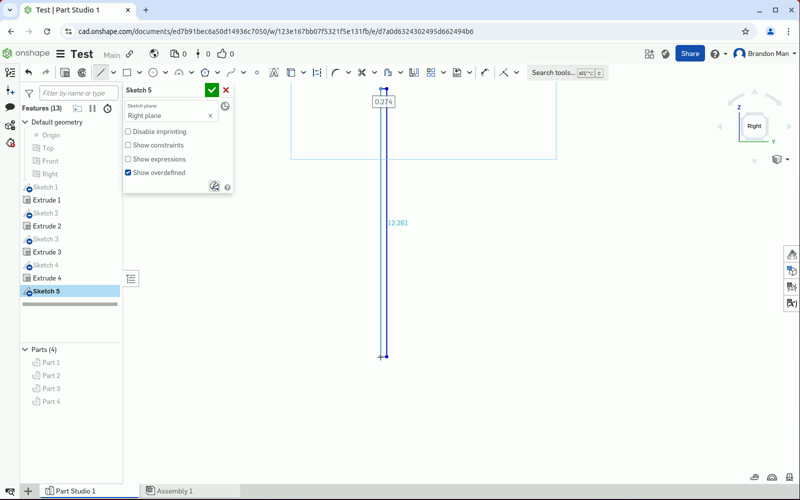
scroll(6)
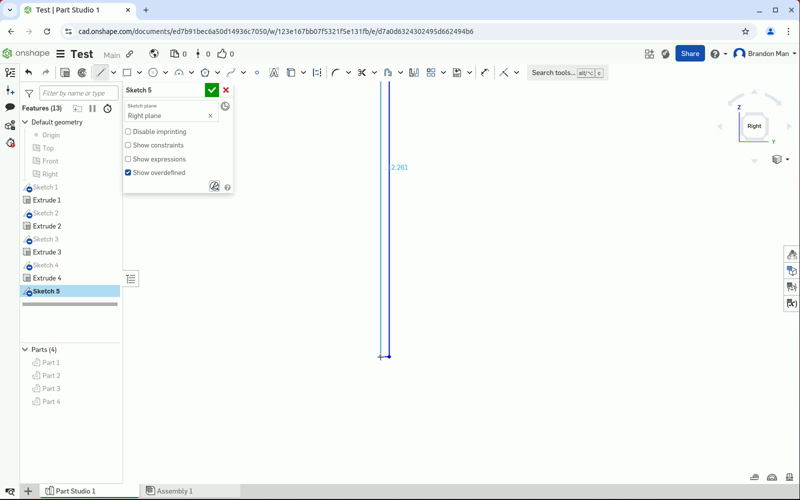
scroll(6)
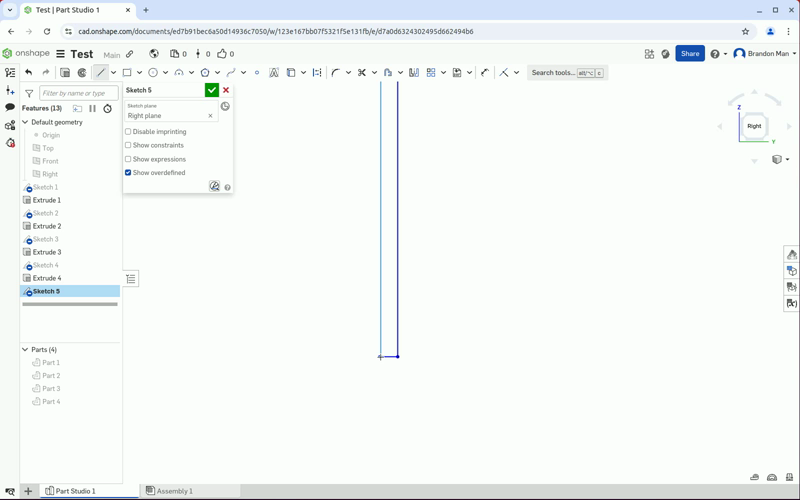
key_up(shift)
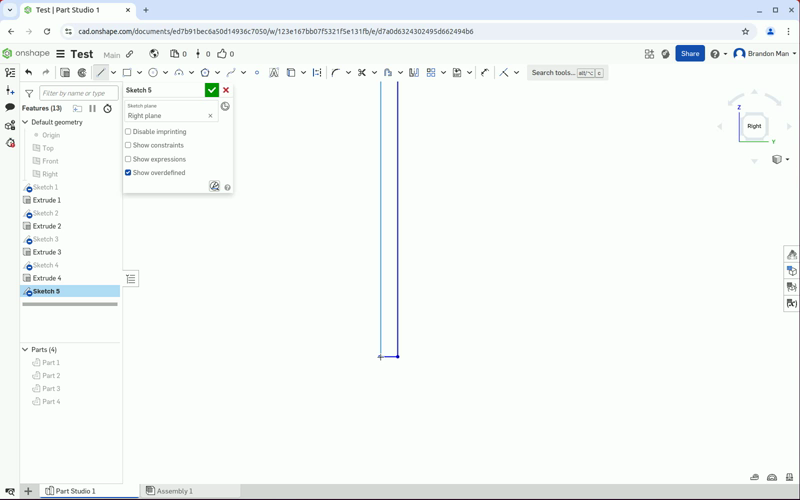
click(380, 356)
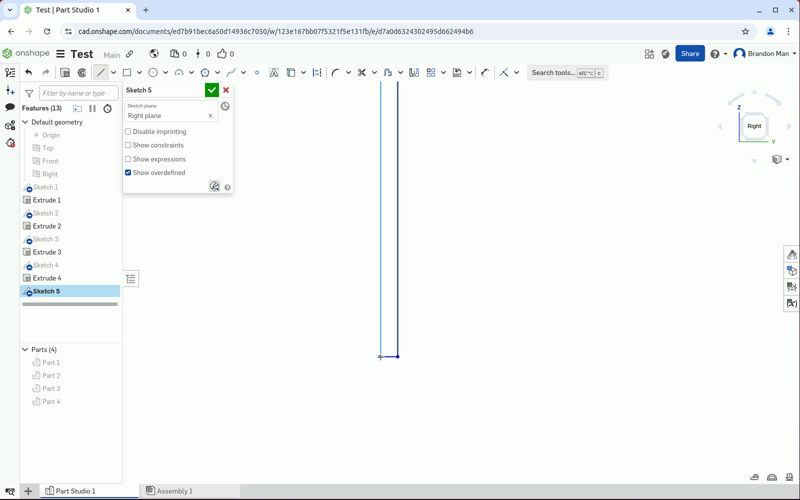
scroll(-6)
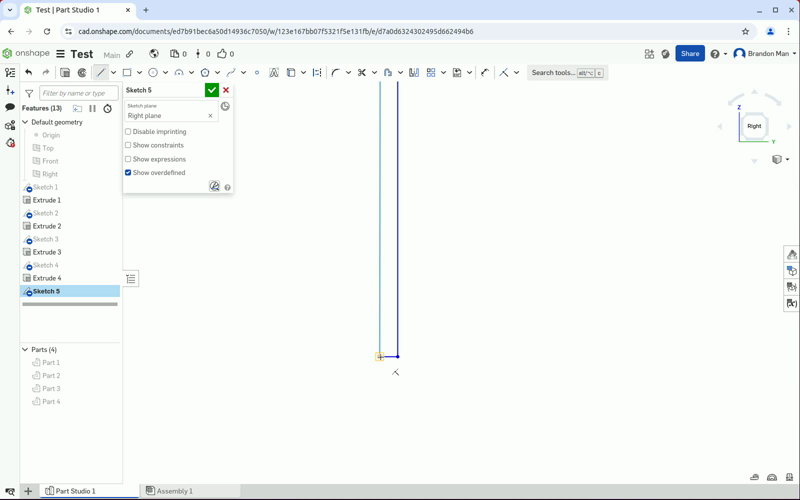
scroll(-6)
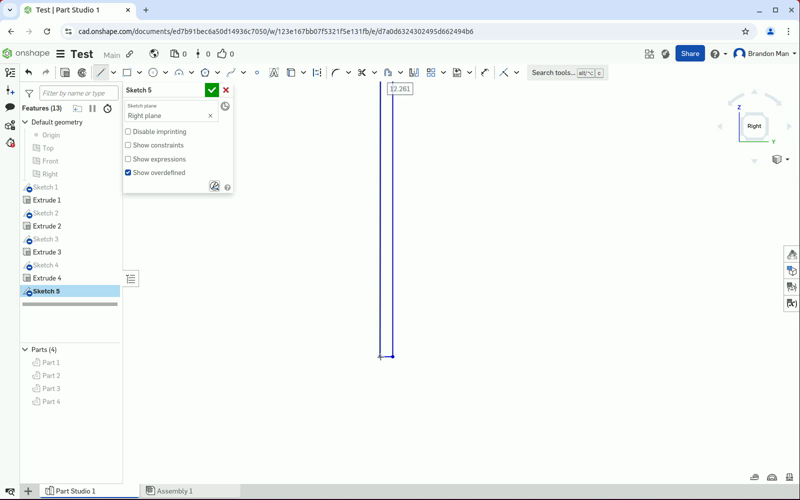
scroll(-6)
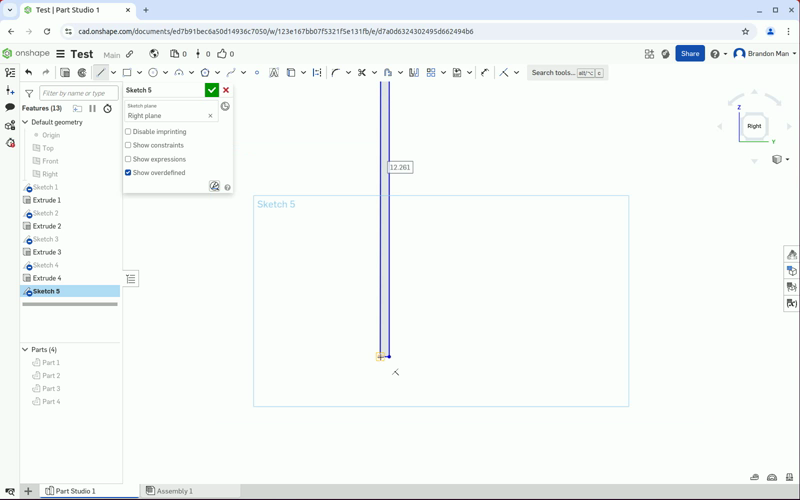
scroll(-6)
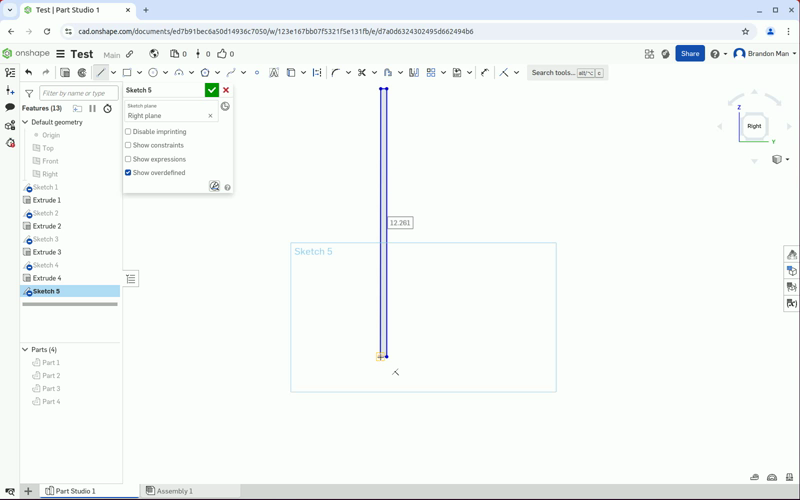
scroll(-6)
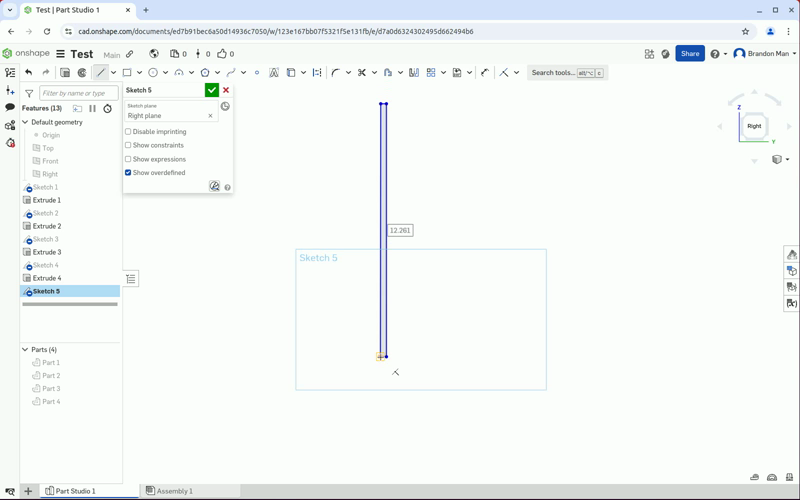
scroll(-6)
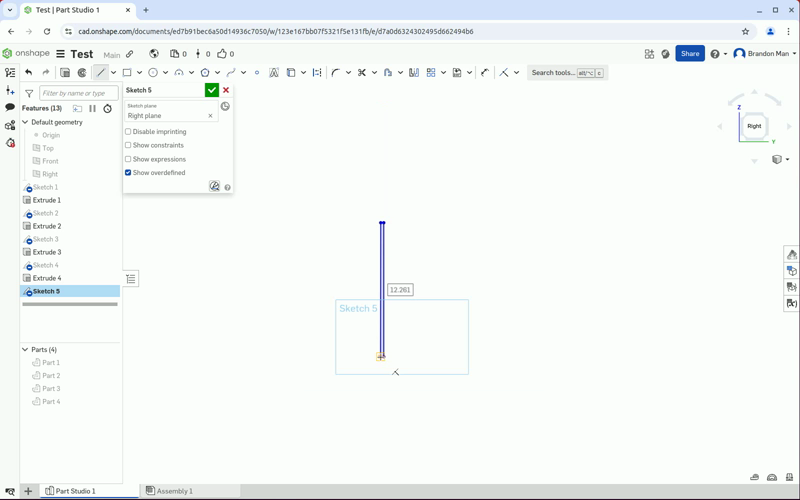
scroll(-6)
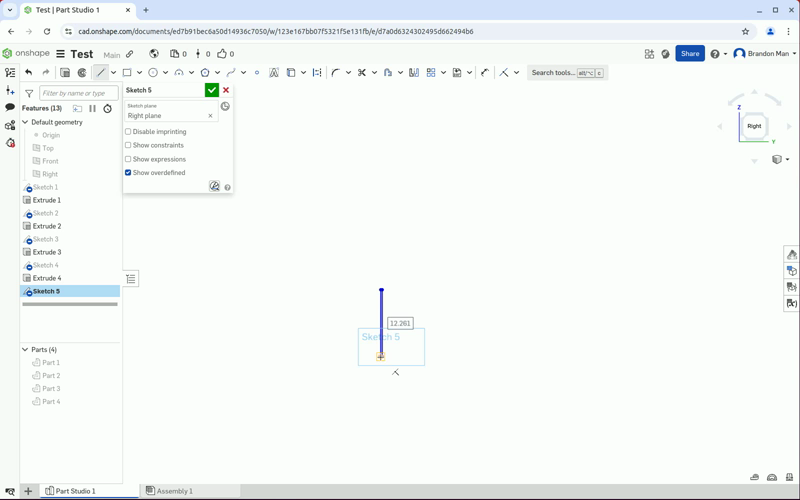
key(esc)
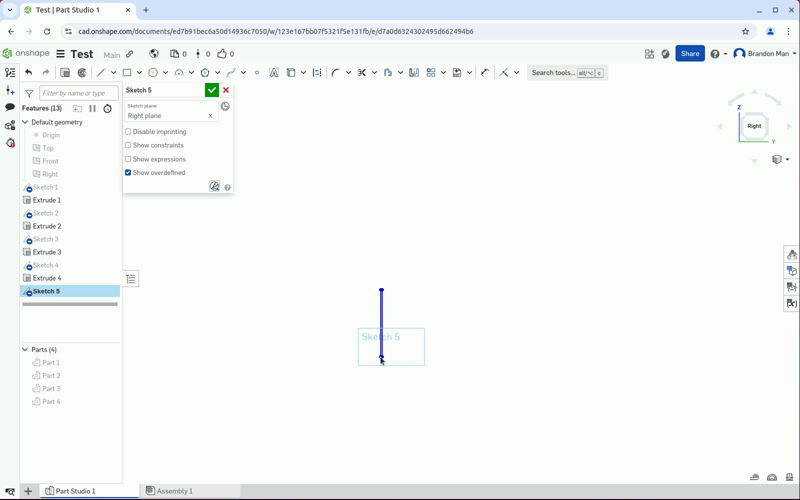
mouse_move(381, 349)
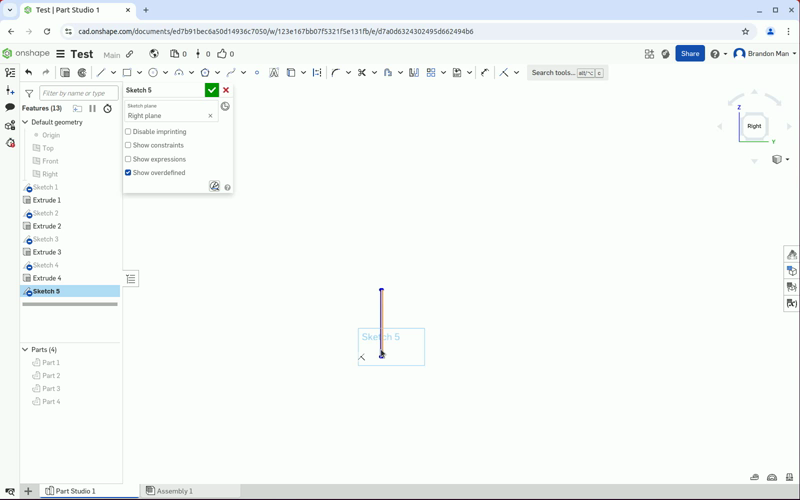
scroll(6)
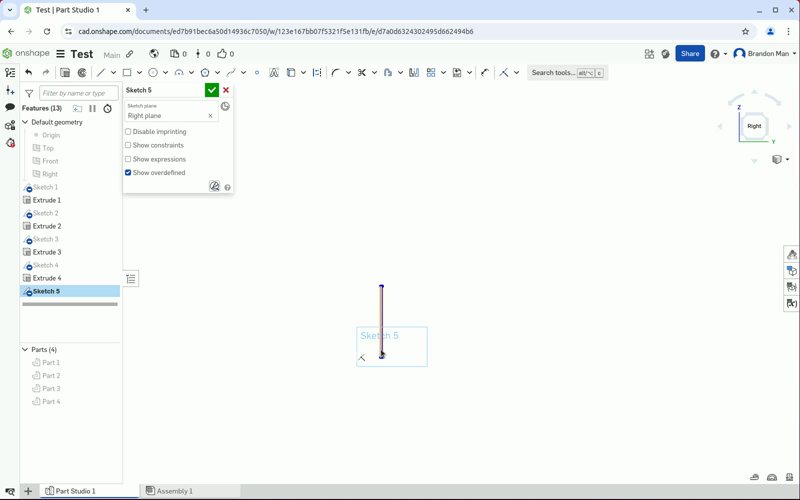
scroll(6)
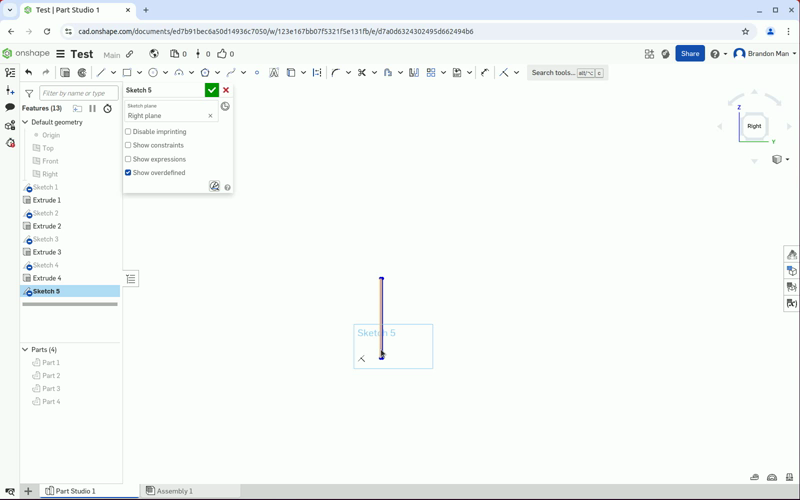
scroll(6)
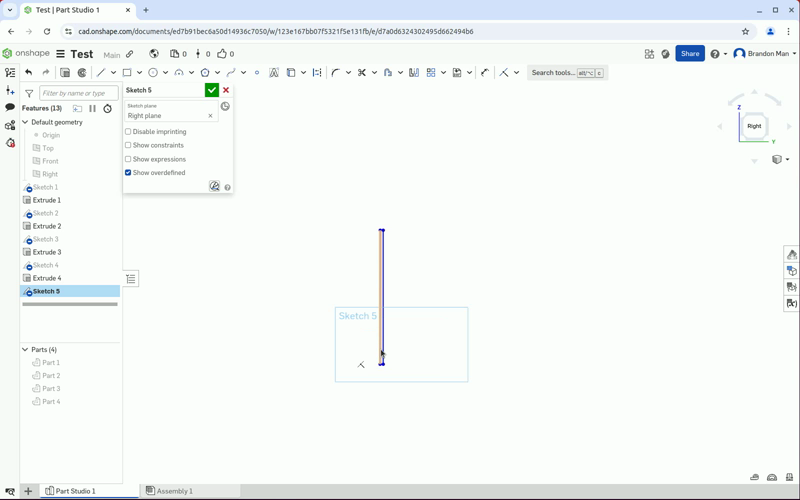
scroll(6)
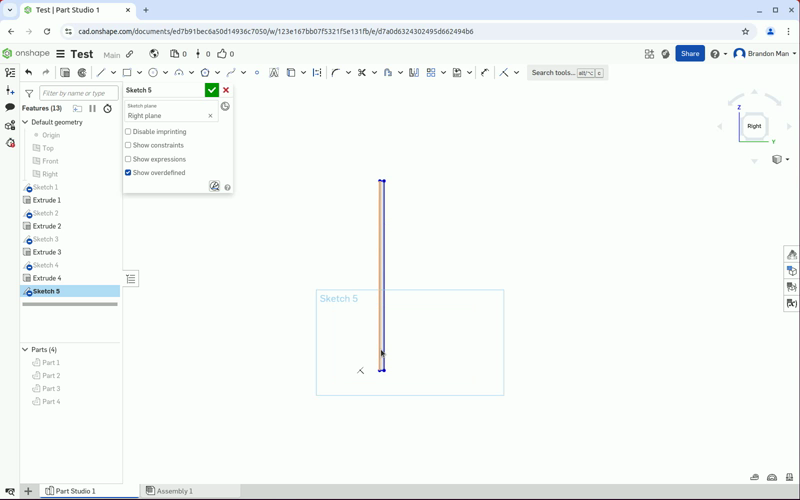
scroll(6)
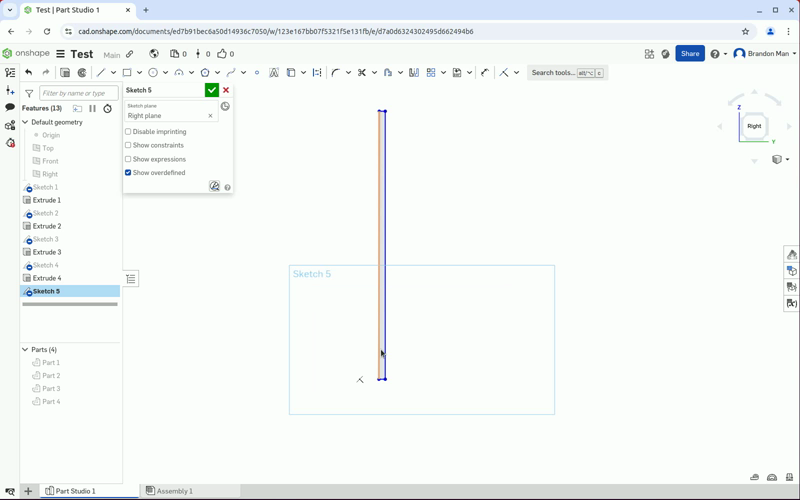
scroll(6)
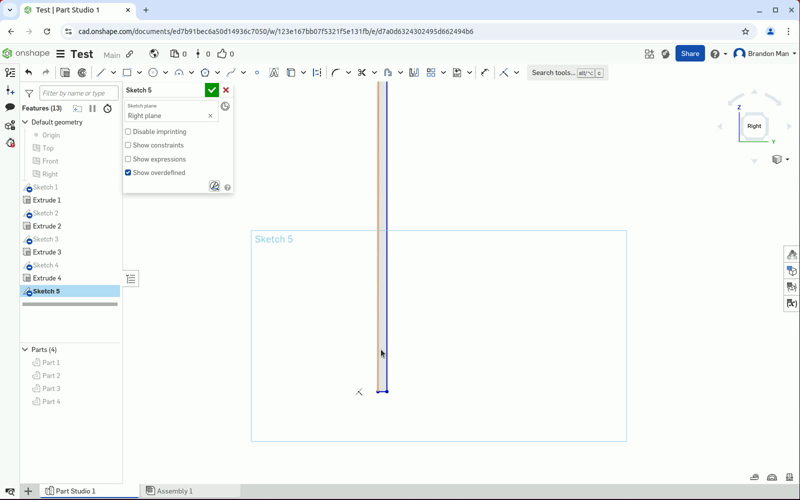
scroll(6)
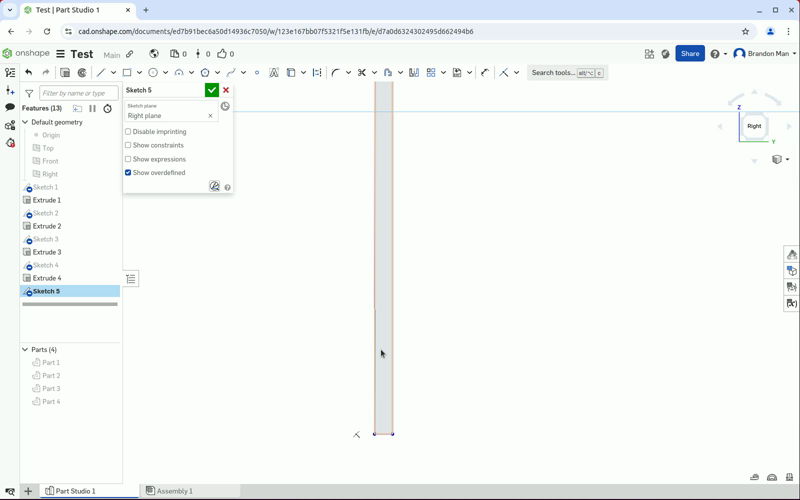
click(381, 349)
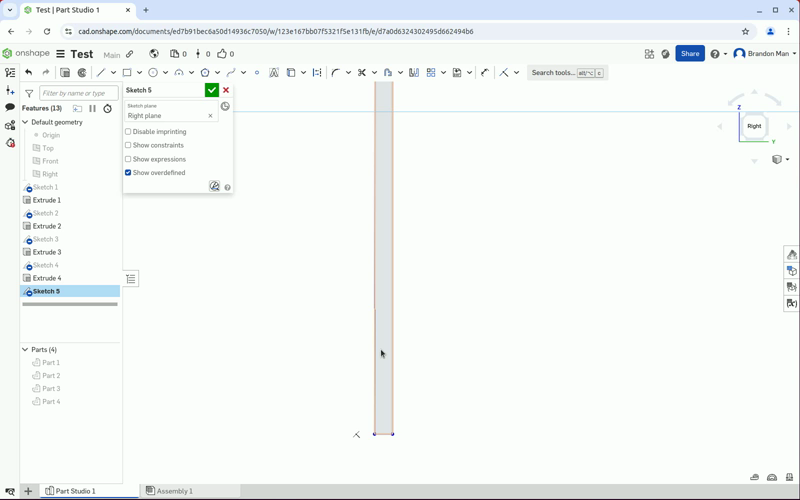
scroll(-6)
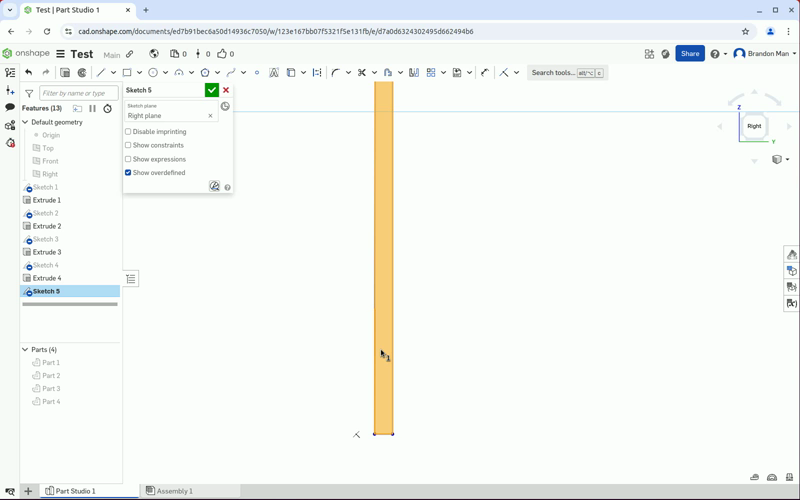
scroll(-6)
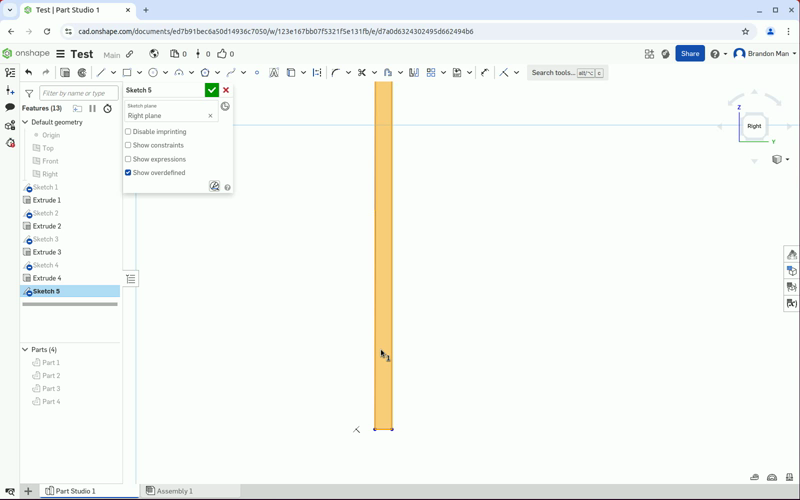
scroll(-6)
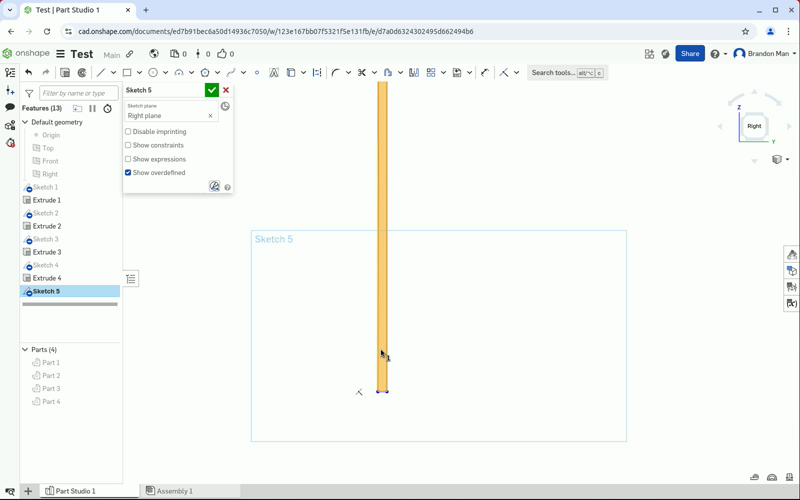
scroll(-6)
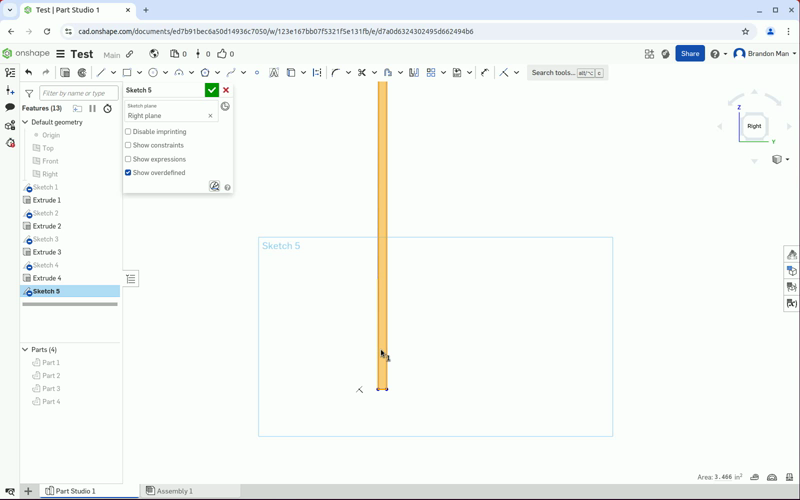
scroll(-6)
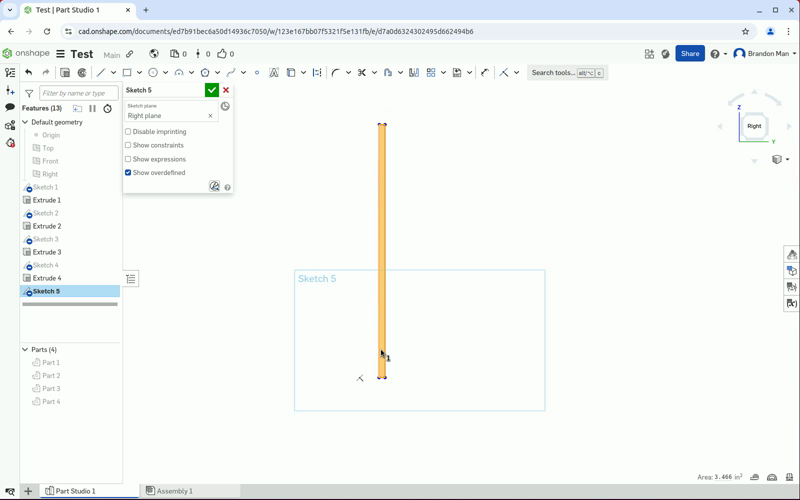
scroll(-6)
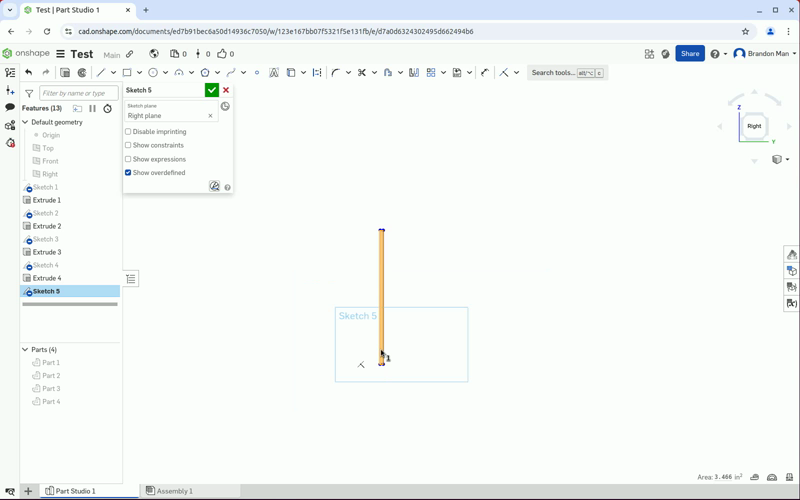
scroll(-6)
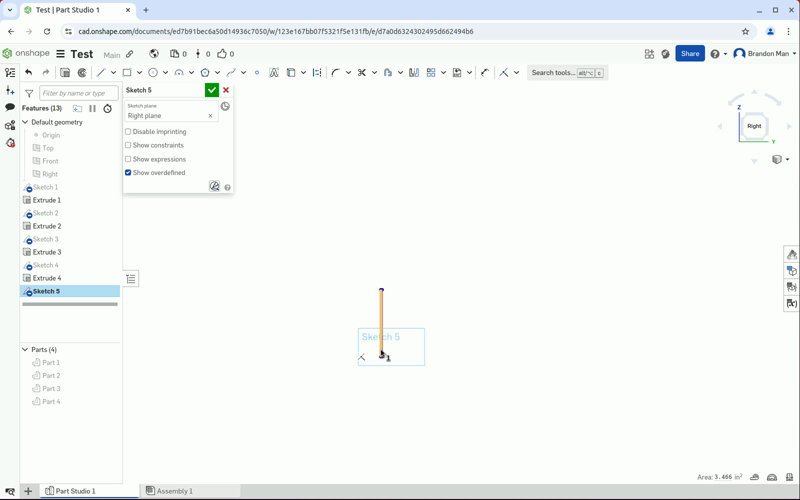
mouse_move(73, 352)
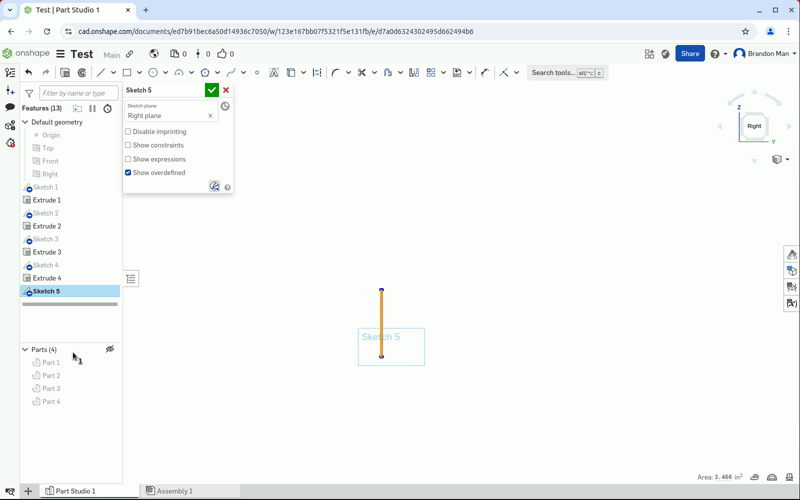
key(shift+y)
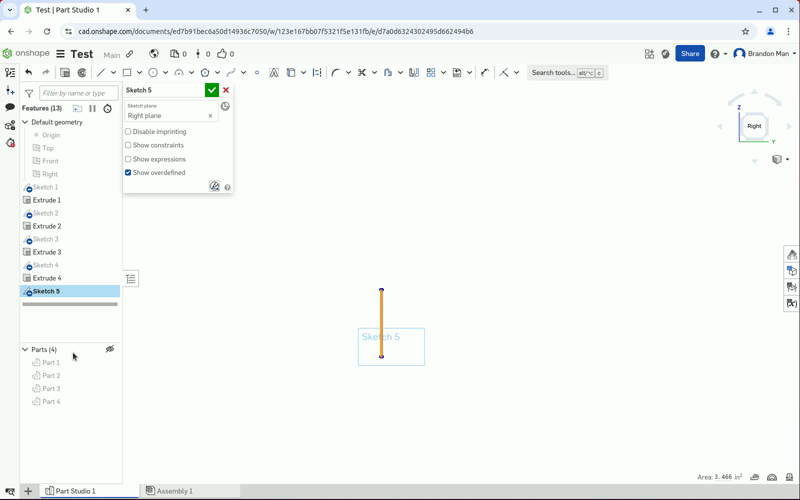
key(shift+e)
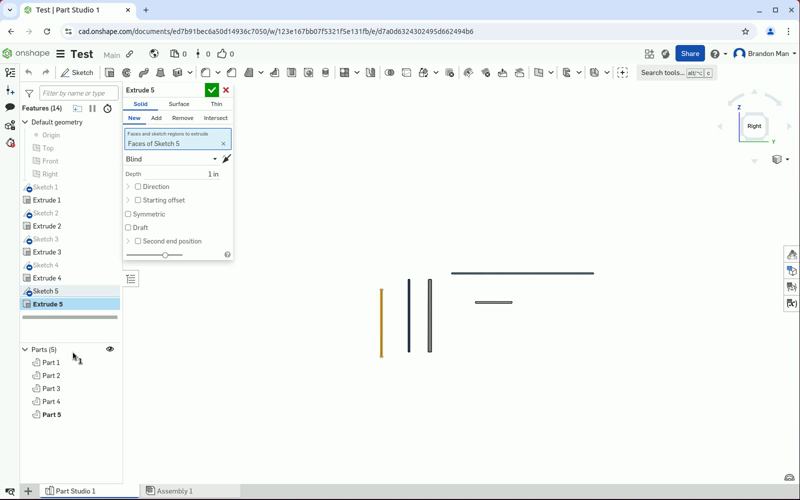
mouse_move(143, 106)
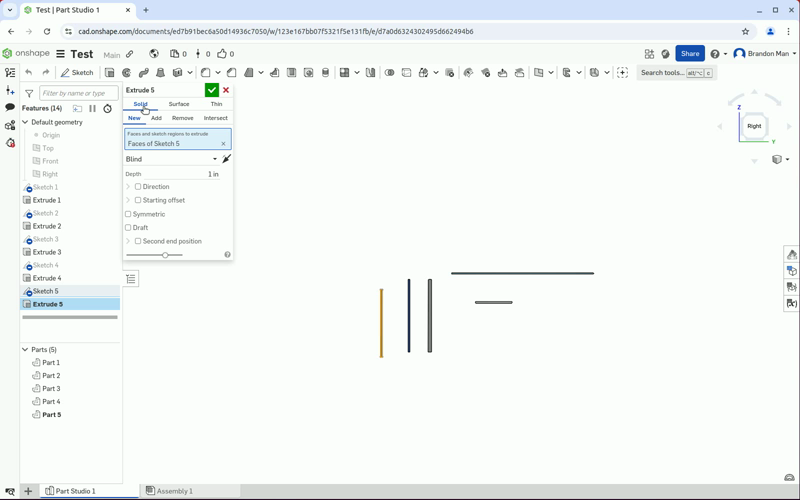
click(143, 106)
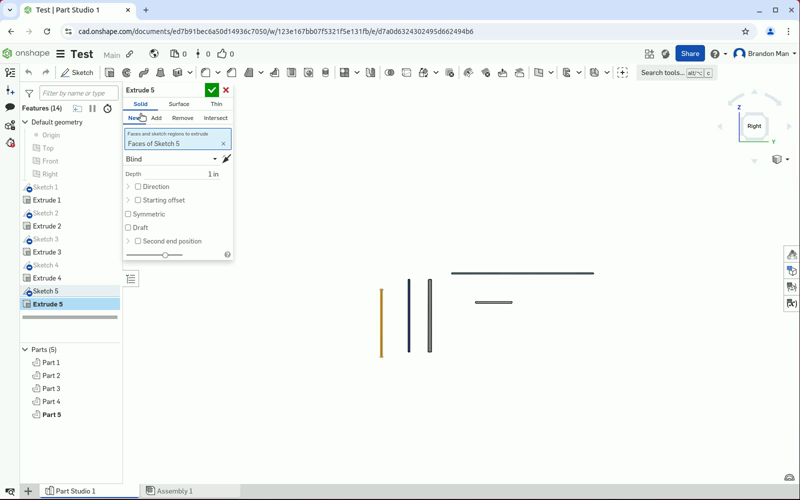
mouse_move(137, 120)
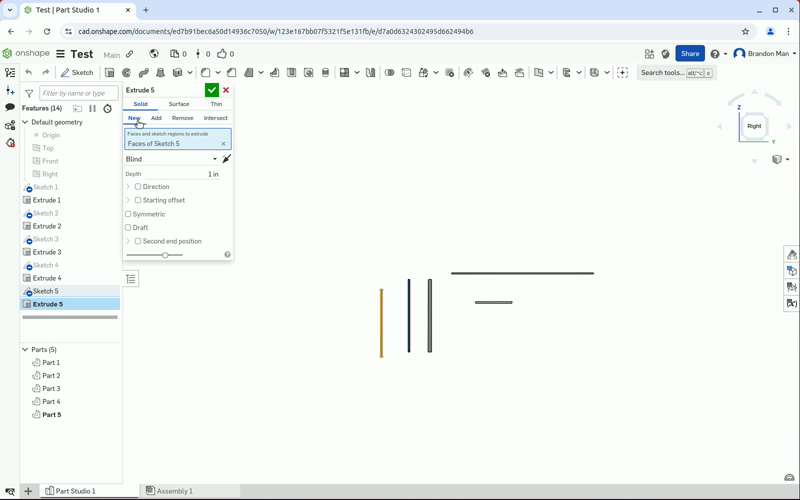
click(137, 120)
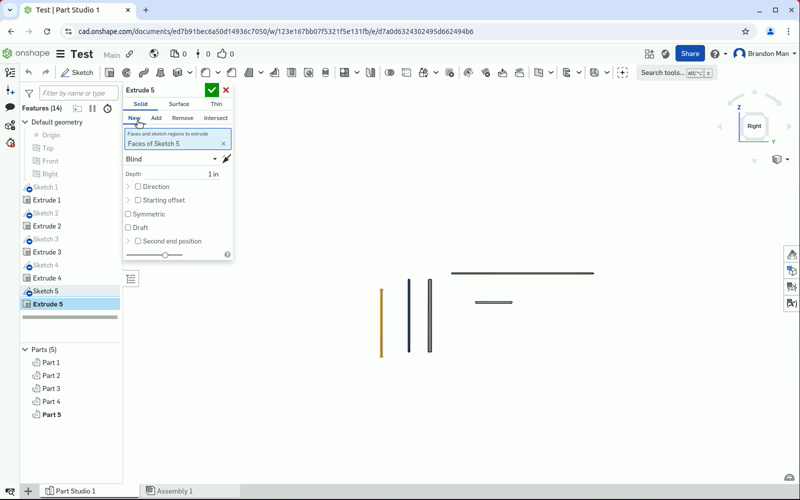
key(tab, 4)
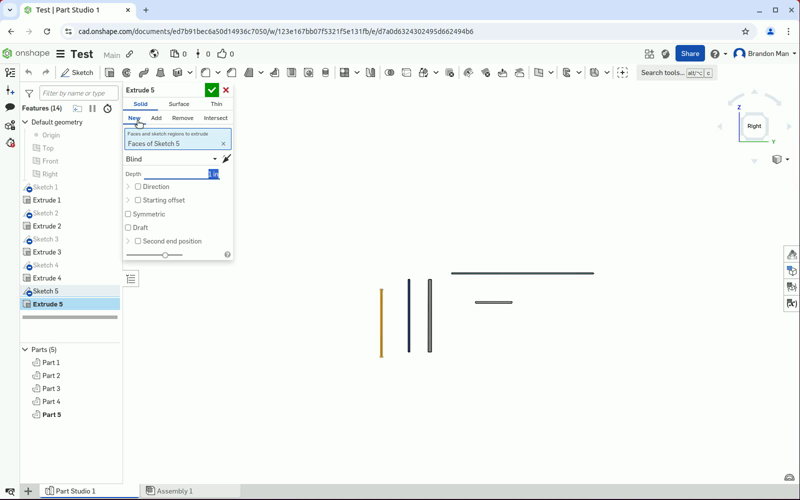
text(0.722)
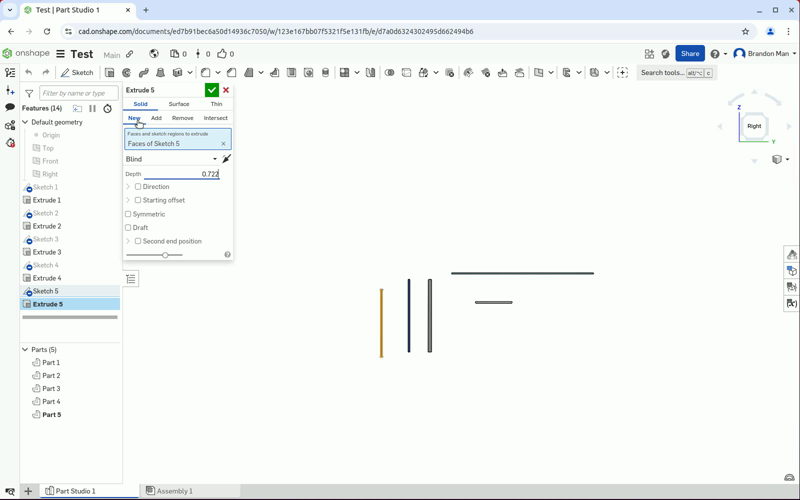
key(enter)
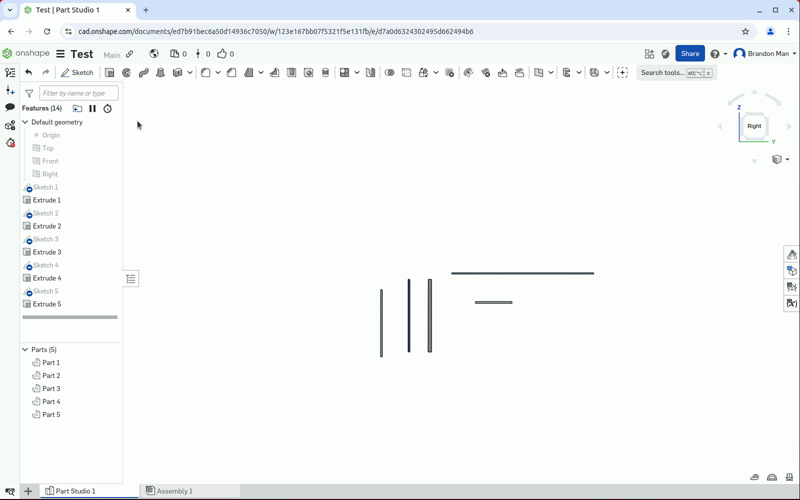
key(shift+h)
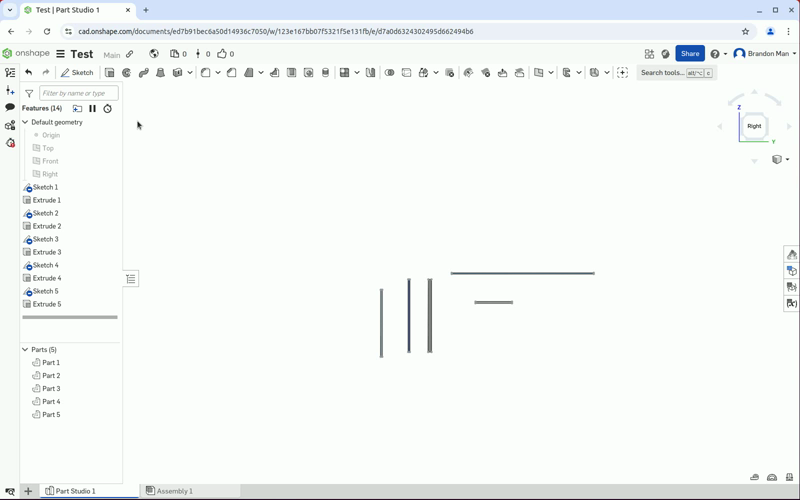
key(shift+h)
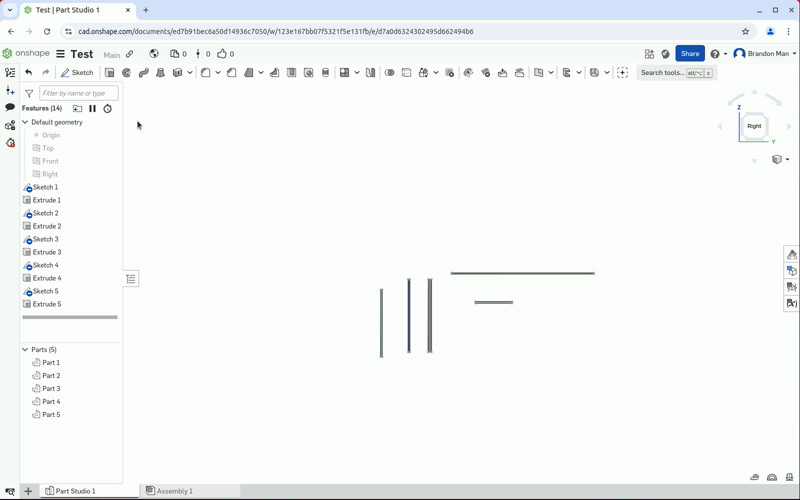
key(shift+7)
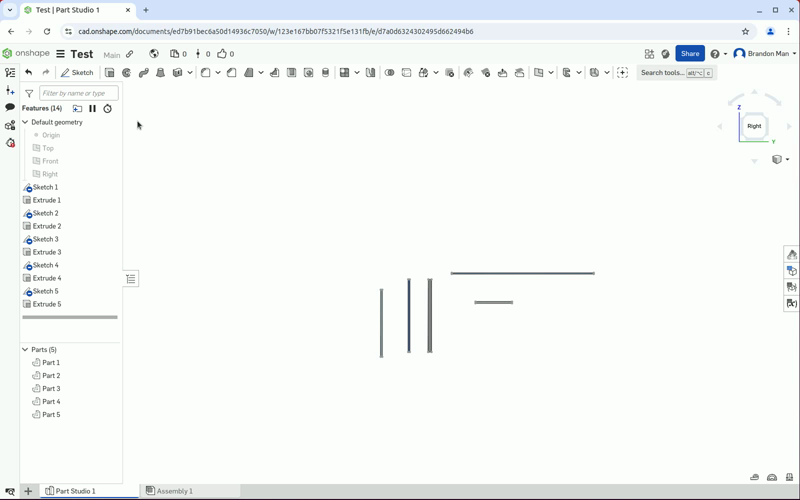
key(right, 2)
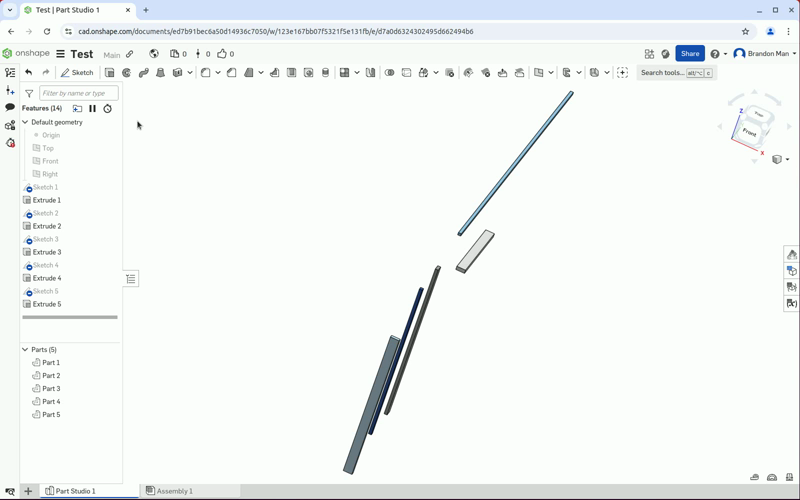
key(down, 2)
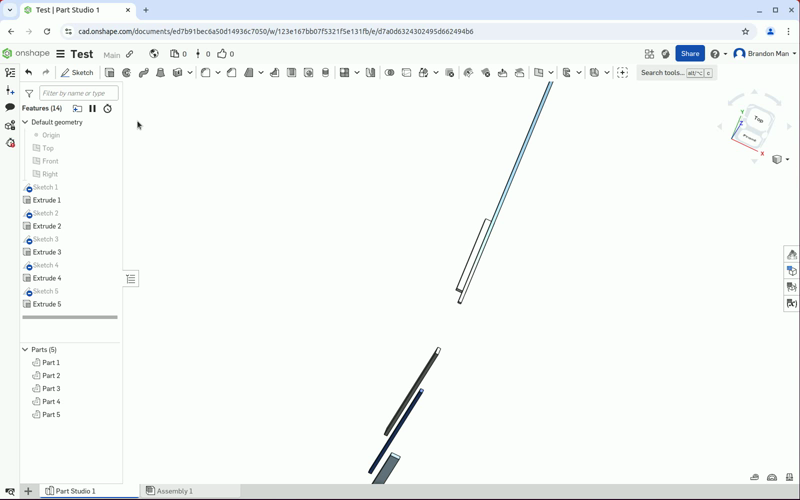
key(up, 2)
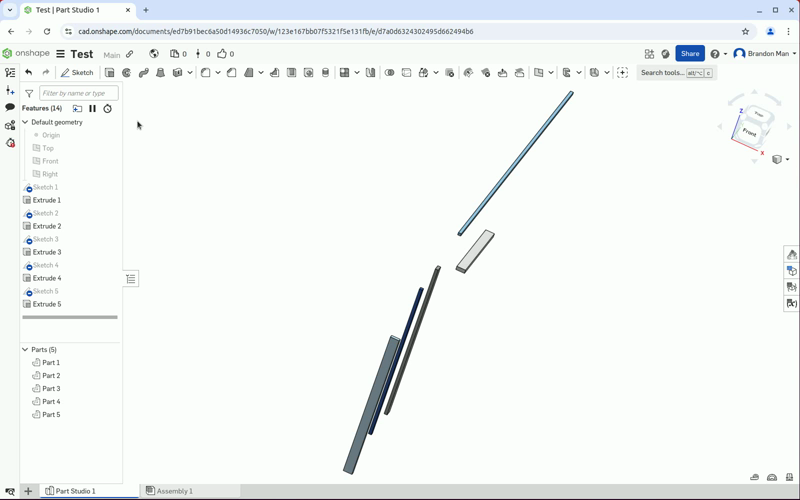
key(left, 2)
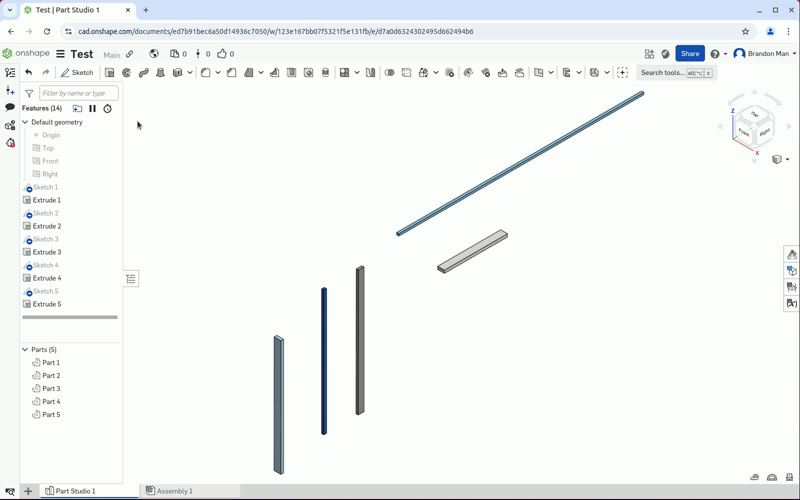
mouse_move(73, 189)
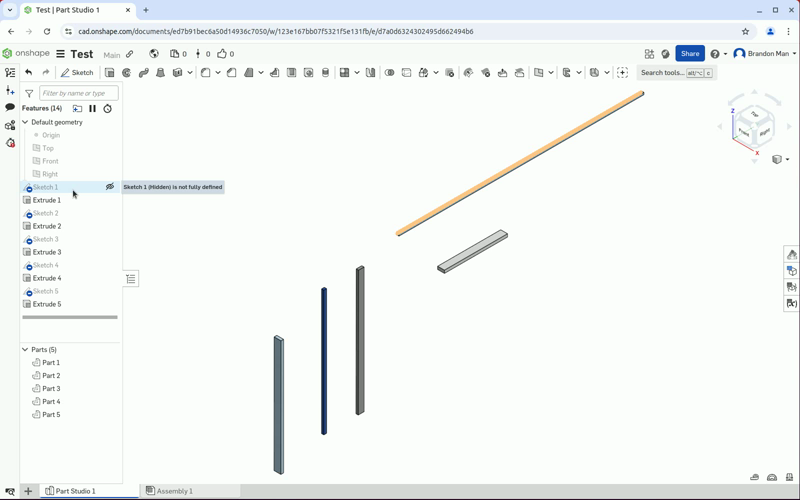
click(73, 189)